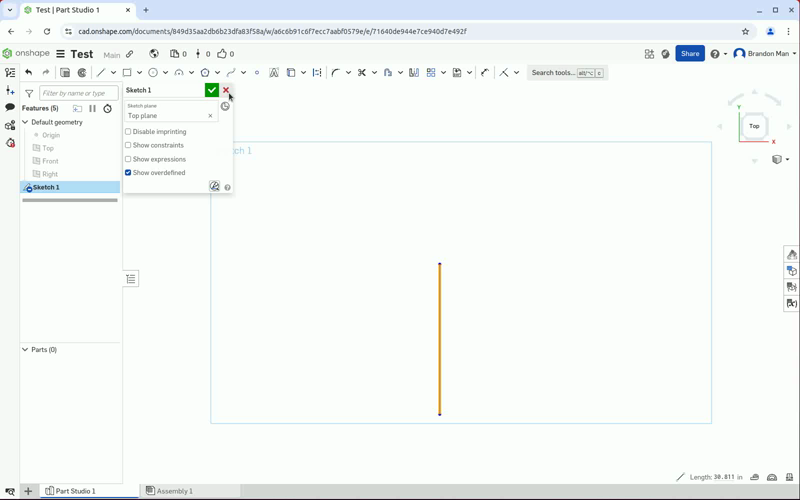
key(shift+h)
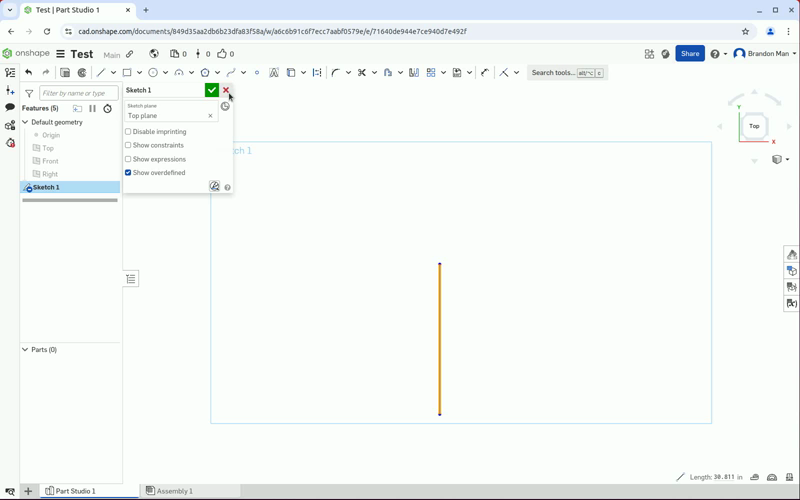
key(shift+s)
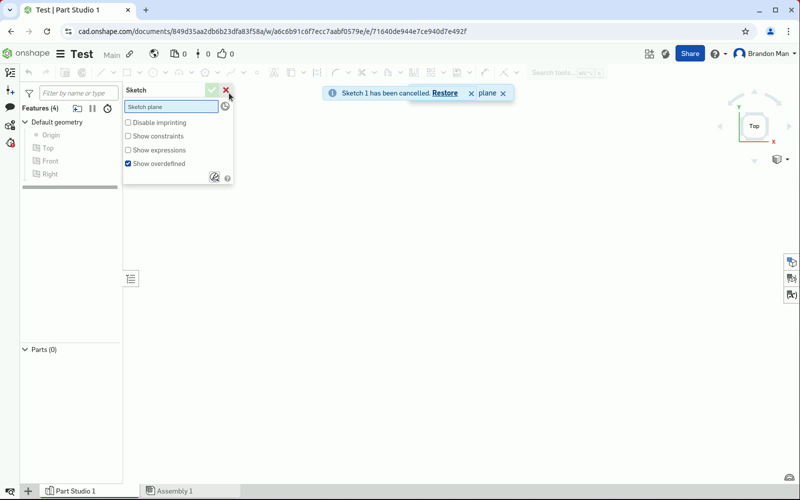
mouse_move(73, 150)
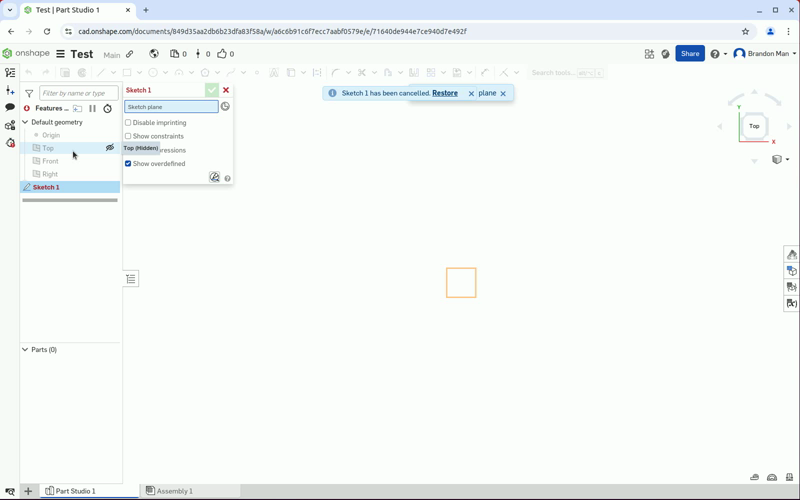
click(73, 150)
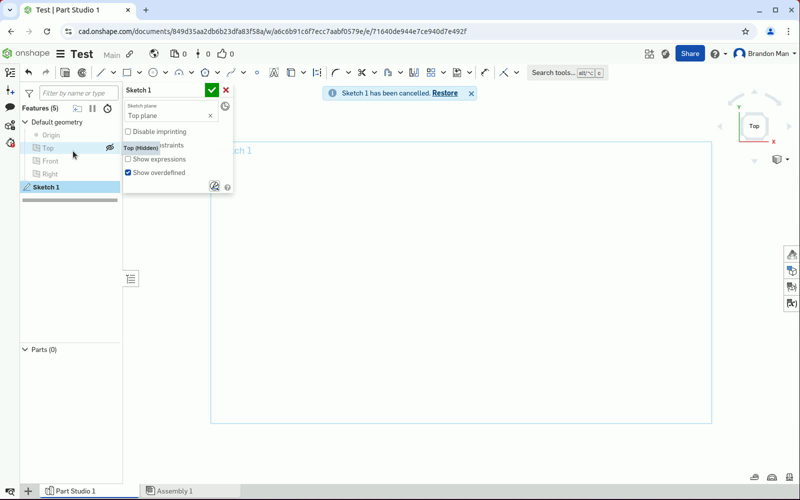
mouse_move(73, 352)
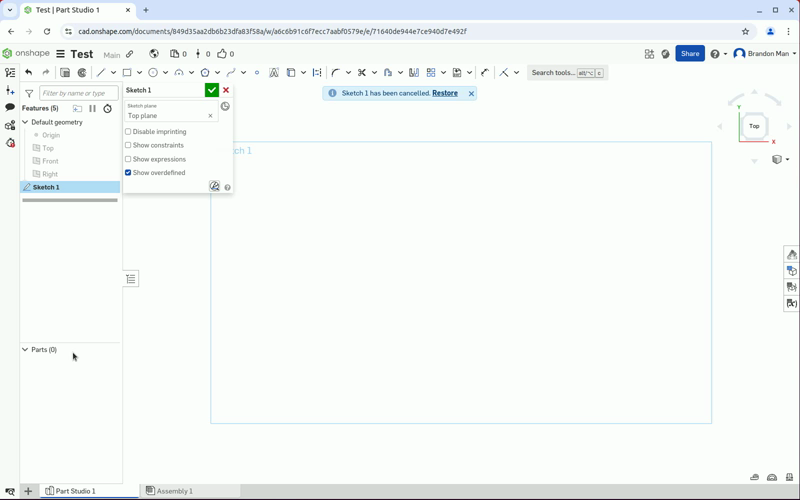
key(y)
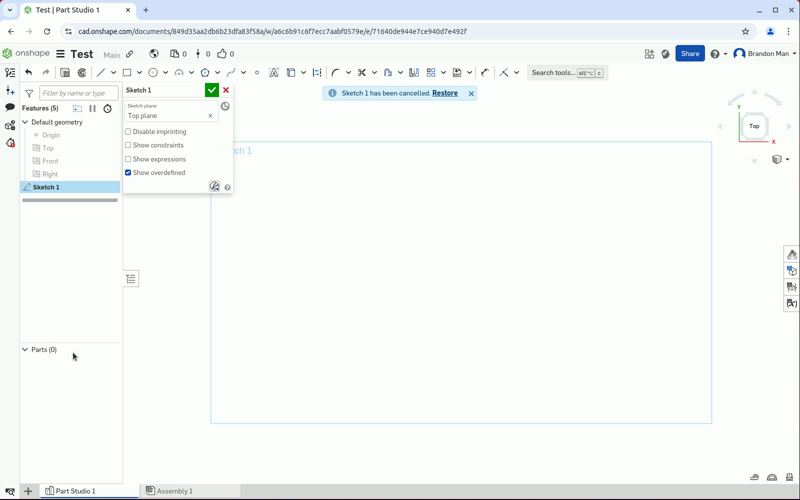
key(l)
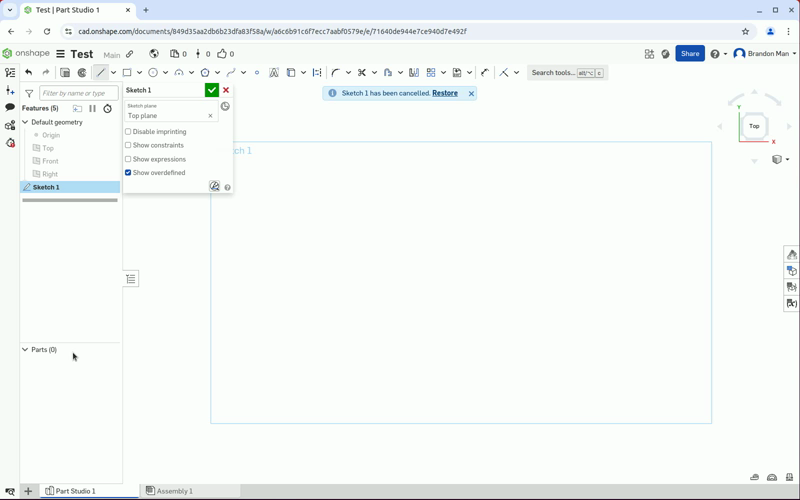
key_down(shift)
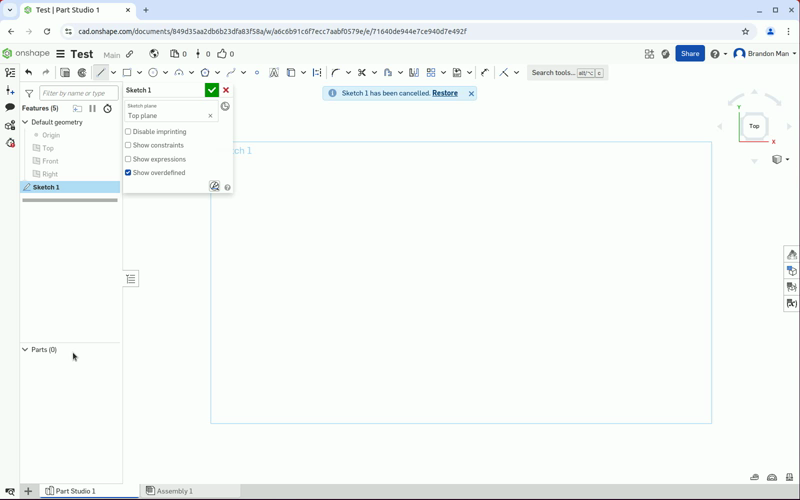
mouse_move(351, 335)
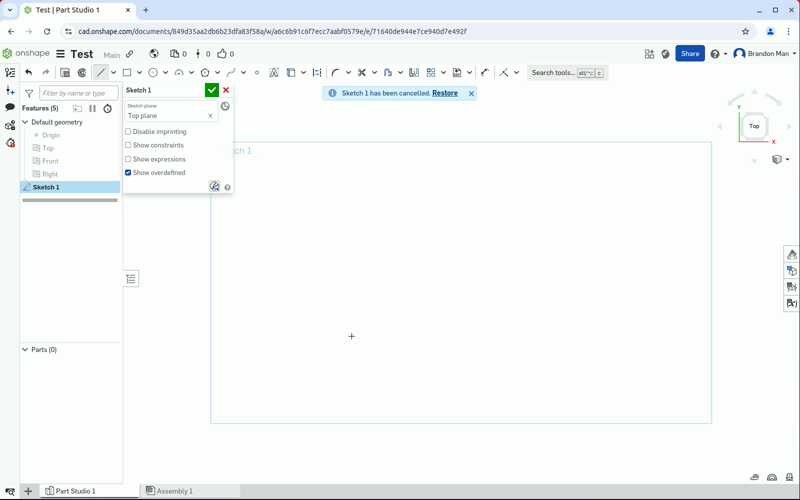
click(351, 335)
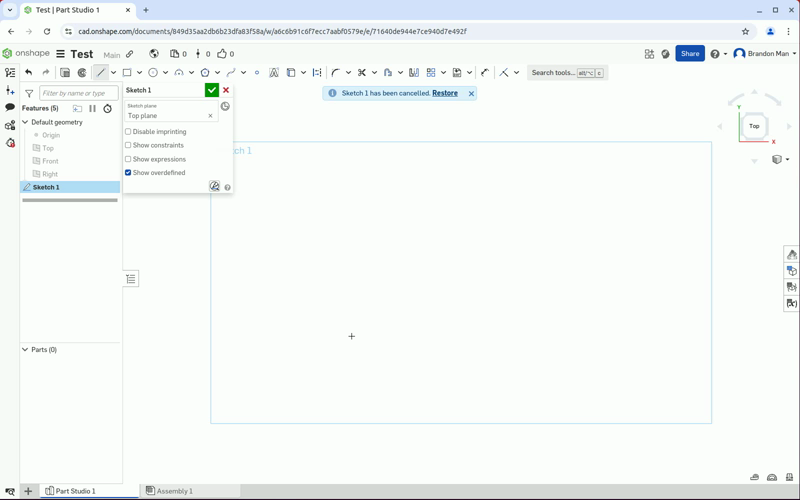
key_up(shift)
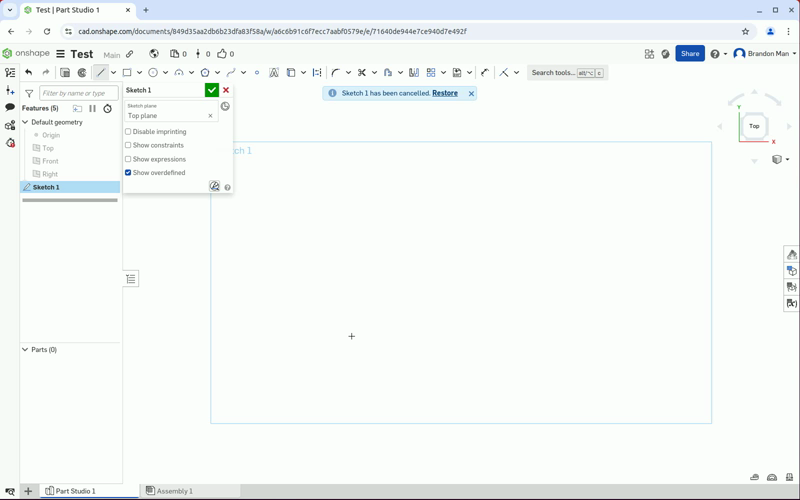
key_down(shift)
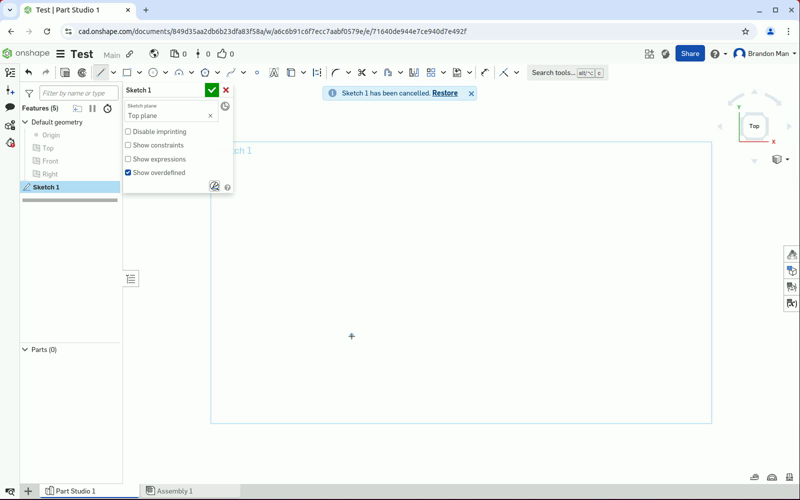
mouse_move(569, 335)
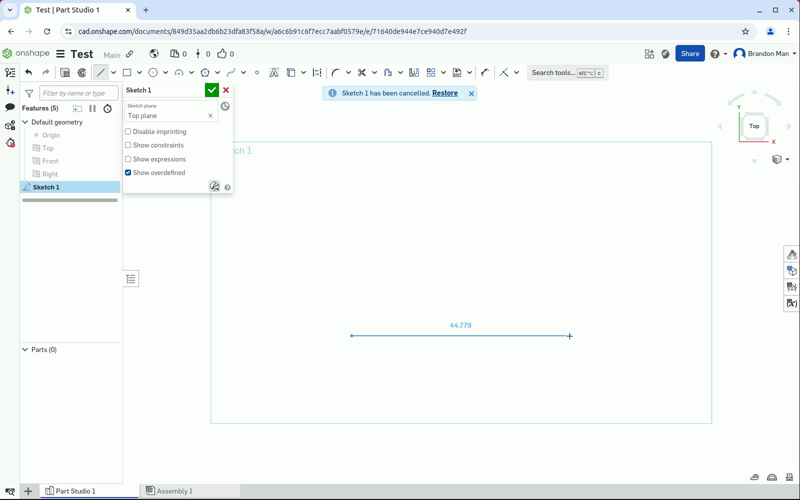
click(569, 335)
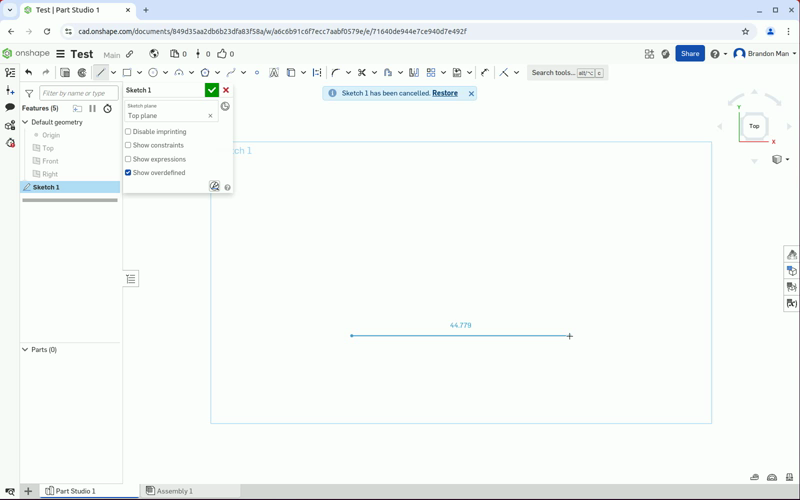
key_up(shift)
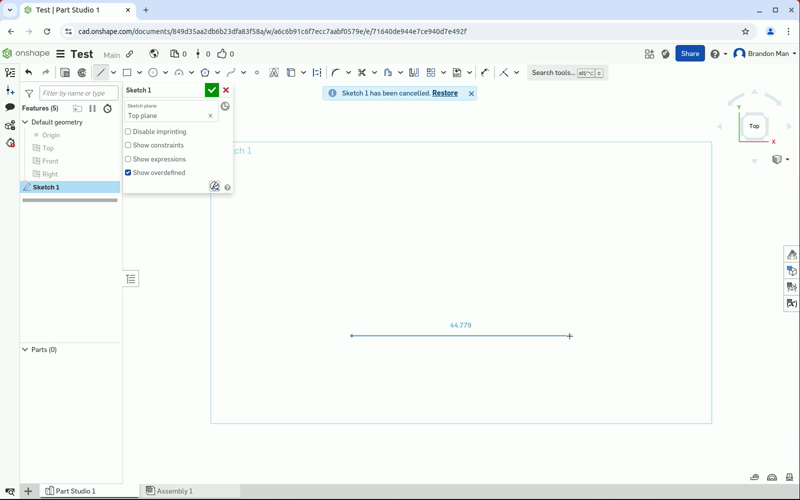
key_down(shift)
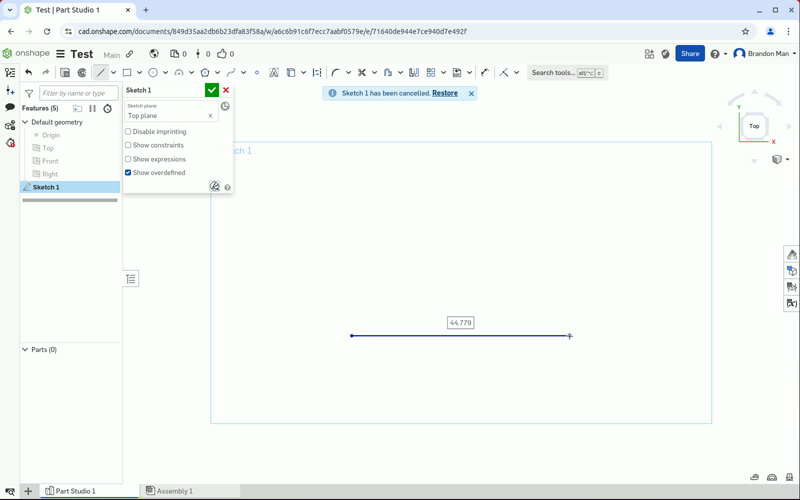
mouse_move(569, 230)
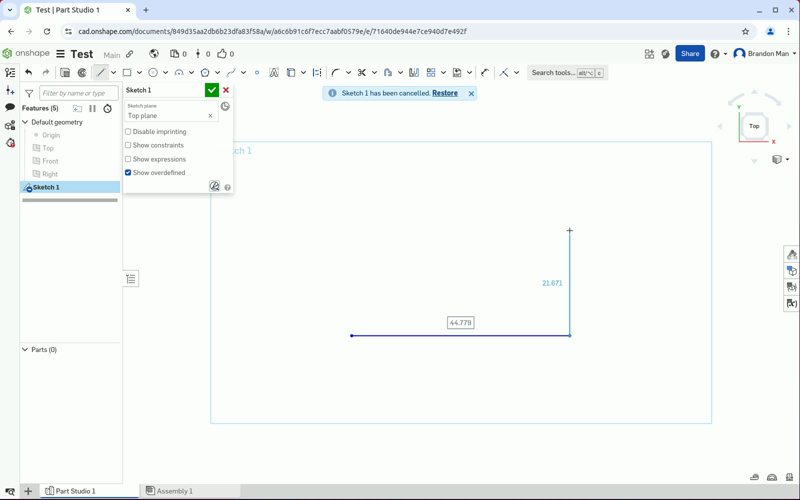
click(569, 230)
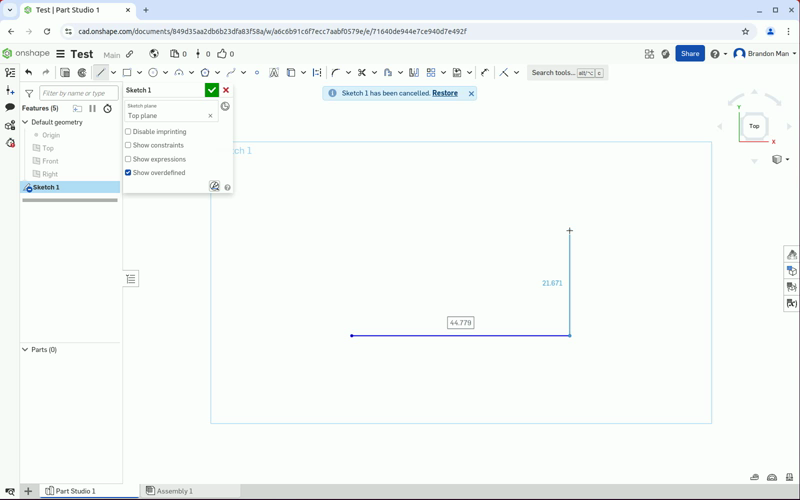
key_up(shift)
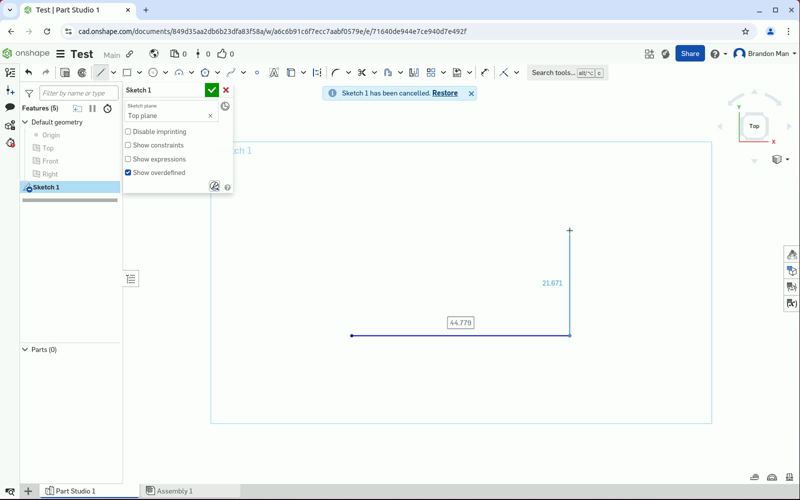
key_down(shift)
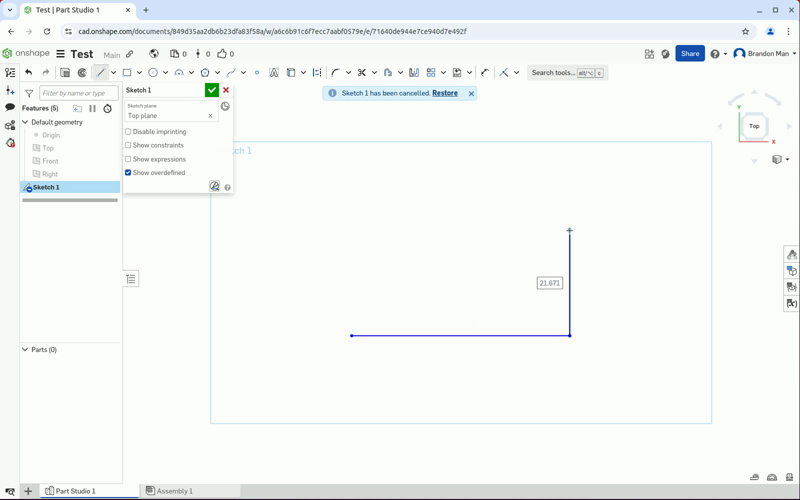
mouse_move(351, 230)
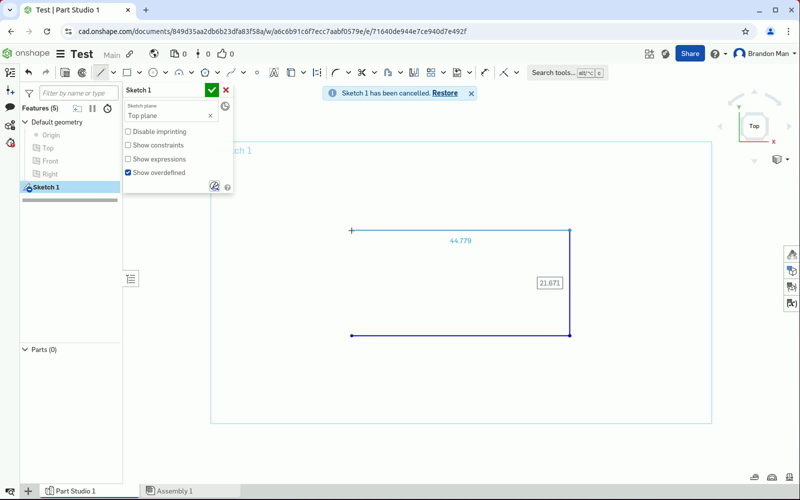
click(351, 230)
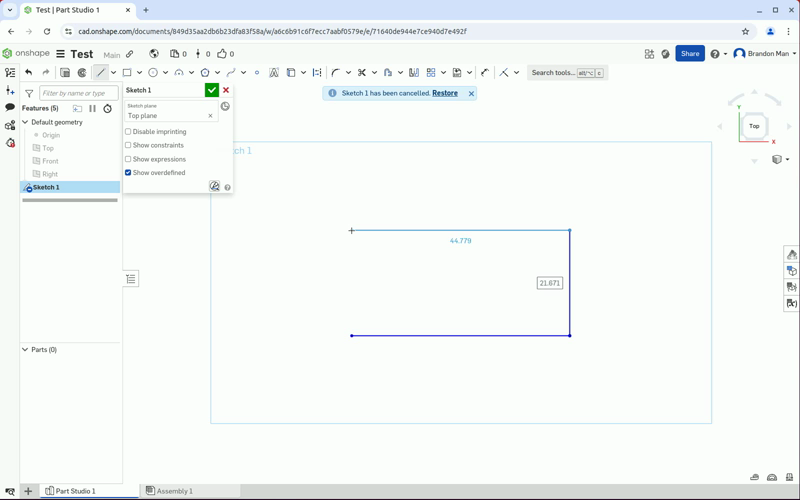
key_up(shift)
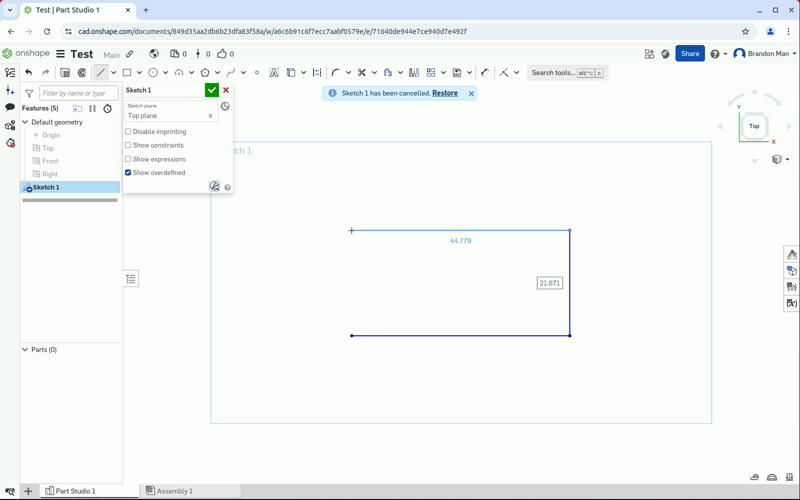
key_down(shift)
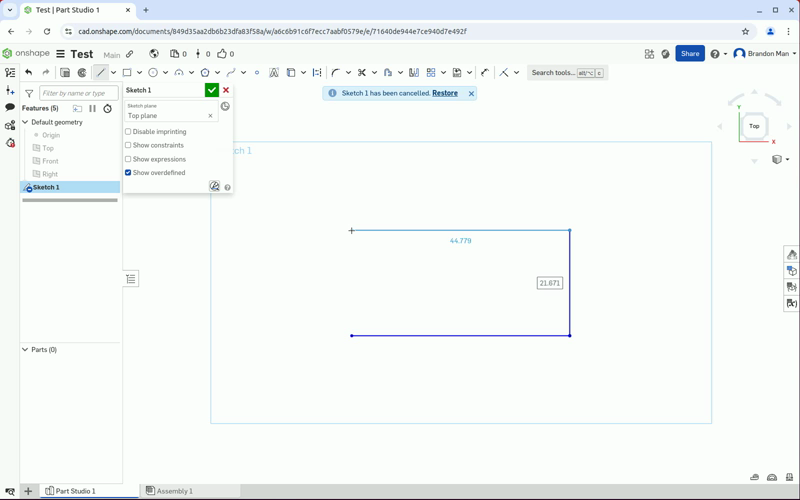
mouse_move(351, 335)
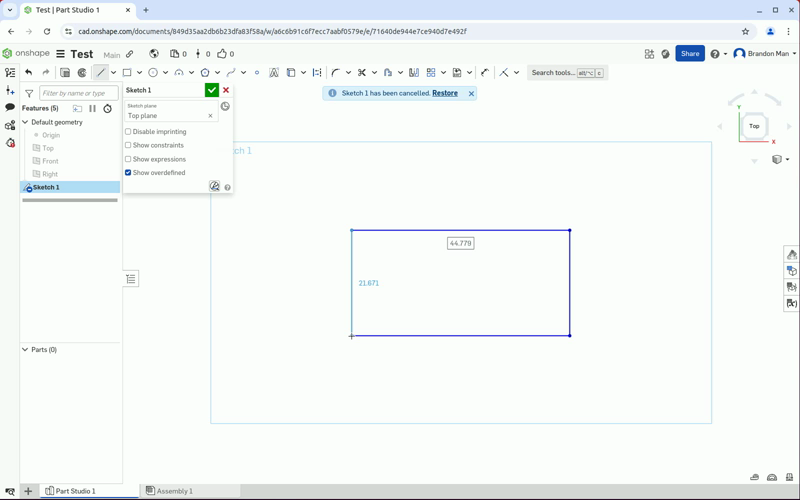
key_up(shift)
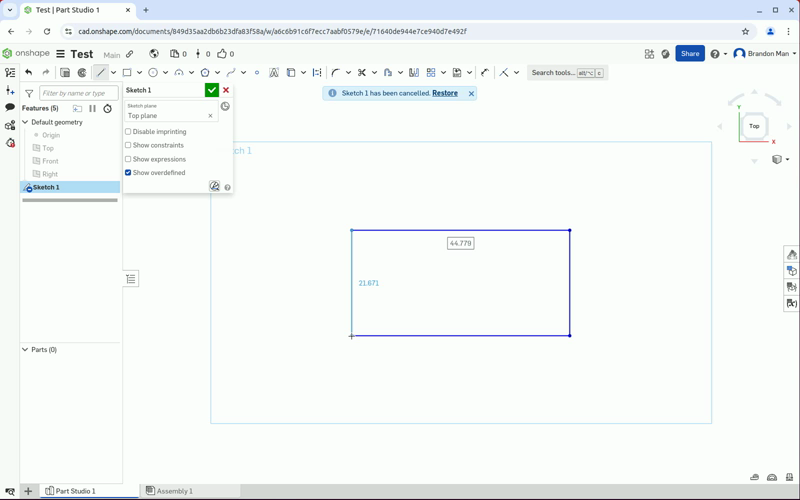
click(351, 335)
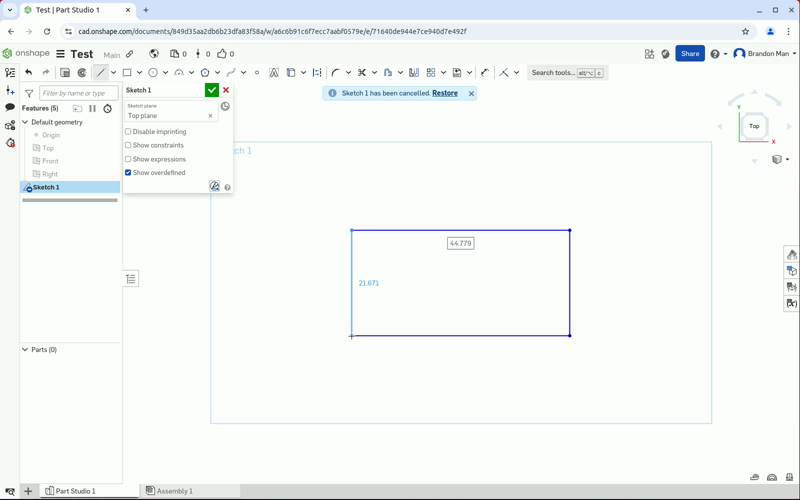
key(esc)
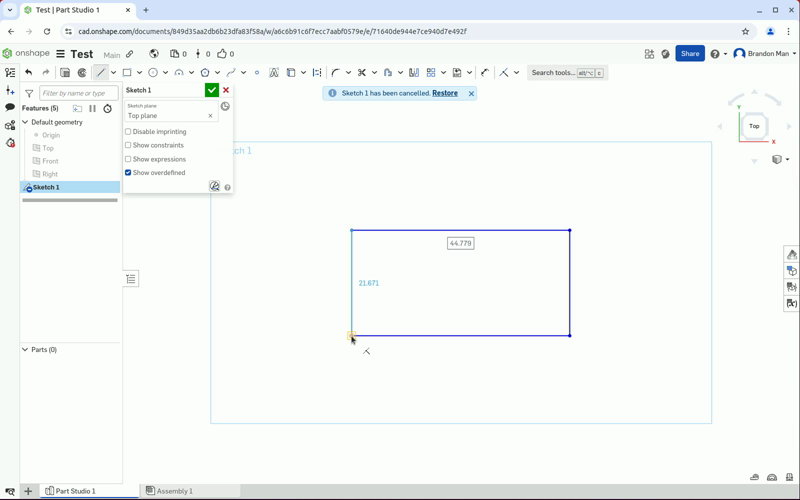
mouse_move(462, 302)
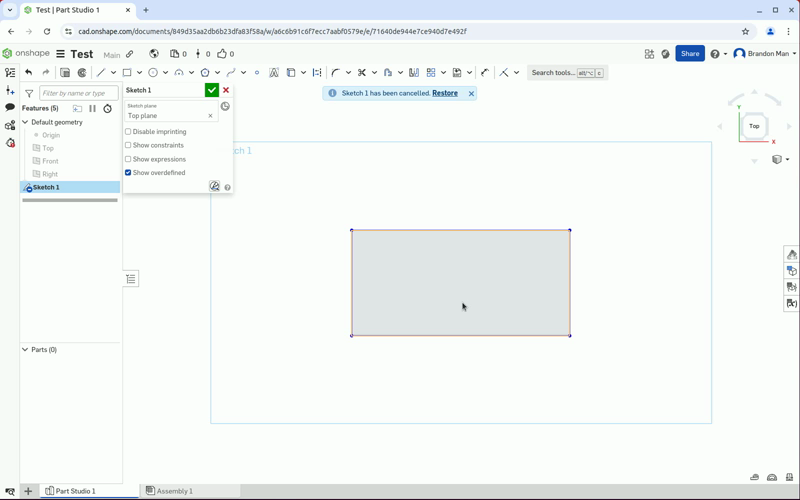
click(462, 302)
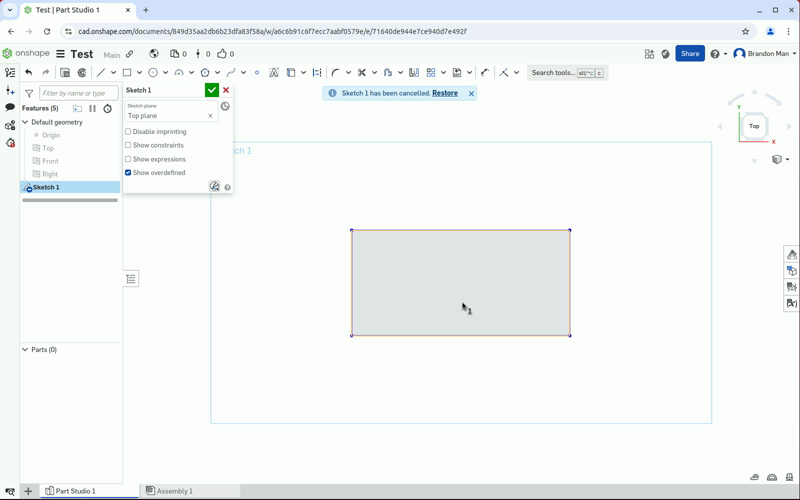
mouse_move(73, 352)
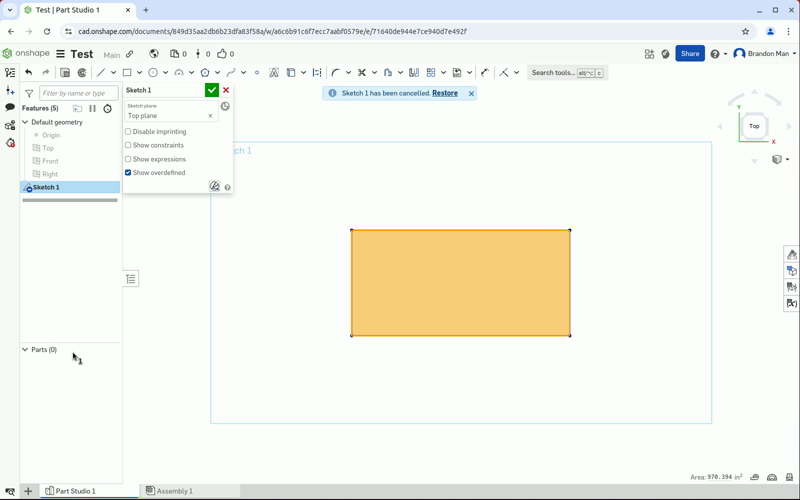
key(shift+y)
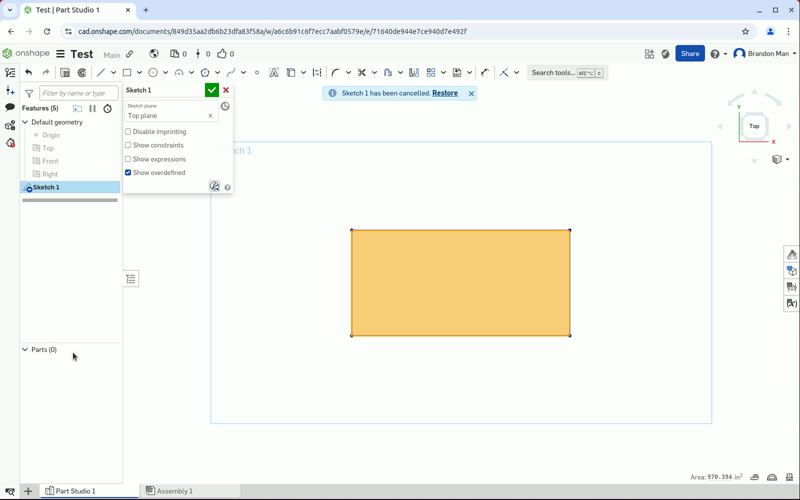
key(shift+e)
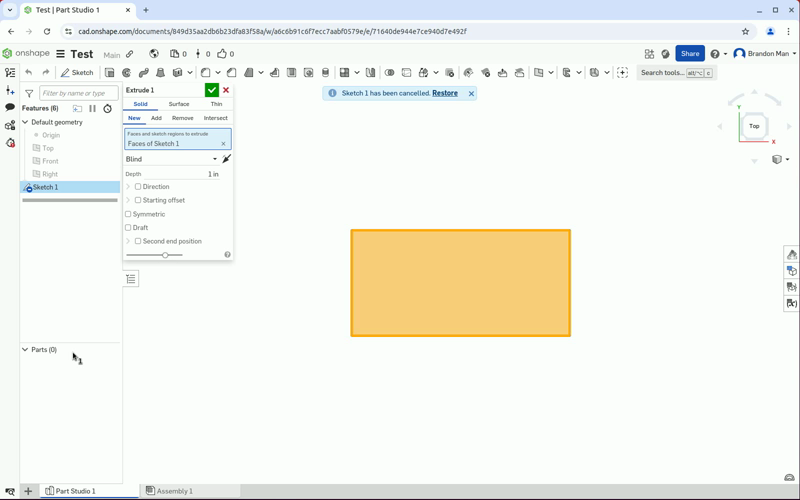
mouse_move(143, 106)
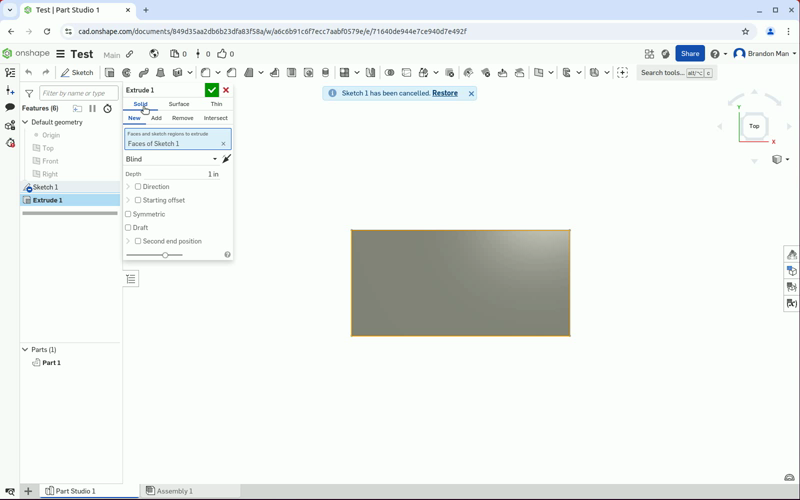
click(143, 106)
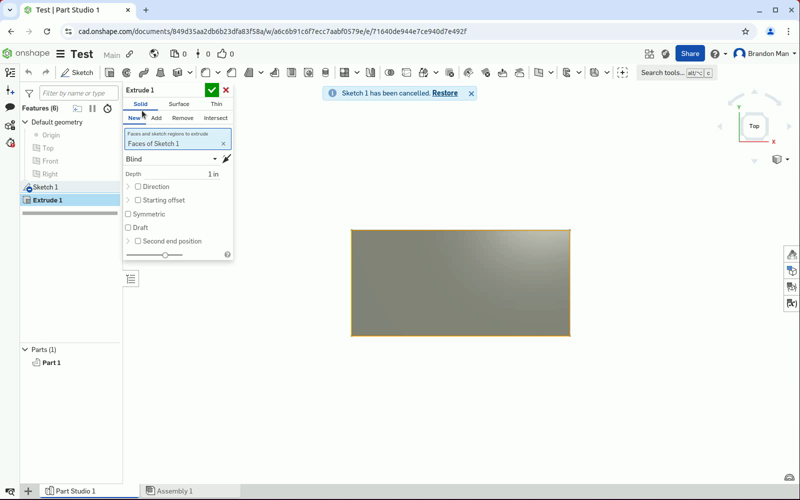
mouse_move(137, 120)
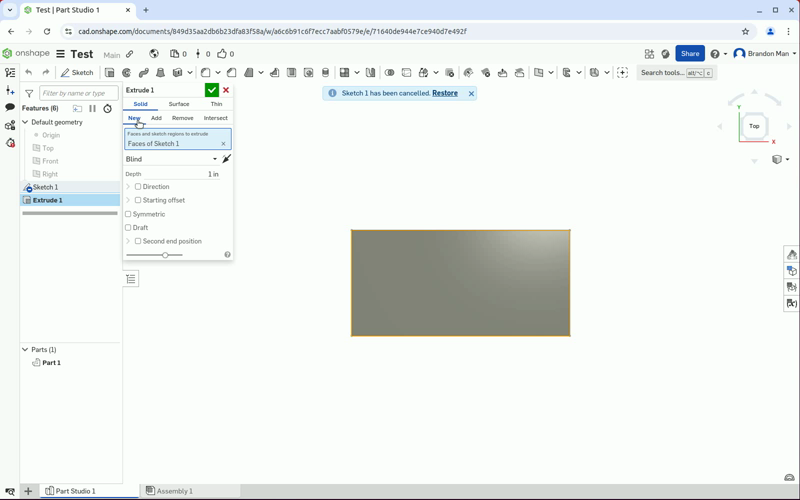
click(137, 120)
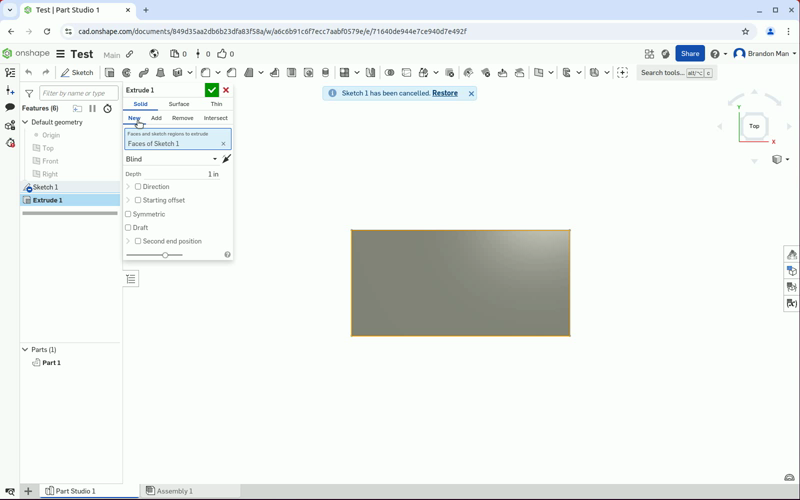
key(tab, 4)
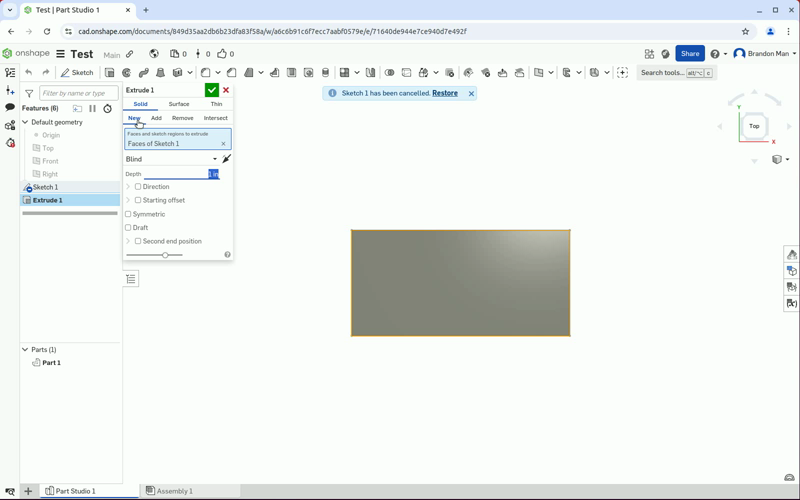
text(4.574)
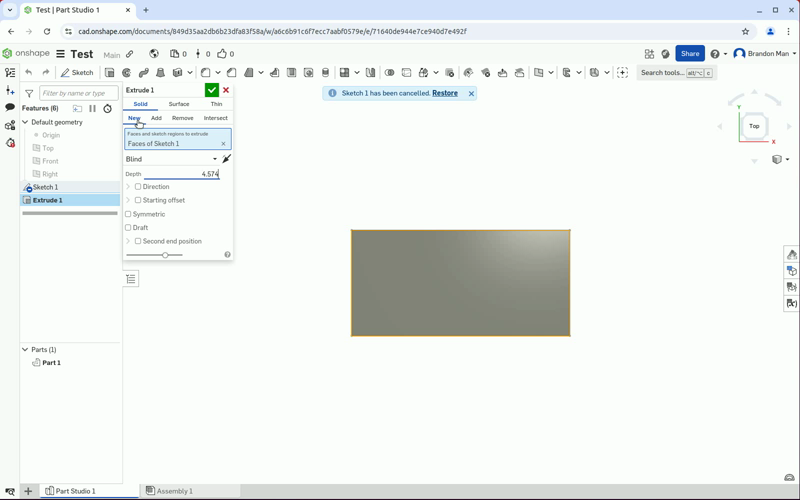
key(enter)
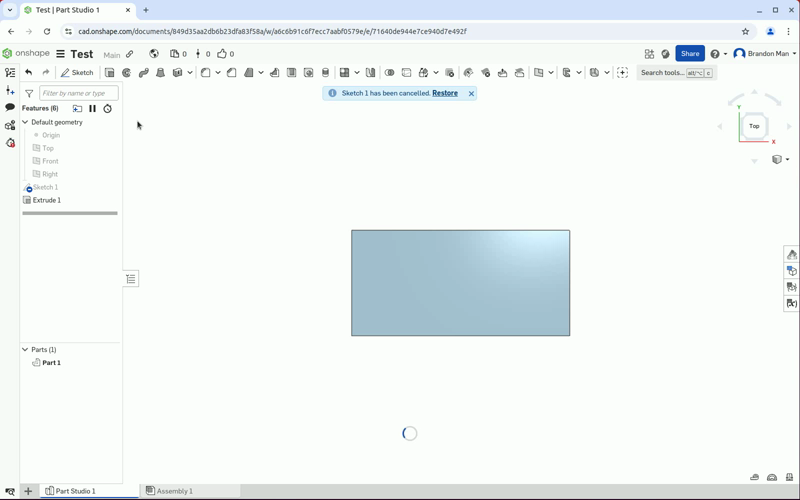
key(shift+h)
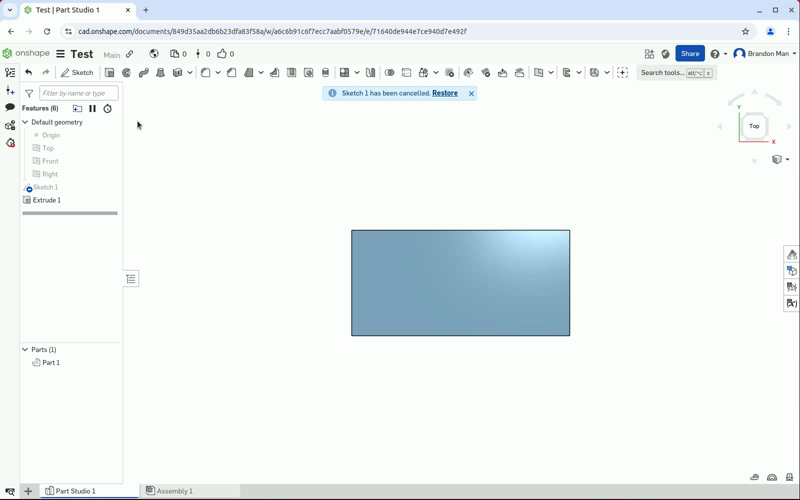
key(shift+h)
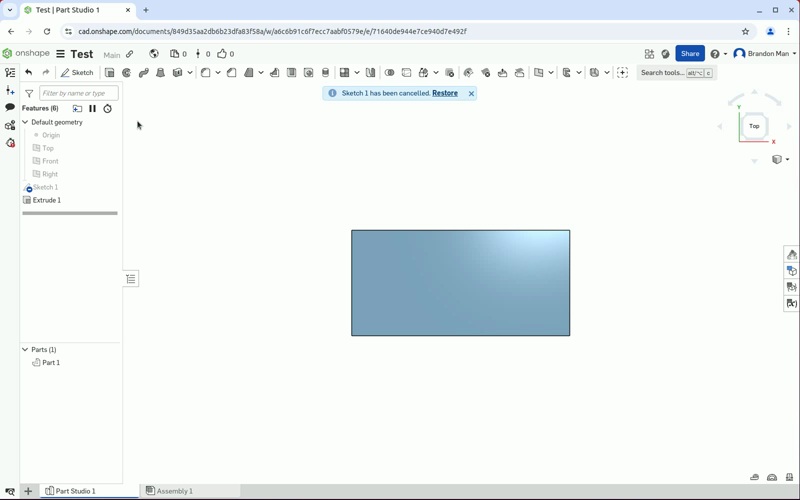
mouse_move(73, 189)
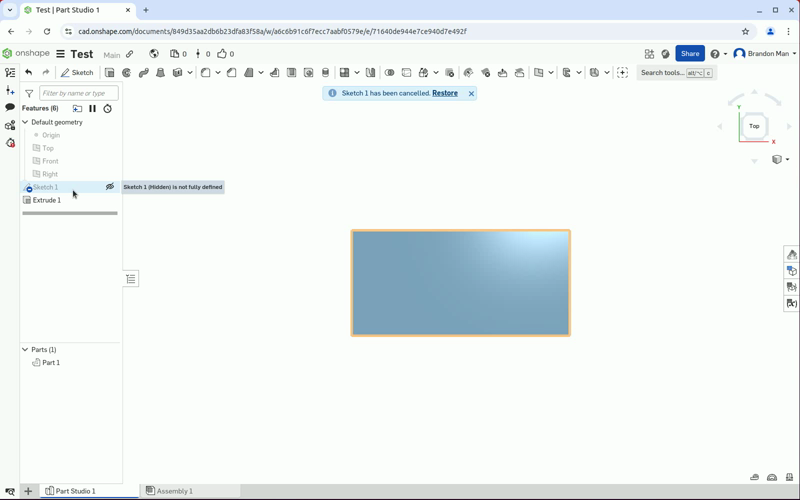
click(73, 189)
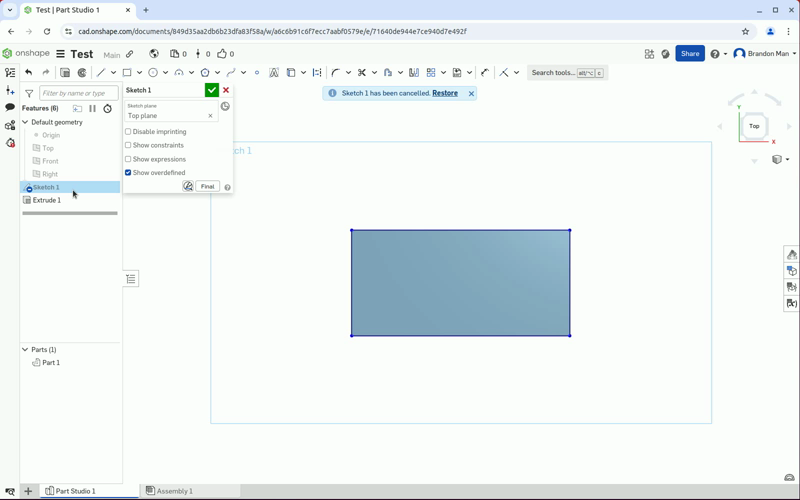
mouse_move(229, 92)
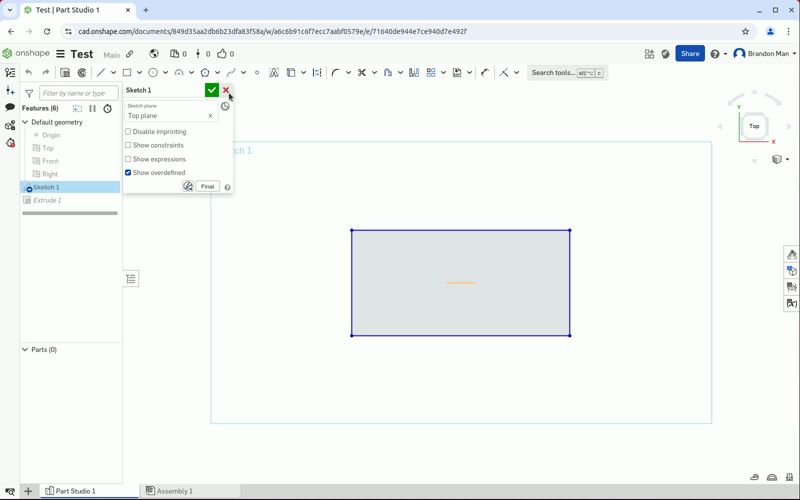
click(229, 92)
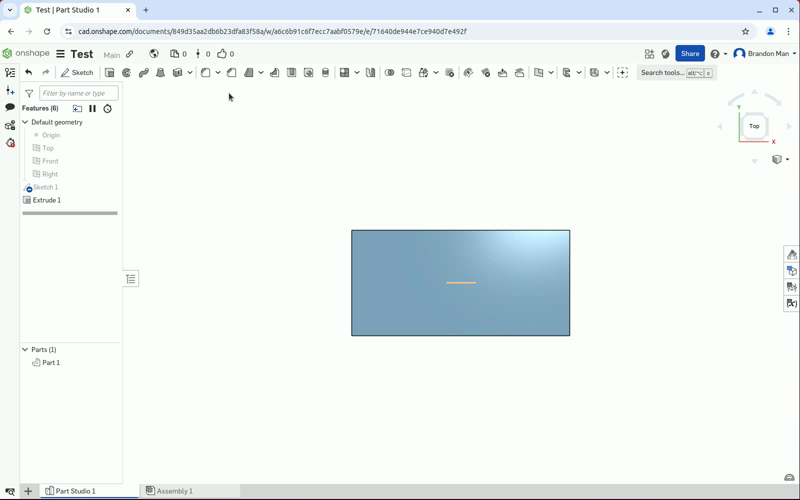
mouse_move(73, 352)
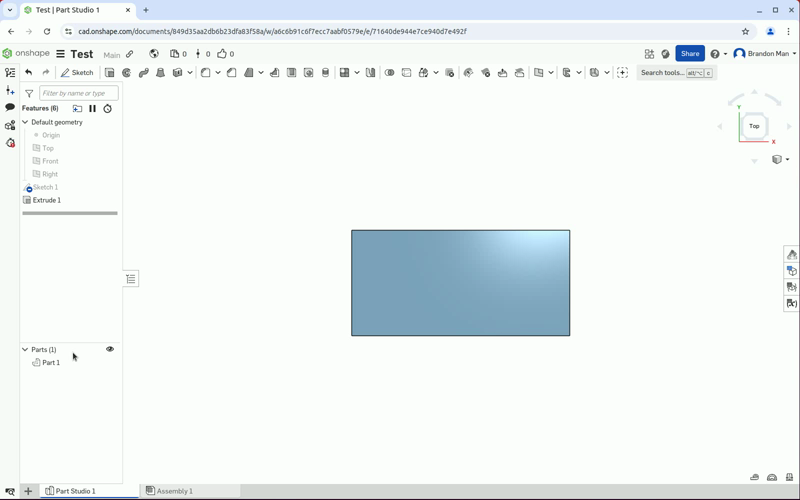
key(y)
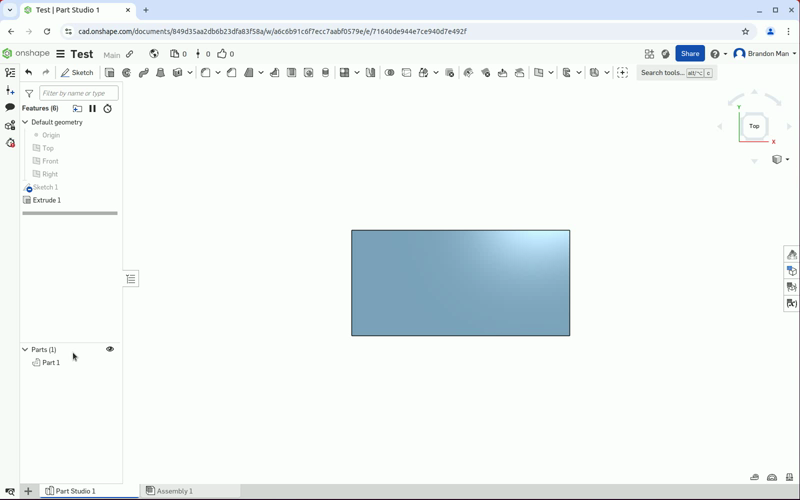
key(shift+p)
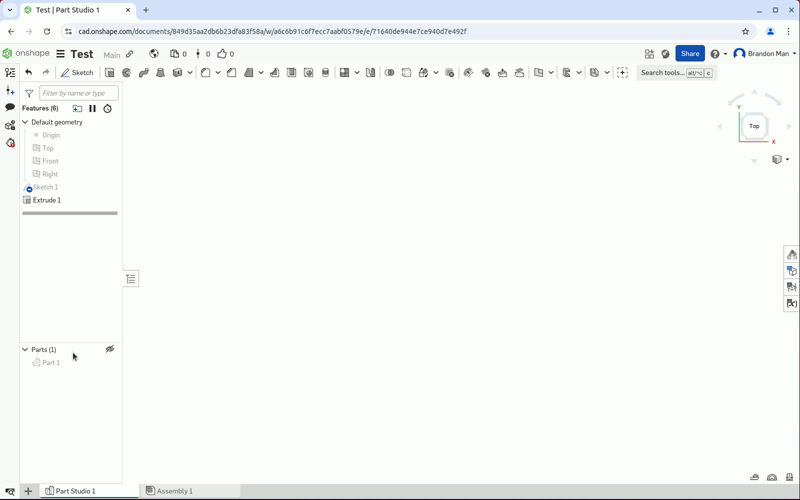
key(space)
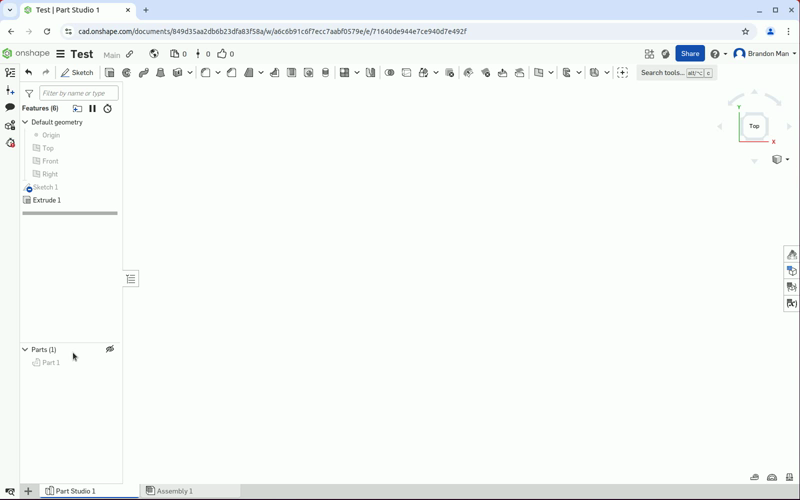
key_down(shift)
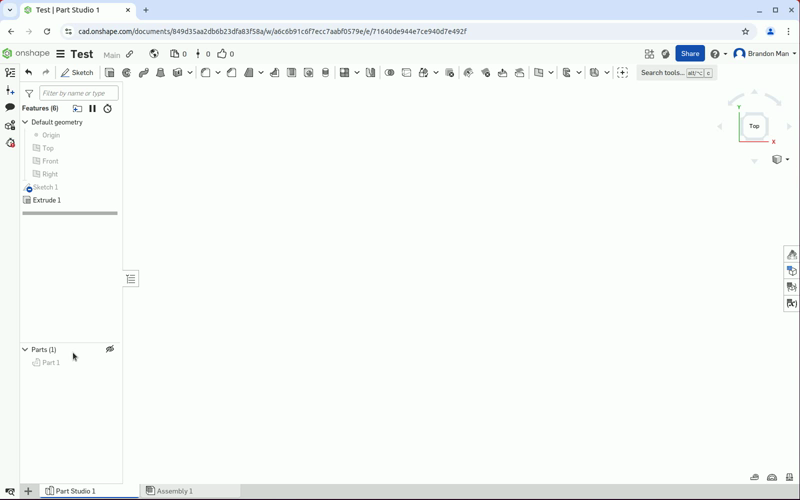
key(up)
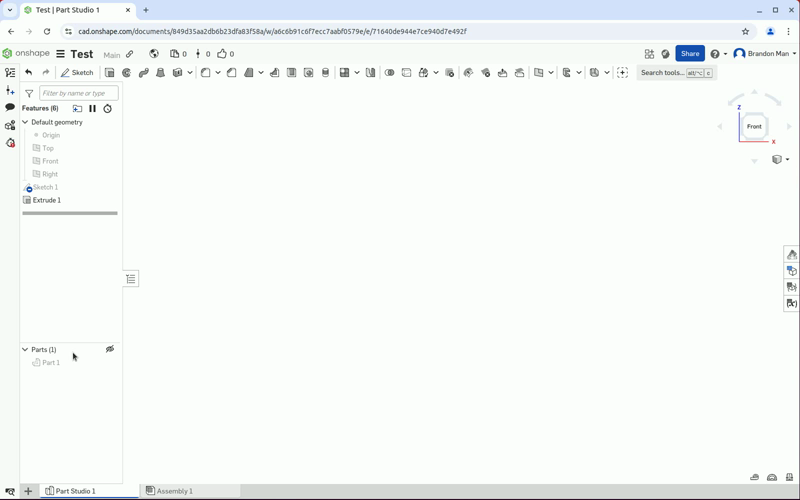
key_up(shift)
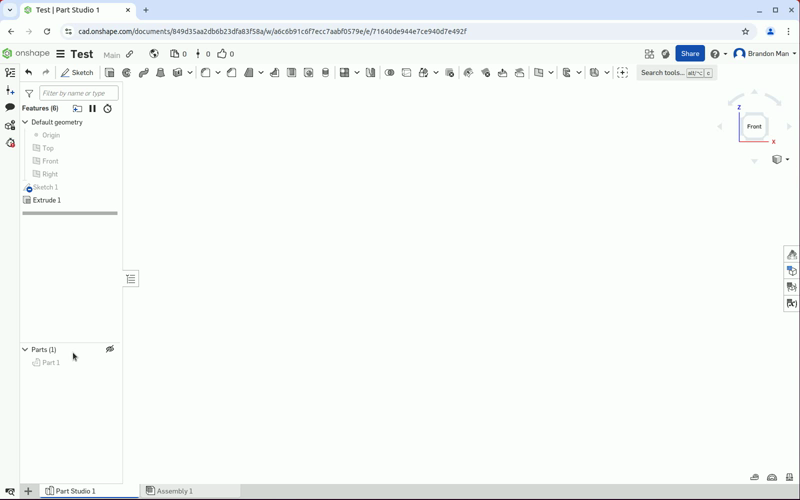
key(space)
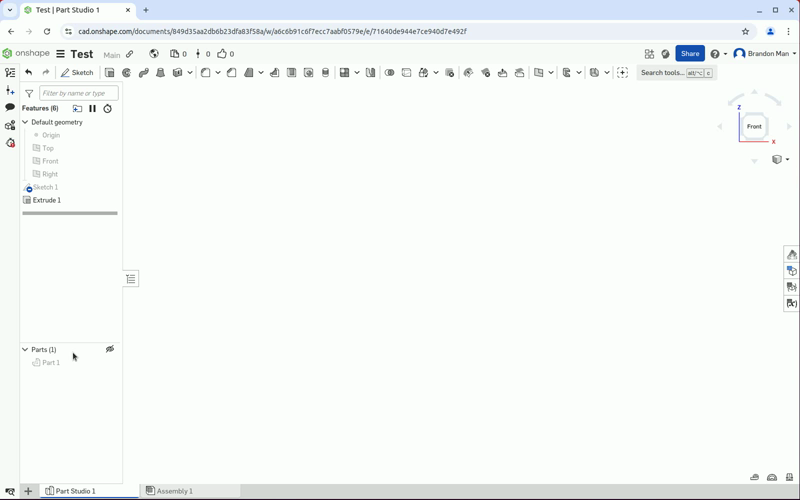
key_down(shift)
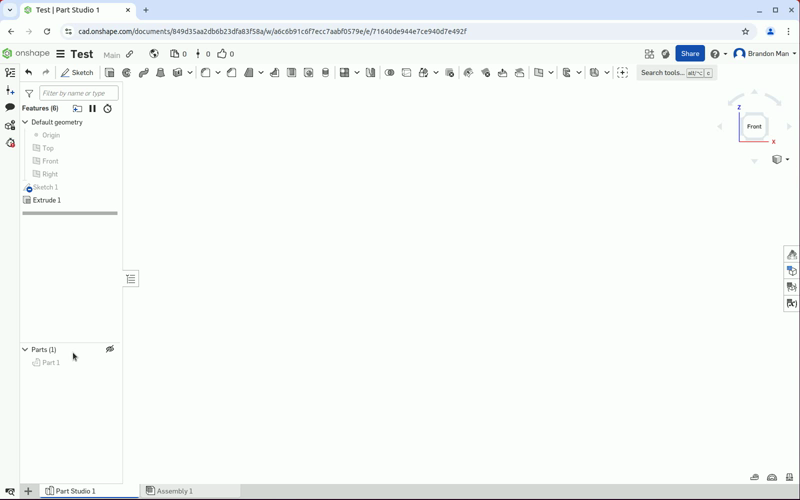
key(left)
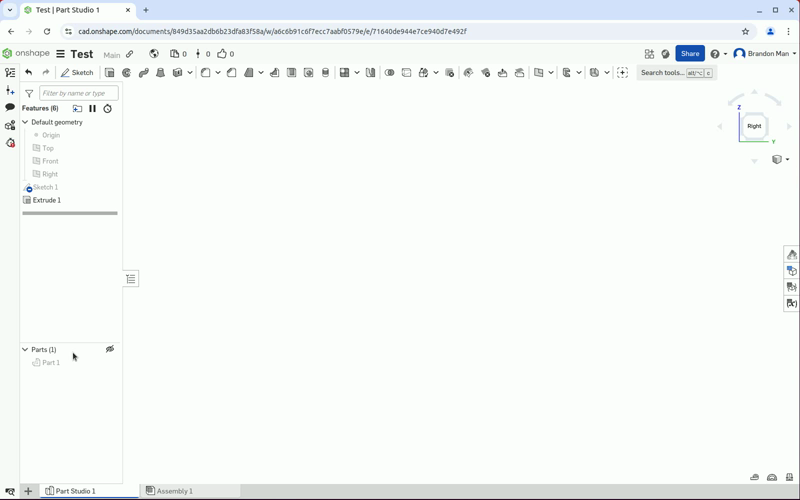
key_up(shift)
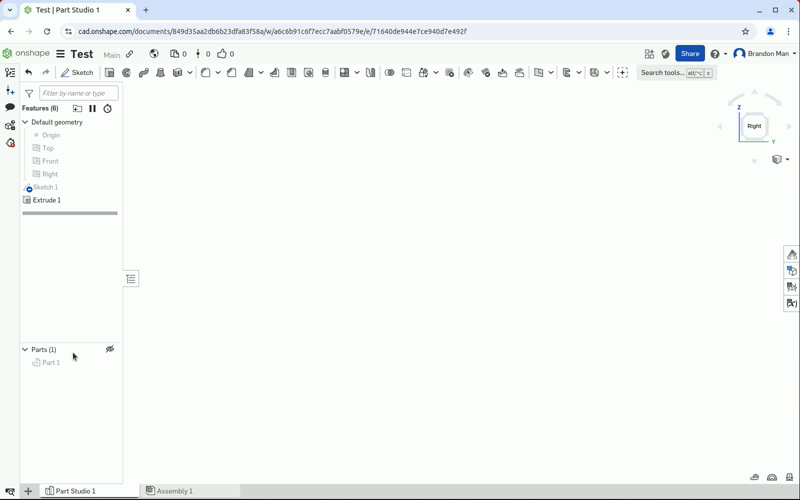
mouse_move(73, 352)
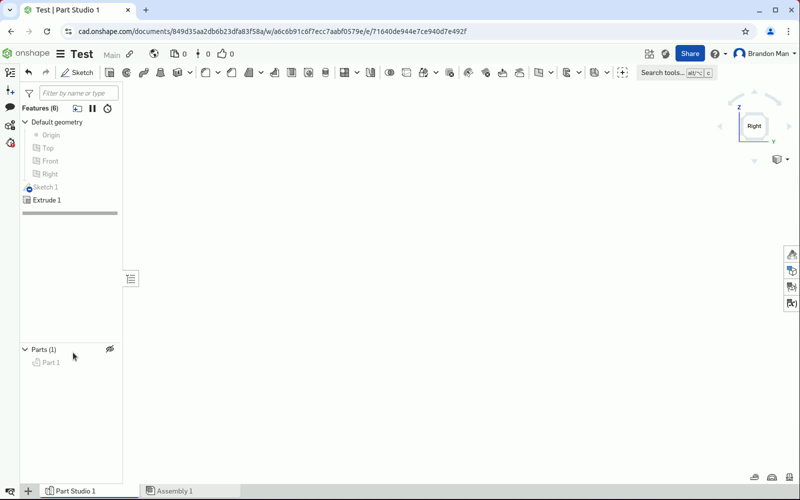
key(shift+y)
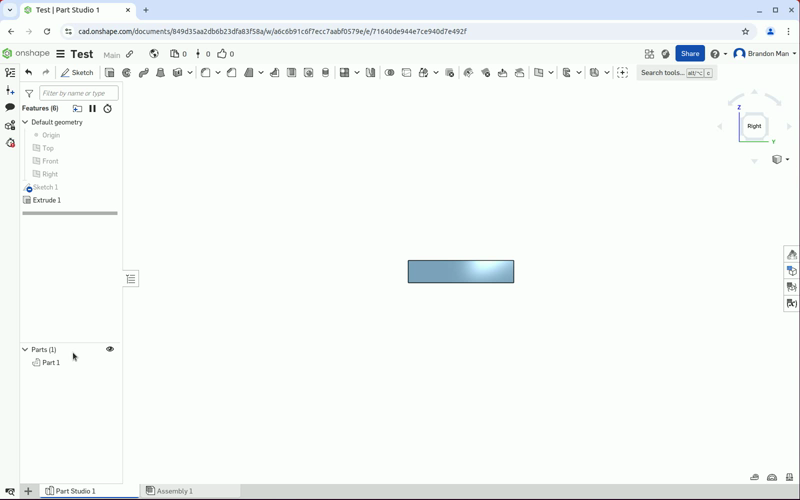
mouse_move(541, 75)
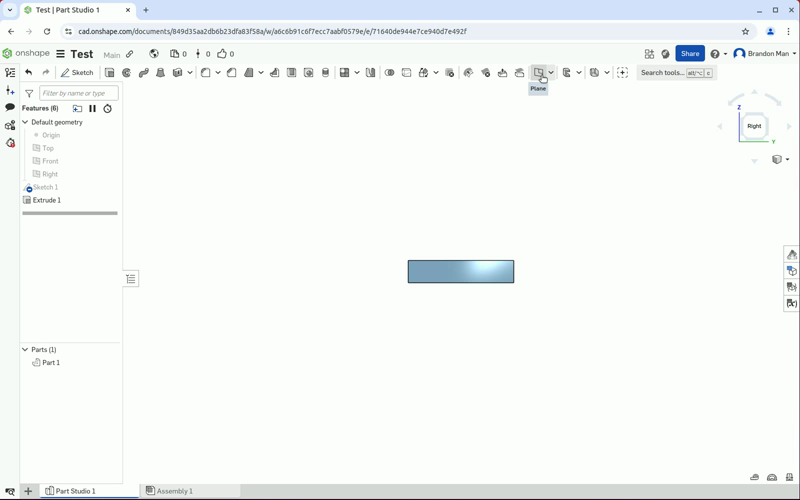
click(541, 75)
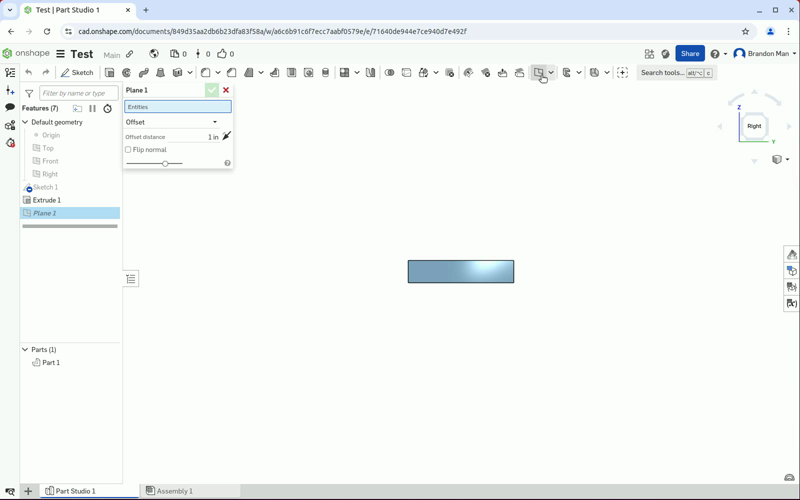
mouse_move(73, 176)
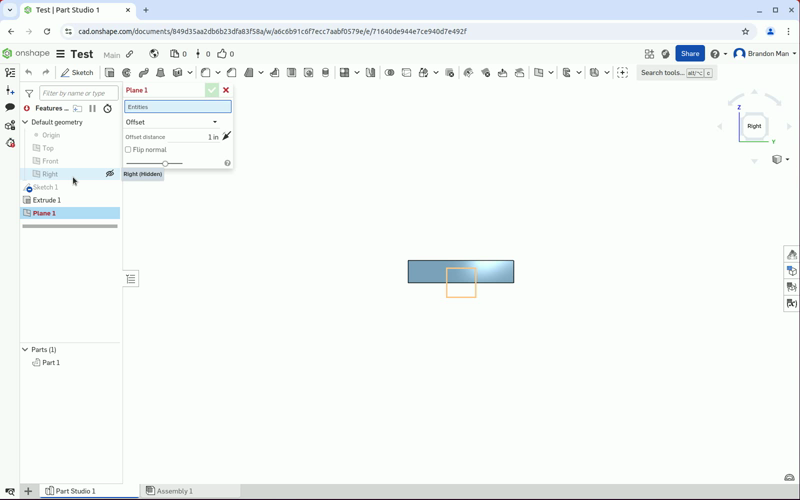
click(73, 176)
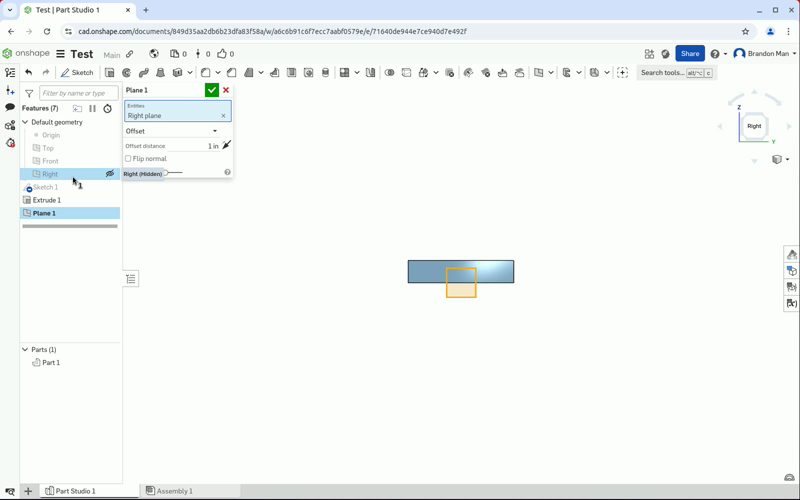
key(tab, 2)
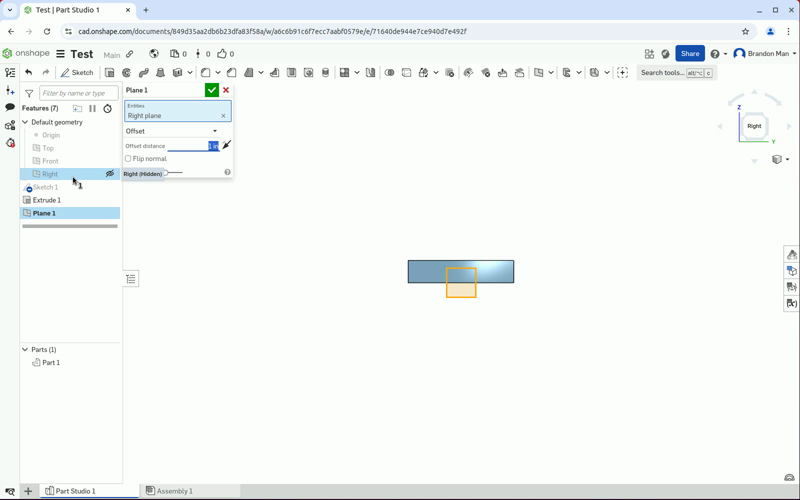
text(22.4)
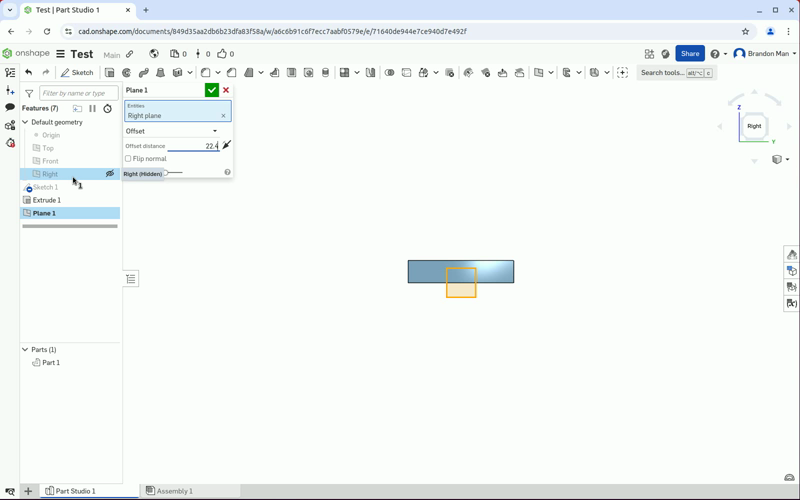
key(enter, 2)
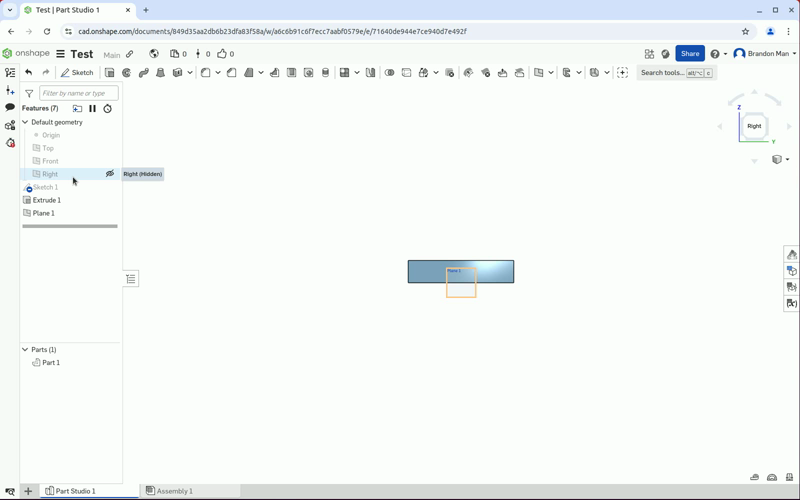
key(shift+s)
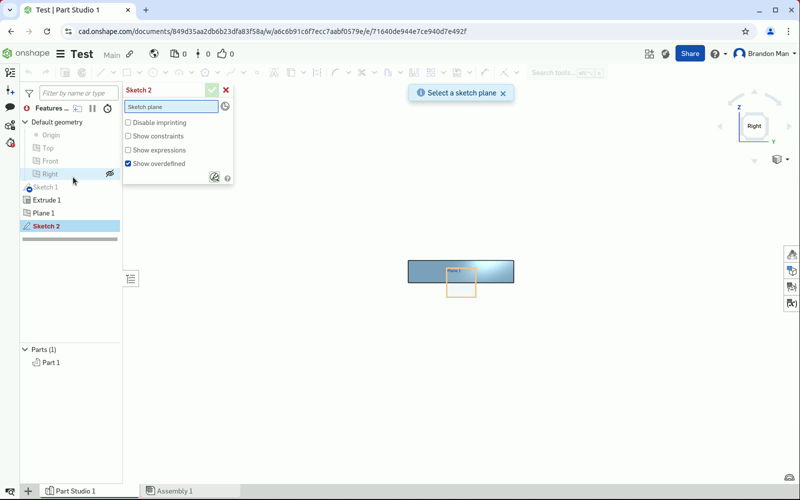
mouse_move(73, 215)
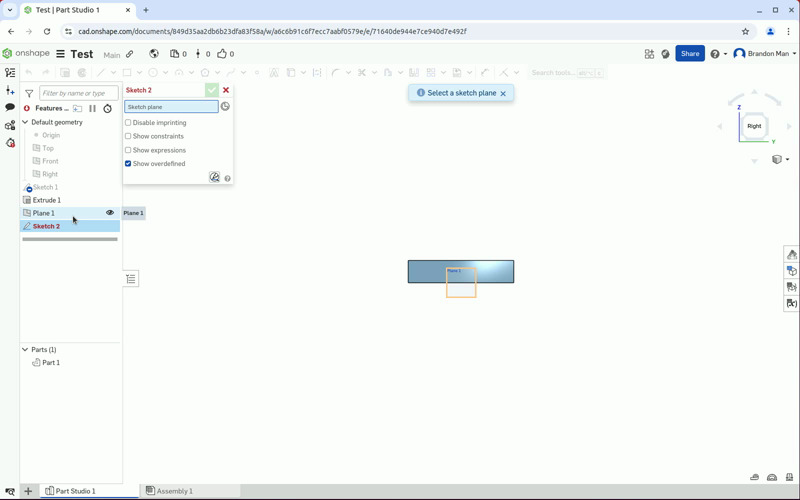
click(73, 215)
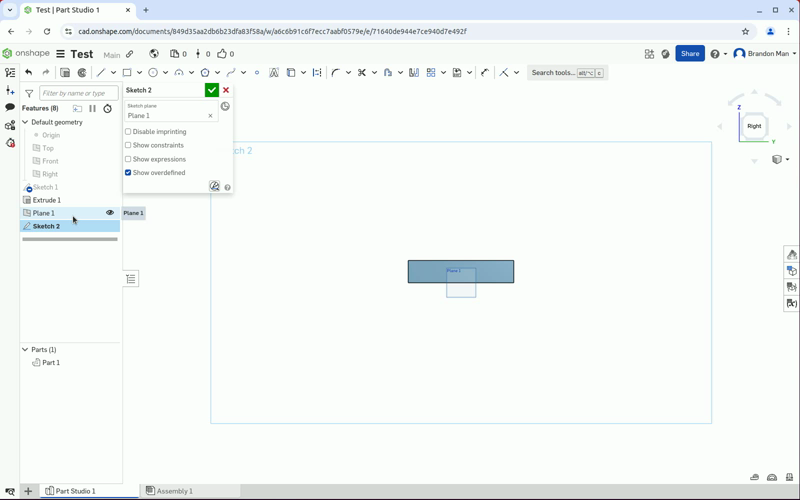
mouse_move(73, 352)
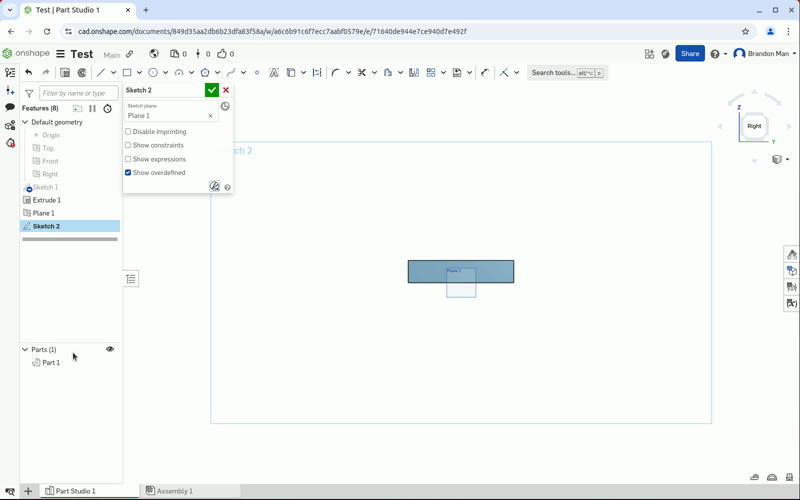
key(y)
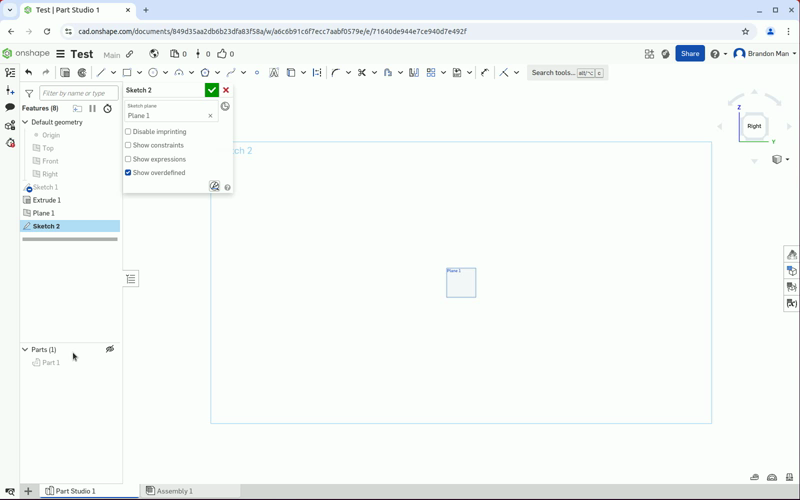
key(l)
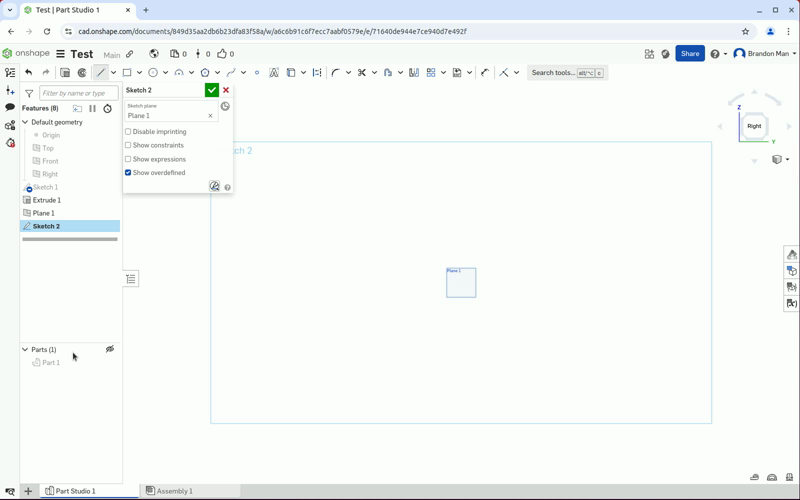
key_down(shift)
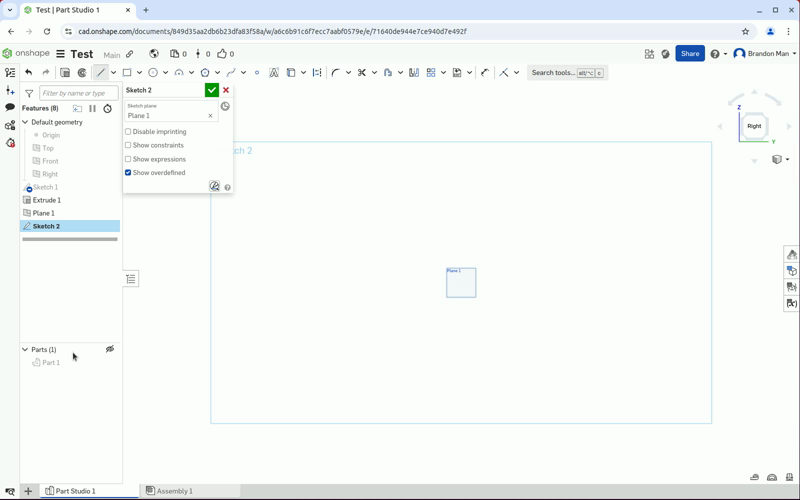
mouse_move(407, 282)
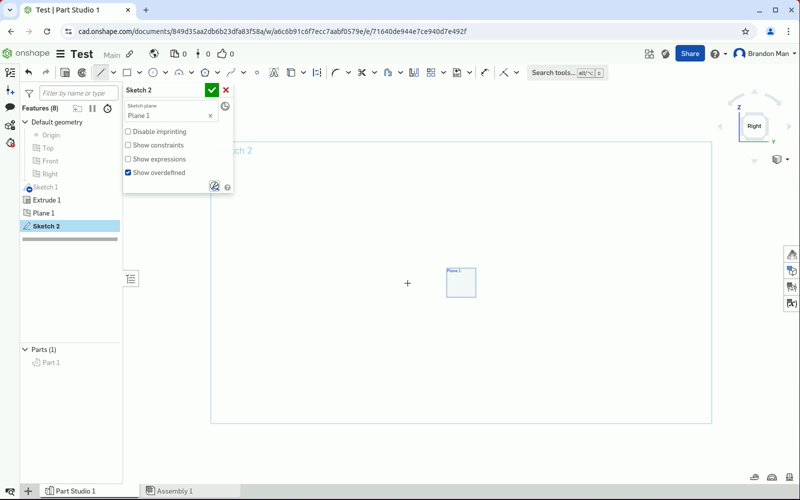
click(407, 282)
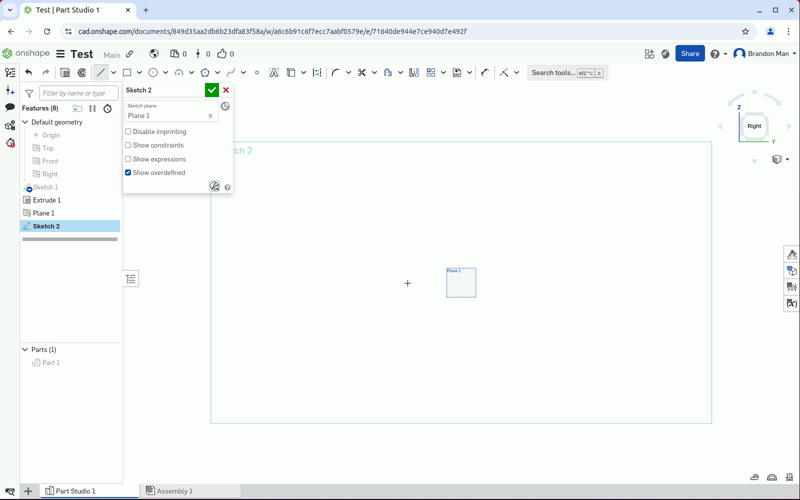
key_up(shift)
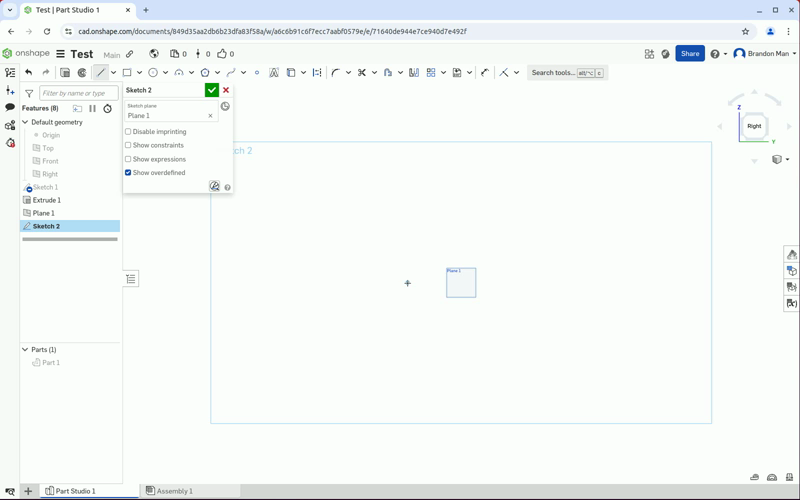
key_down(shift)
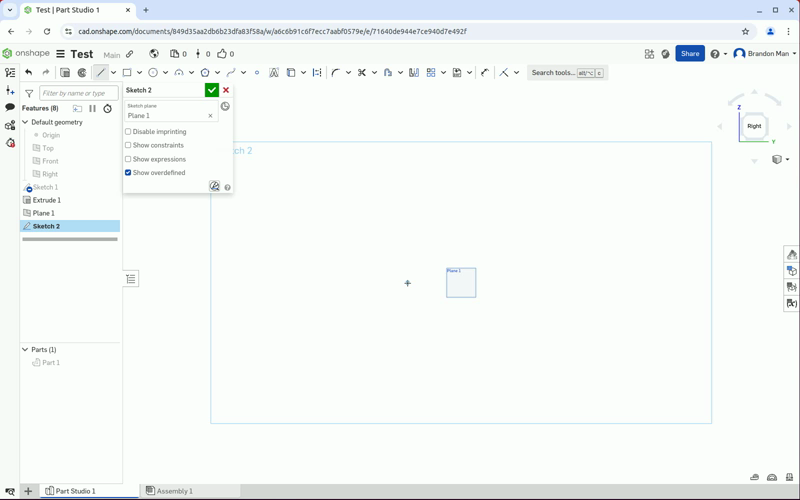
mouse_move(513, 282)
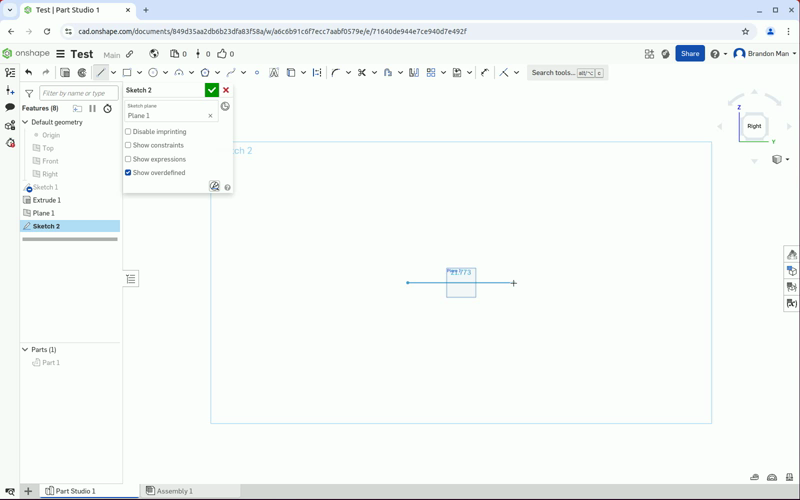
click(513, 282)
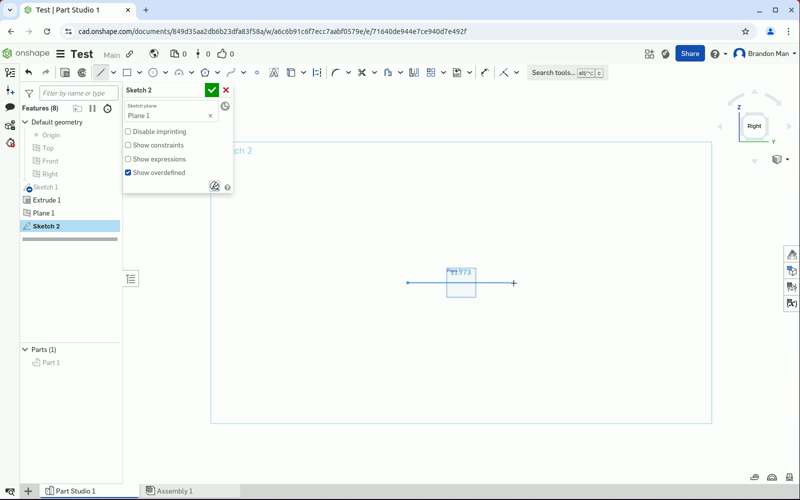
key_up(shift)
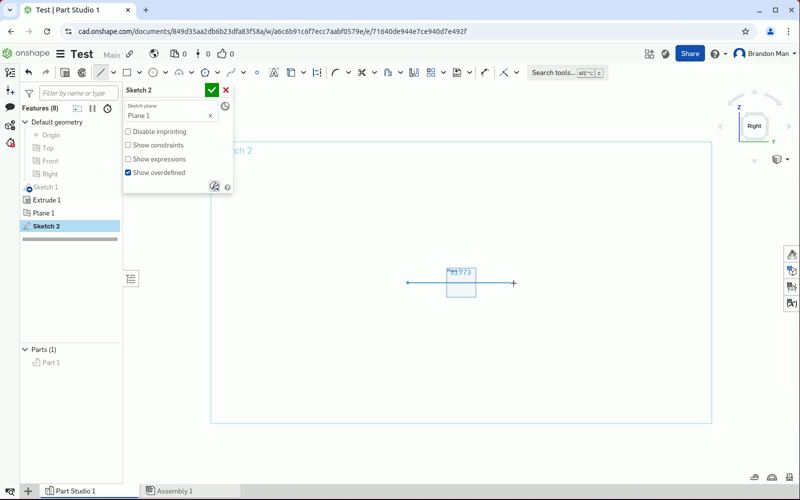
key_down(shift)
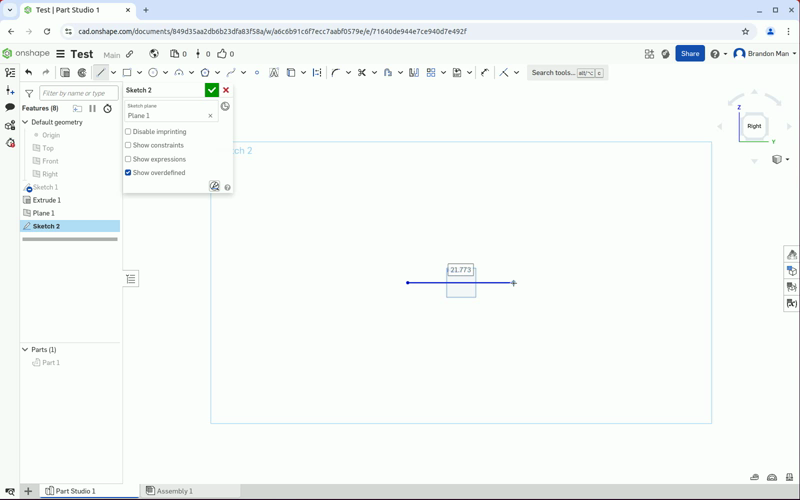
mouse_move(543, 282)
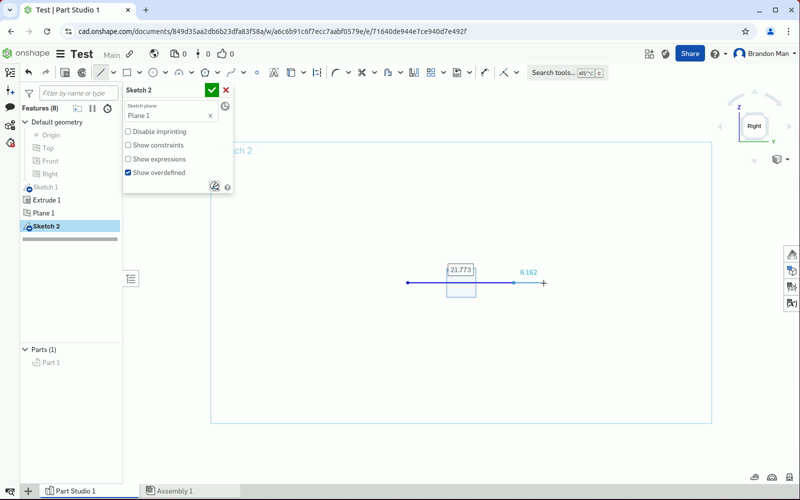
mouse_move(513, 260)
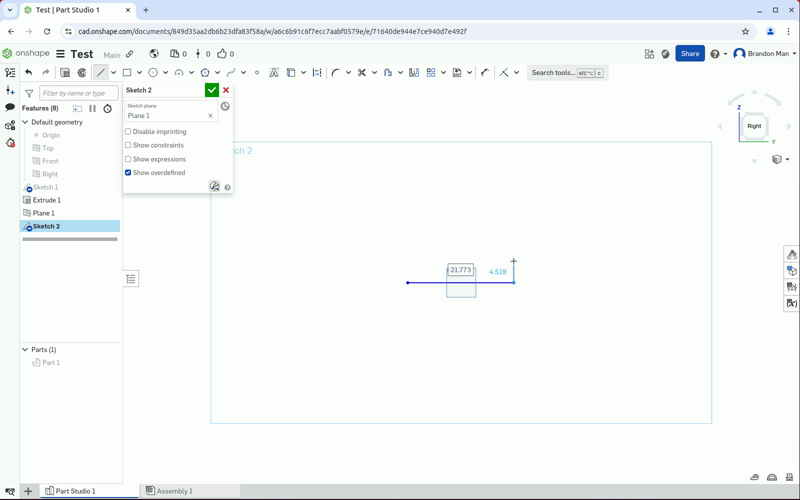
click(513, 260)
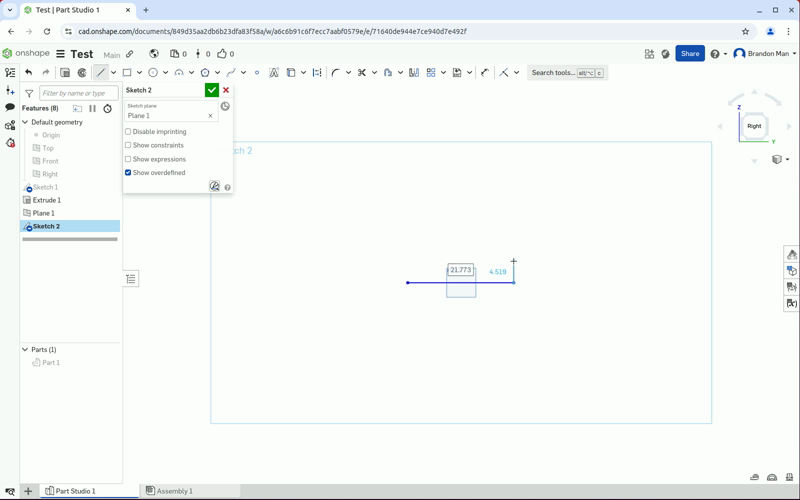
key_up(shift)
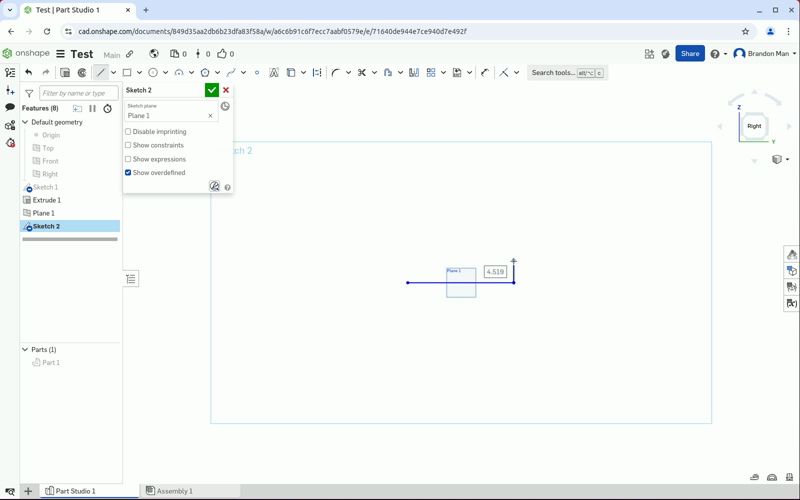
key_down(shift)
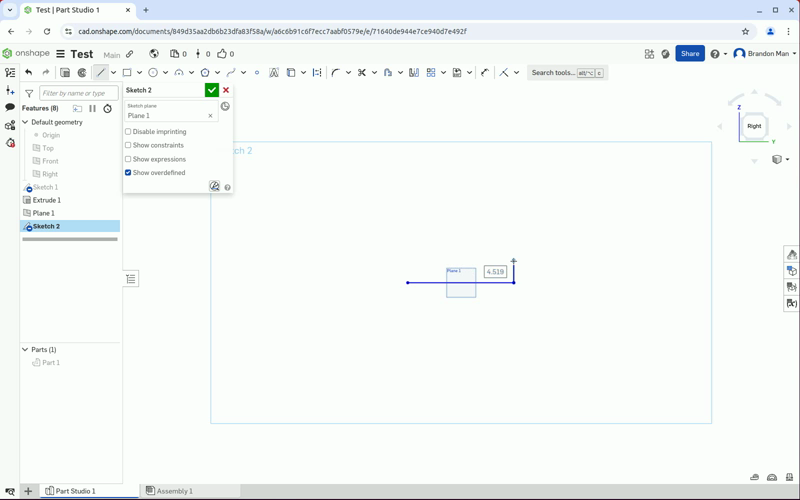
mouse_move(407, 260)
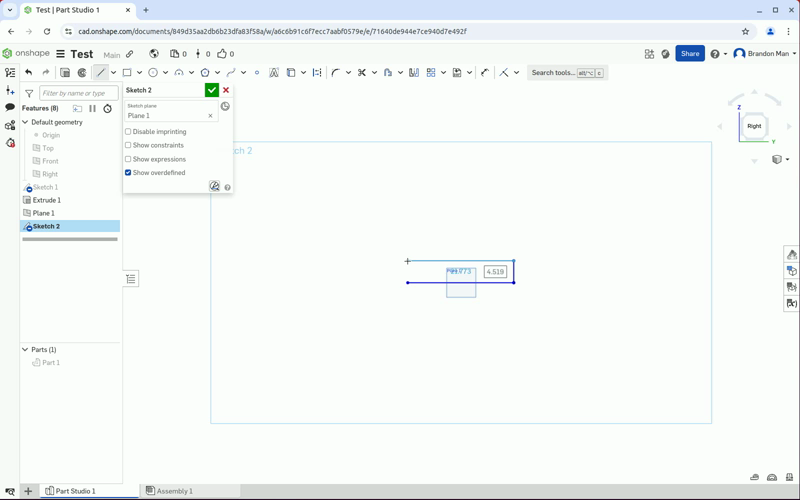
click(407, 260)
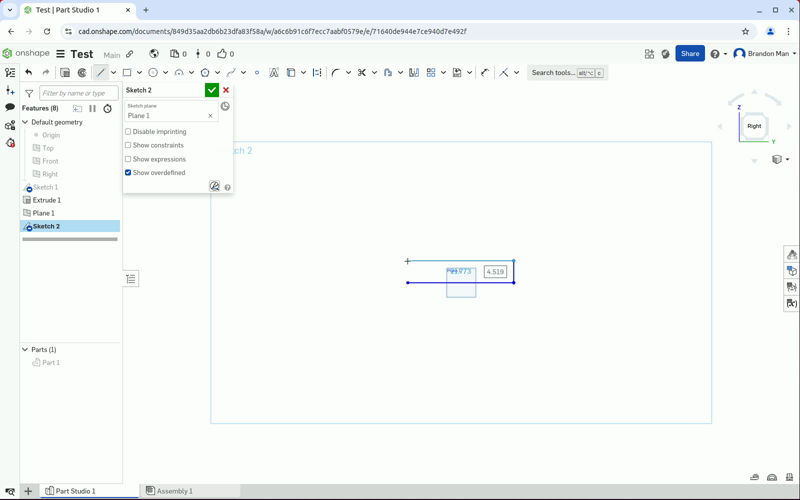
key_up(shift)
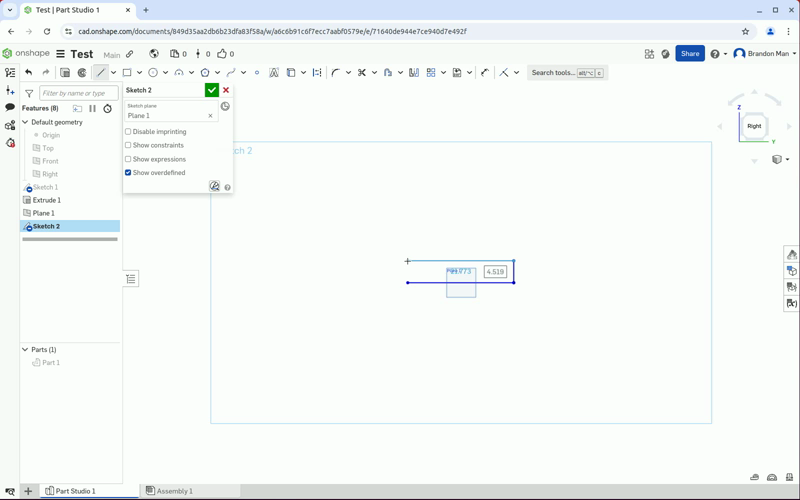
mouse_move(437, 260)
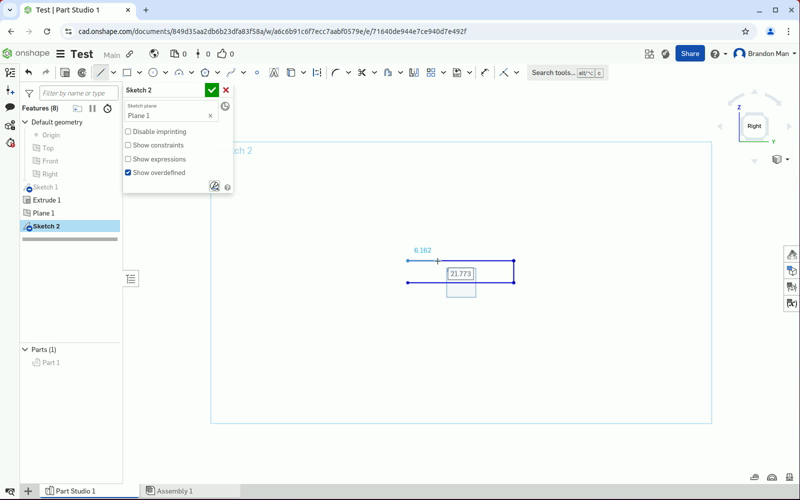
key_down(shift)
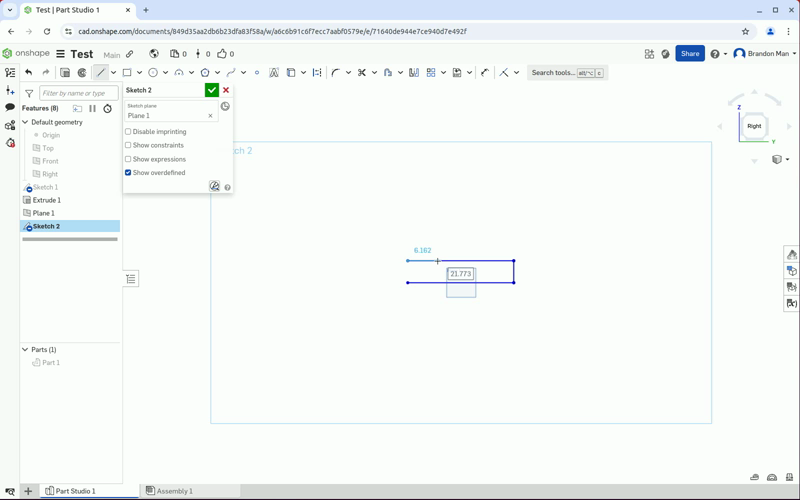
mouse_move(407, 282)
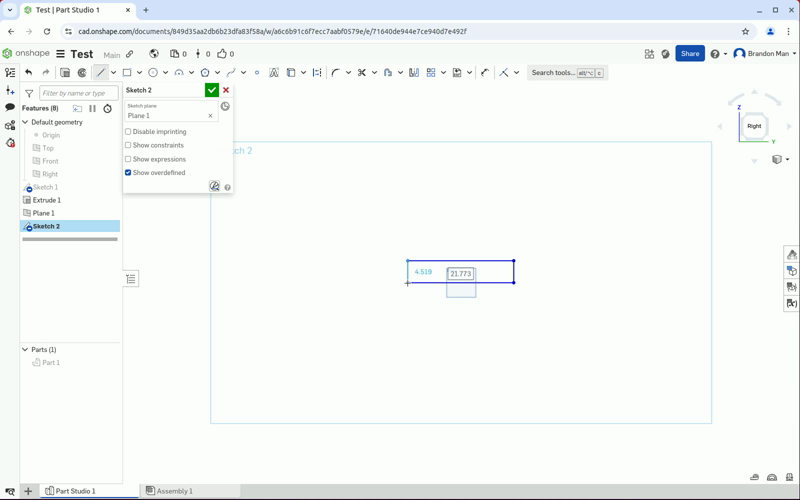
key_up(shift)
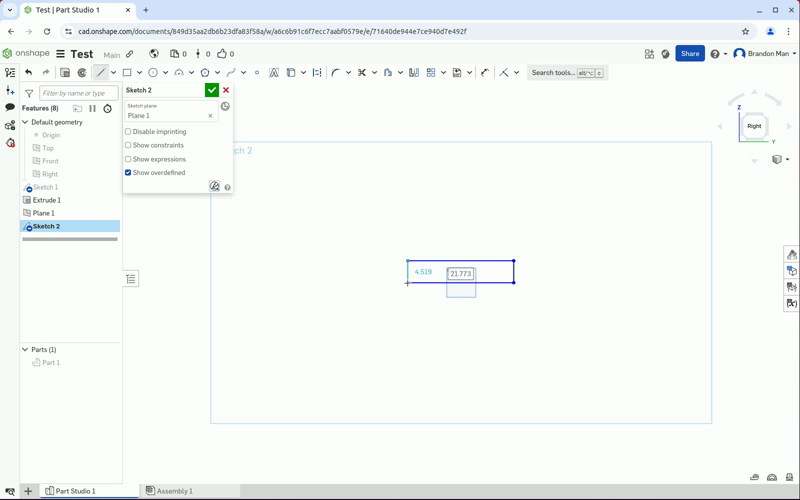
click(407, 282)
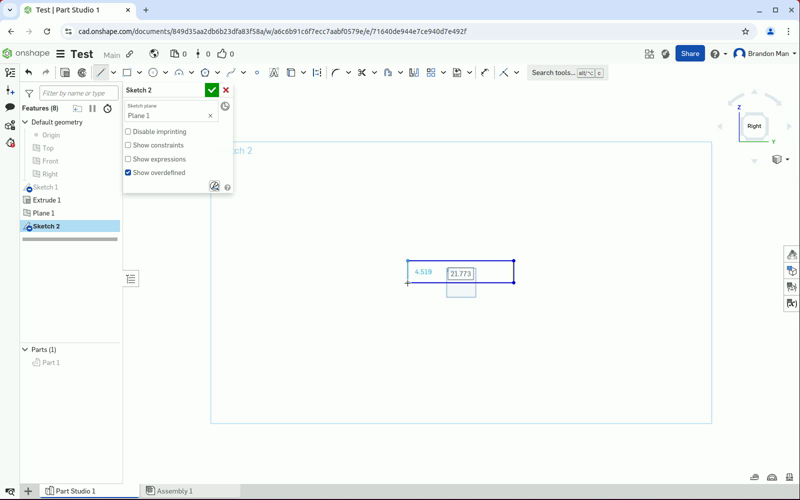
key(esc)
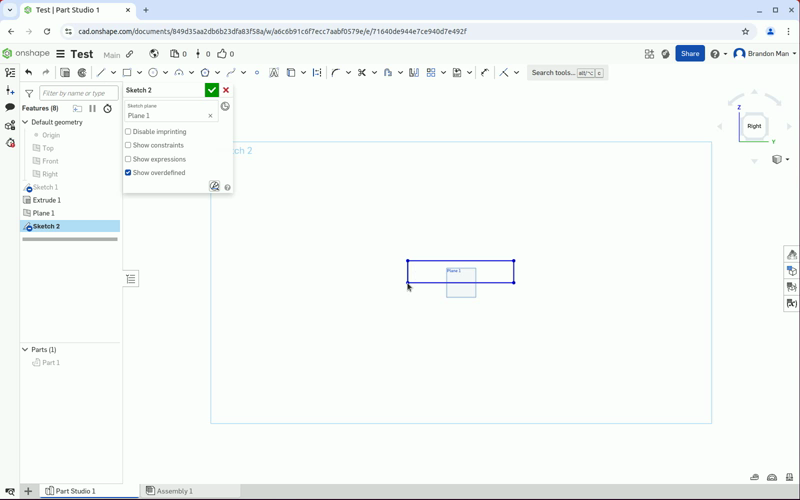
mouse_move(486, 277)
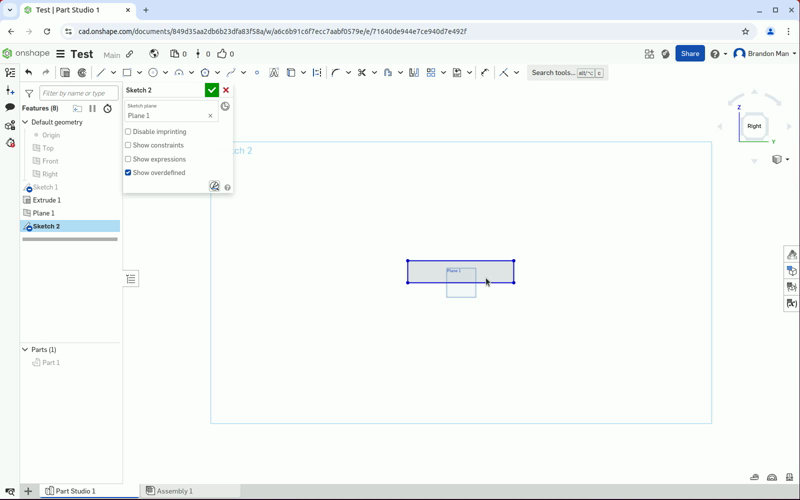
click(486, 277)
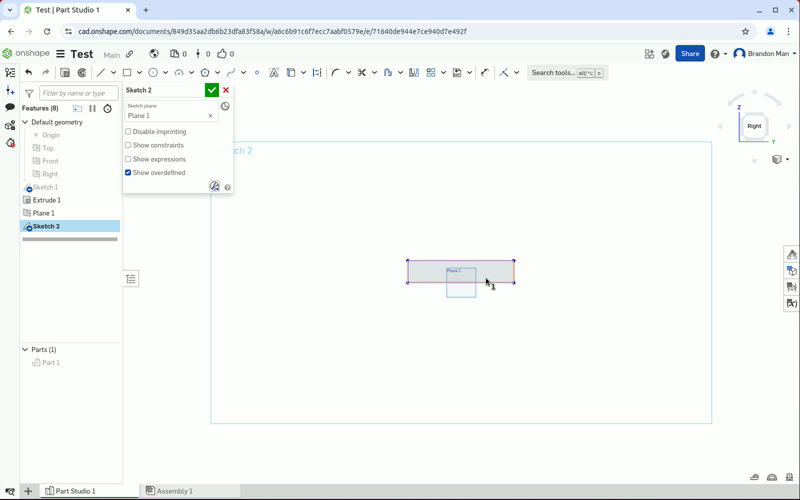
mouse_move(73, 352)
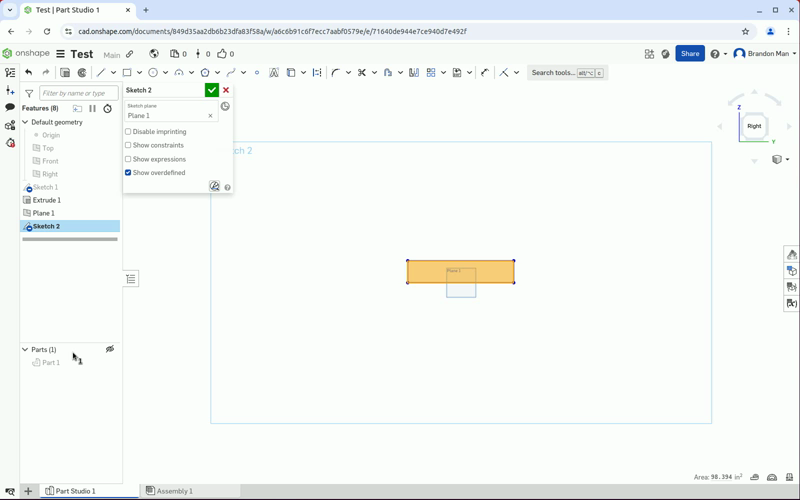
key(shift+y)
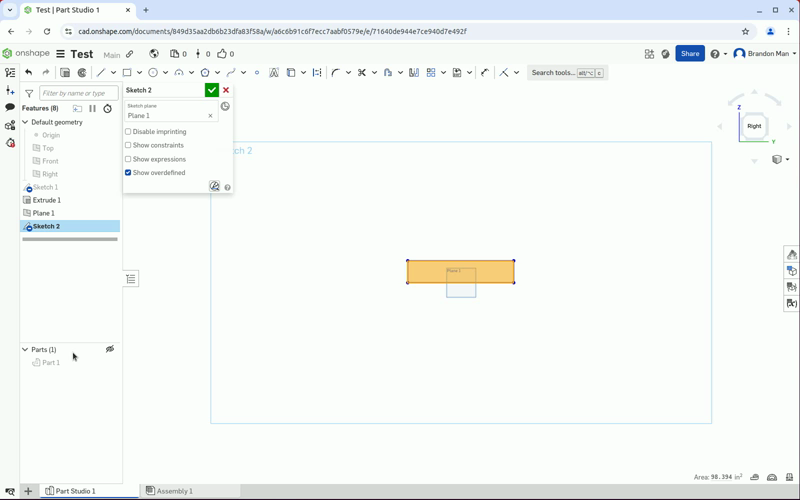
key(shift+e)
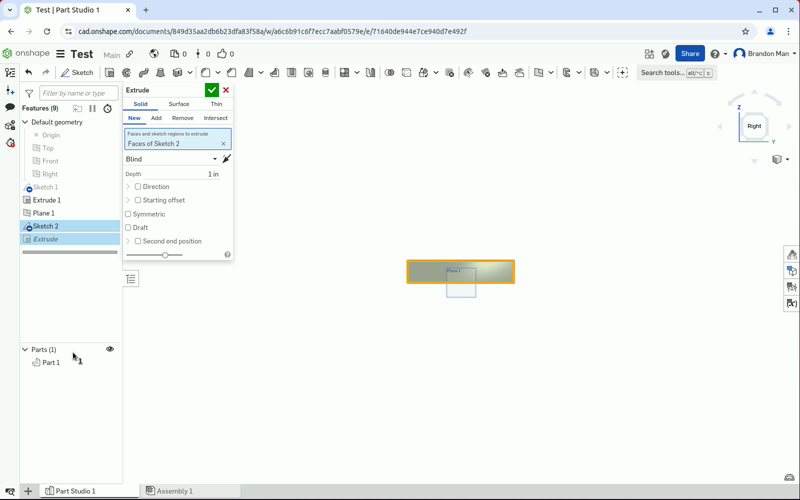
mouse_move(143, 106)
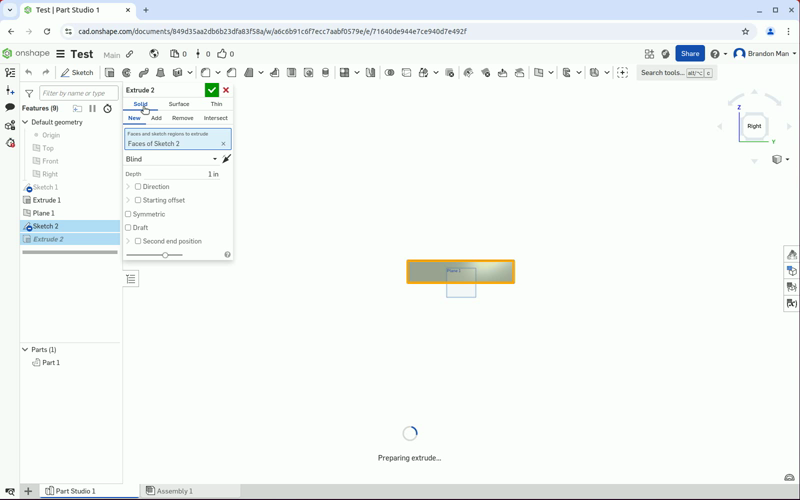
click(143, 106)
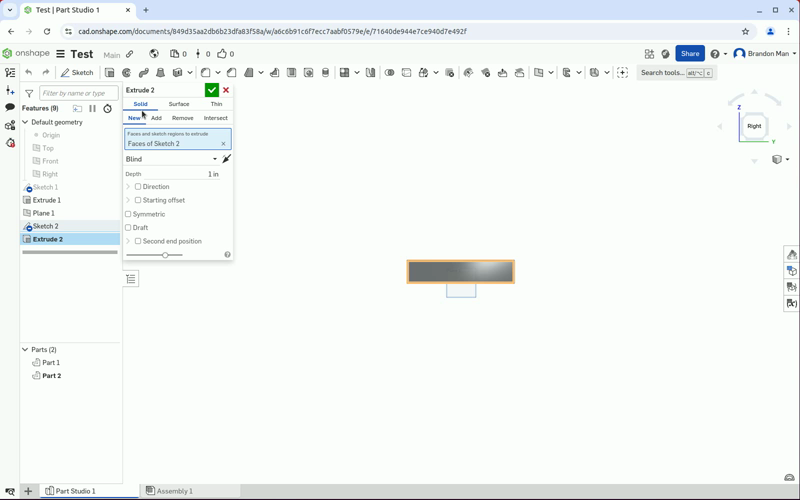
mouse_move(137, 120)
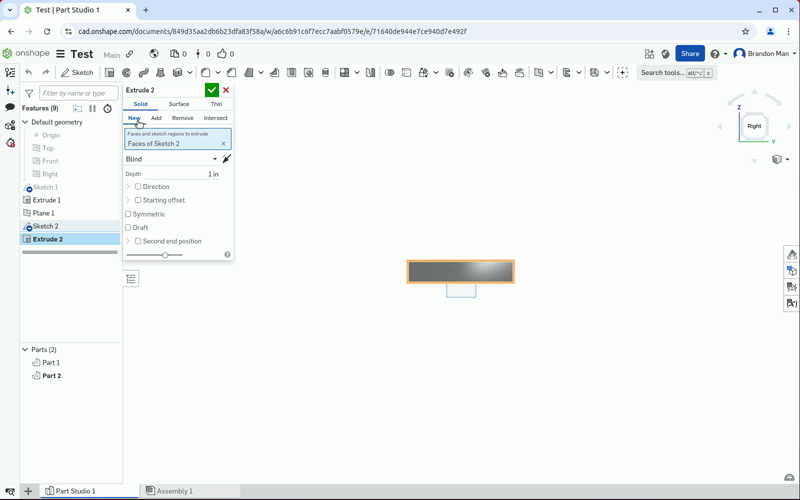
click(137, 120)
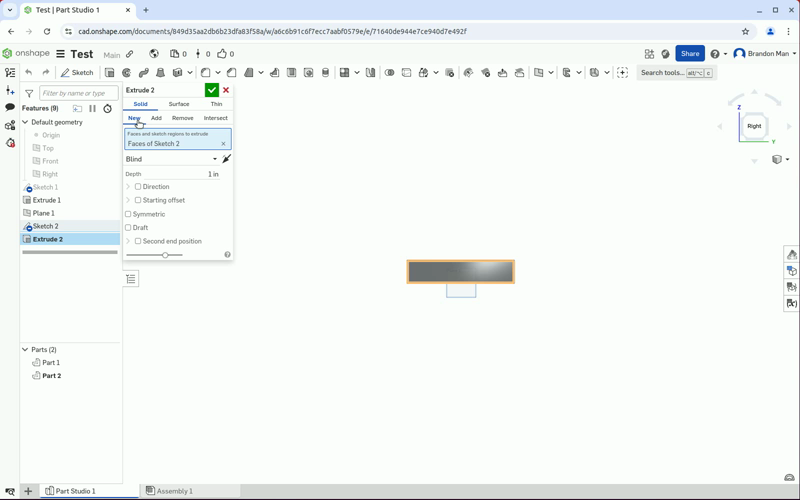
key(tab, 4)
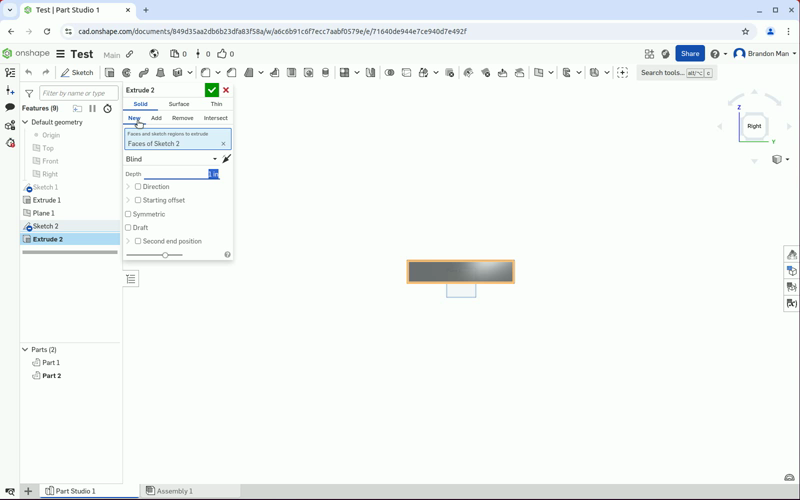
text(0.722)
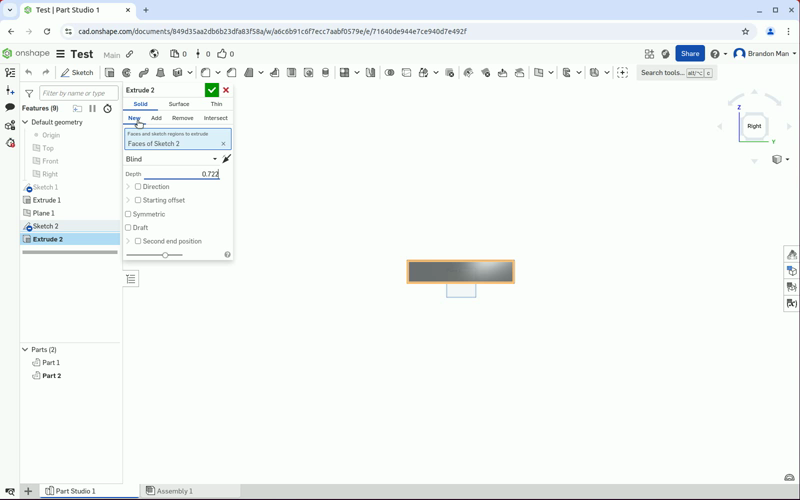
key(enter)
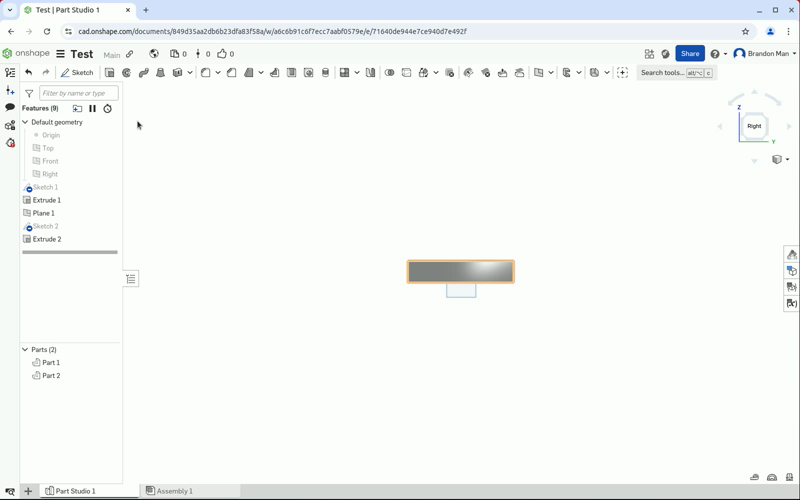
key(shift+h)
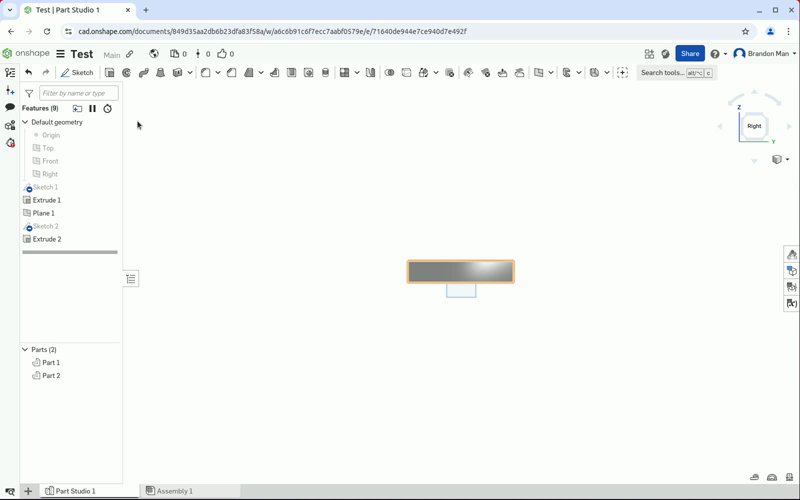
key(shift+h)
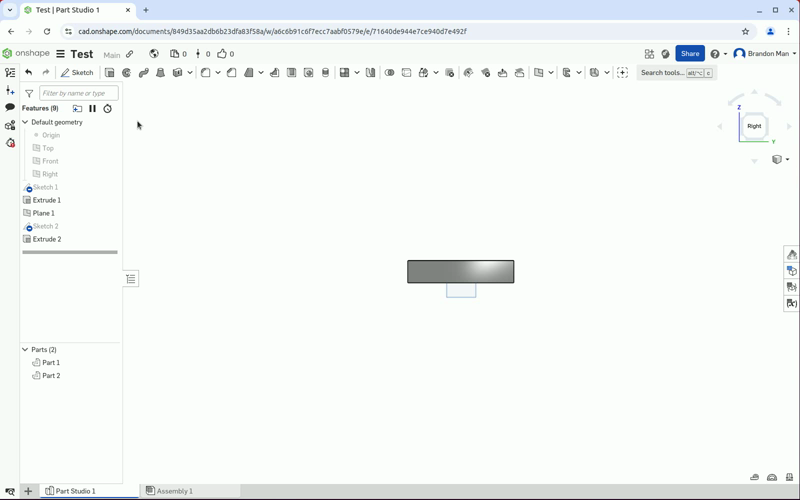
mouse_move(73, 189)
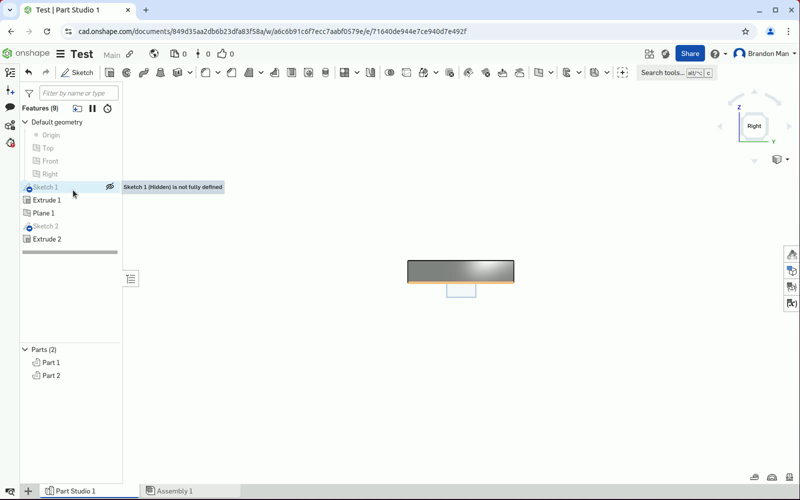
click(73, 189)
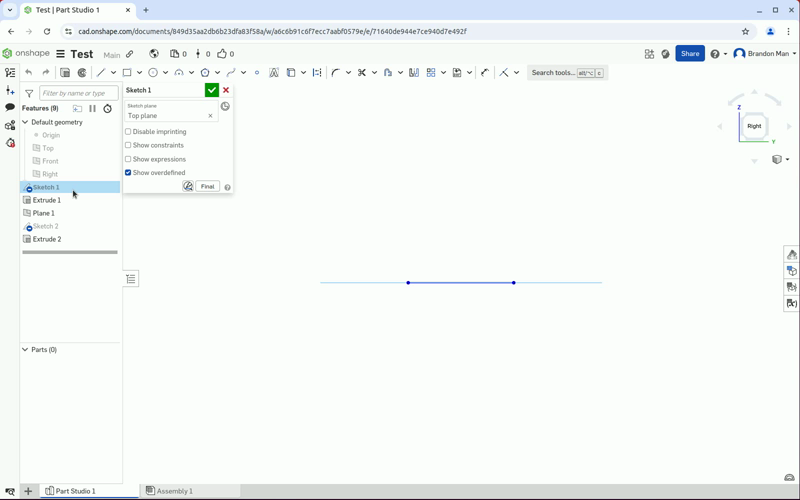
mouse_move(229, 92)
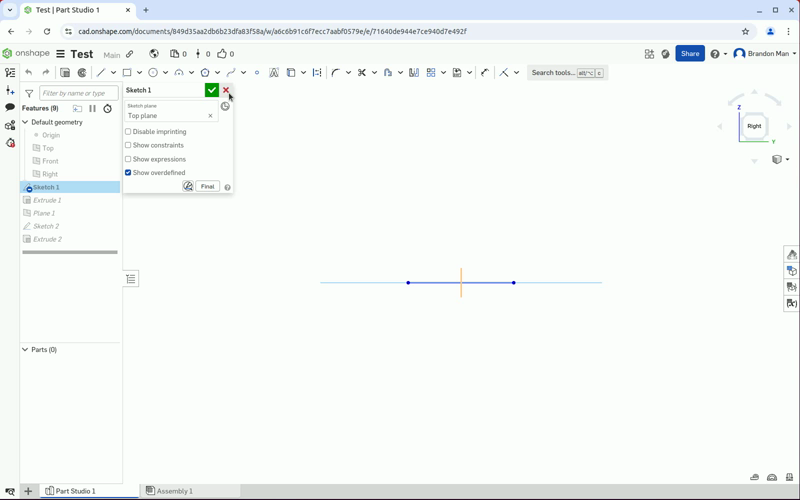
click(229, 92)
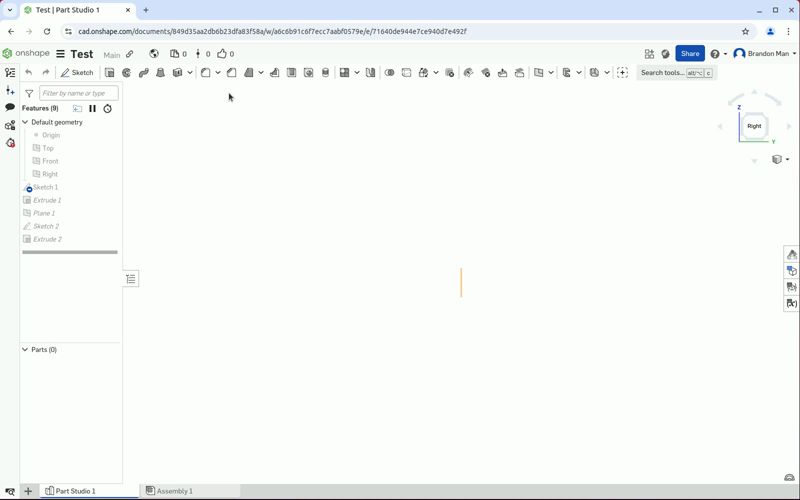
key(shift+s)
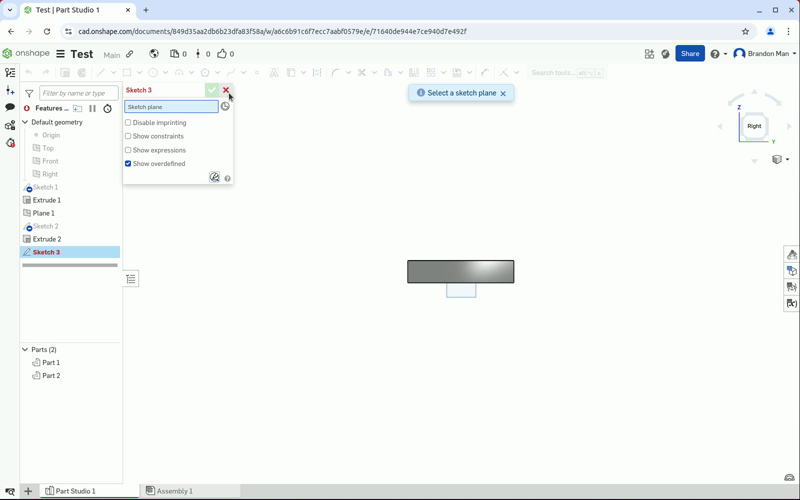
mouse_move(73, 215)
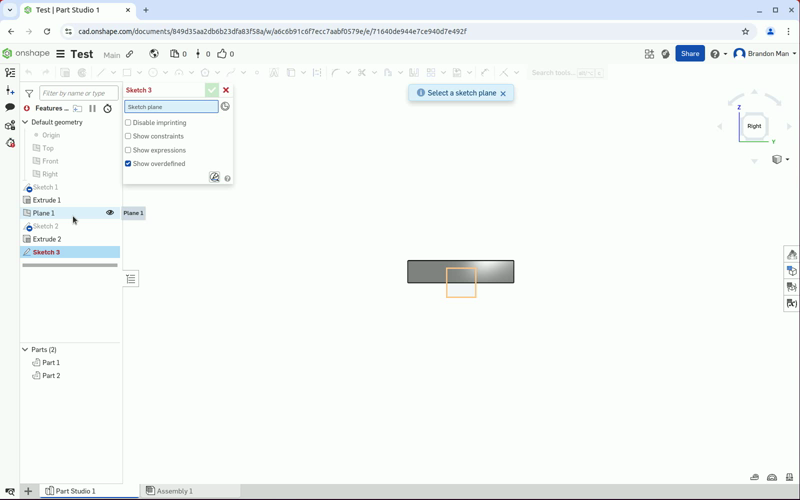
click(73, 215)
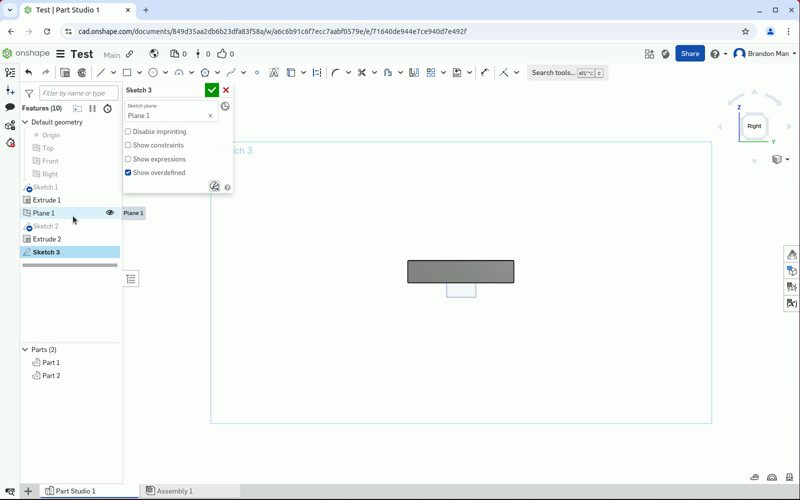
mouse_move(73, 352)
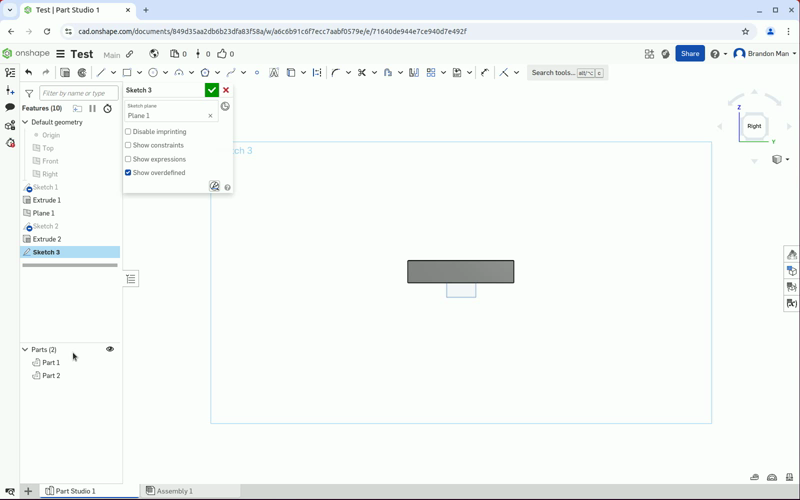
key(y)
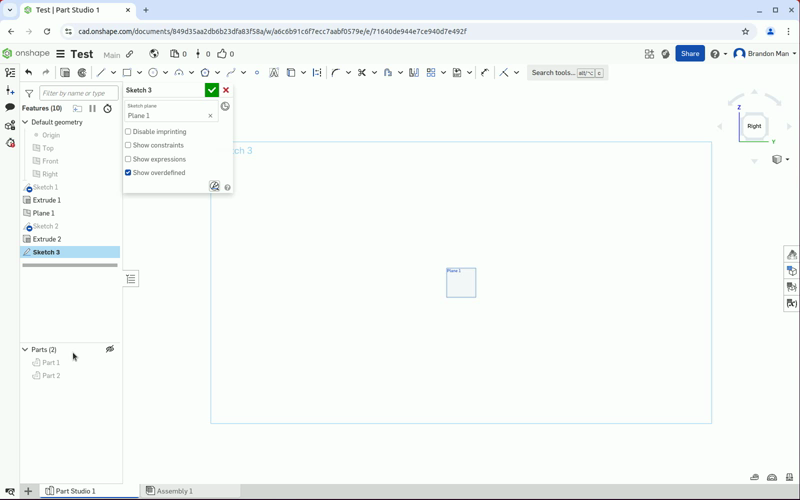
key(l)
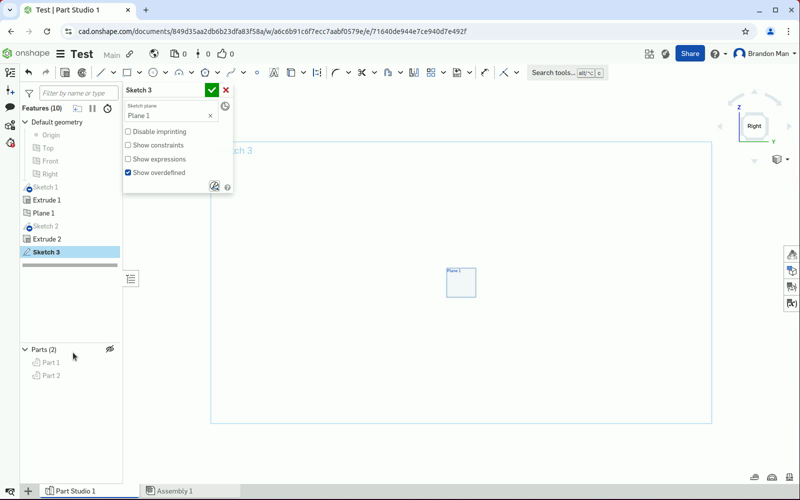
key_down(shift)
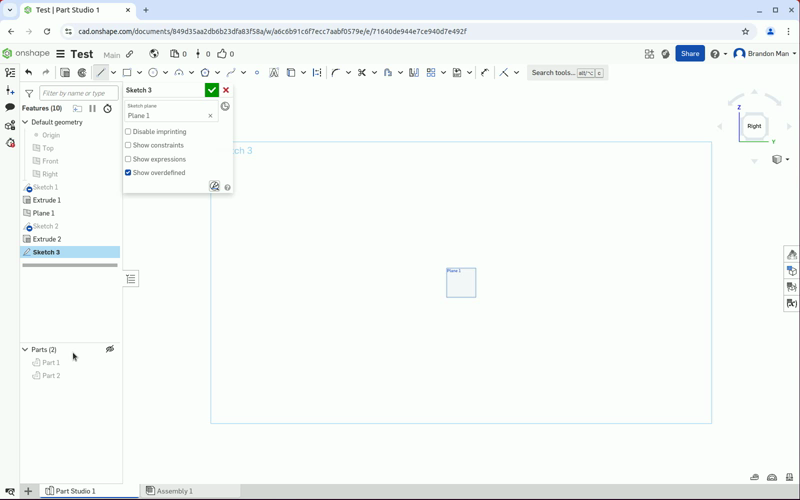
mouse_move(407, 260)
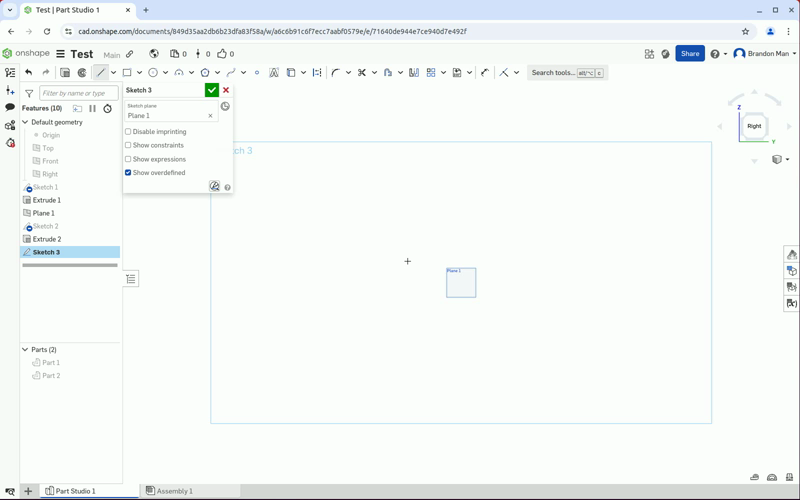
click(407, 260)
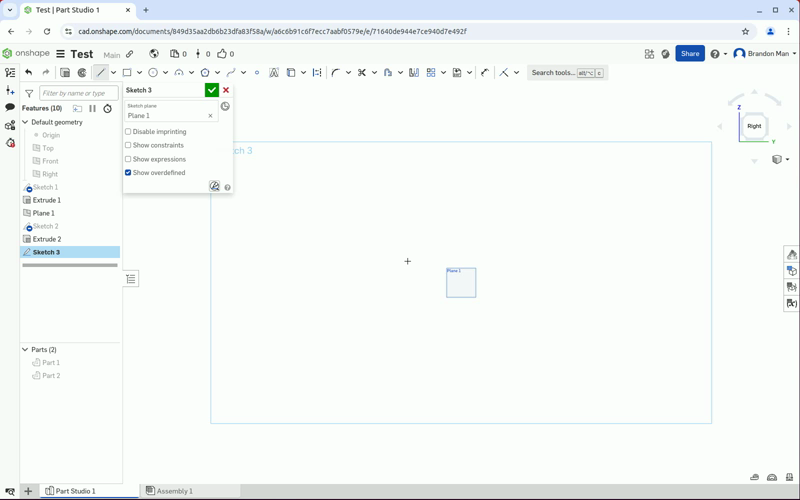
key_up(shift)
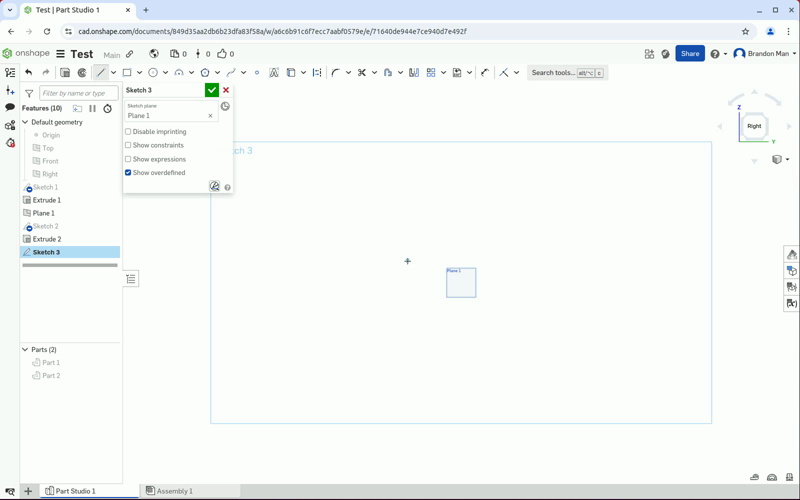
key_down(shift)
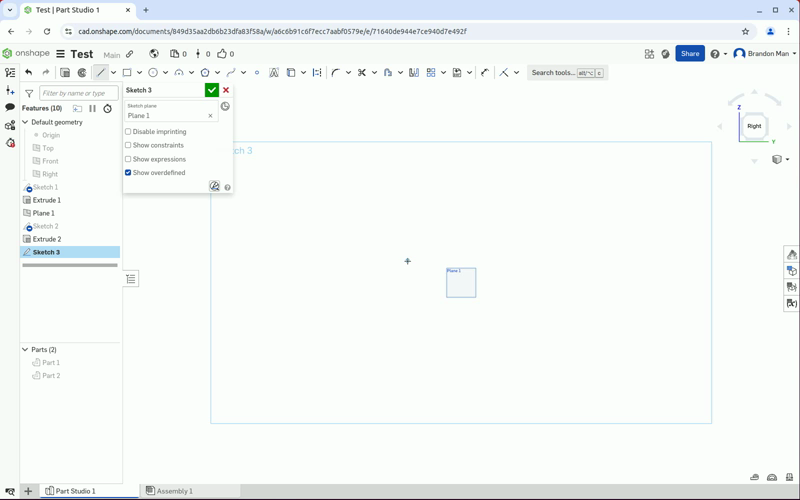
mouse_move(513, 260)
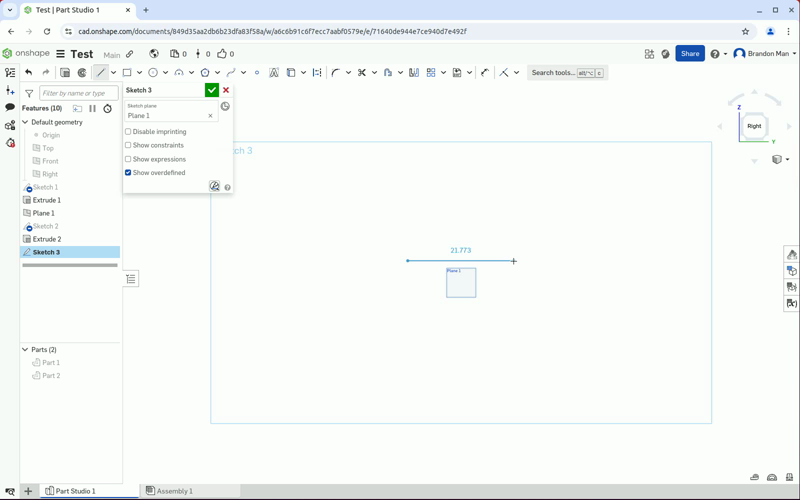
click(513, 260)
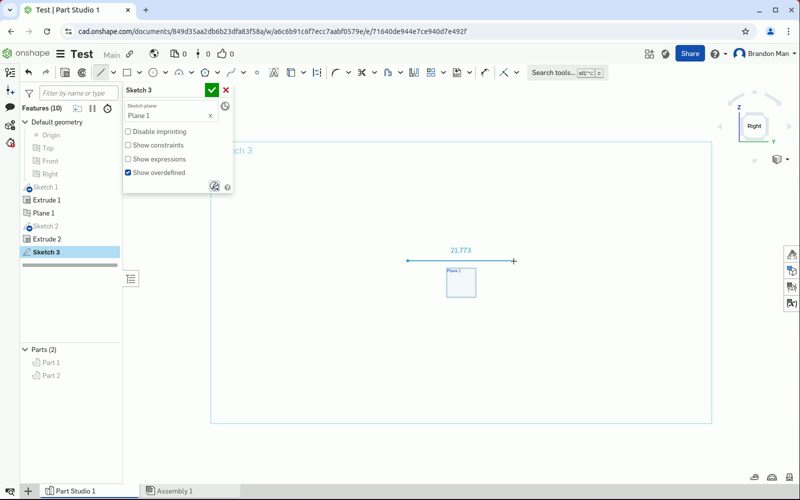
key_up(shift)
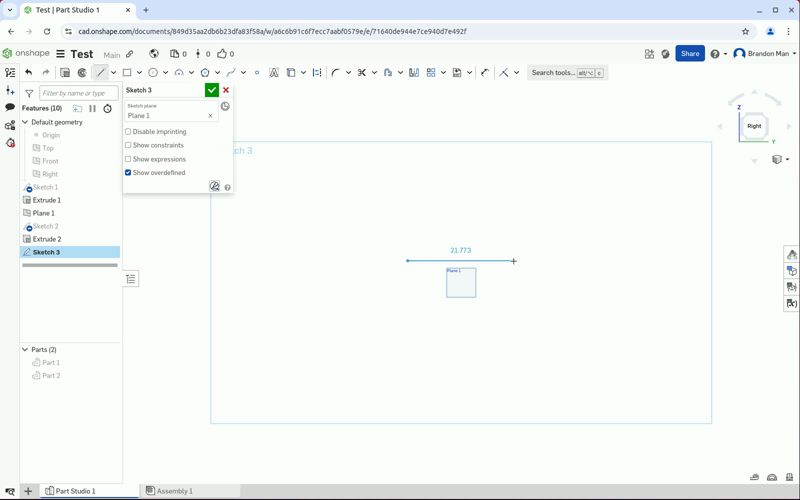
key_down(shift)
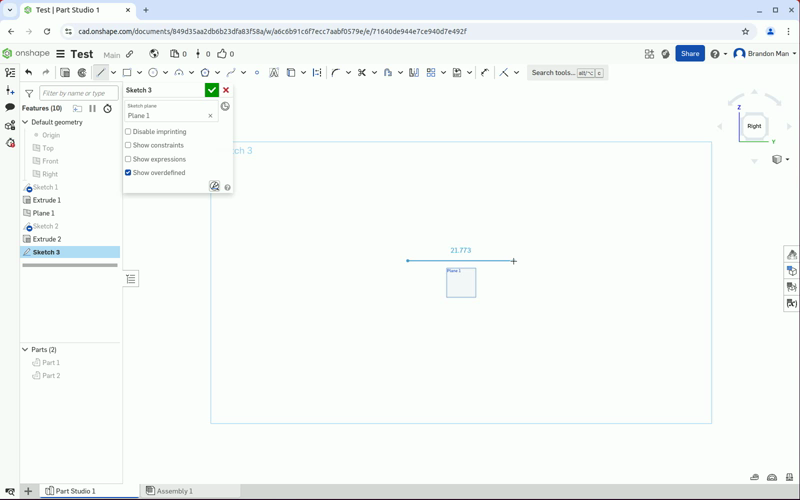
mouse_move(543, 260)
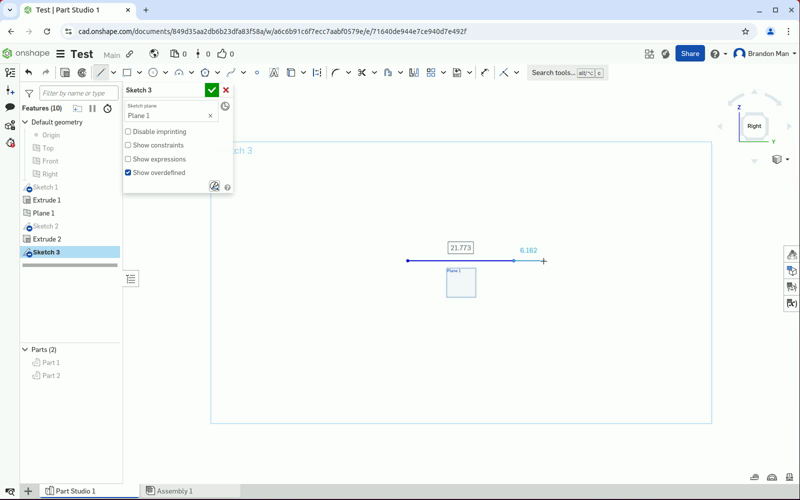
mouse_move(513, 257)
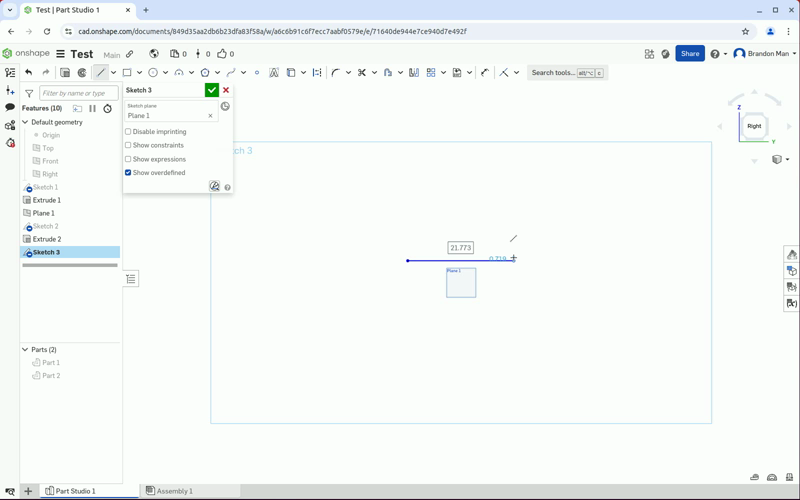
scroll(6)
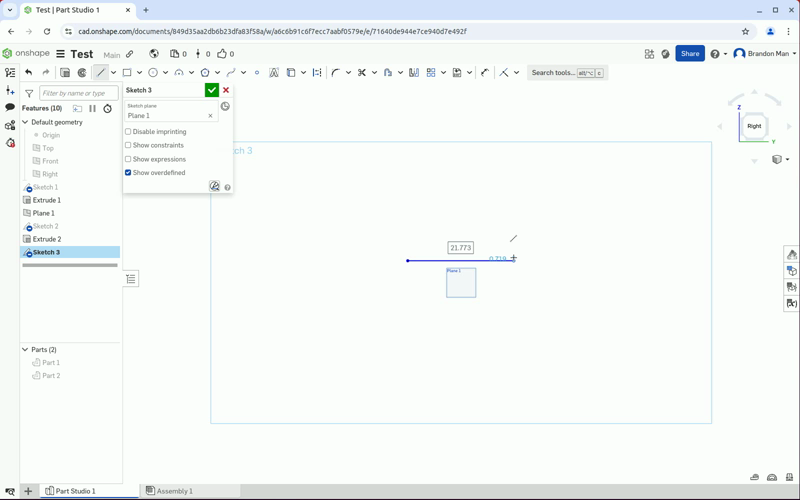
scroll(6)
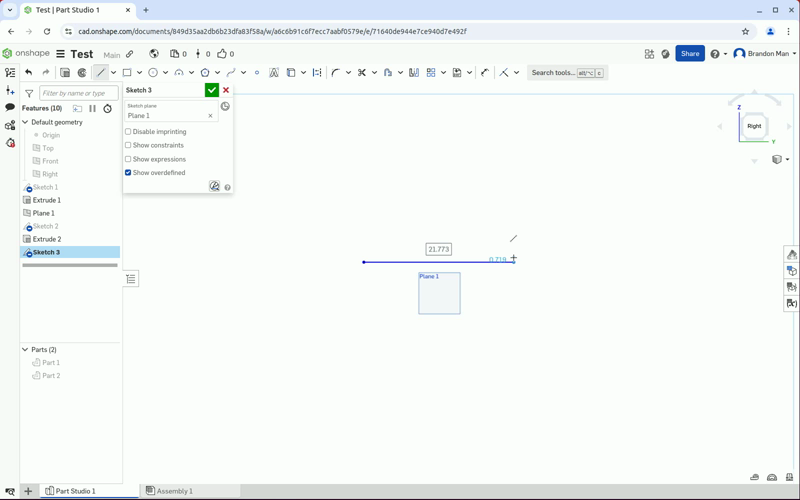
scroll(6)
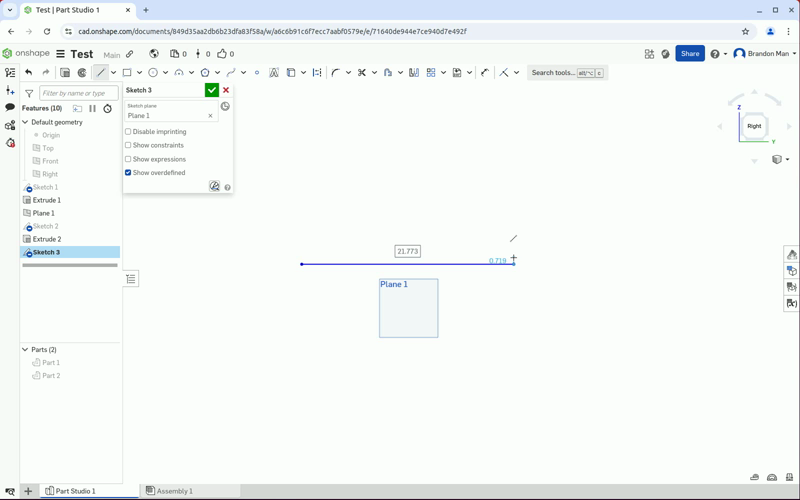
scroll(6)
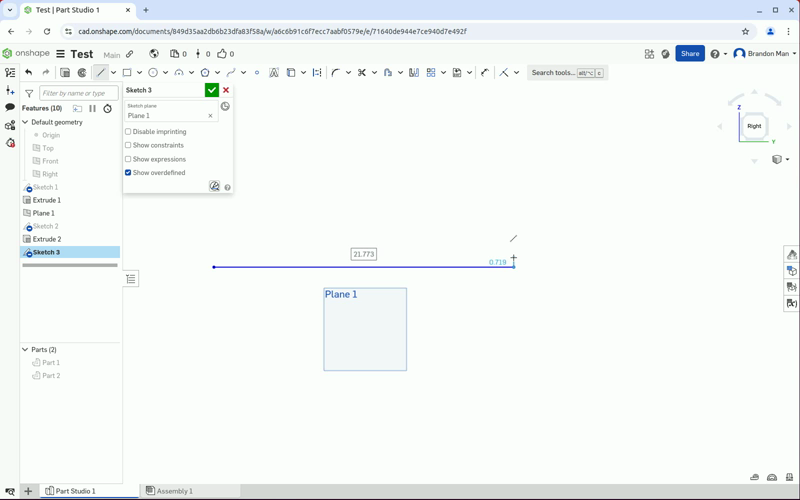
scroll(6)
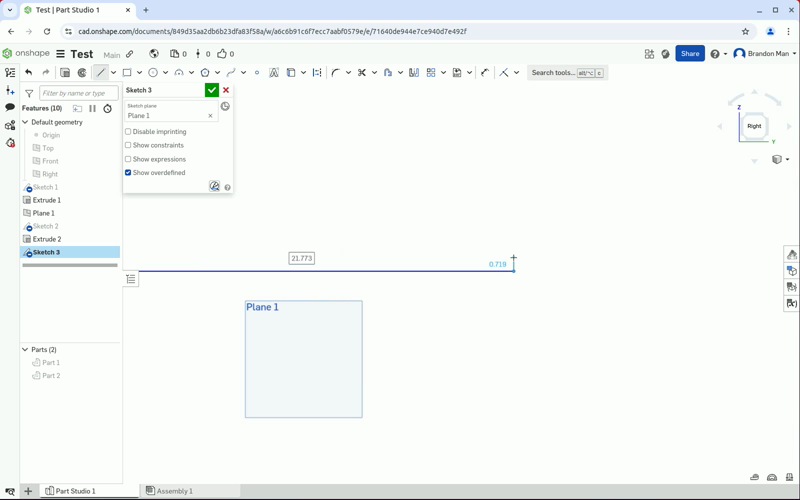
scroll(6)
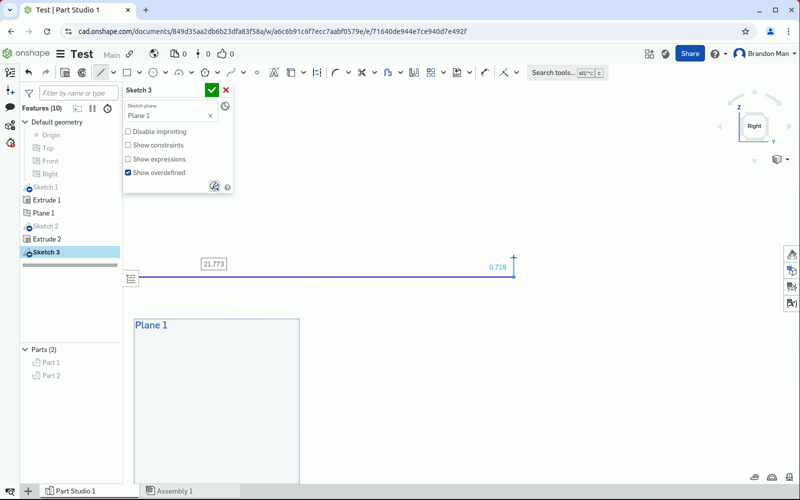
scroll(6)
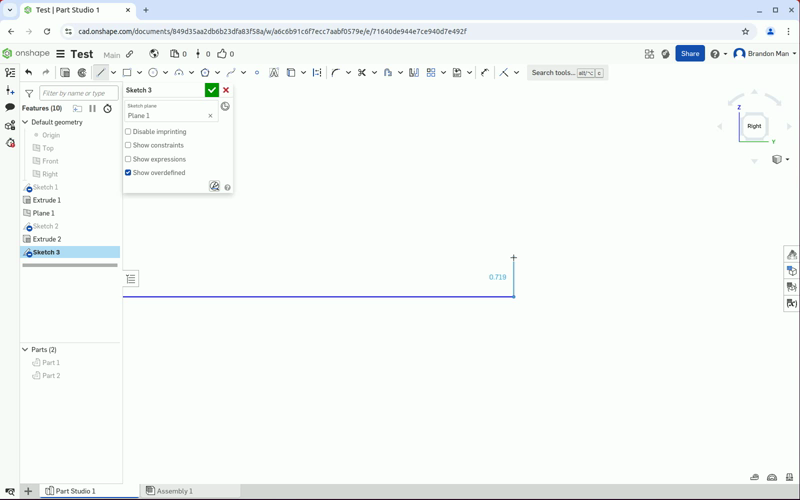
click(513, 257)
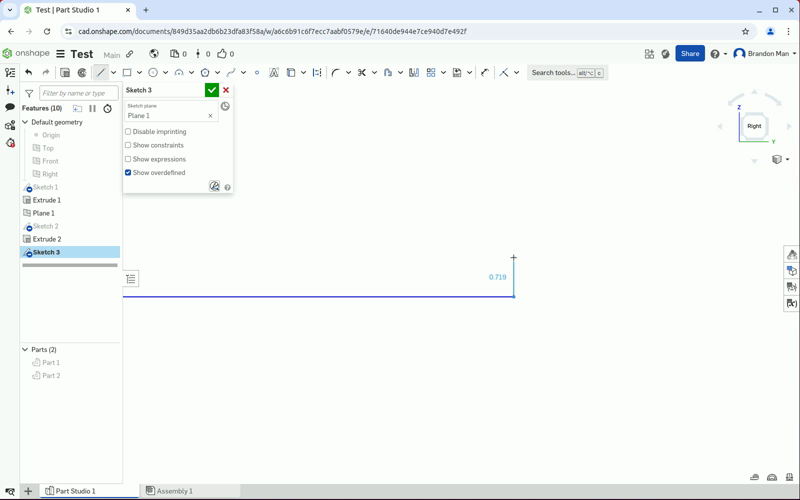
scroll(-6)
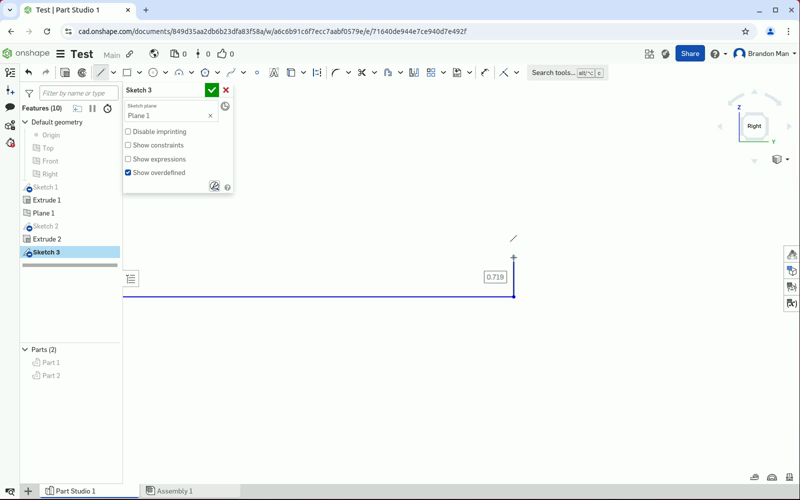
scroll(-6)
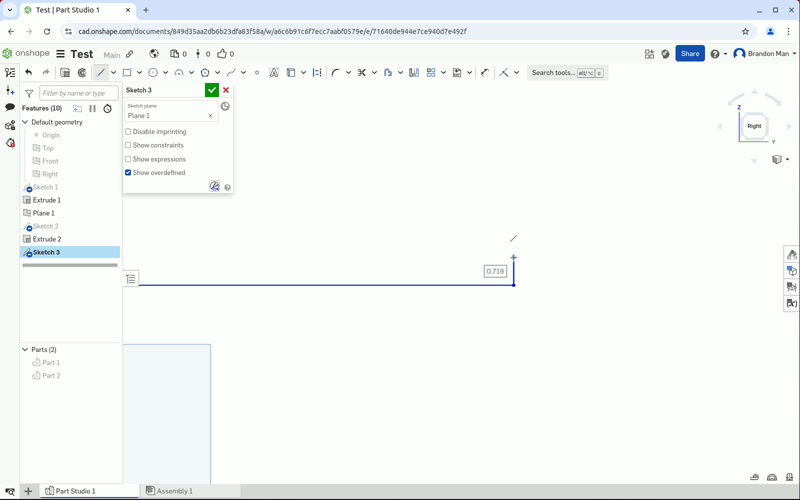
scroll(-6)
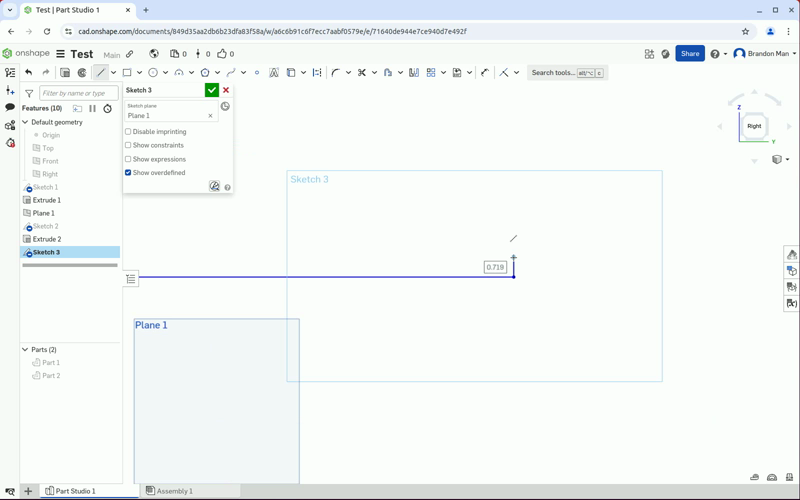
scroll(-6)
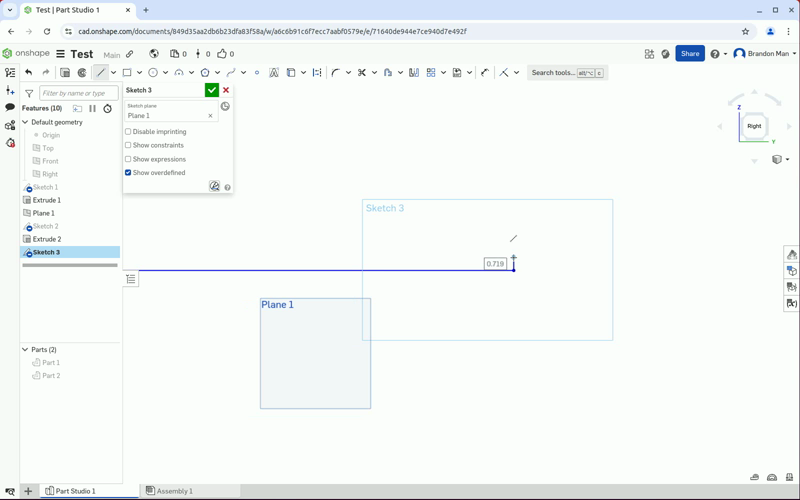
scroll(-6)
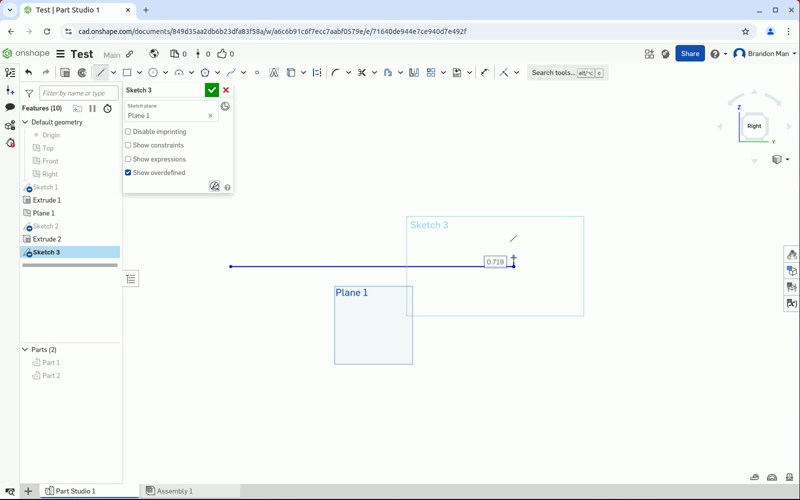
scroll(-6)
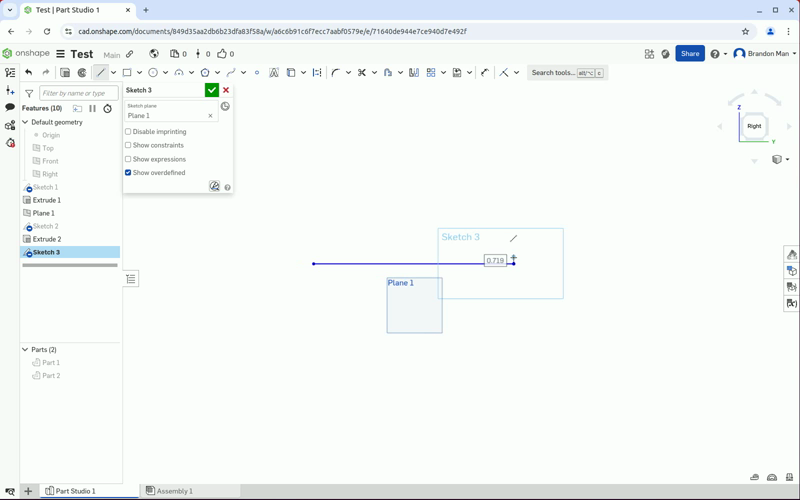
scroll(-6)
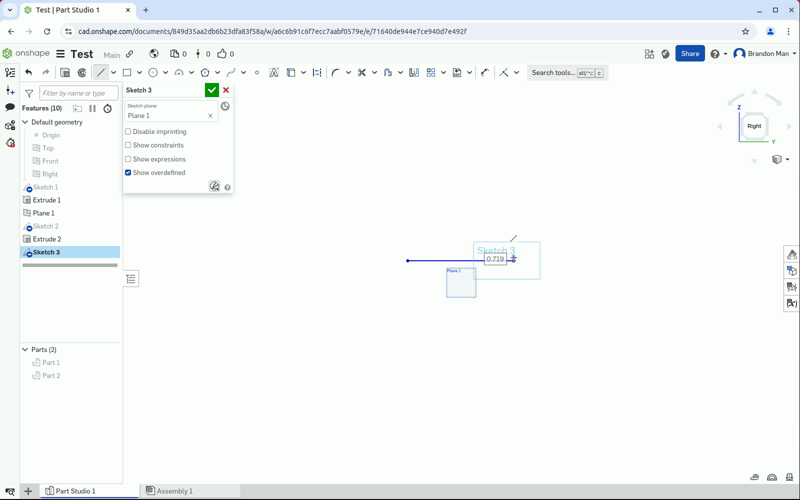
key_up(shift)
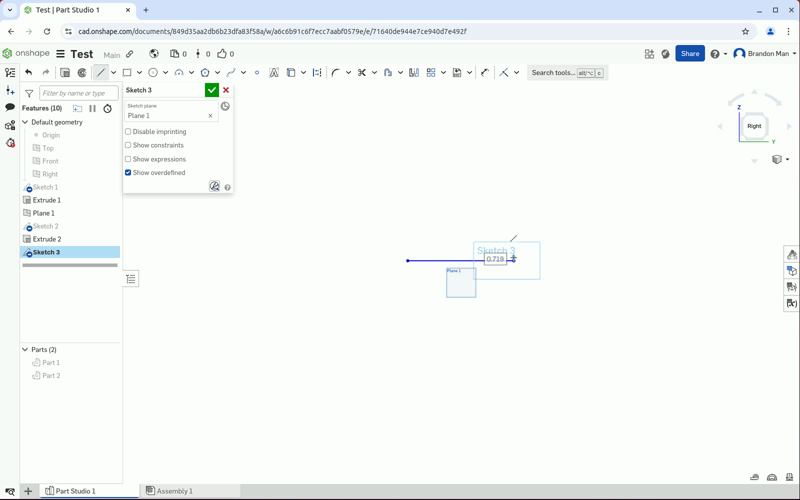
key_down(shift)
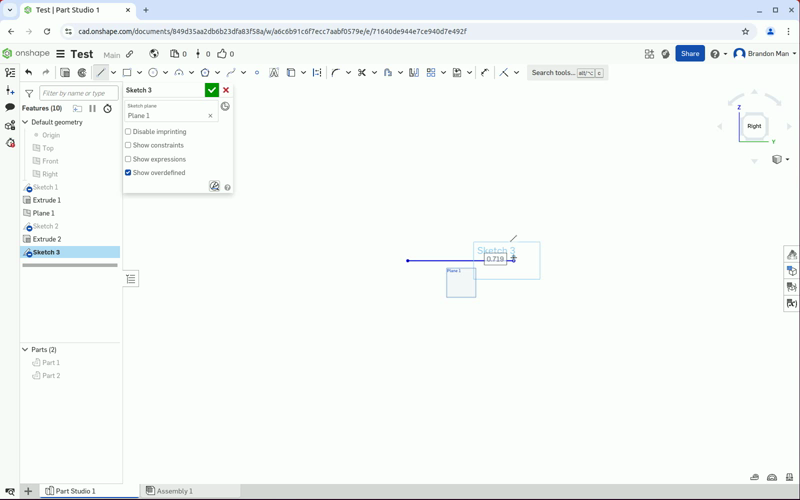
mouse_move(407, 257)
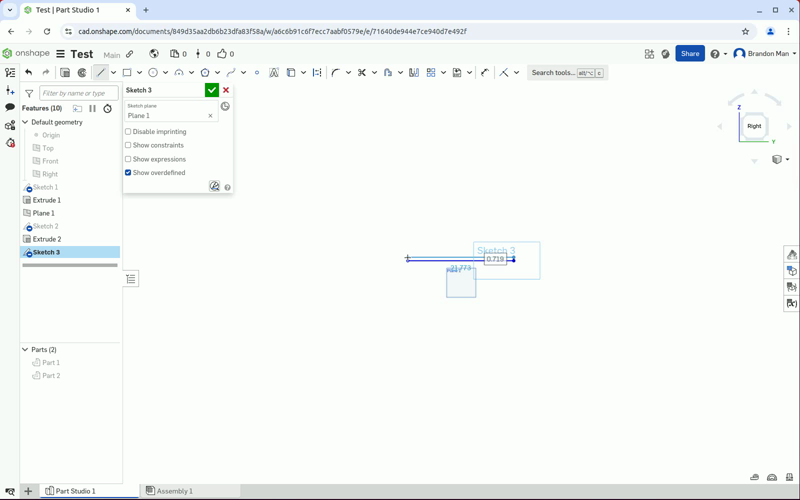
scroll(6)
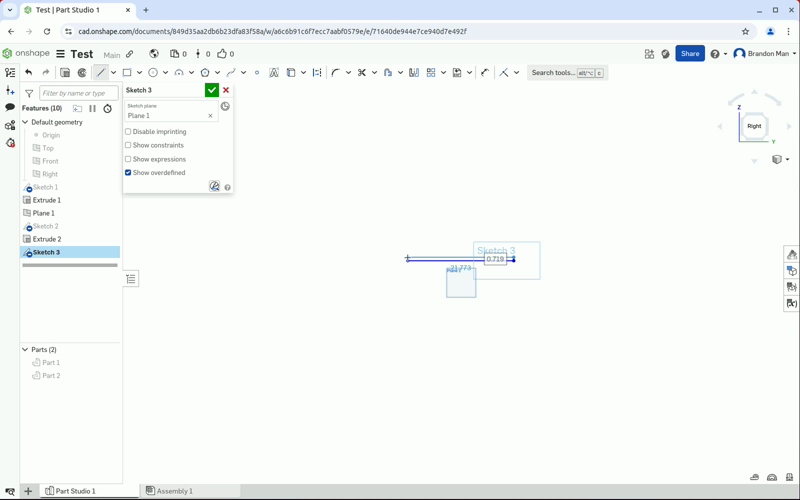
scroll(6)
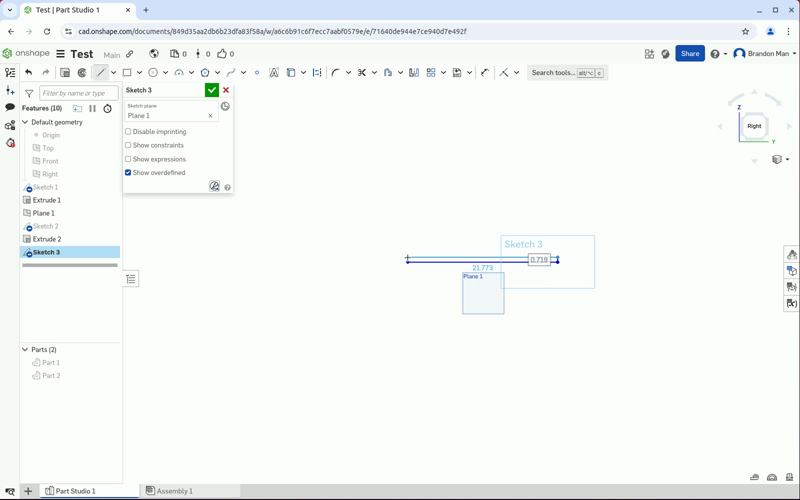
scroll(6)
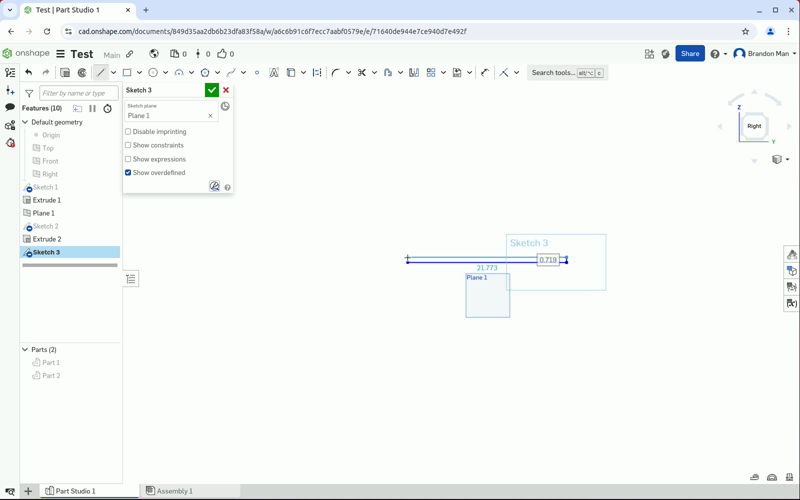
scroll(6)
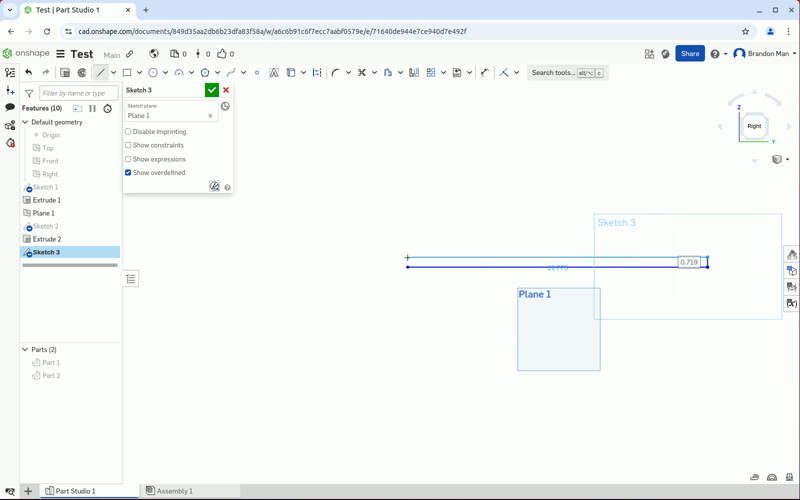
scroll(6)
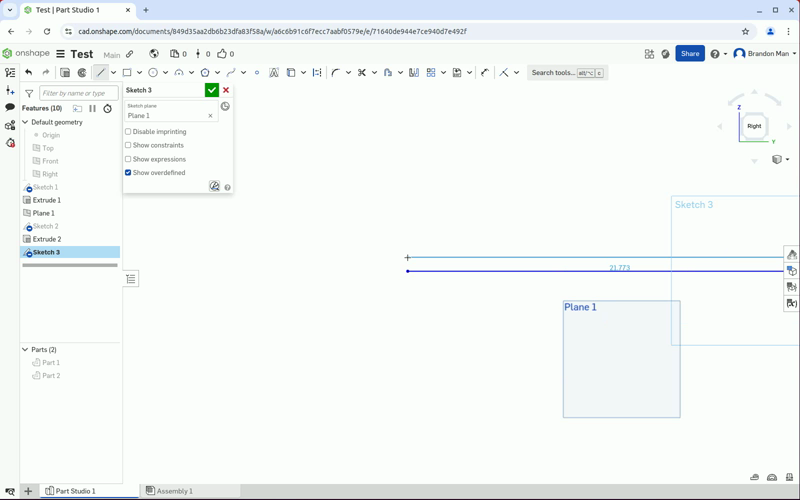
scroll(6)
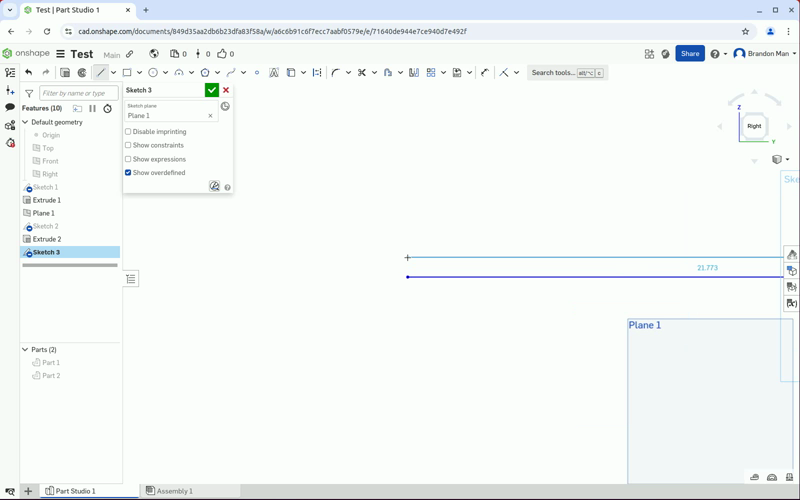
scroll(6)
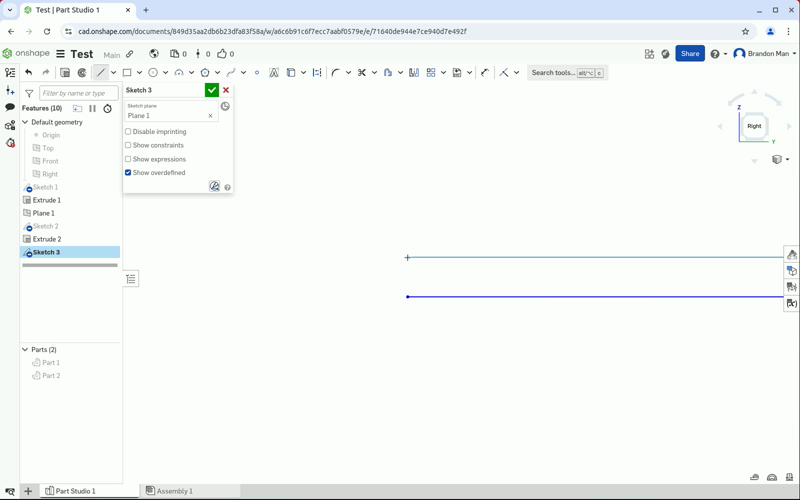
click(407, 257)
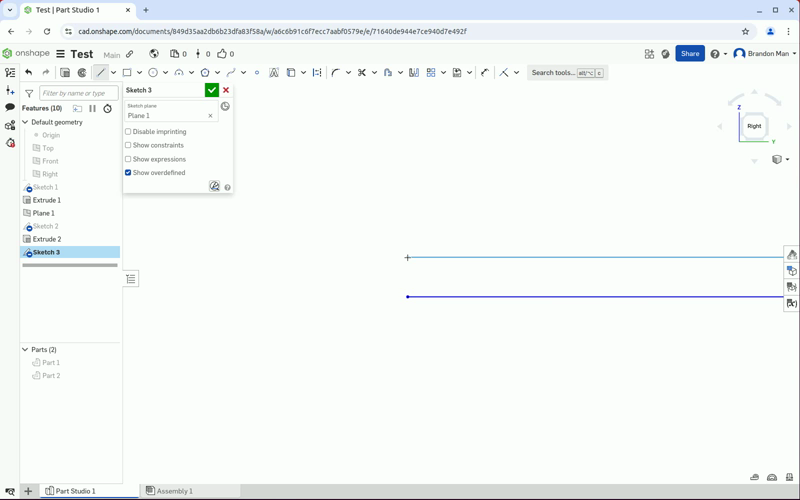
scroll(-6)
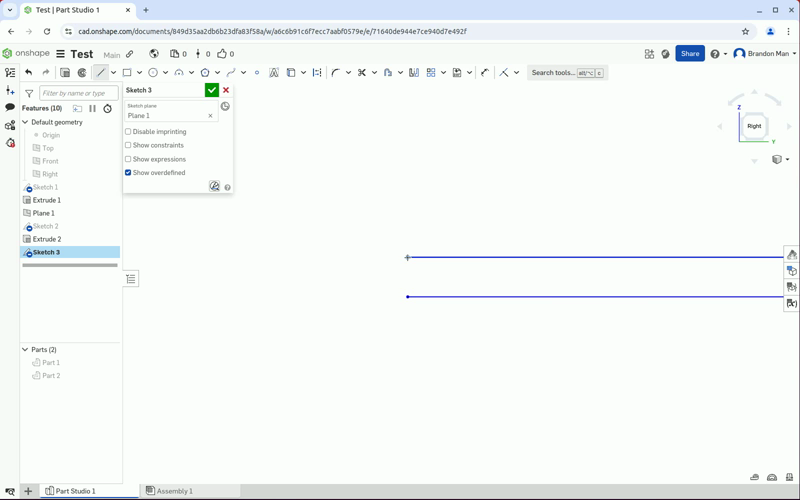
scroll(-6)
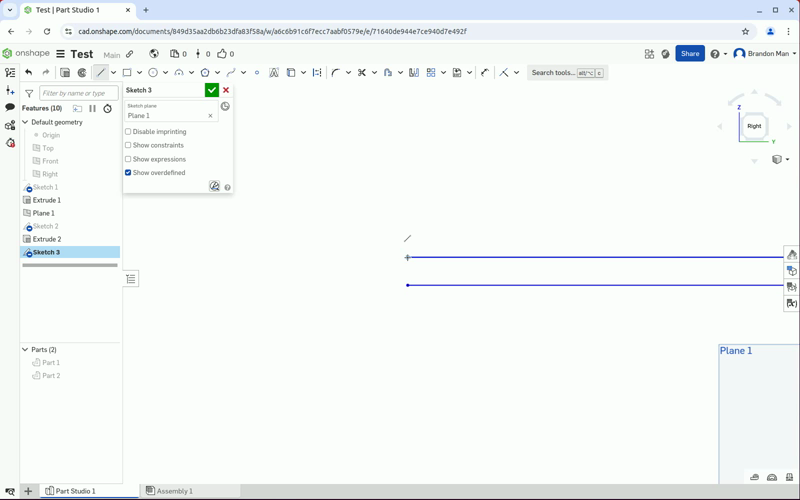
scroll(-6)
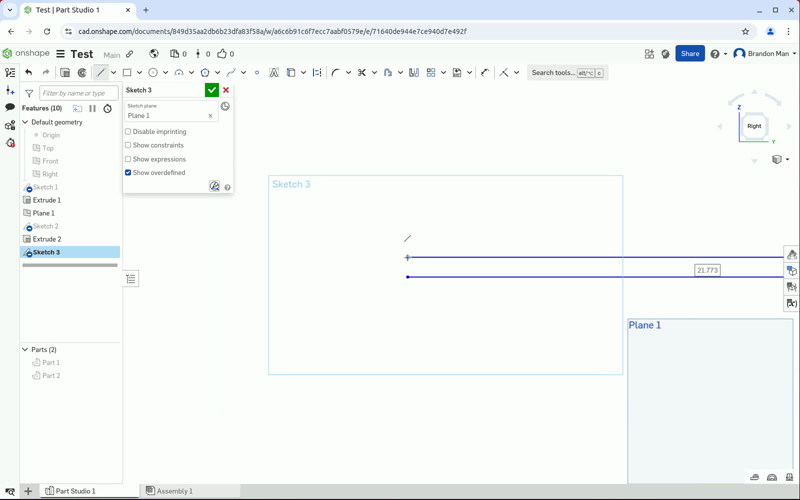
scroll(-6)
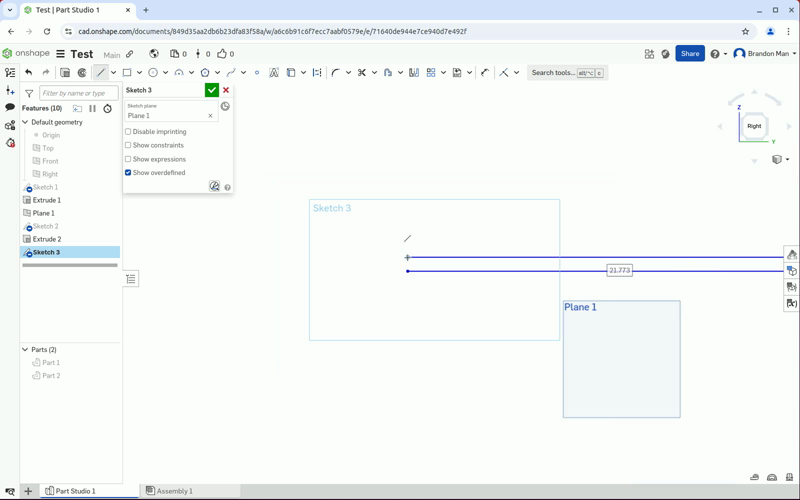
scroll(-6)
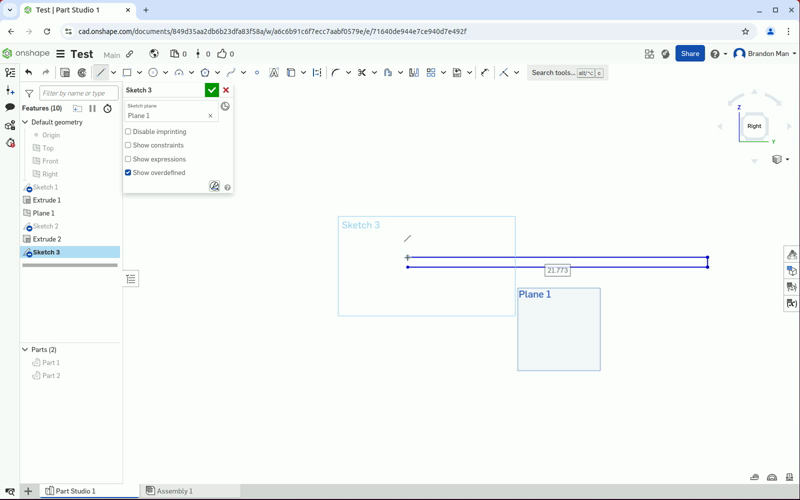
scroll(-6)
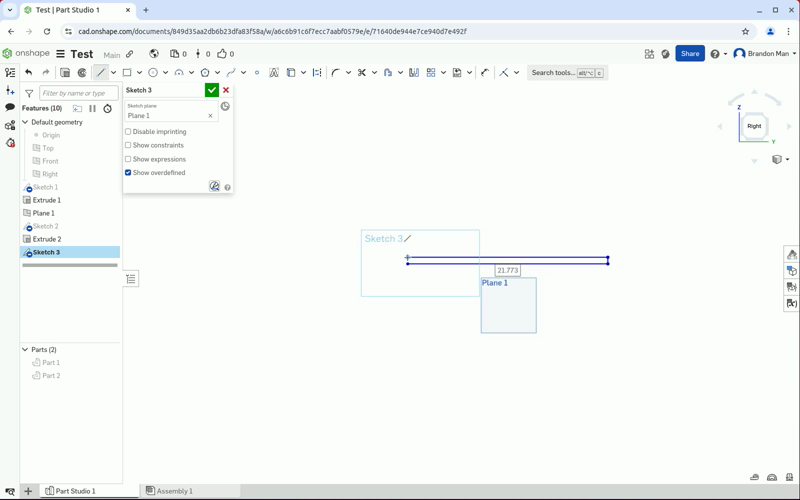
scroll(-6)
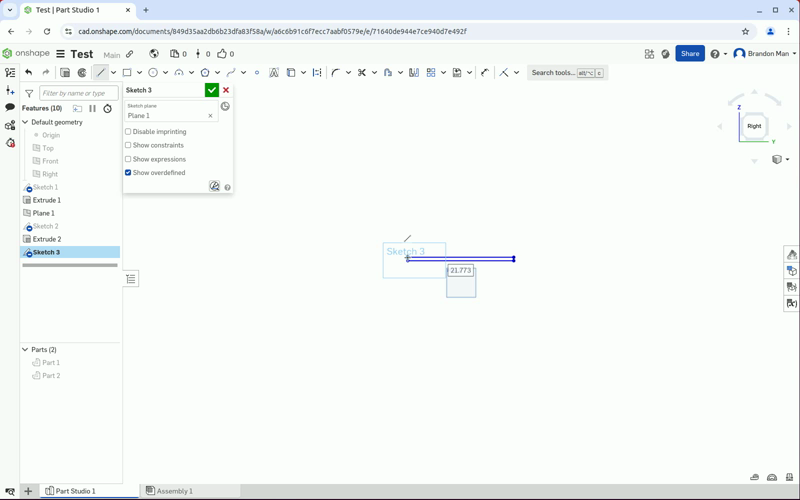
key_up(shift)
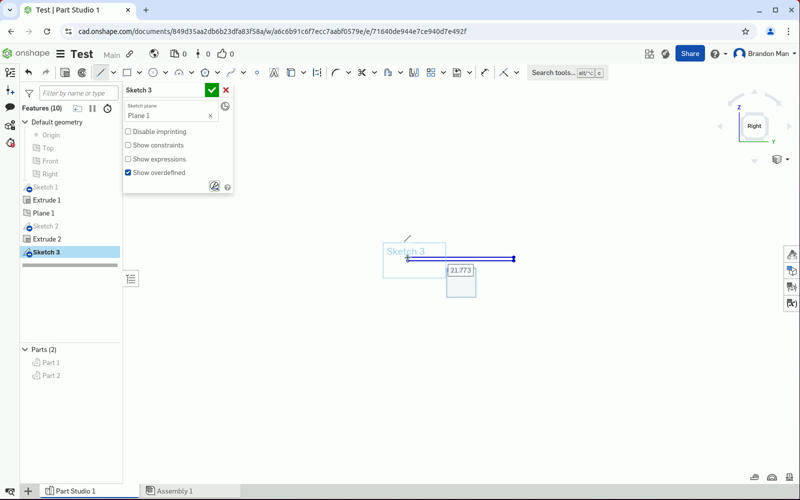
mouse_move(437, 257)
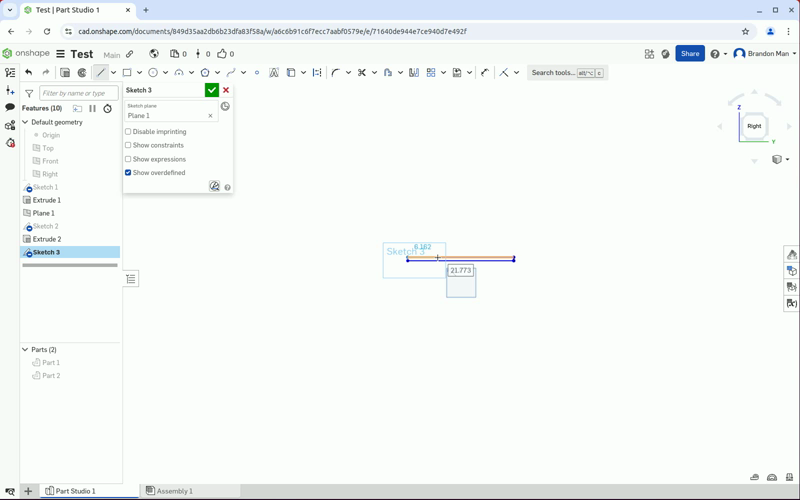
key_down(shift)
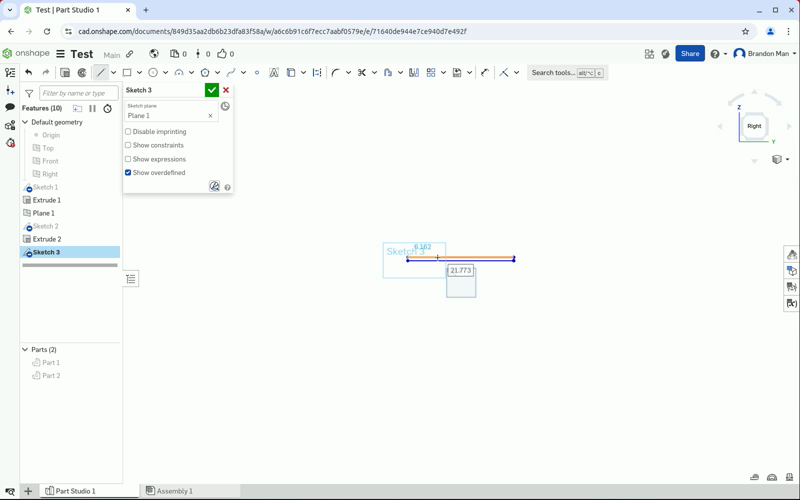
mouse_move(407, 260)
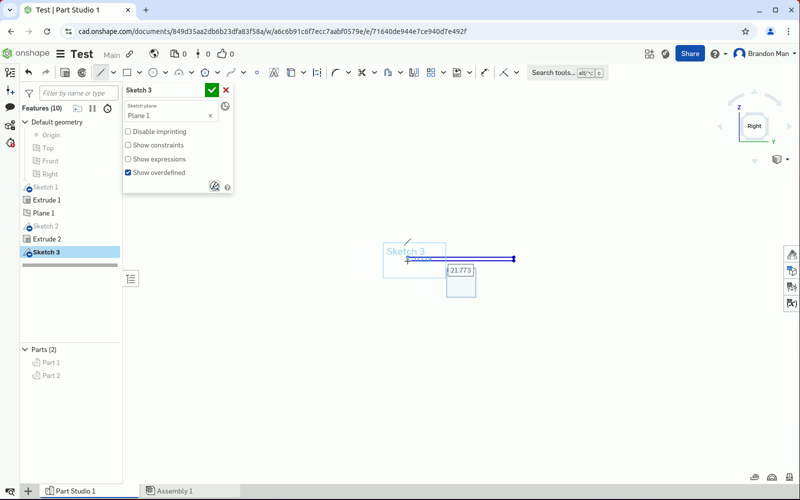
scroll(6)
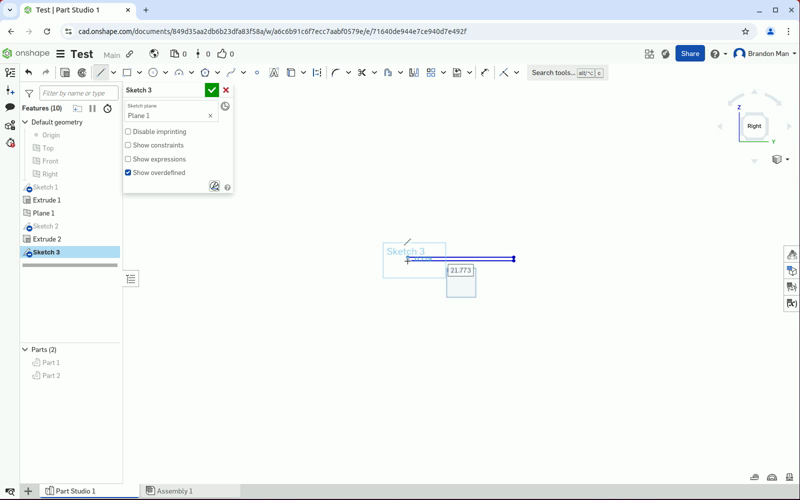
scroll(6)
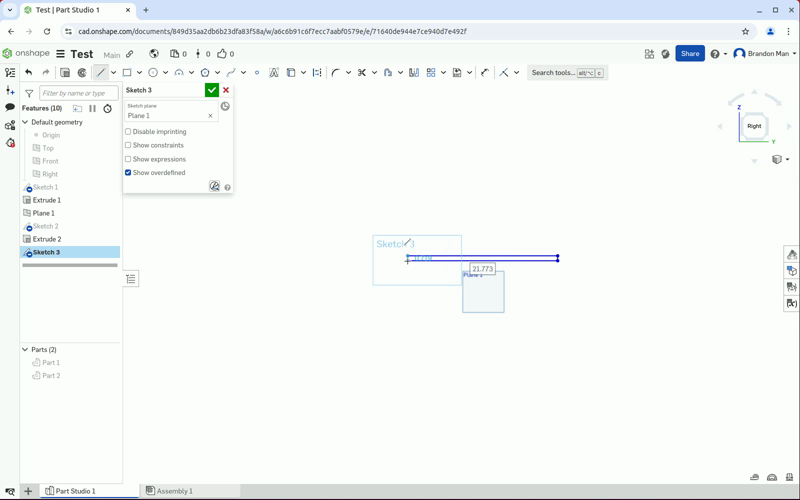
scroll(6)
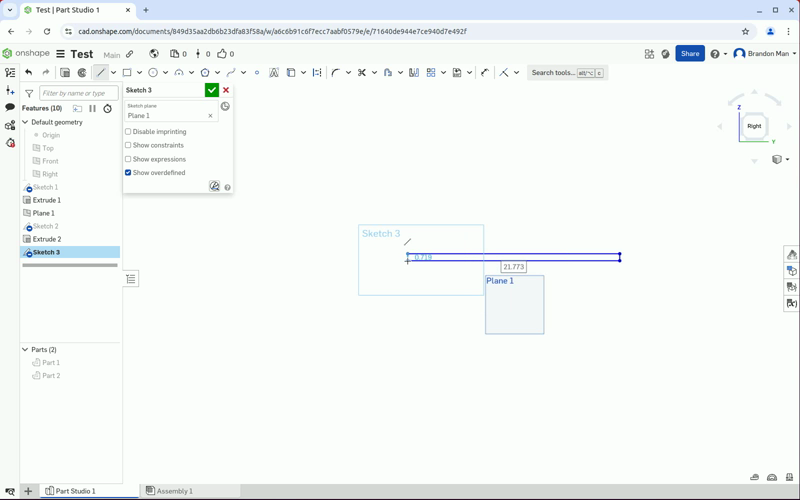
scroll(6)
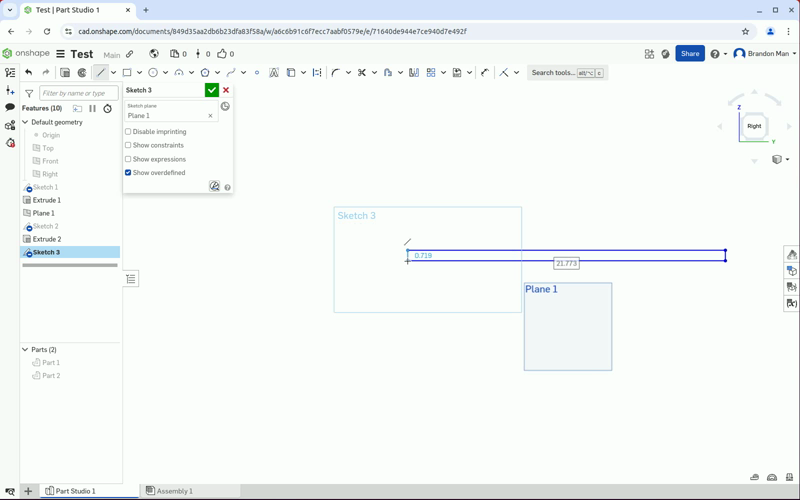
scroll(6)
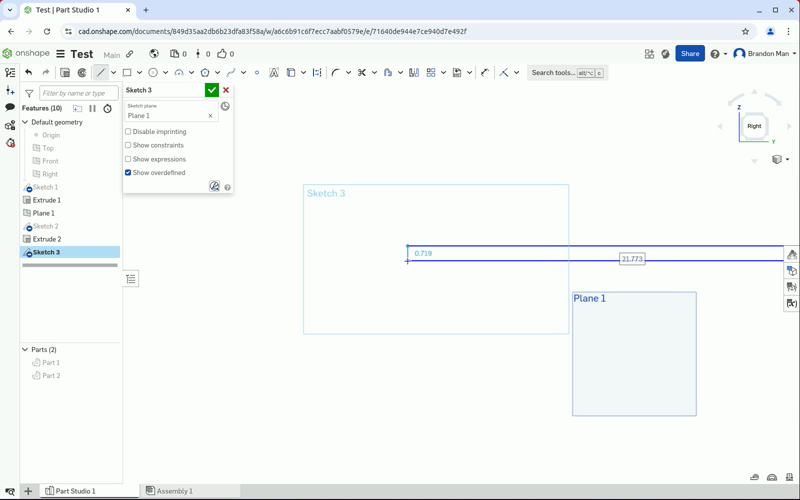
scroll(6)
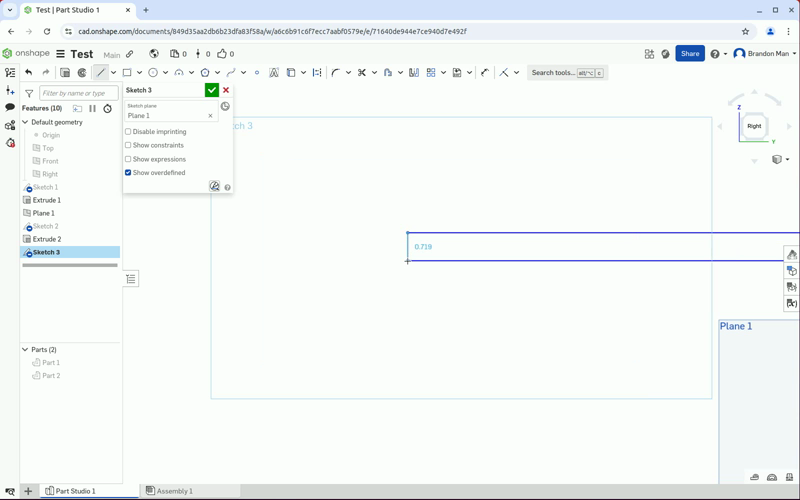
scroll(6)
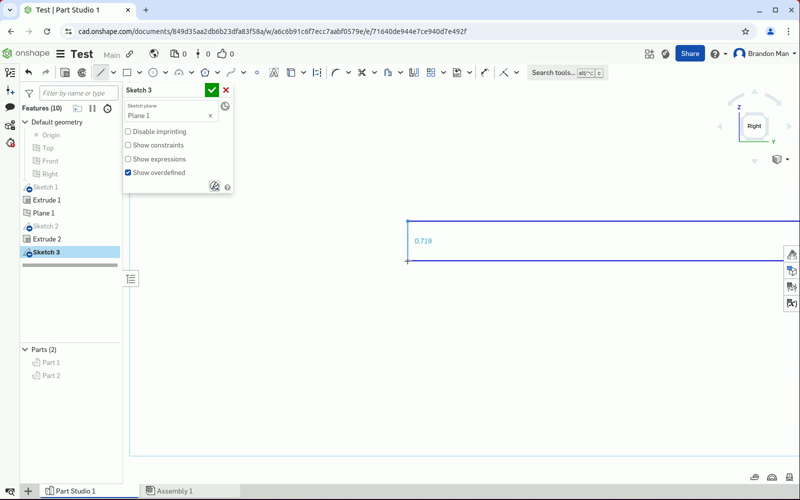
key_up(shift)
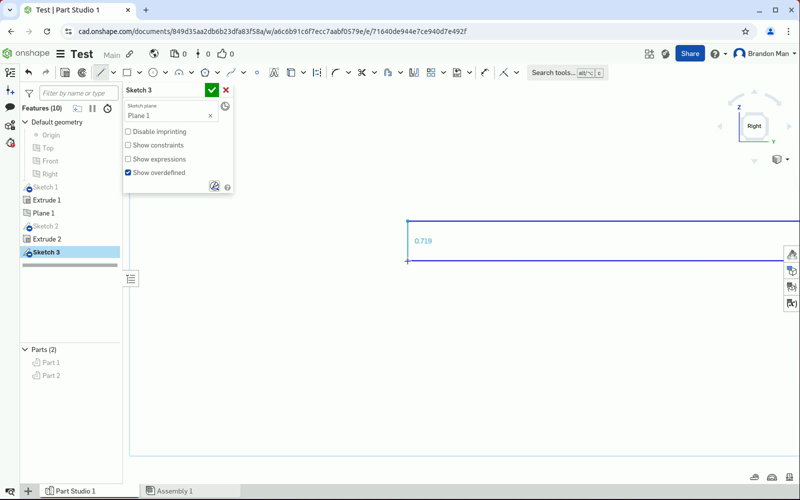
click(407, 260)
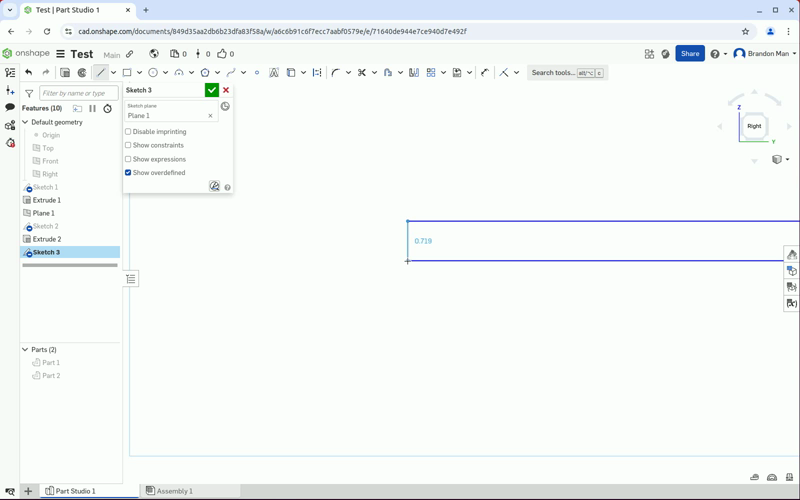
scroll(-6)
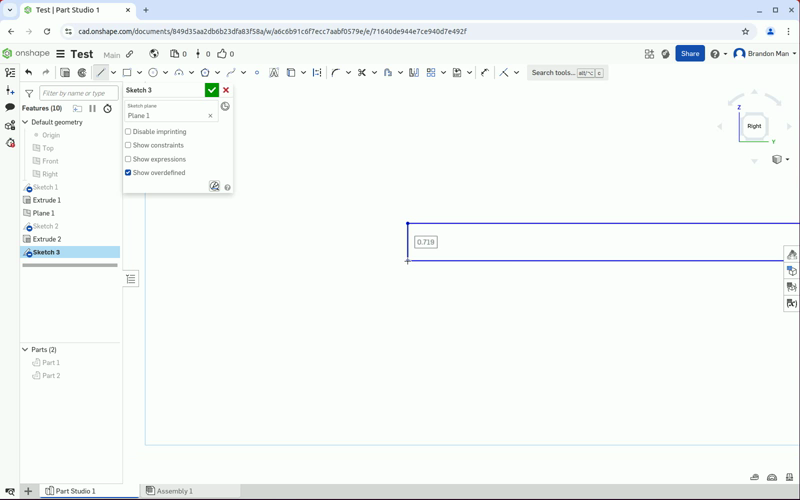
scroll(-6)
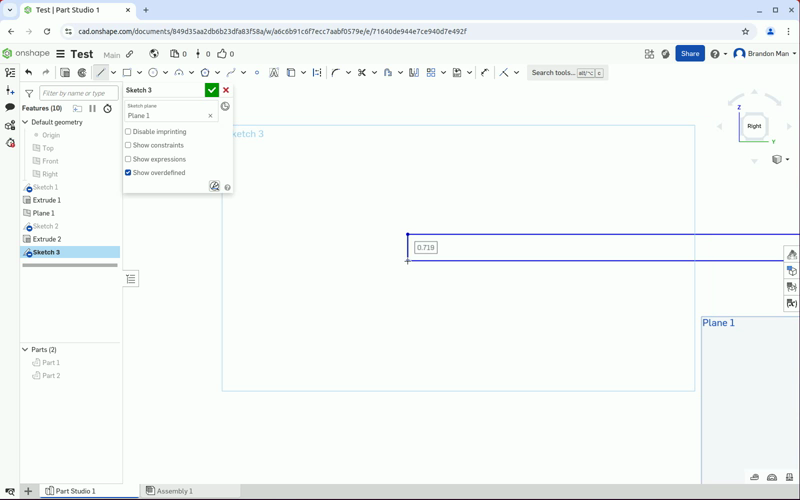
scroll(-6)
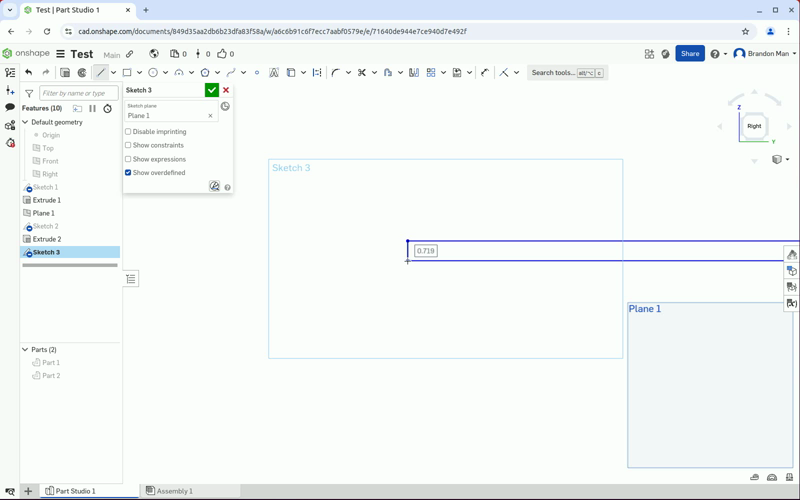
scroll(-6)
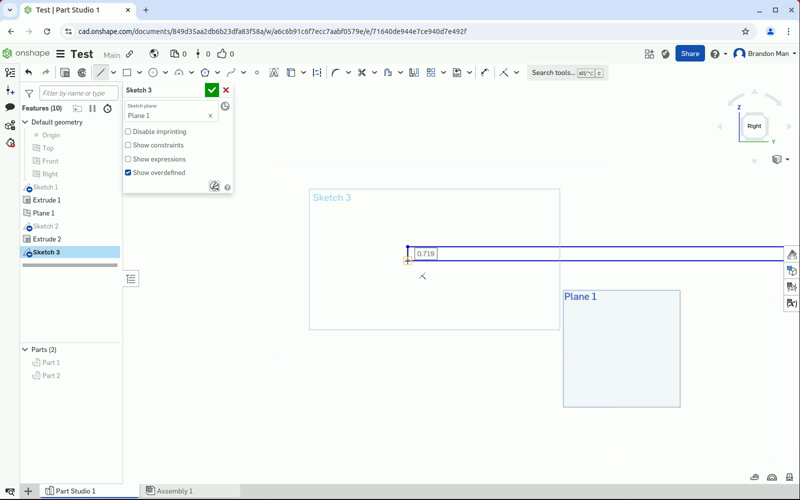
scroll(-6)
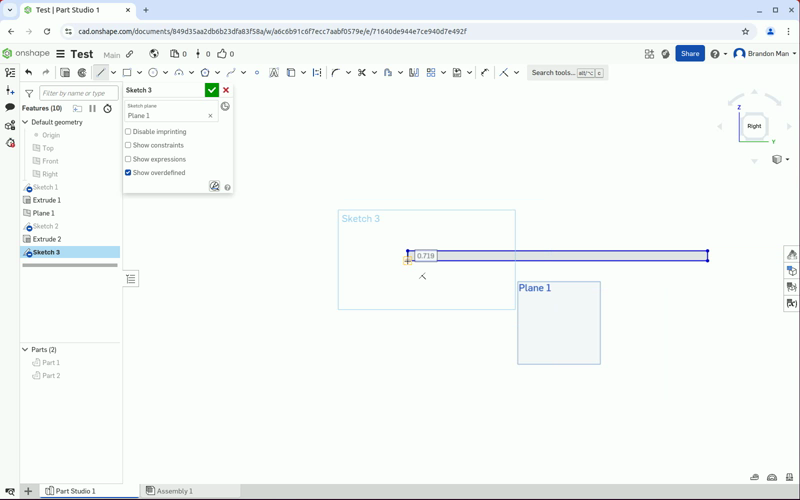
scroll(-6)
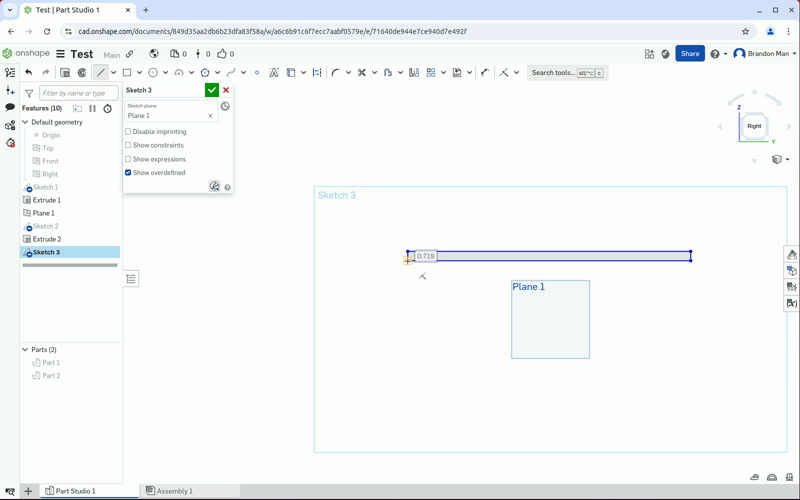
scroll(-6)
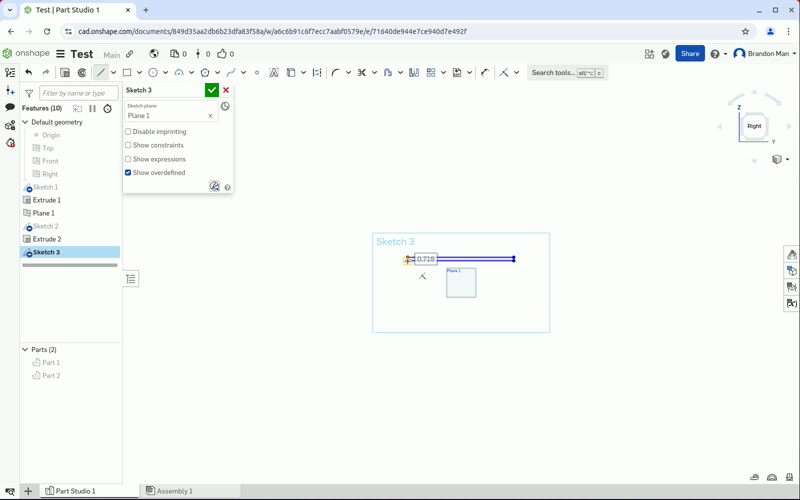
key(esc)
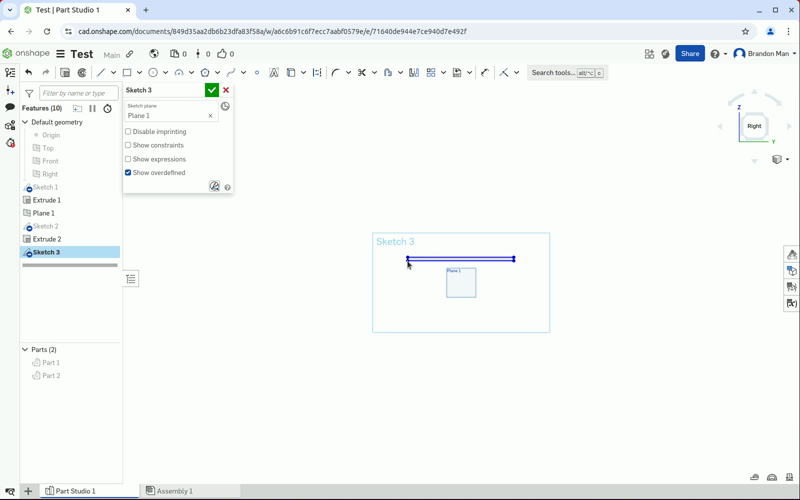
mouse_move(489, 259)
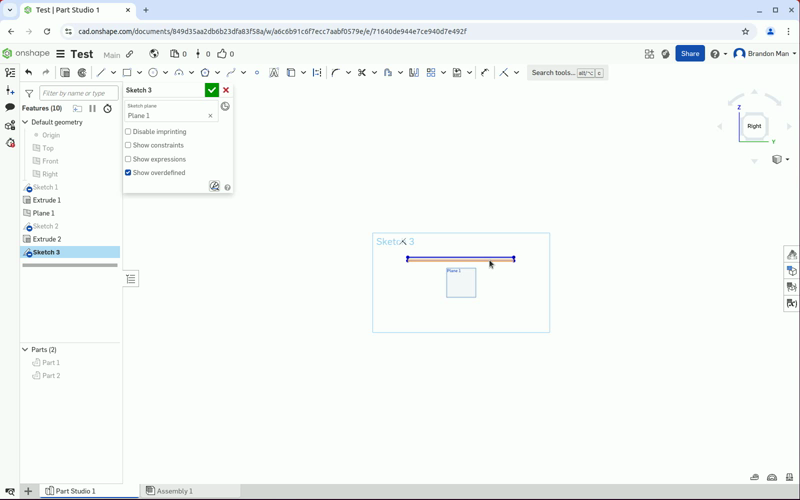
scroll(6)
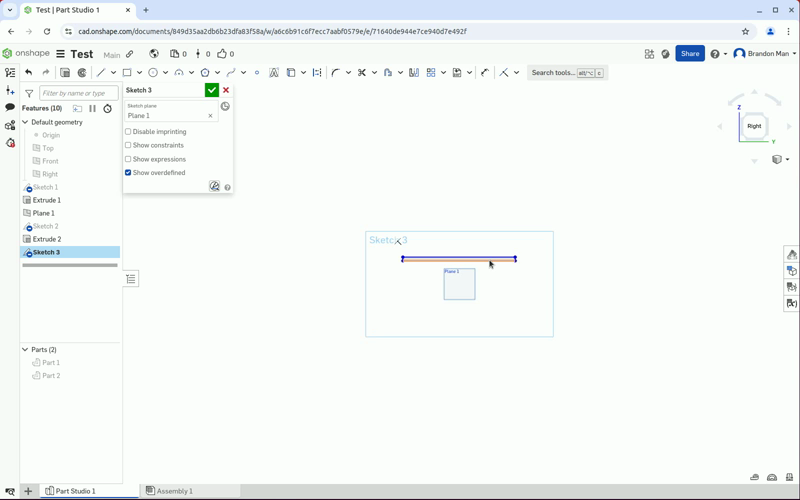
scroll(6)
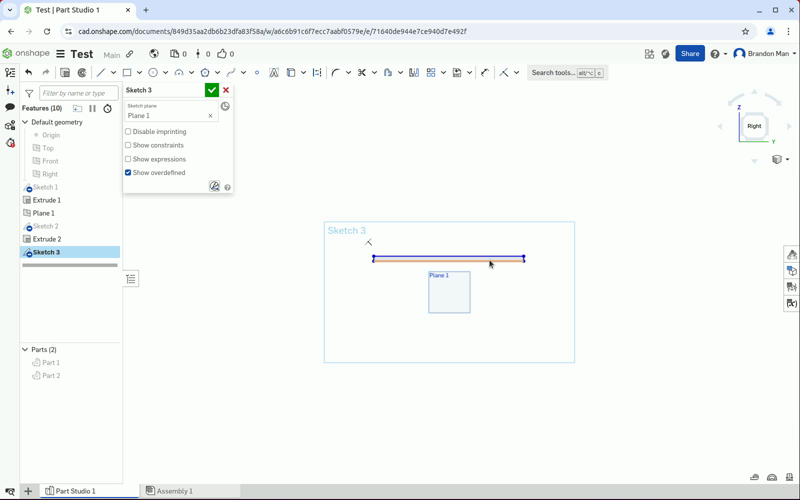
scroll(6)
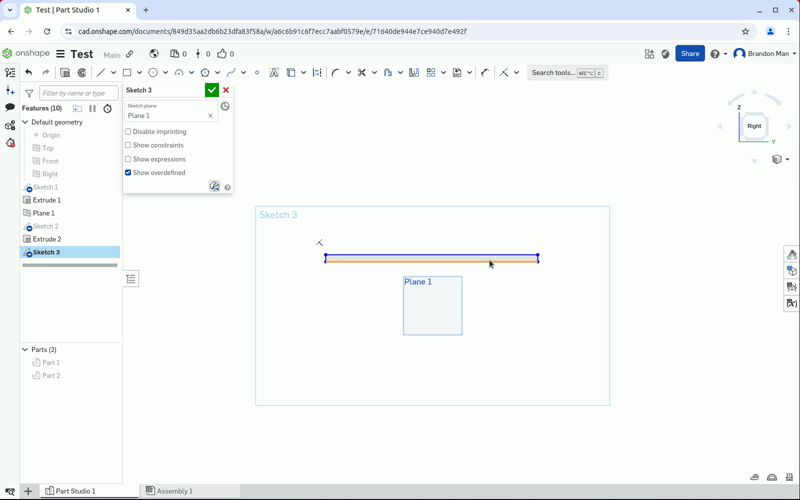
scroll(6)
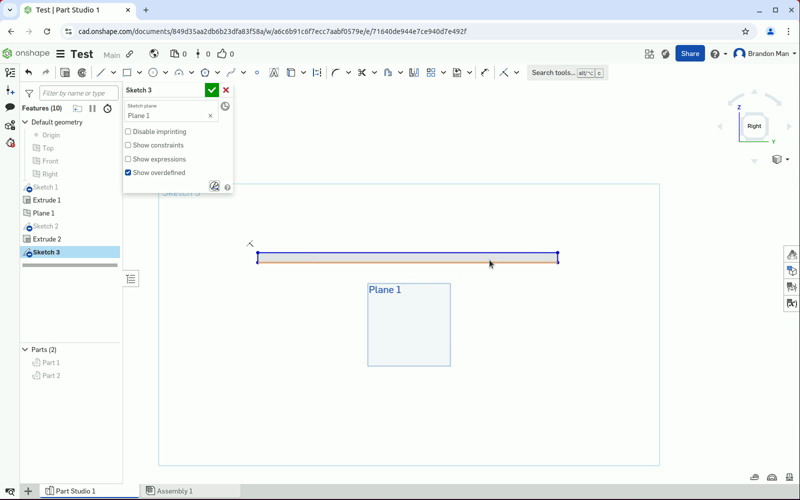
scroll(6)
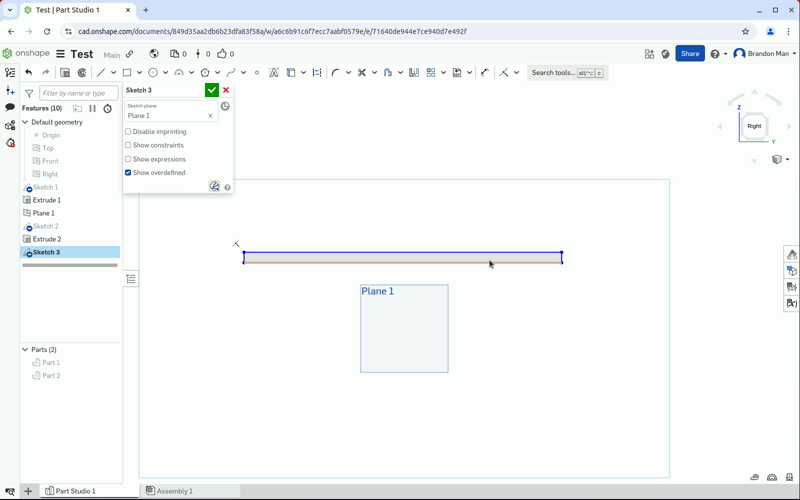
scroll(6)
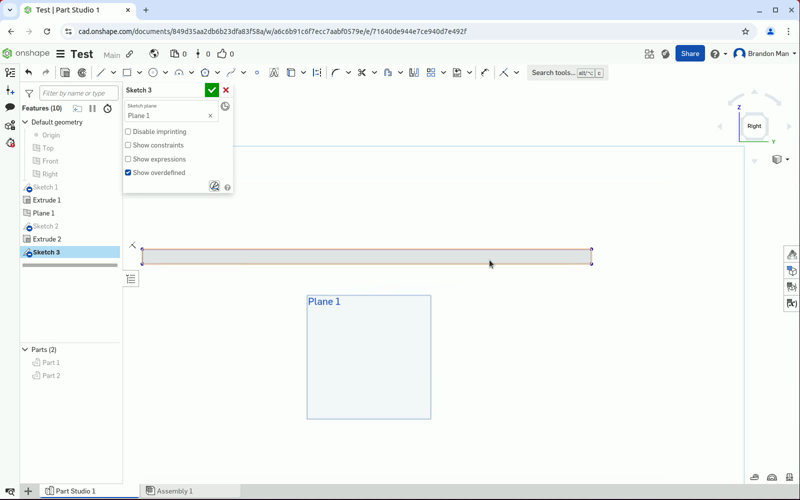
scroll(6)
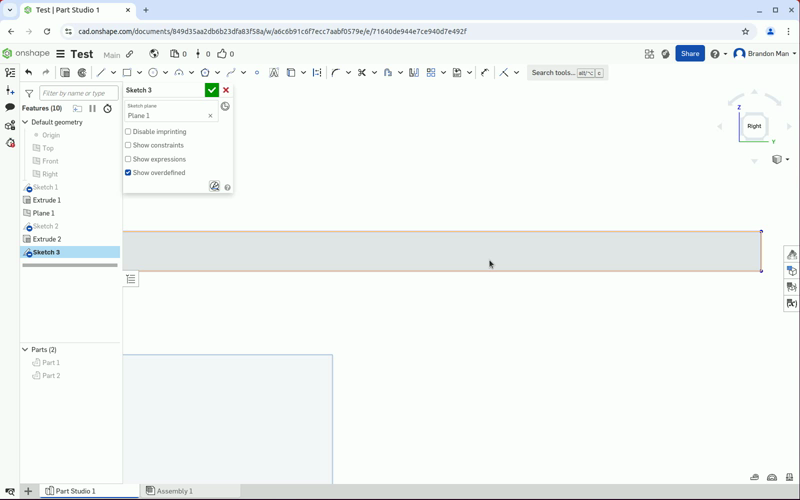
click(489, 259)
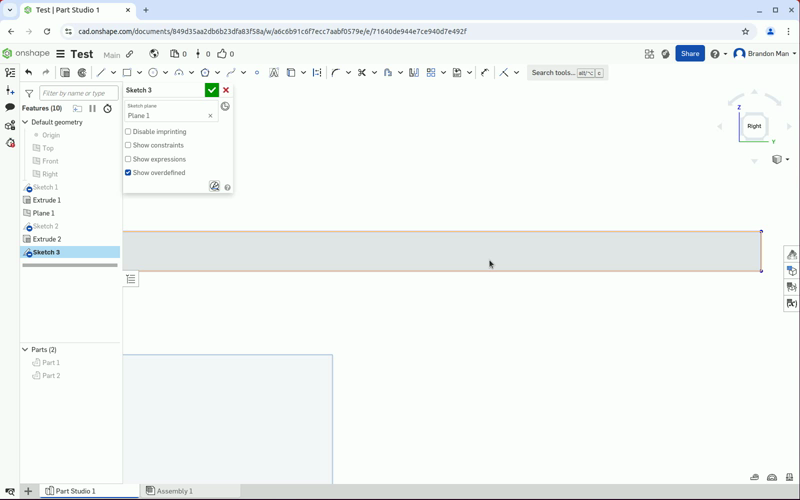
scroll(-6)
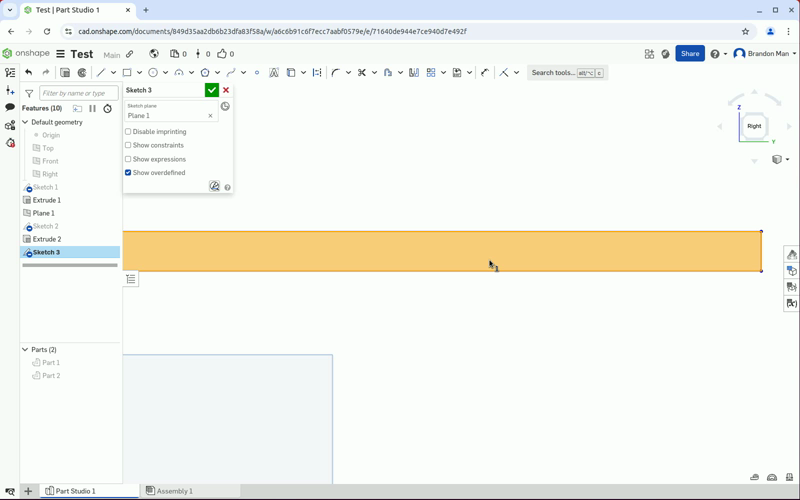
scroll(-6)
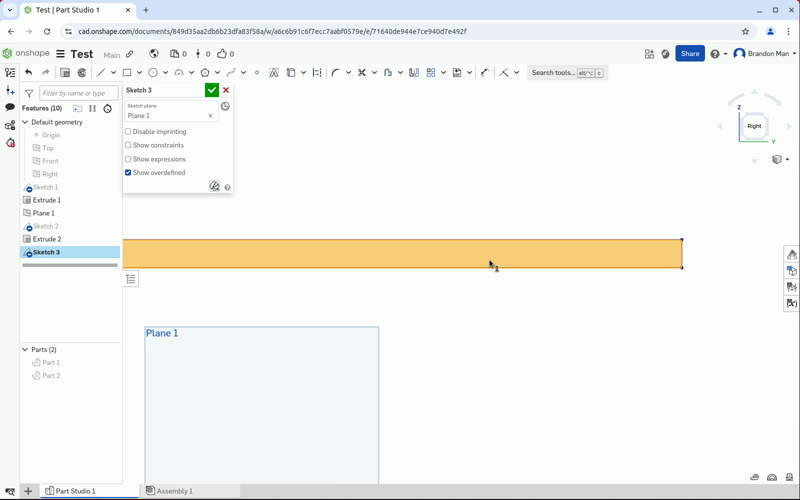
scroll(-6)
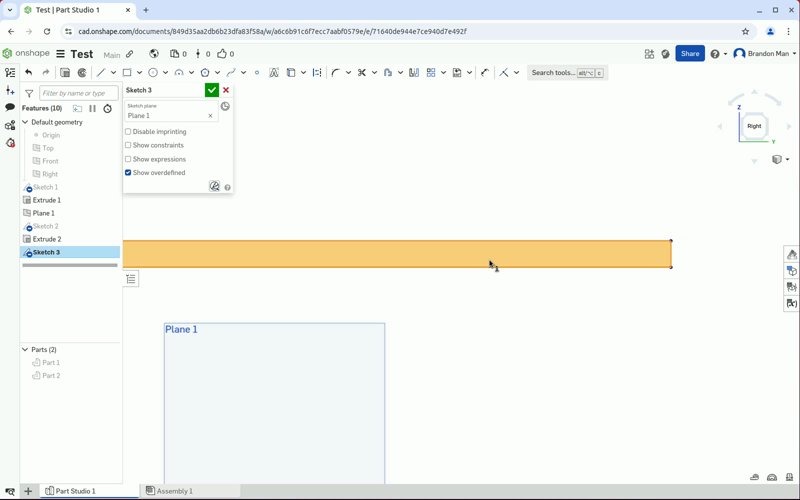
scroll(-6)
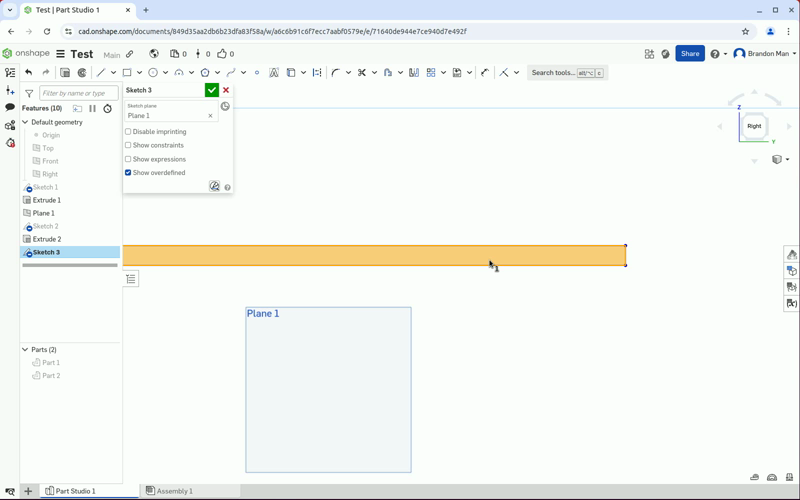
scroll(-6)
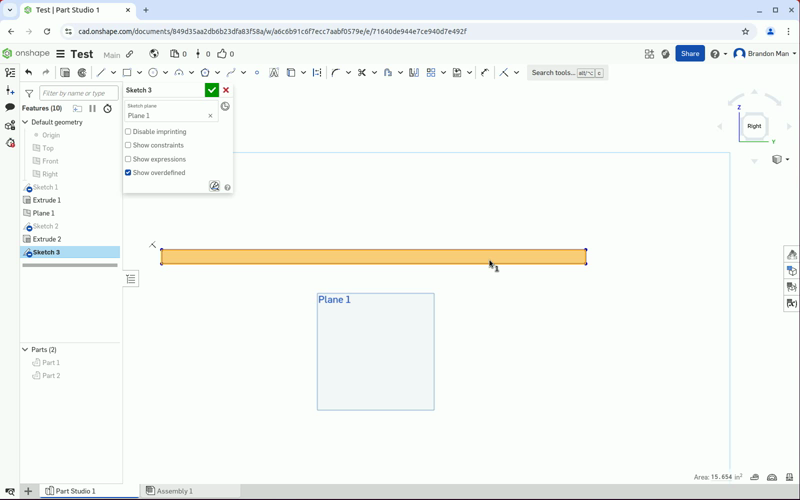
scroll(-6)
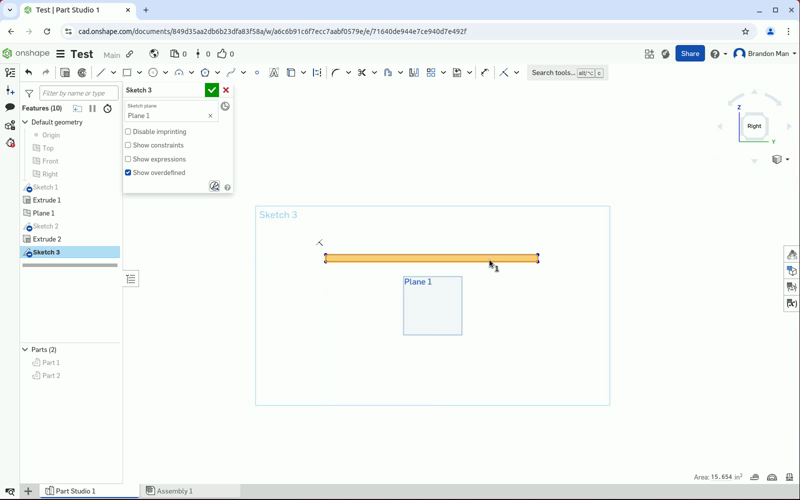
scroll(-6)
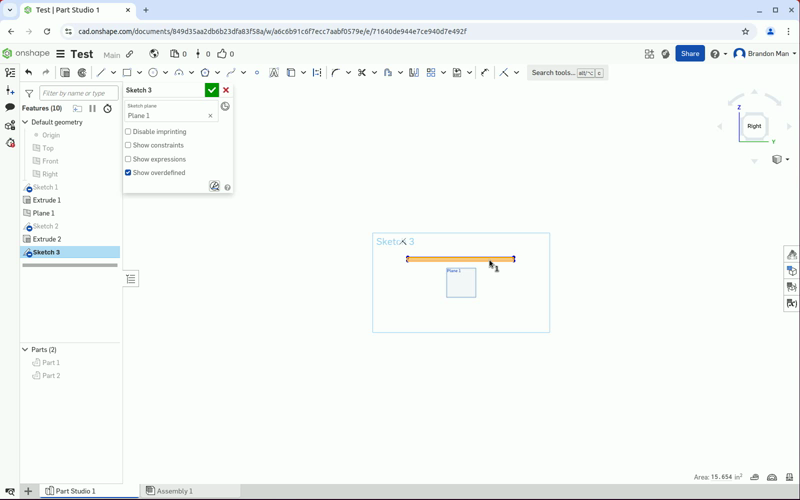
mouse_move(73, 352)
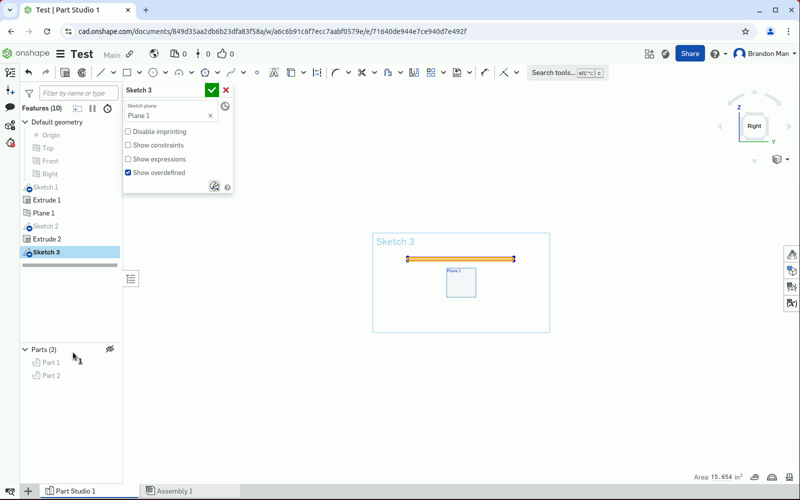
key(shift+y)
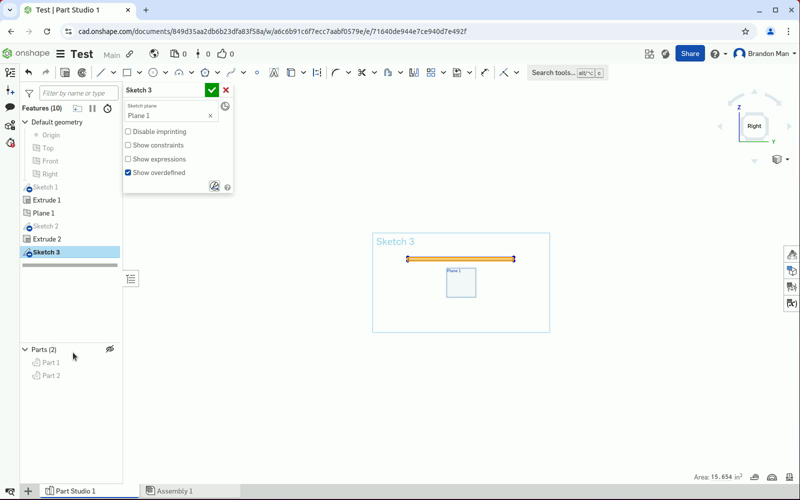
key(shift+e)
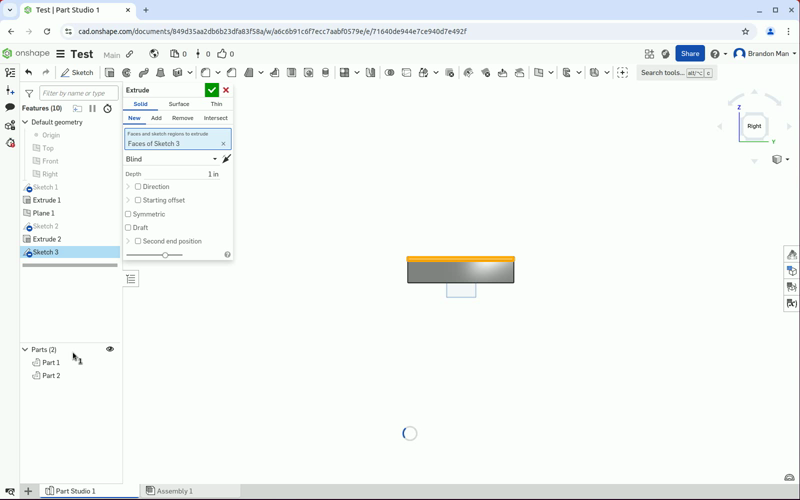
mouse_move(143, 106)
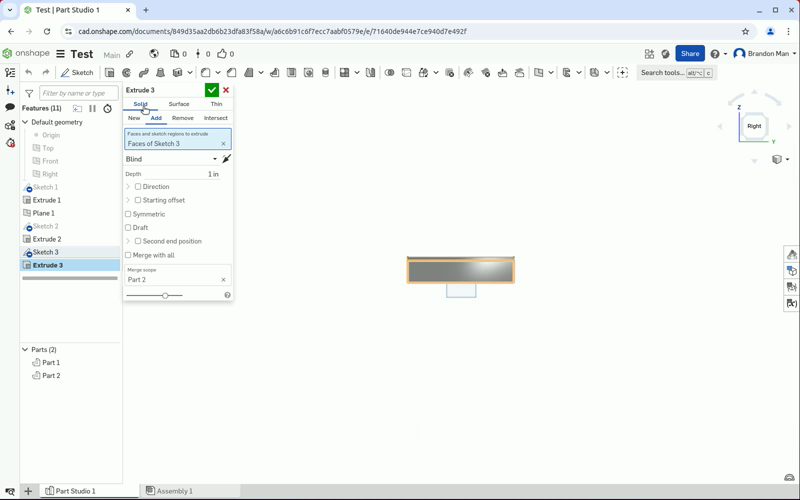
click(143, 106)
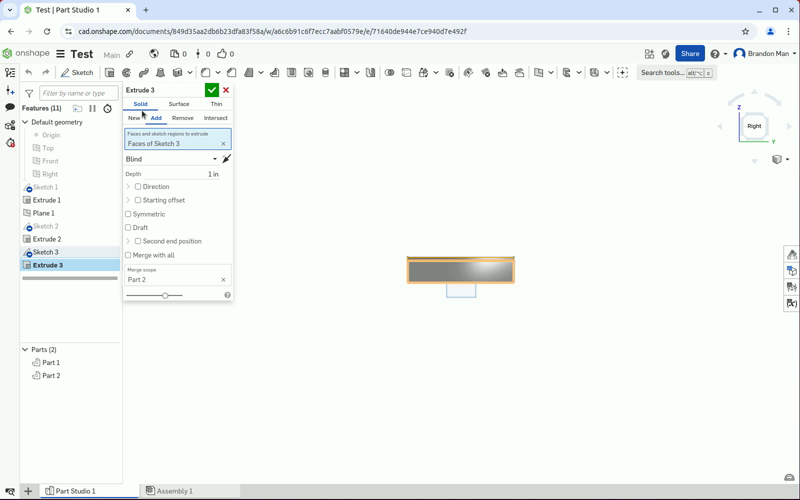
mouse_move(137, 120)
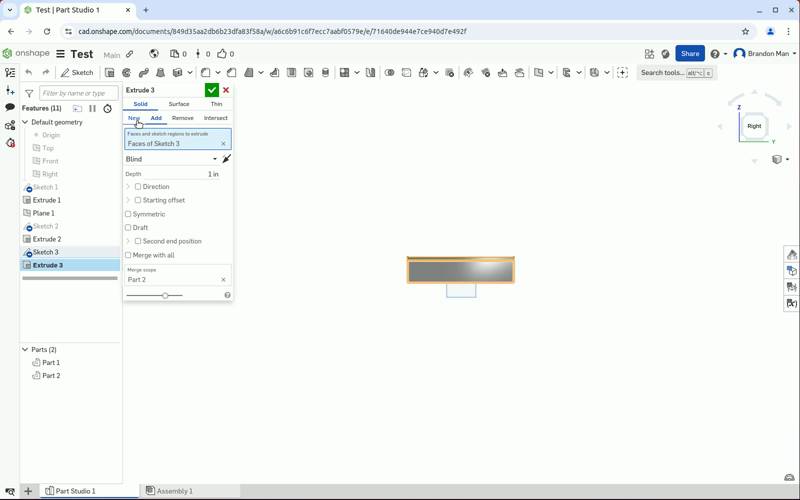
click(137, 120)
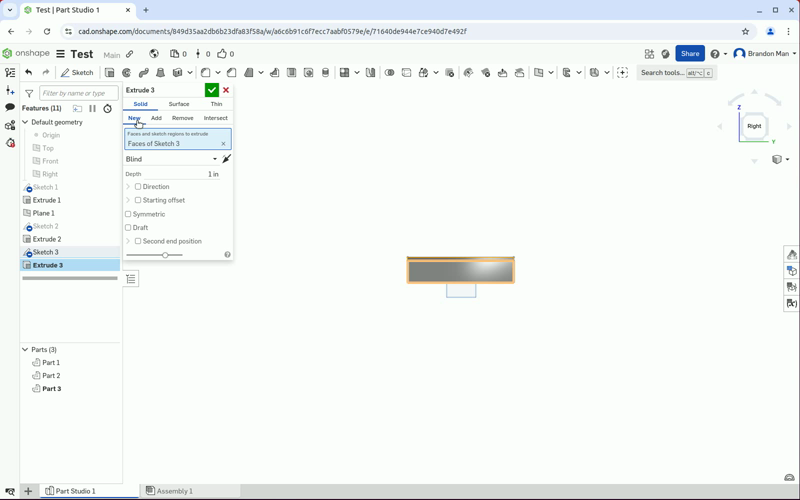
key(tab, 4)
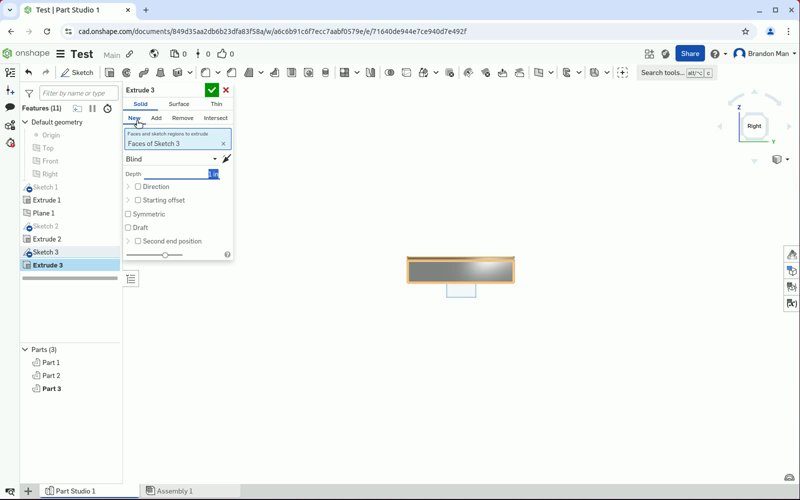
text(0.722)
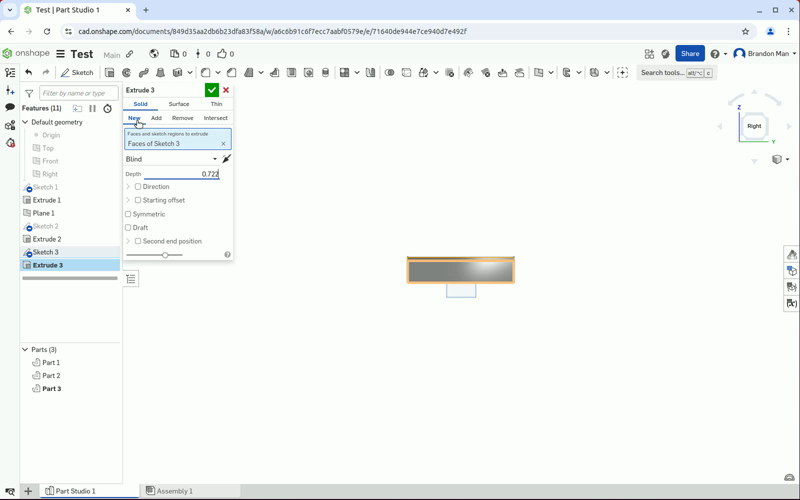
key(enter)
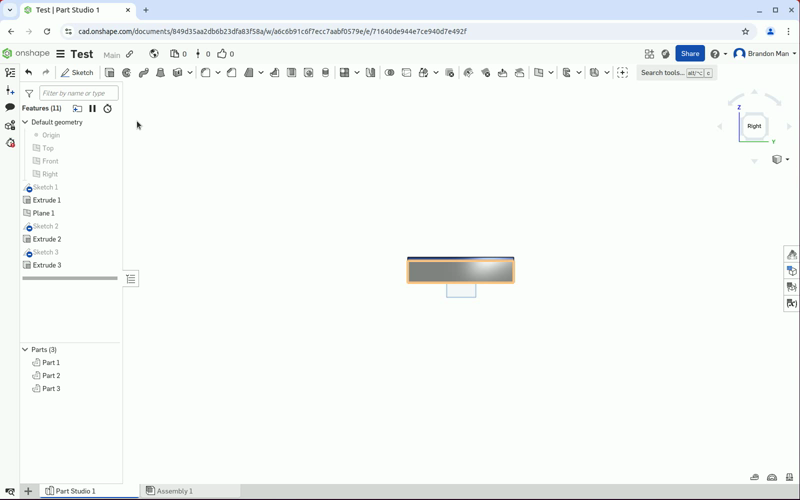
key(shift+h)
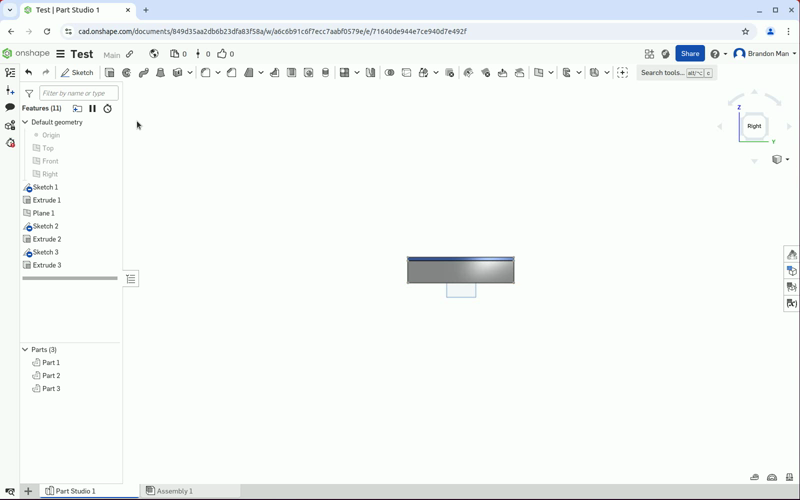
key(shift+h)
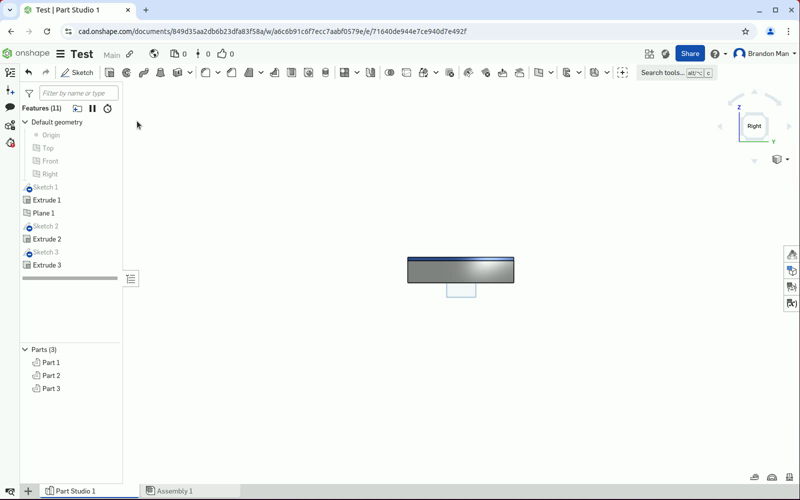
mouse_move(73, 189)
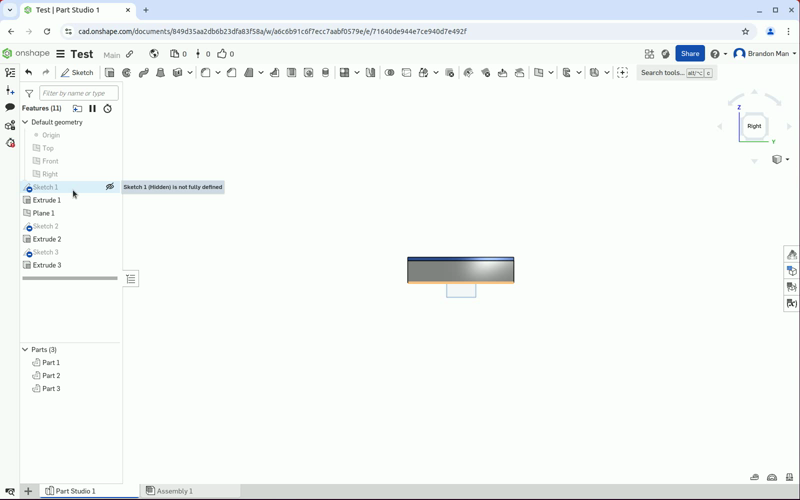
click(73, 189)
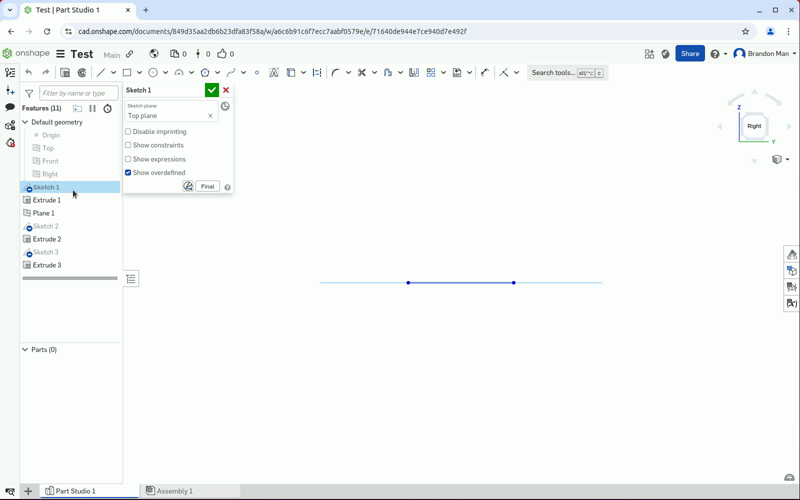
mouse_move(229, 92)
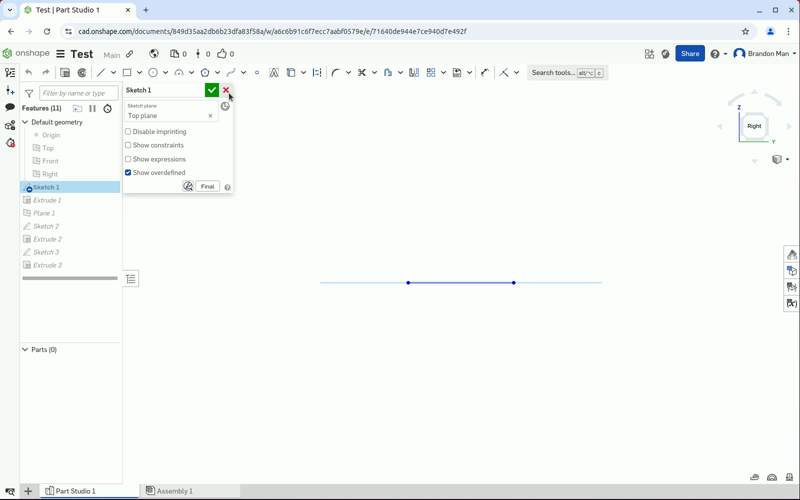
click(229, 92)
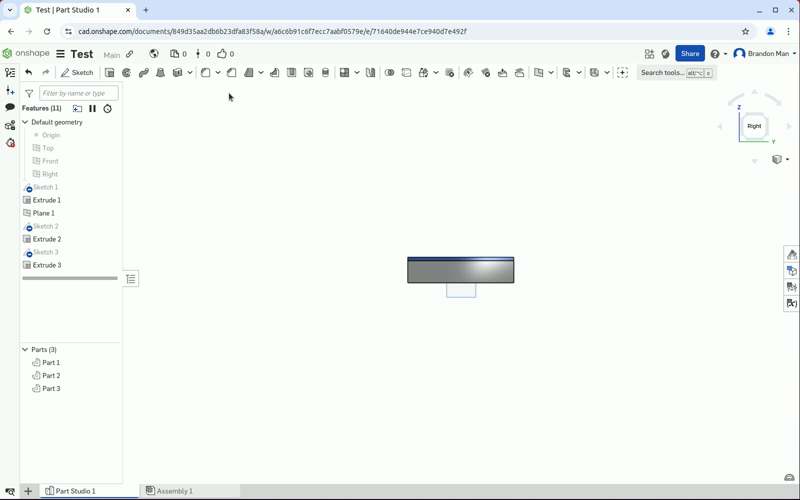
mouse_move(73, 352)
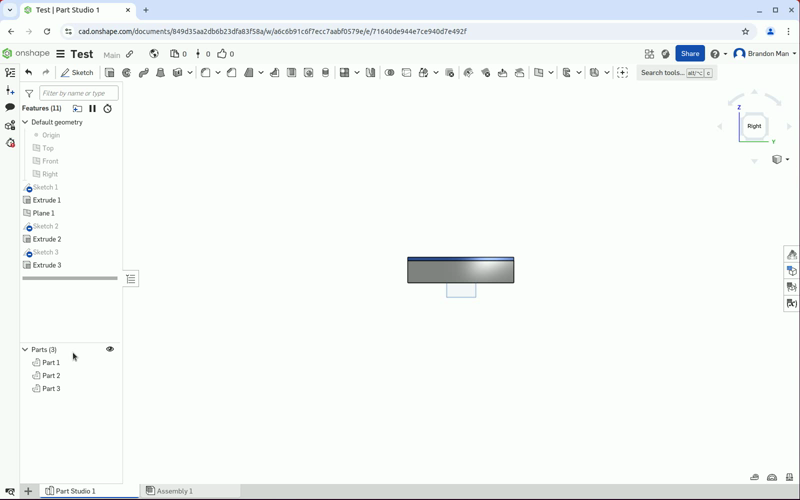
key(y)
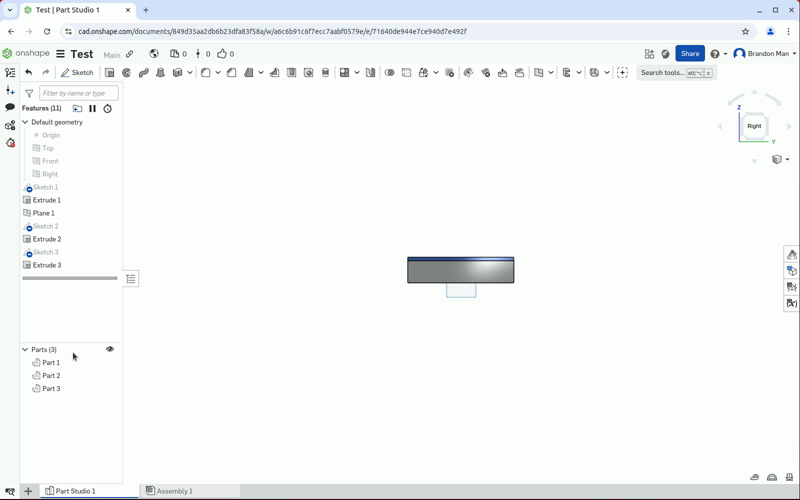
key(shift+p)
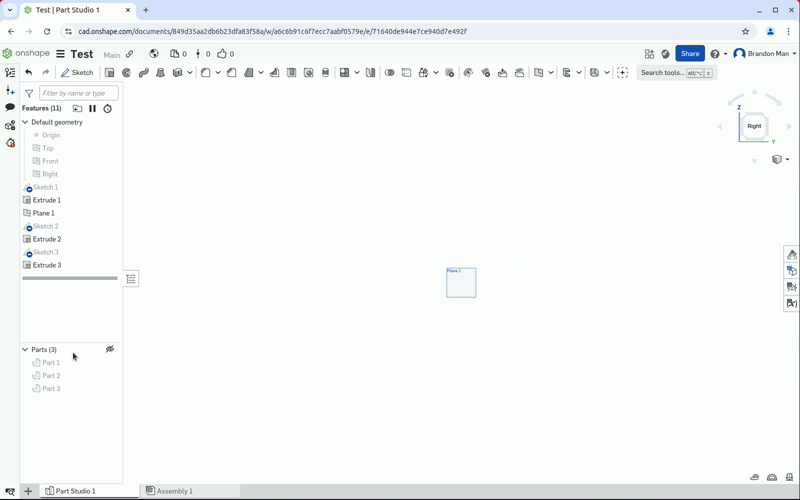
key(space)
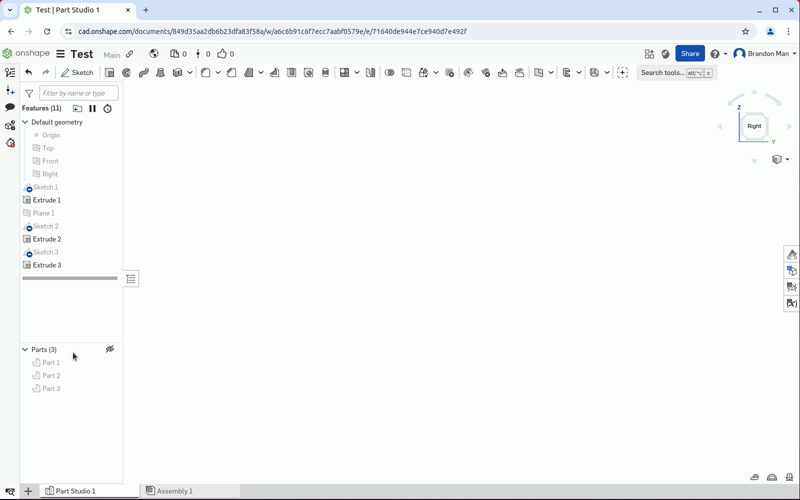
key_down(shift)
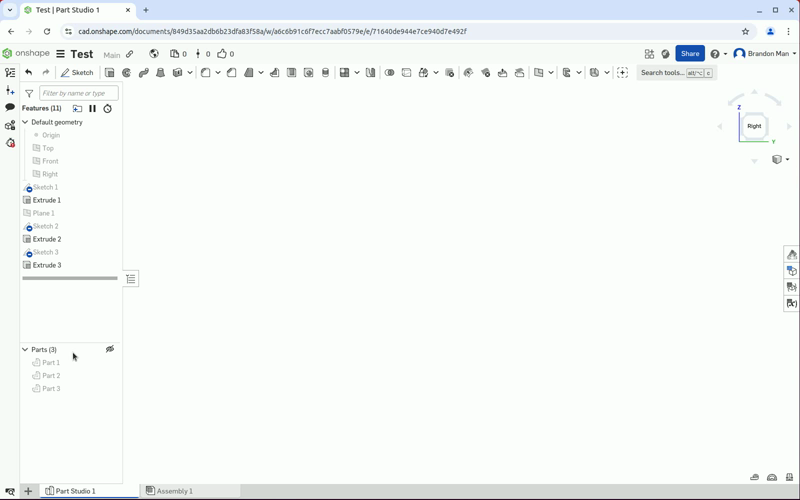
key(right)
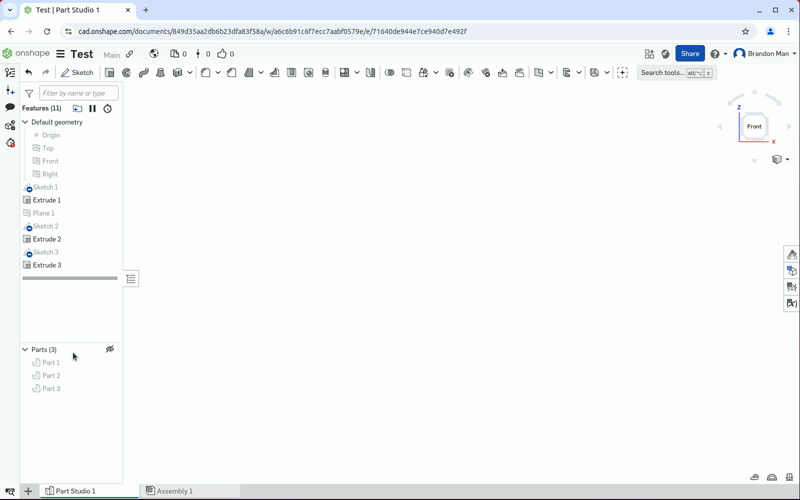
key_up(shift)
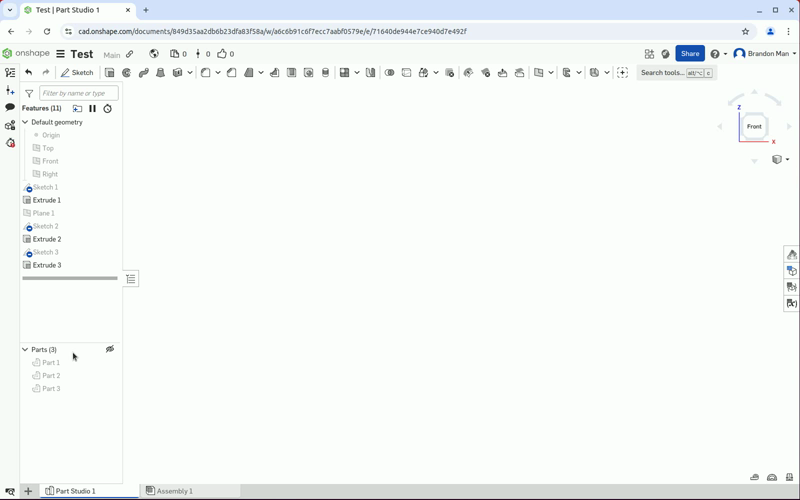
mouse_move(73, 352)
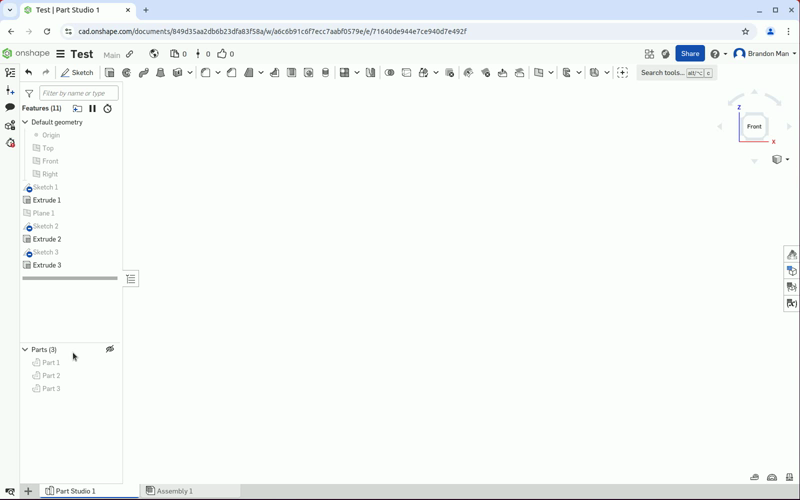
key(shift+y)
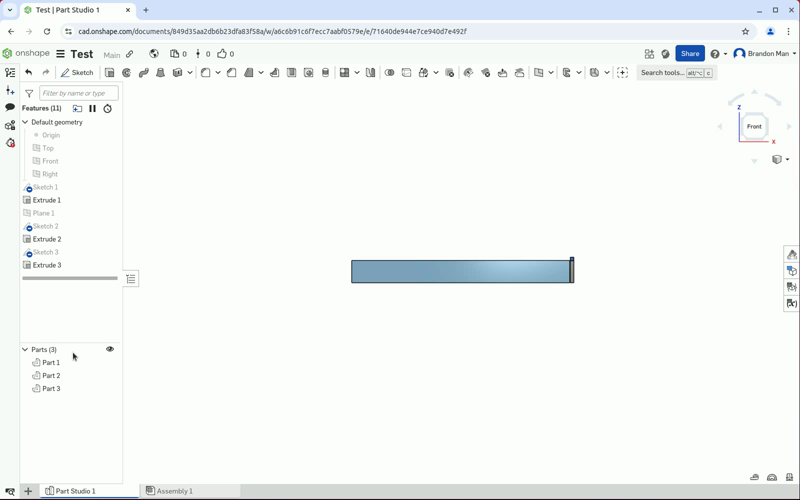
mouse_move(541, 75)
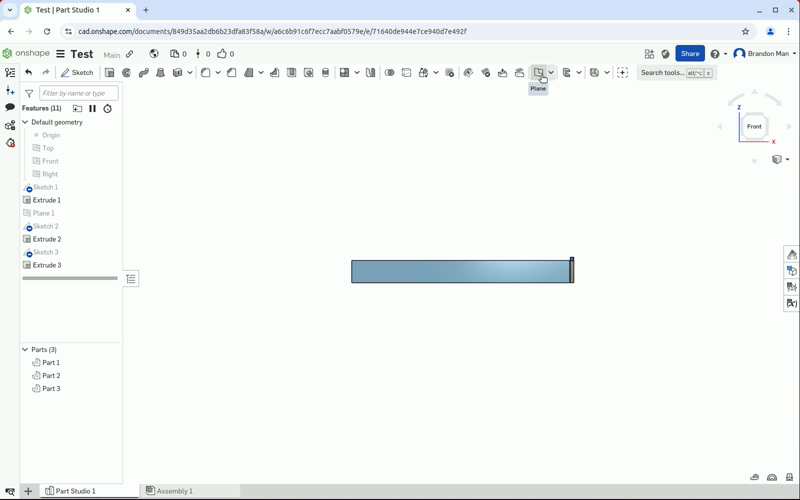
click(541, 75)
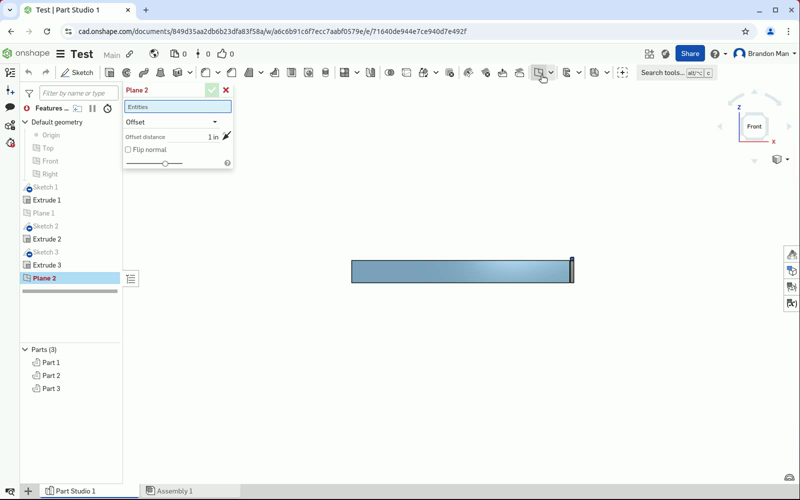
mouse_move(73, 163)
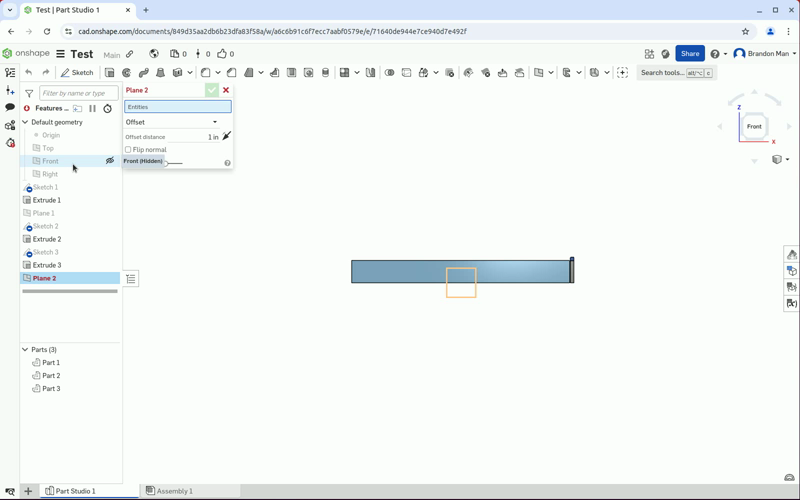
click(73, 163)
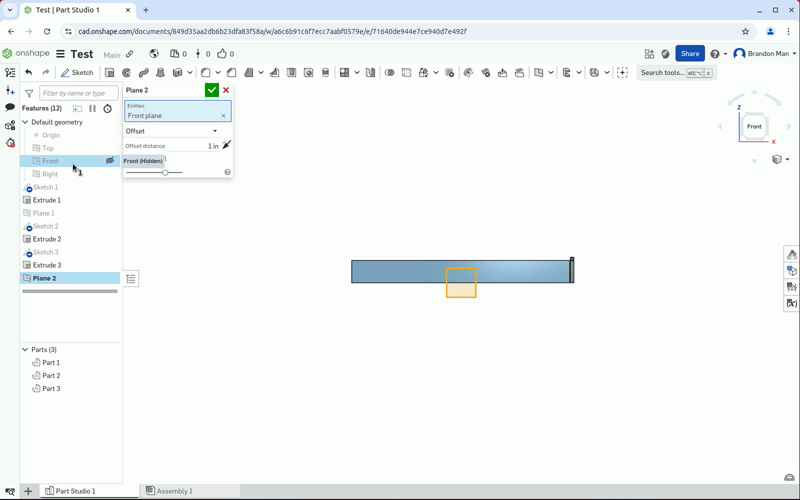
key(tab, 2)
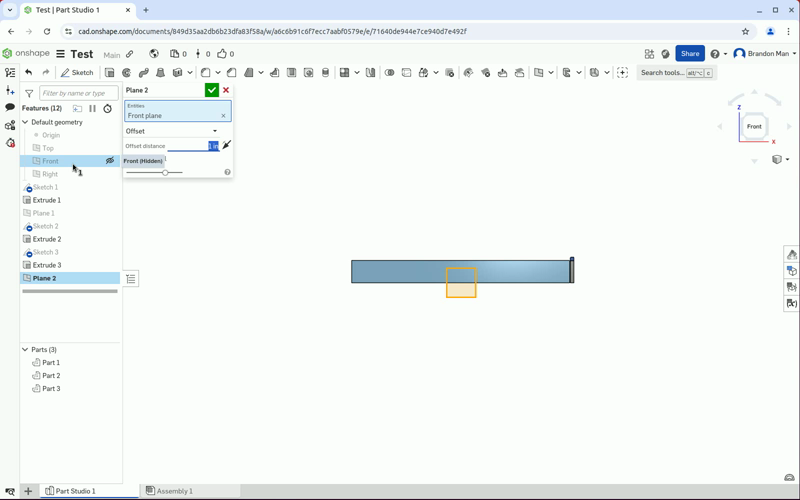
text(10.845)
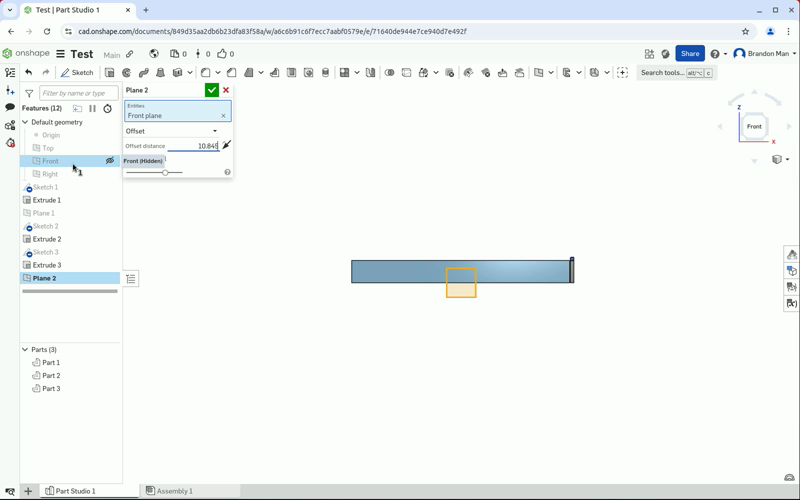
key(enter, 2)
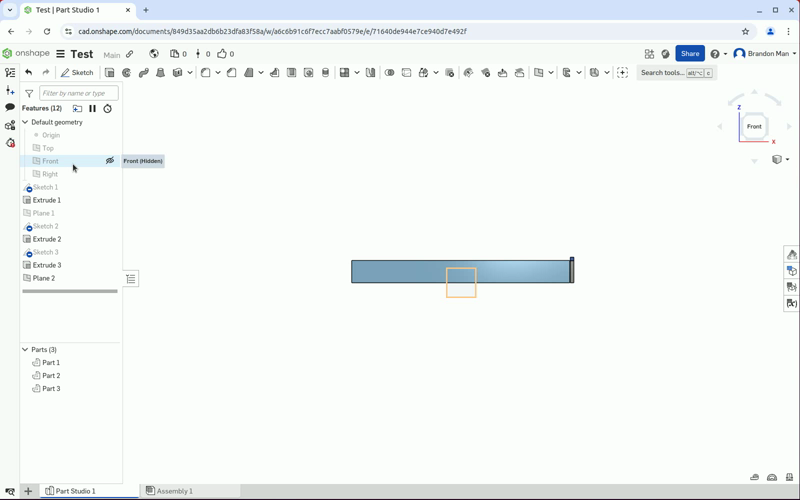
key(shift+s)
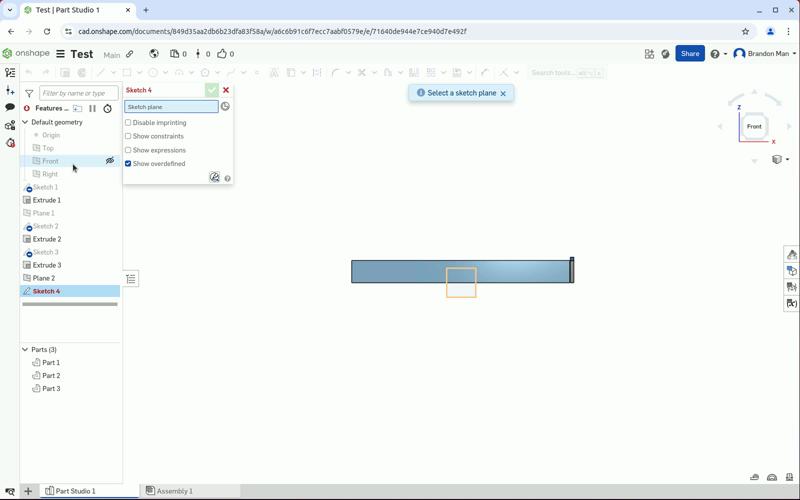
mouse_move(73, 280)
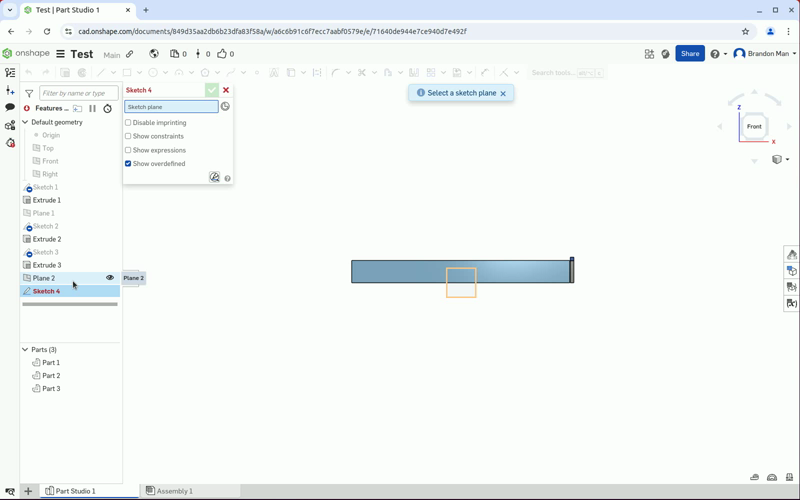
click(73, 280)
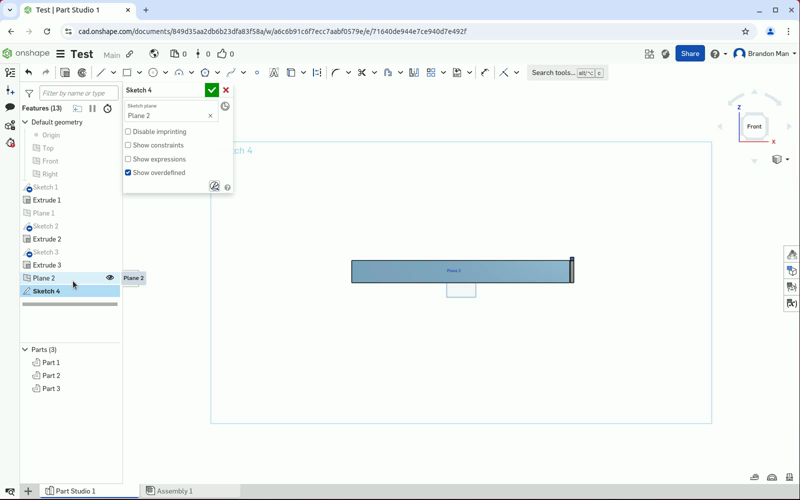
mouse_move(73, 352)
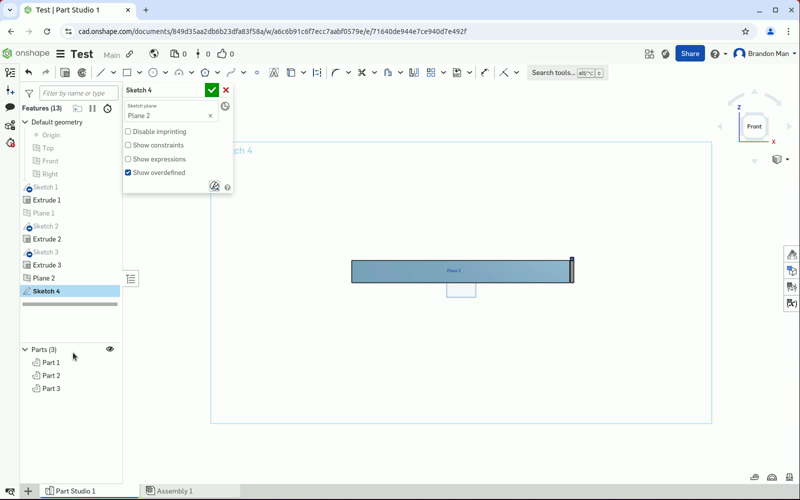
key(y)
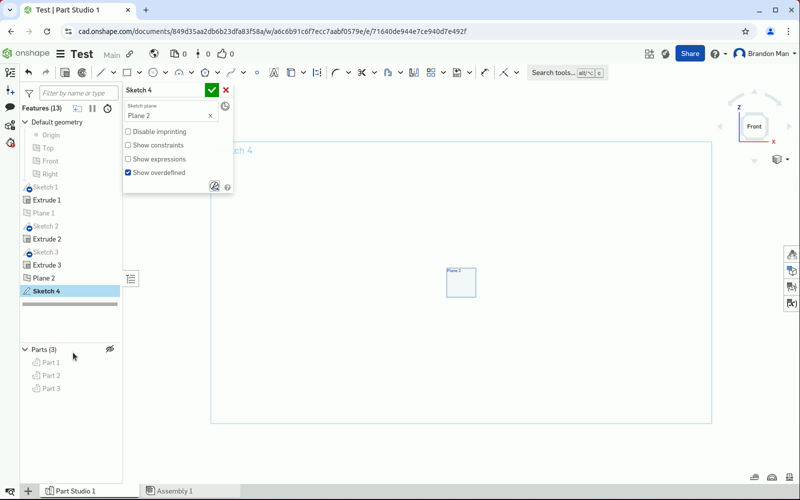
key(l)
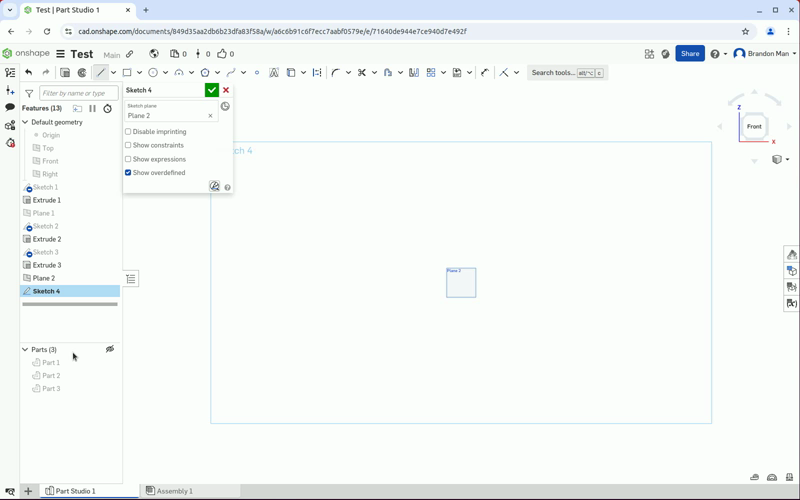
key_down(shift)
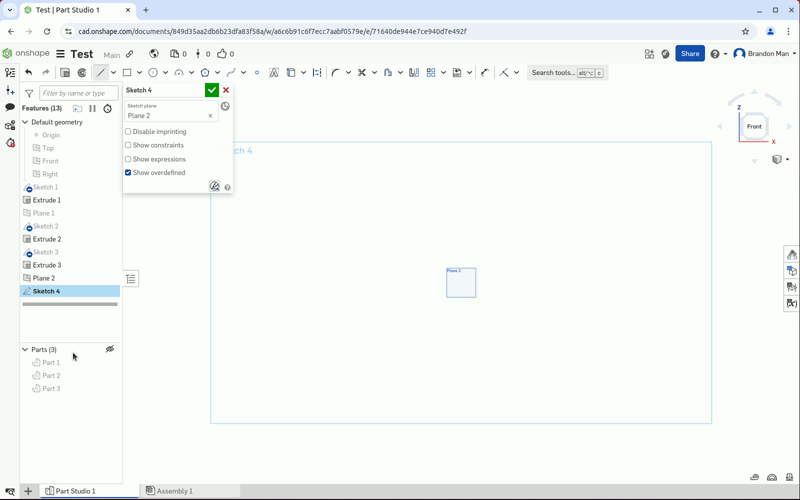
mouse_move(348, 282)
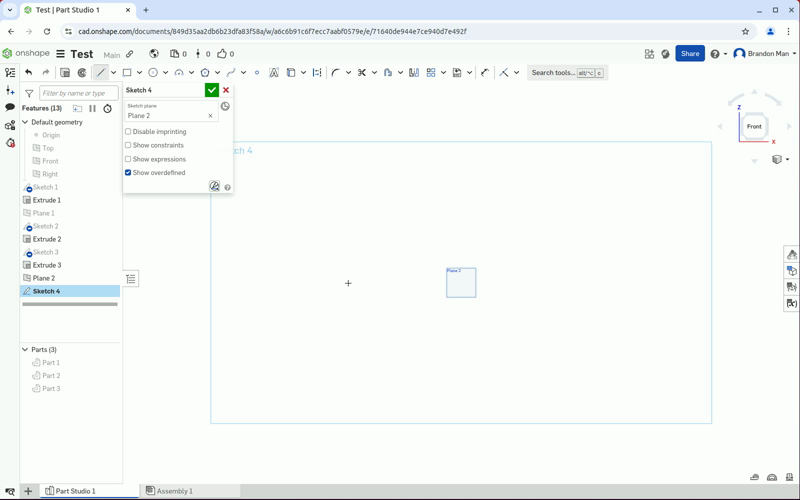
click(348, 282)
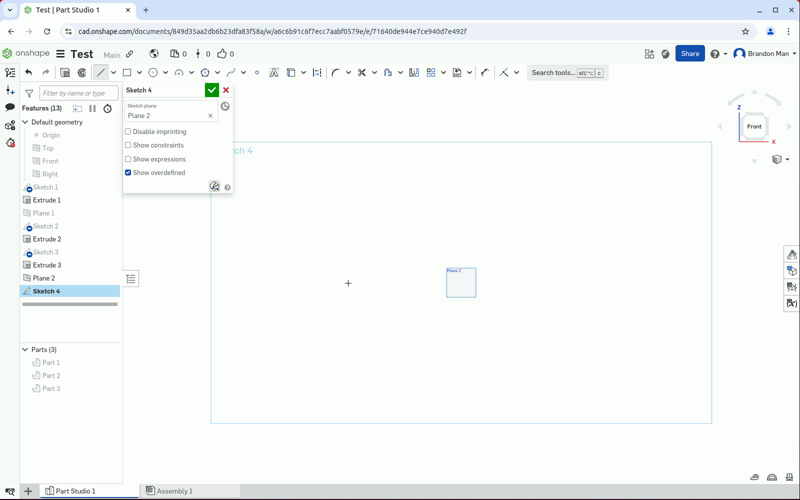
key_up(shift)
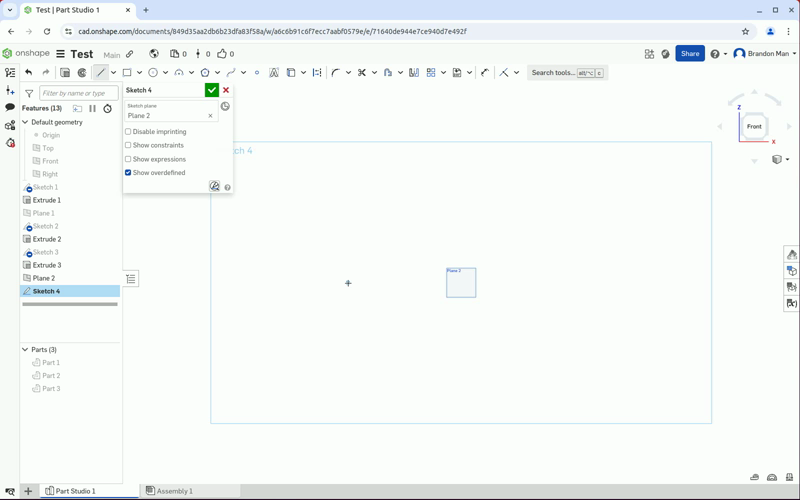
key_down(shift)
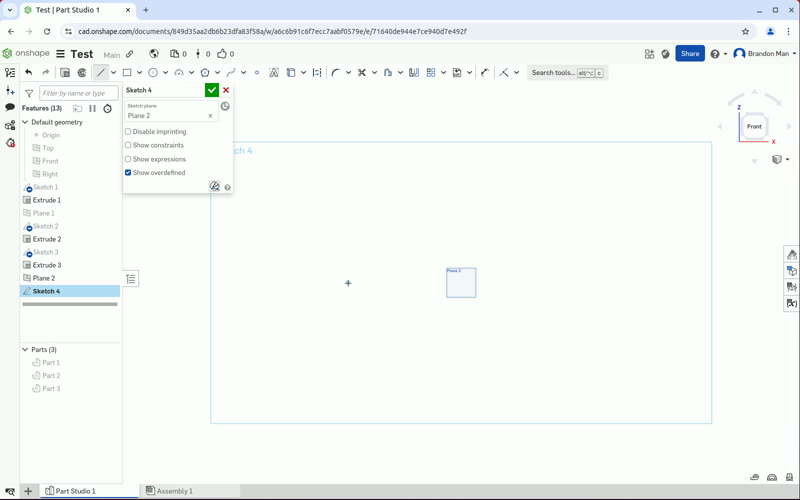
mouse_move(378, 282)
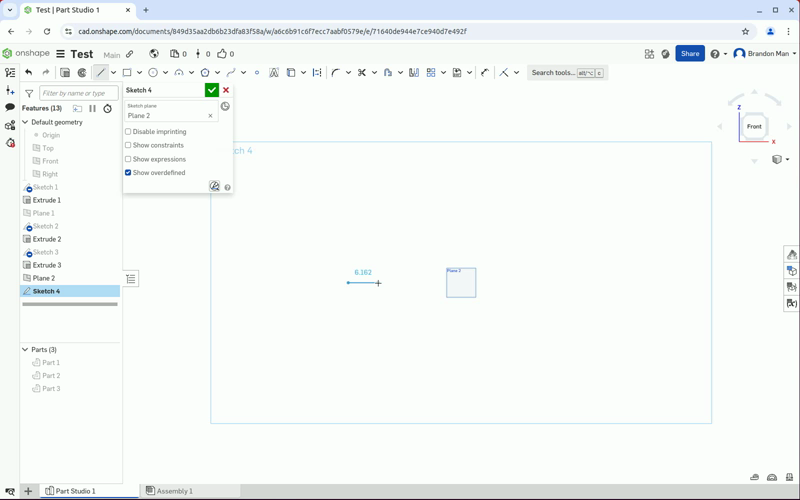
mouse_move(350, 282)
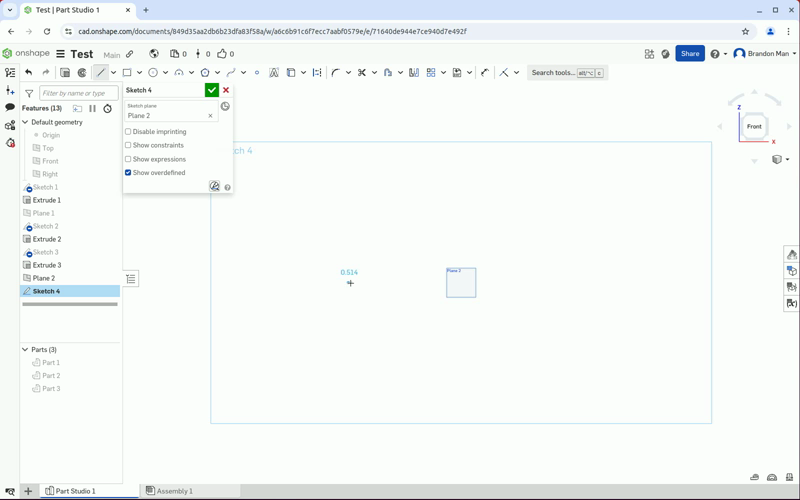
scroll(6)
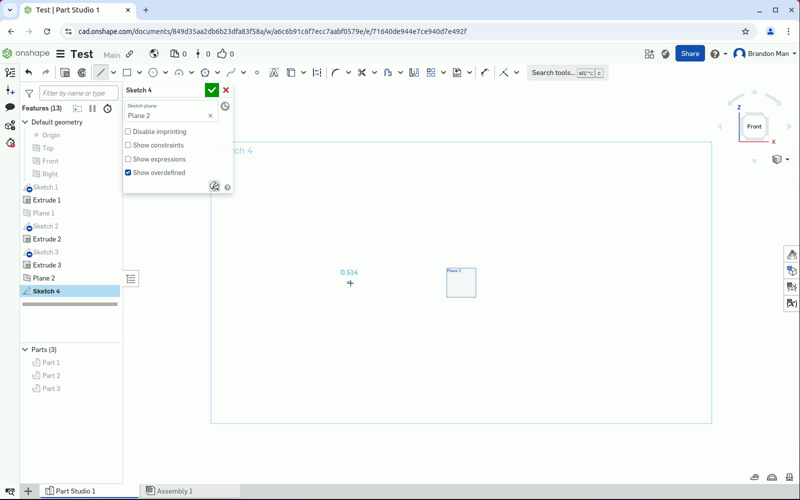
scroll(6)
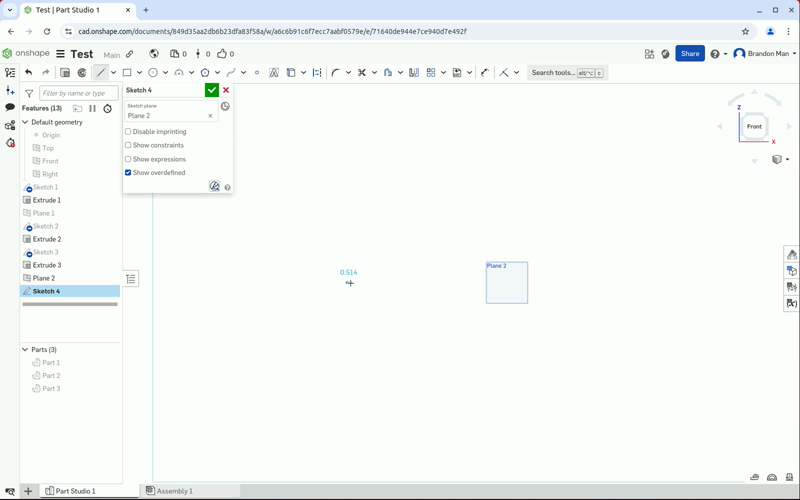
scroll(6)
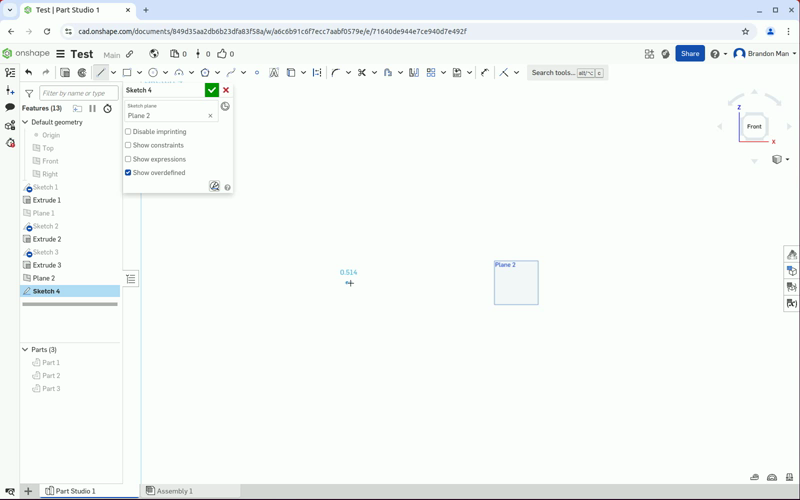
scroll(6)
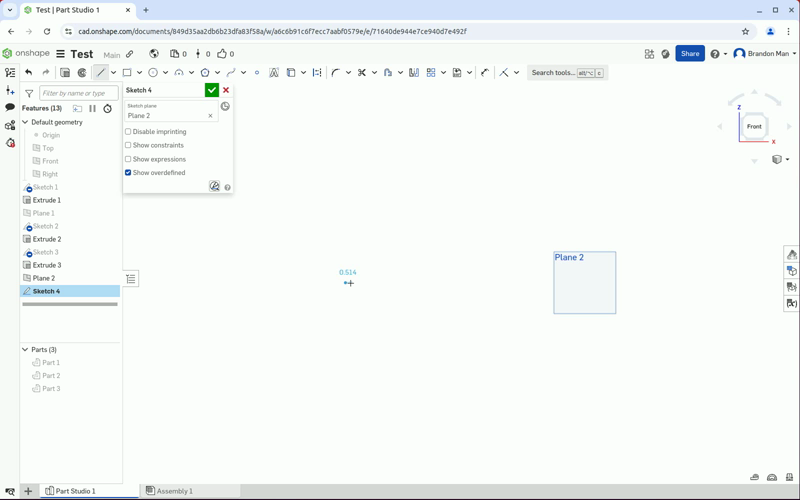
scroll(6)
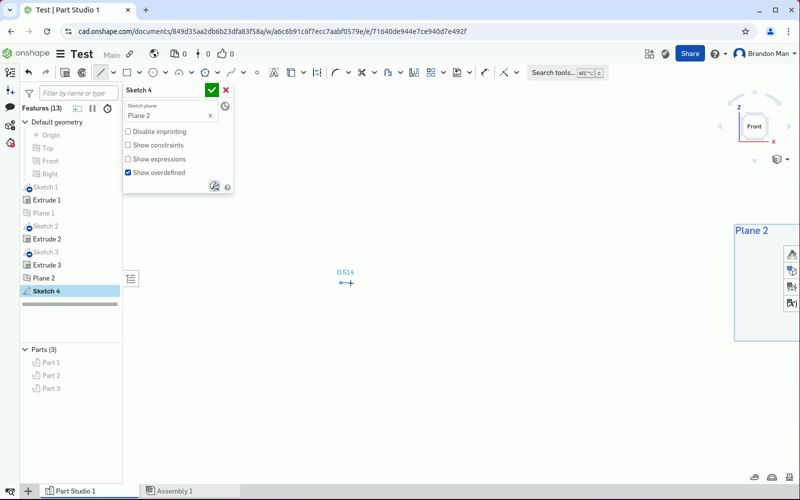
scroll(6)
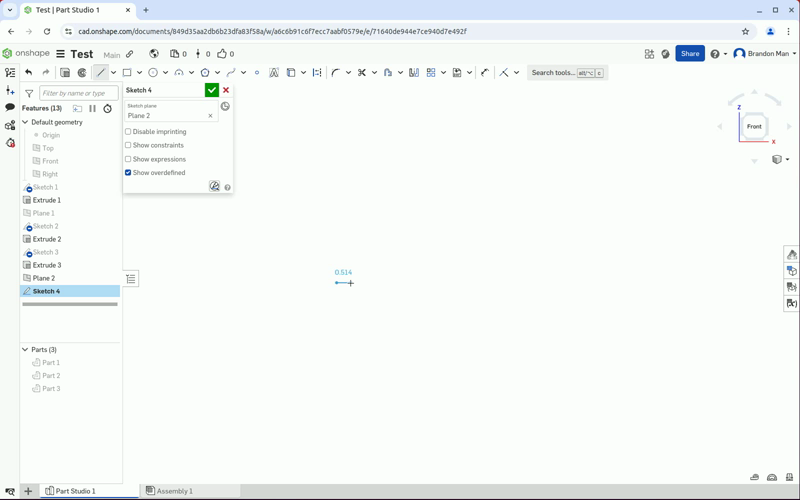
scroll(6)
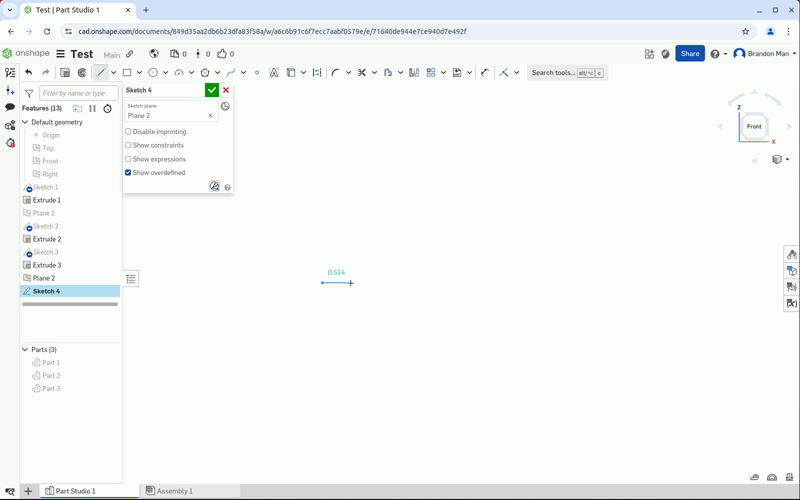
click(350, 282)
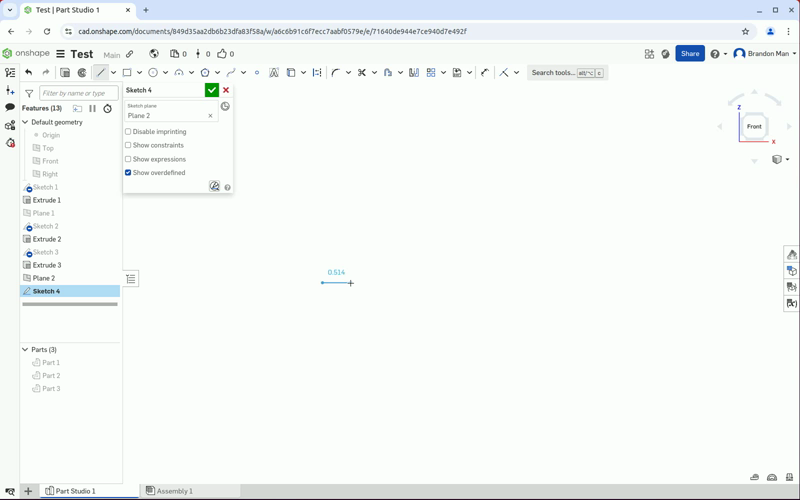
scroll(-6)
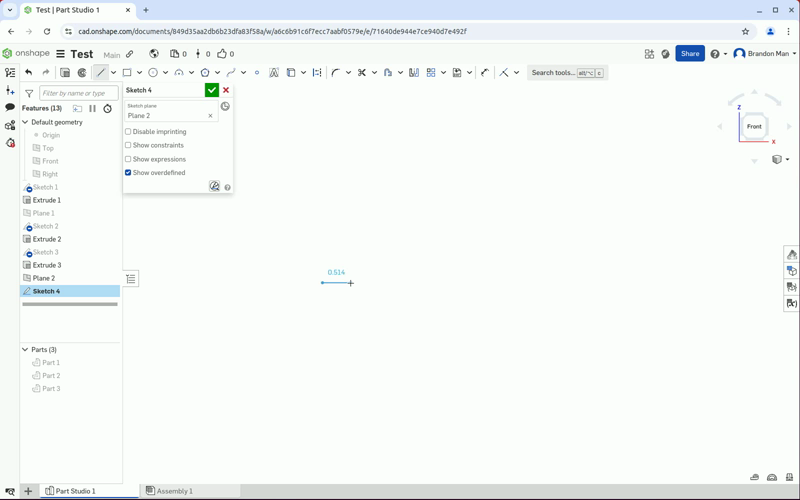
scroll(-6)
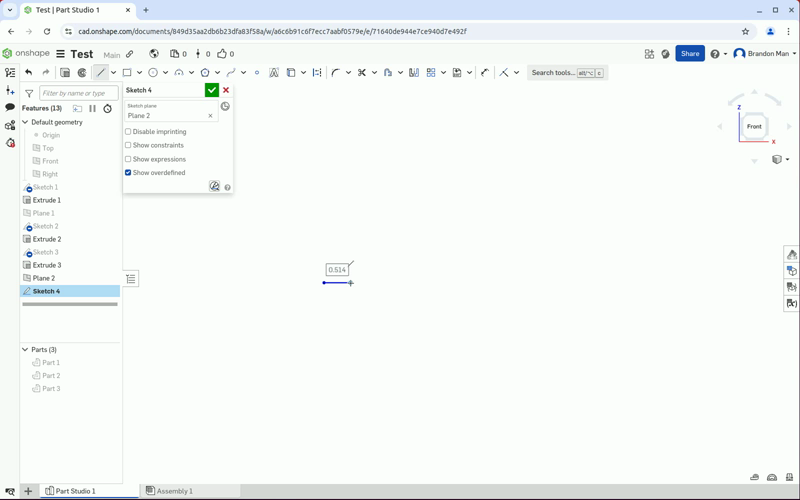
scroll(-6)
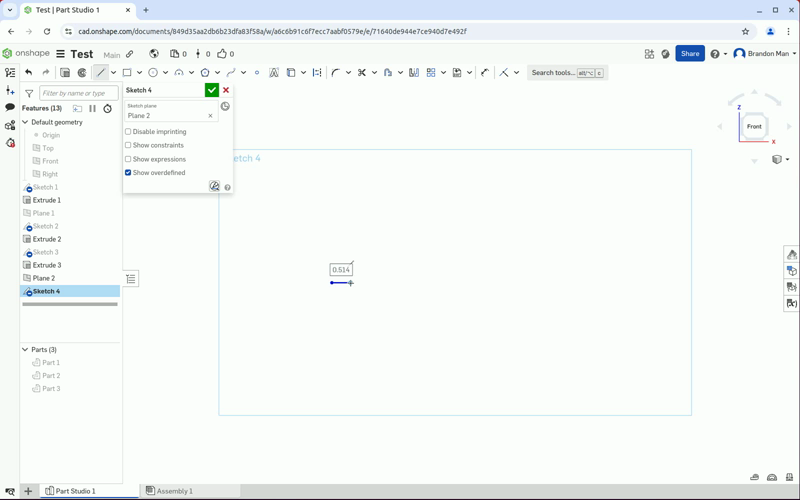
scroll(-6)
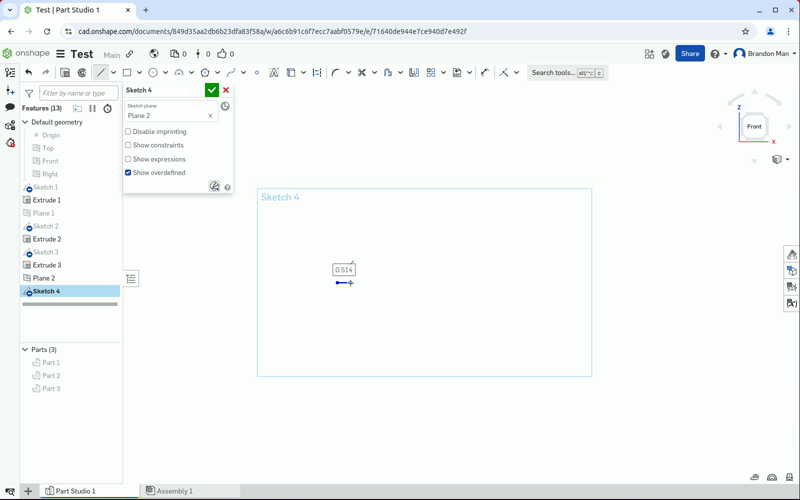
scroll(-6)
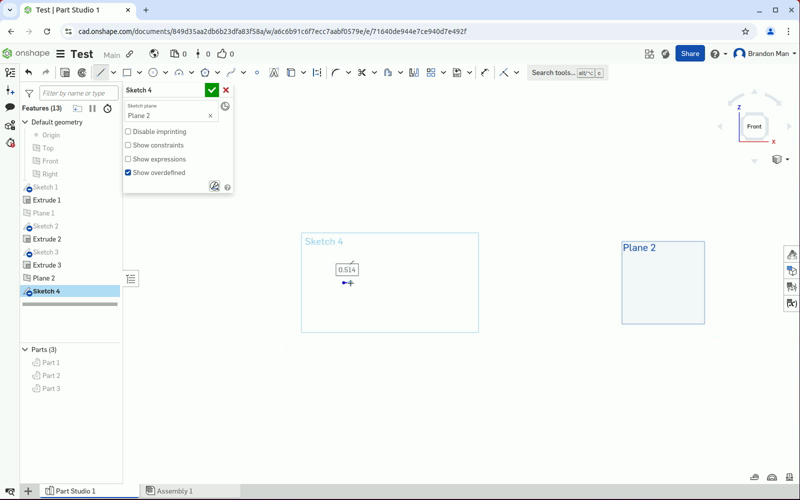
scroll(-6)
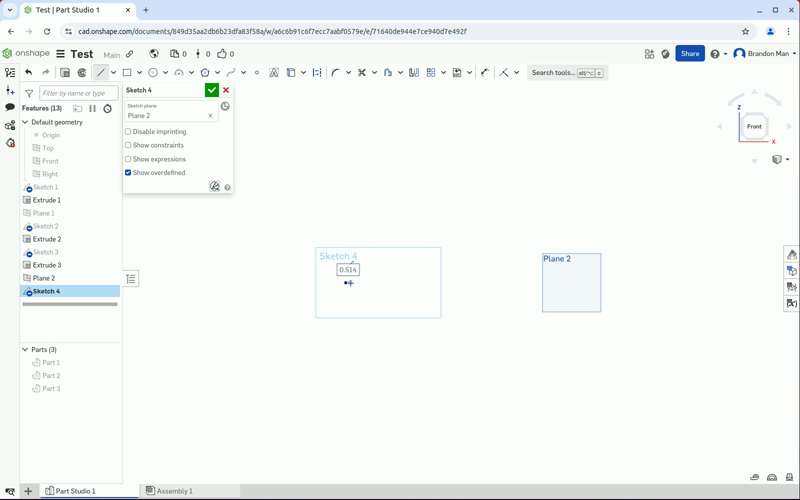
scroll(-6)
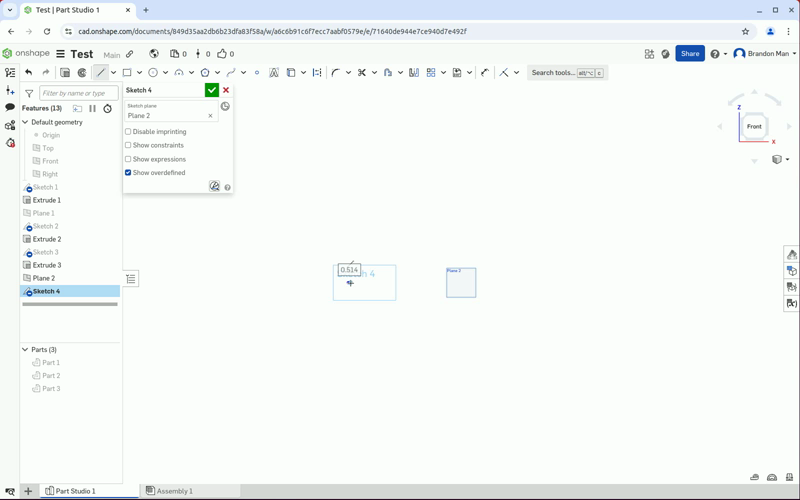
key_up(shift)
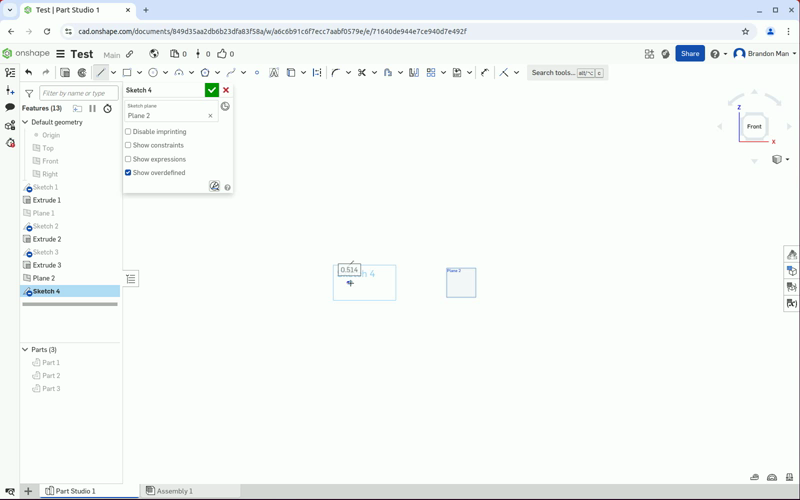
key_down(shift)
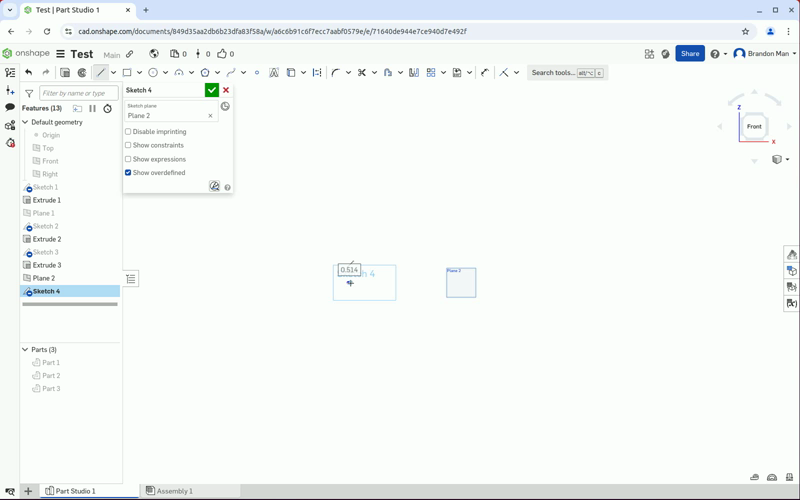
mouse_move(380, 282)
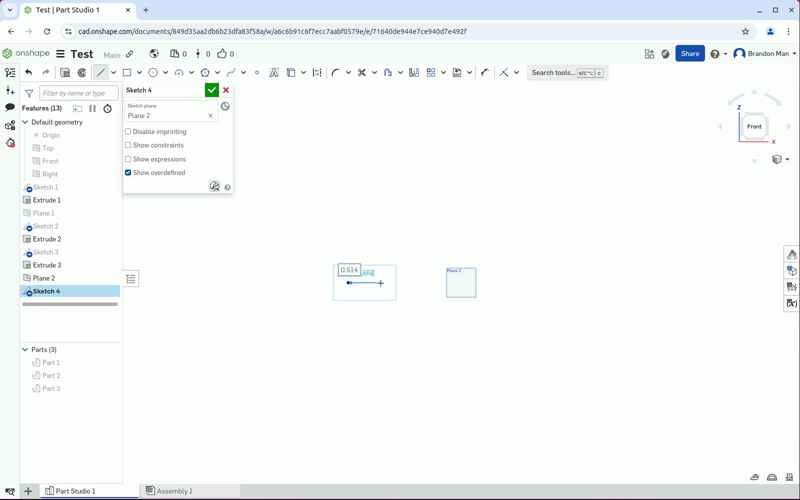
mouse_move(350, 259)
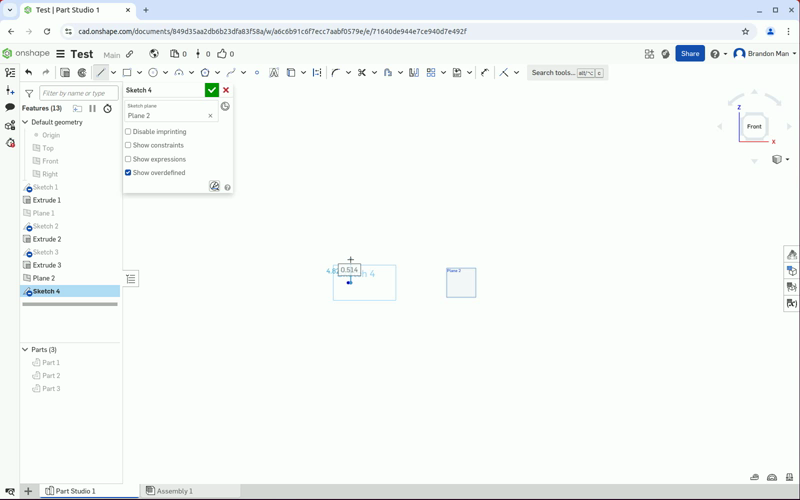
click(350, 259)
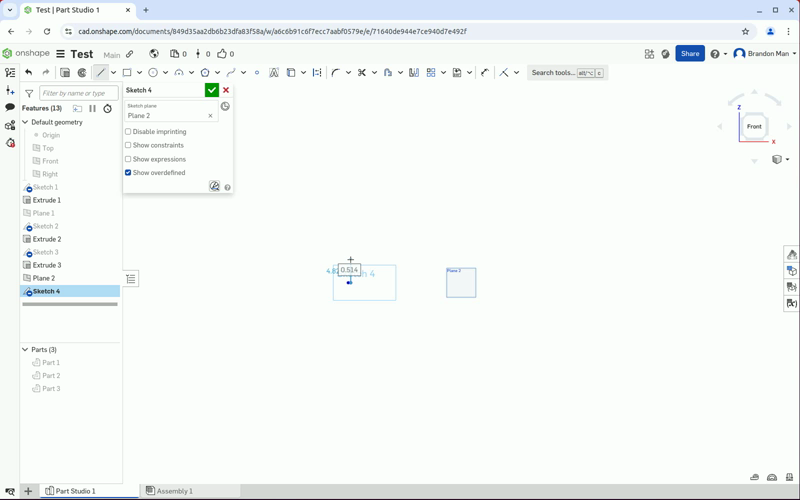
key_up(shift)
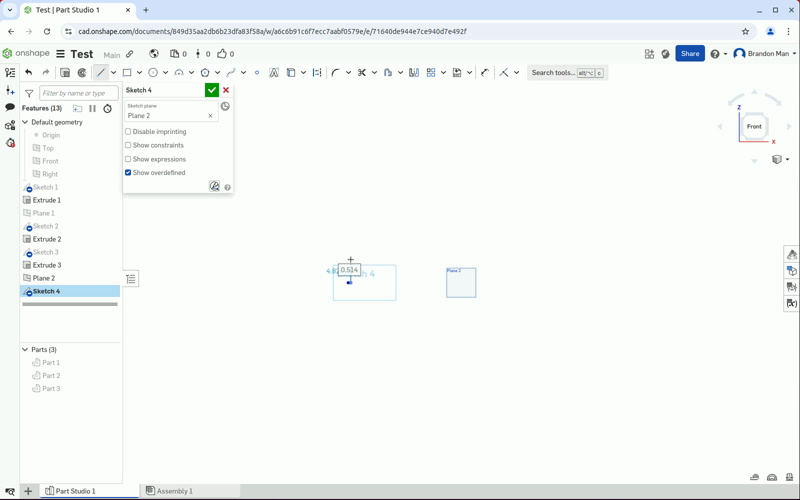
key_down(shift)
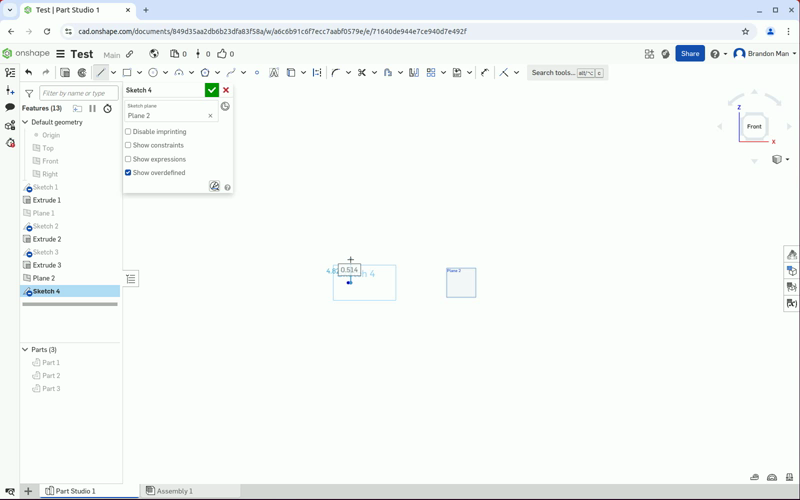
mouse_move(569, 259)
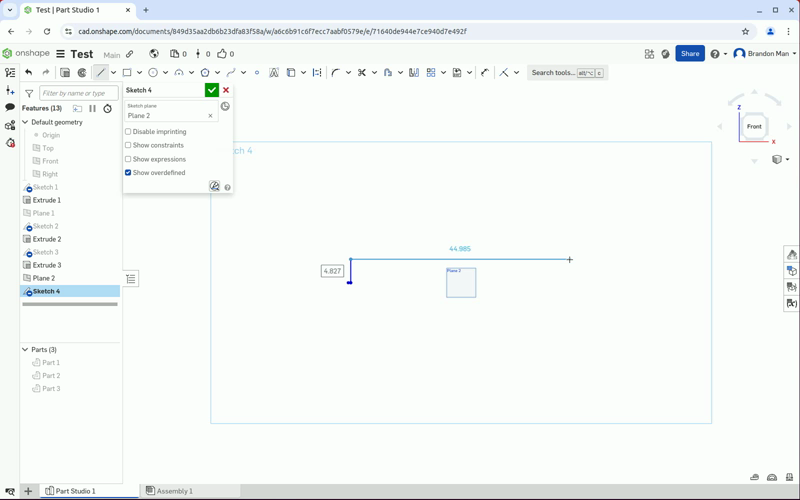
click(569, 259)
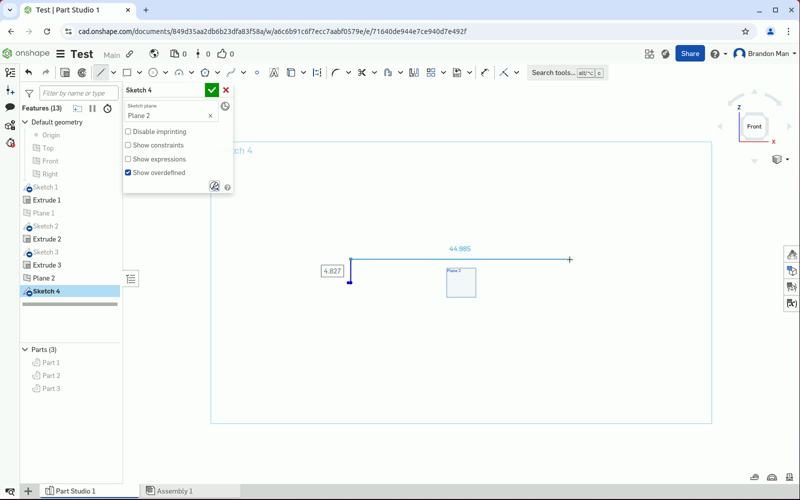
key_up(shift)
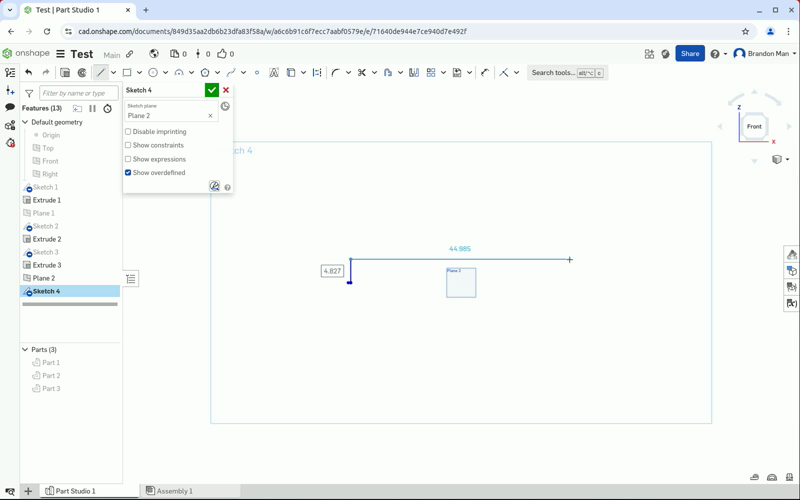
key_down(shift)
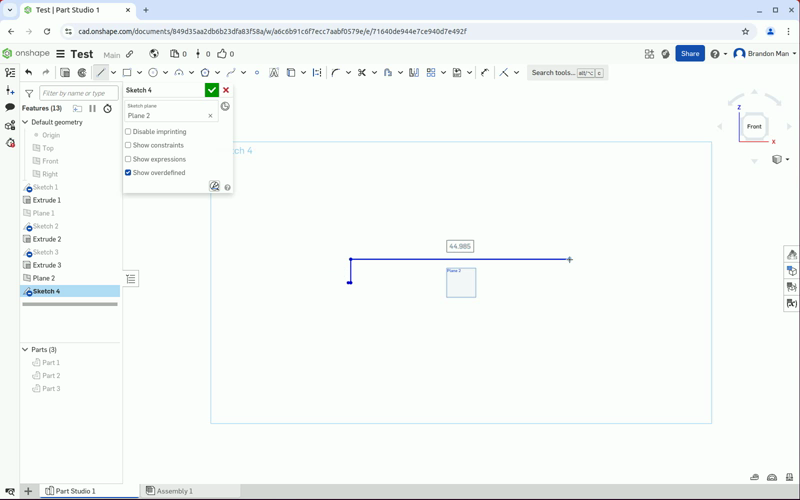
mouse_move(589, 259)
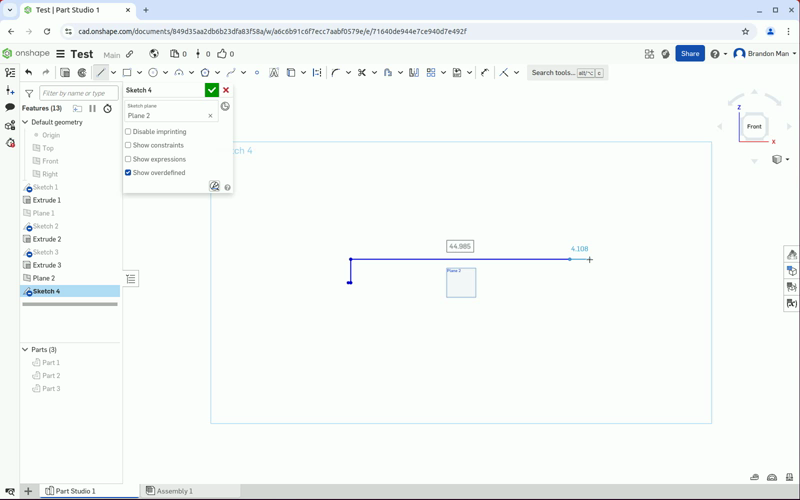
mouse_move(569, 282)
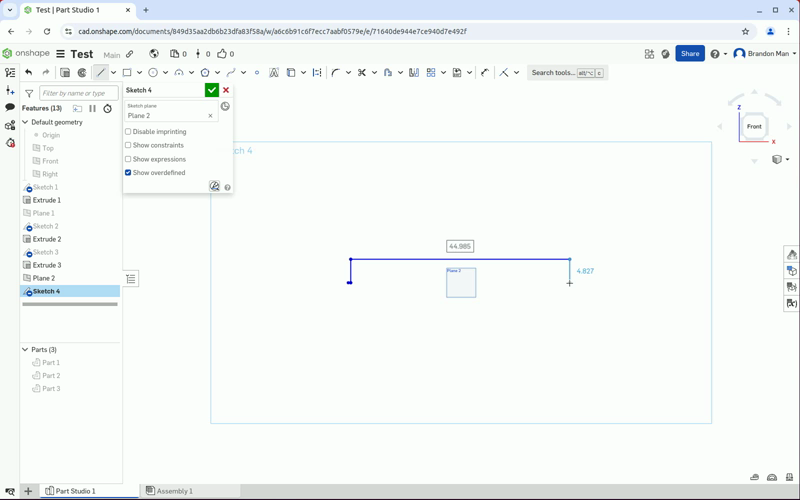
click(569, 282)
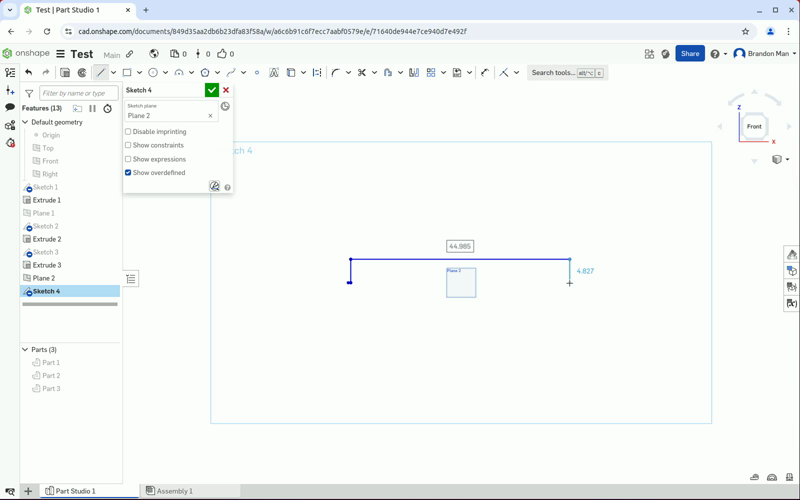
key_up(shift)
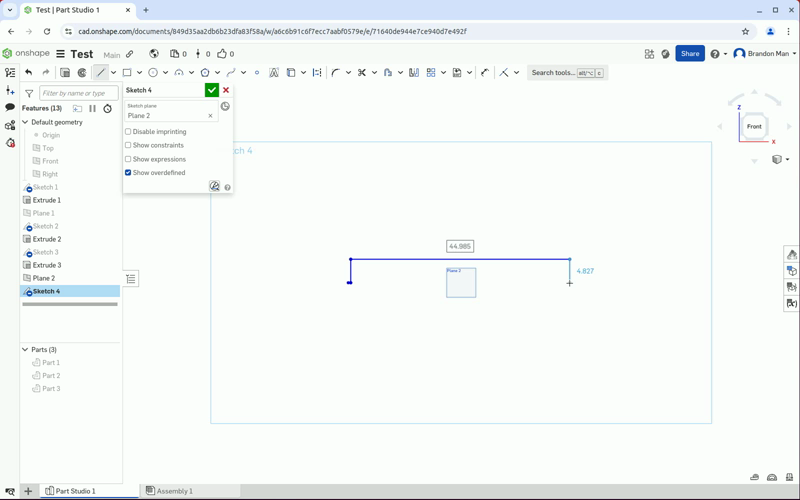
key_down(shift)
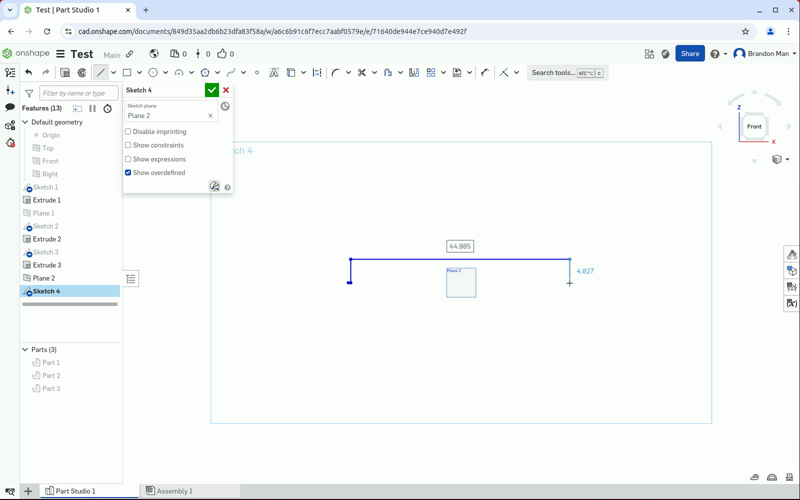
mouse_move(589, 282)
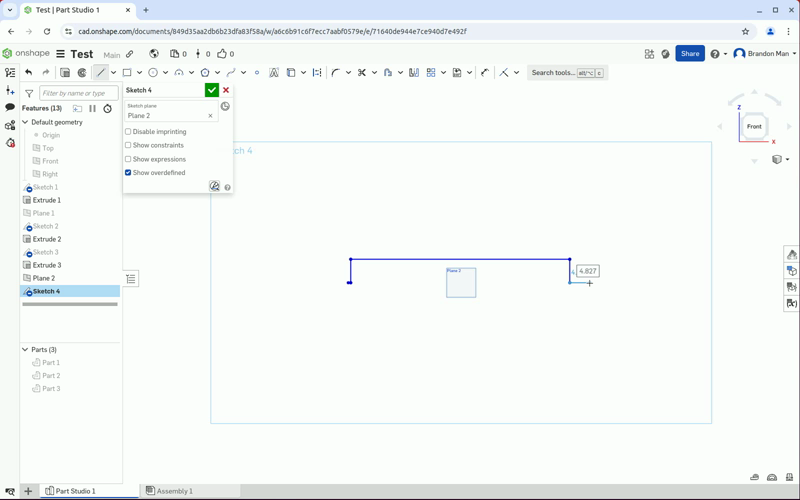
mouse_move(572, 282)
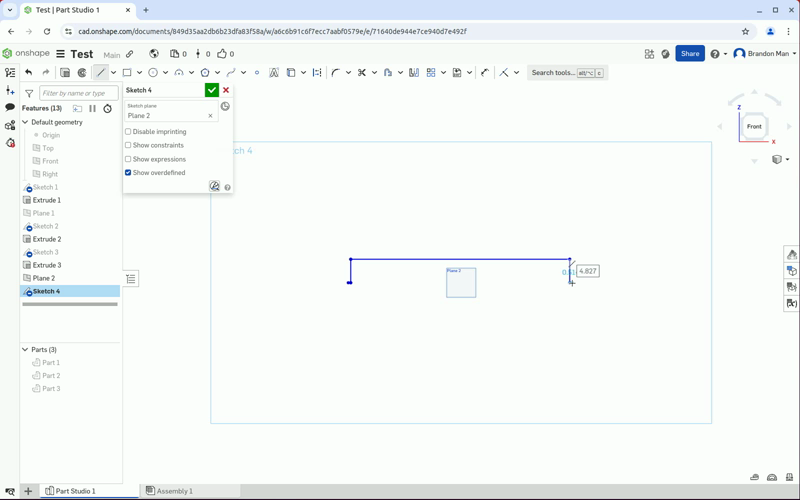
scroll(6)
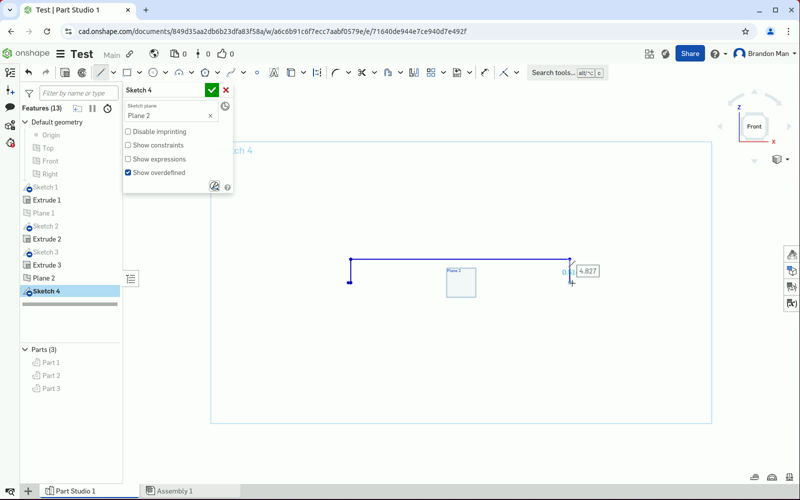
scroll(6)
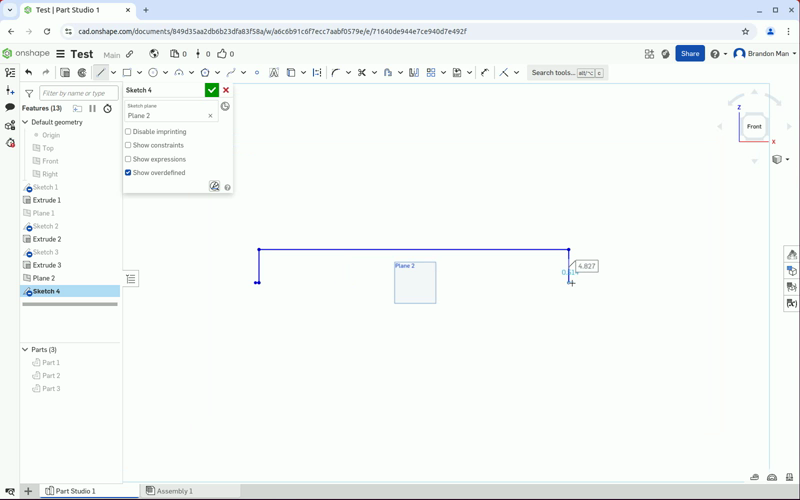
scroll(6)
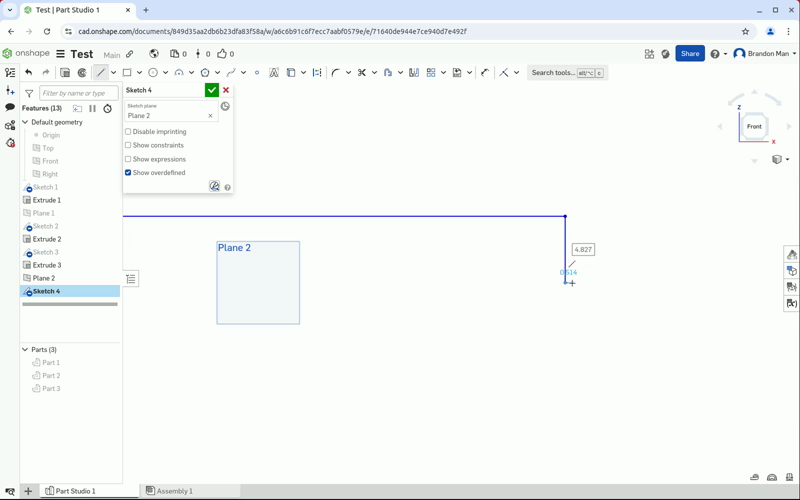
scroll(6)
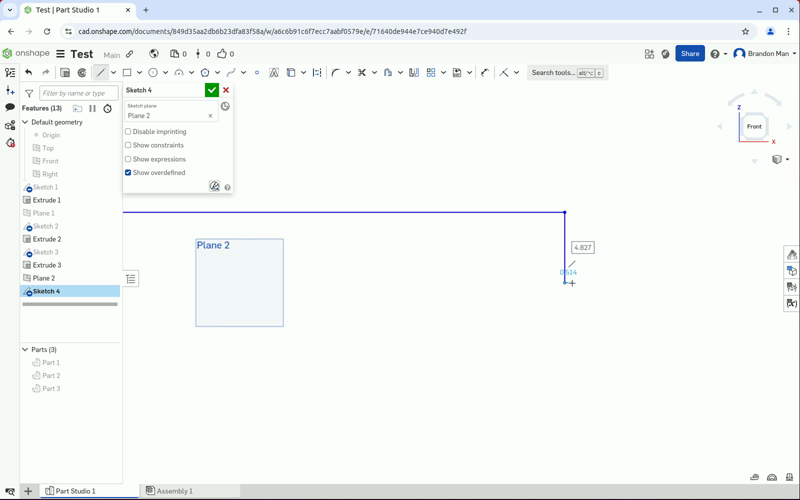
scroll(6)
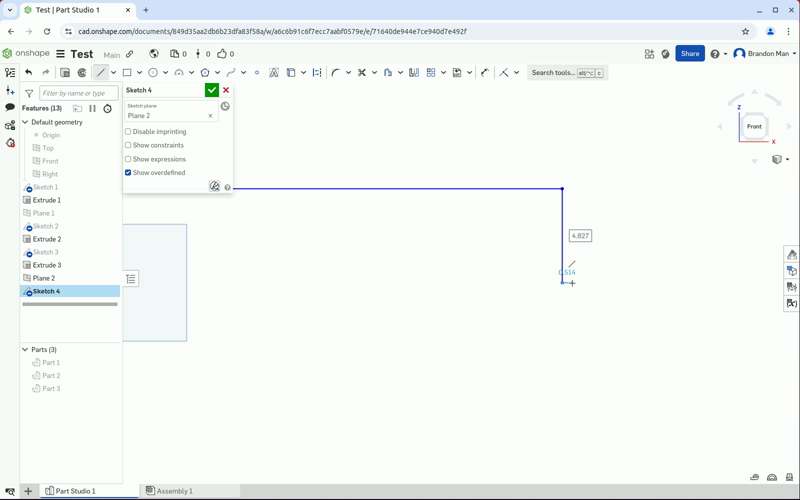
scroll(6)
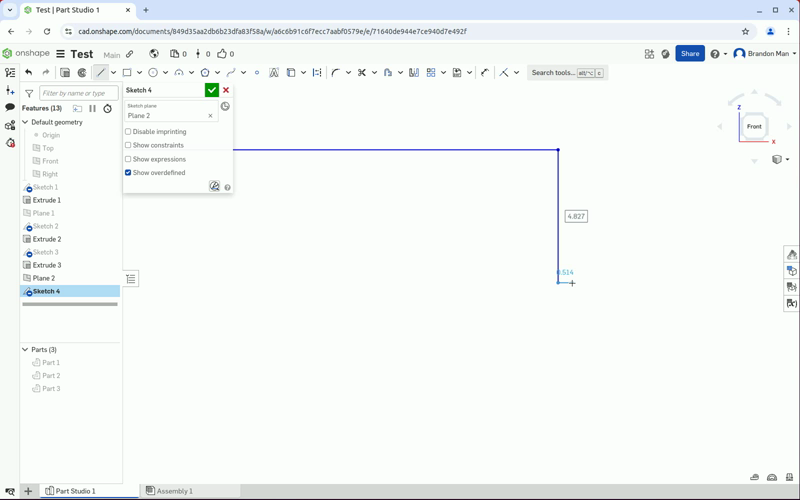
scroll(6)
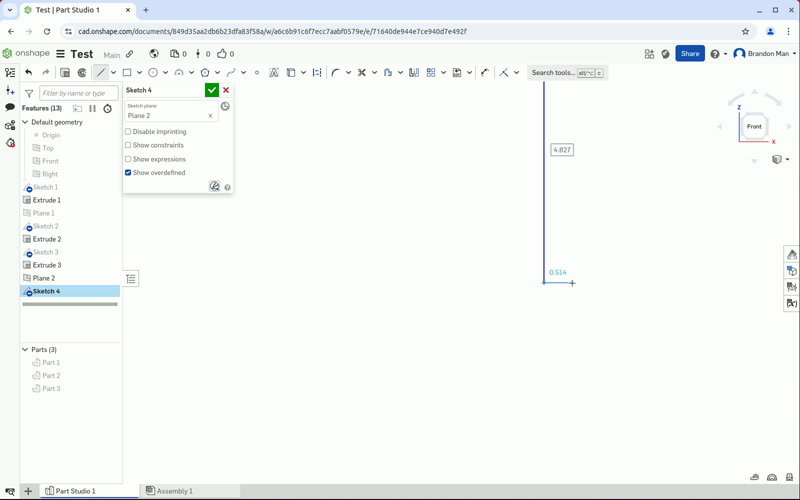
click(572, 282)
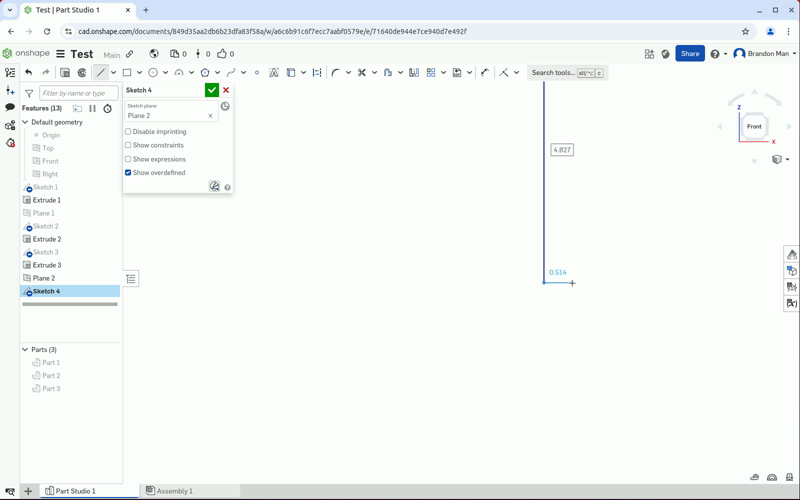
scroll(-6)
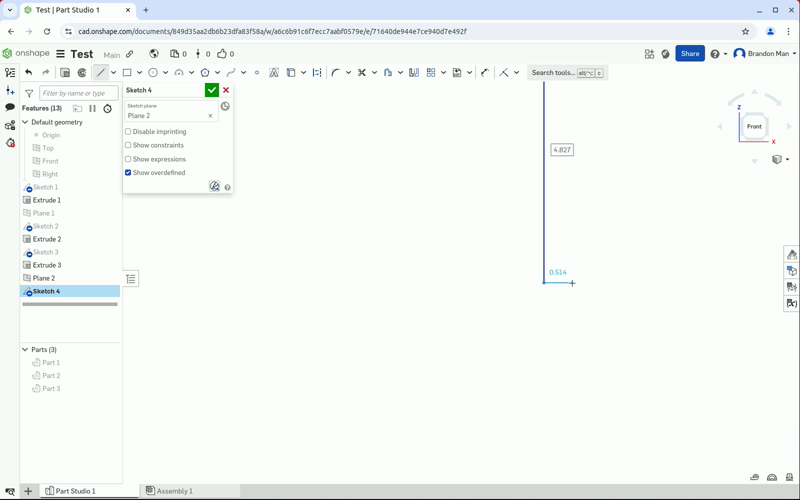
scroll(-6)
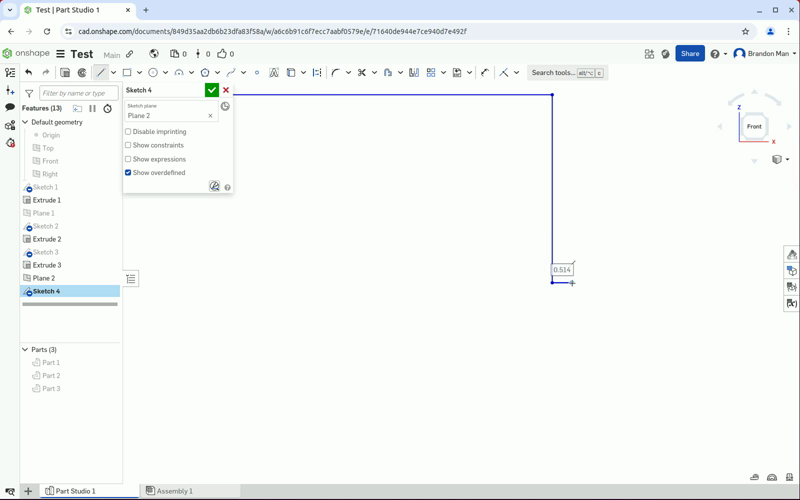
scroll(-6)
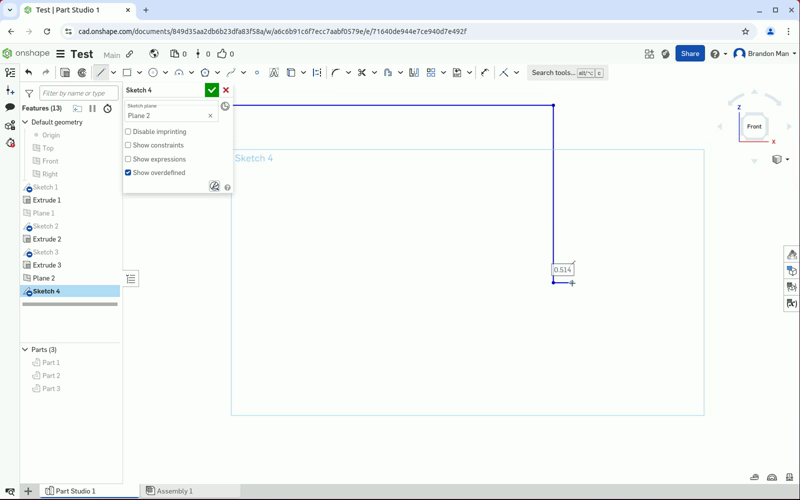
scroll(-6)
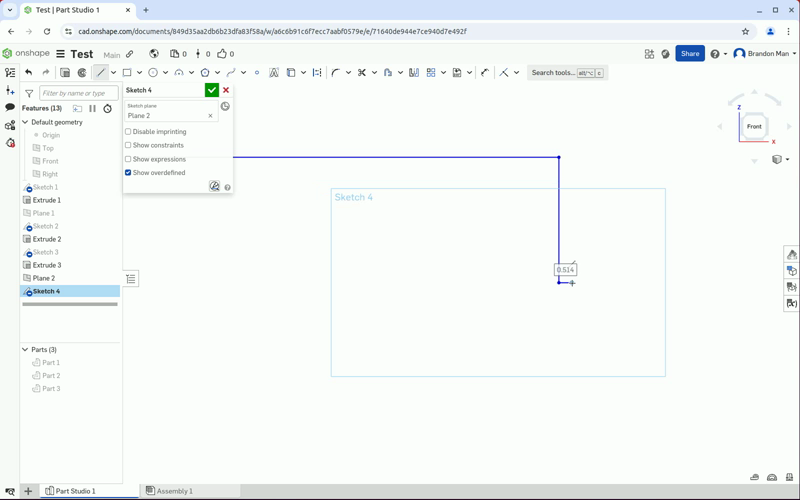
scroll(-6)
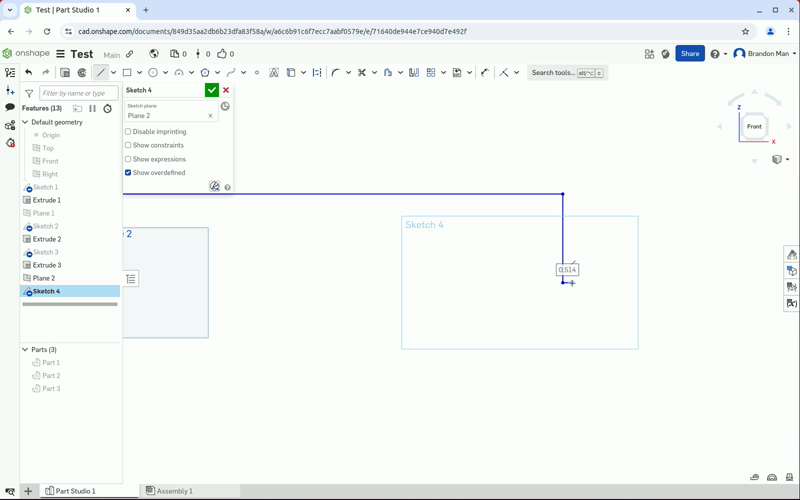
scroll(-6)
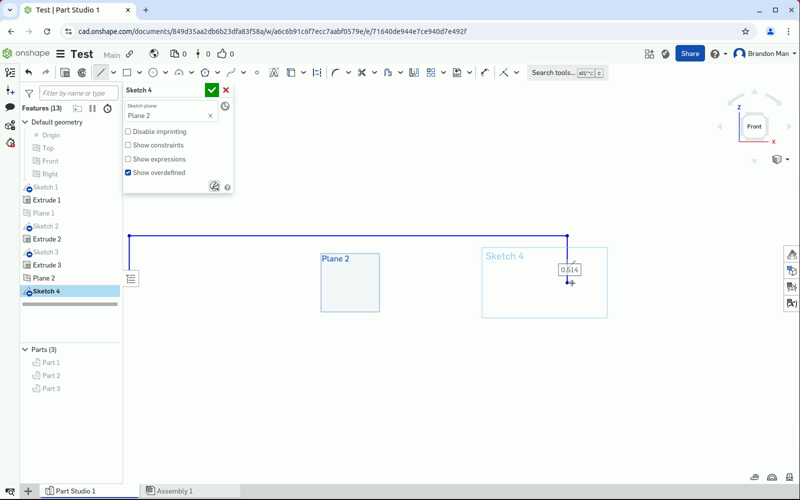
scroll(-6)
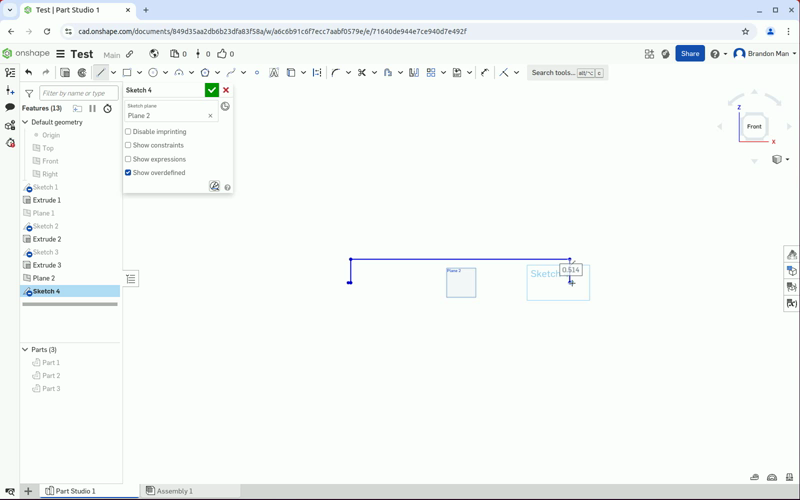
key_up(shift)
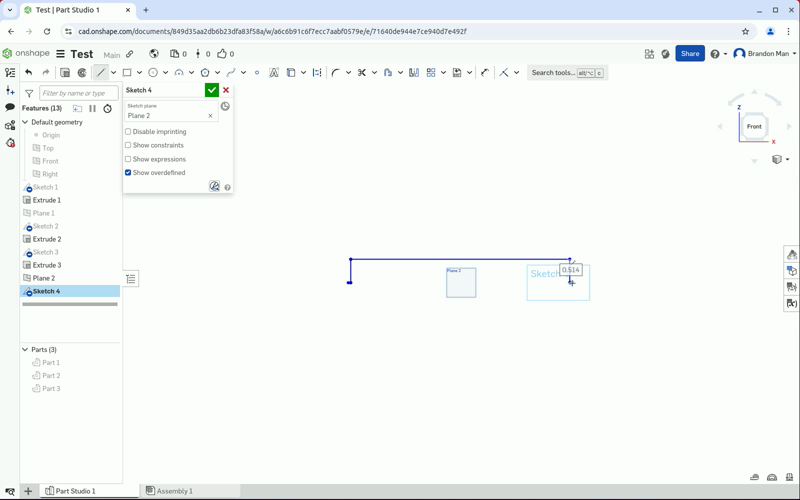
key_down(shift)
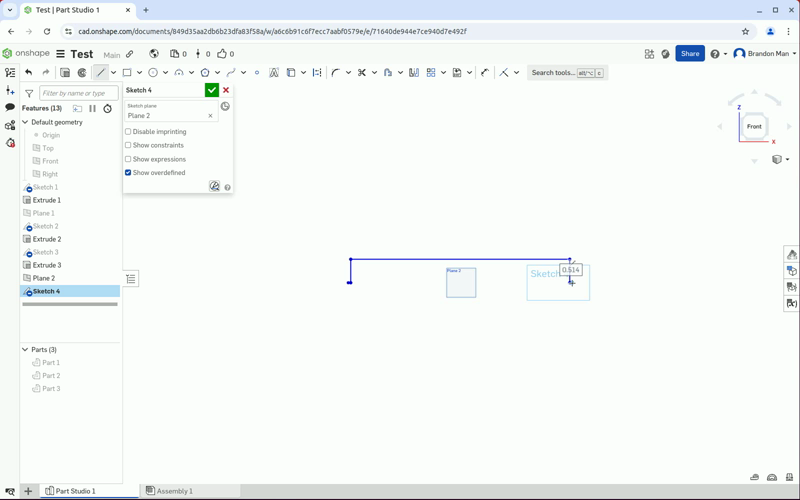
mouse_move(589, 282)
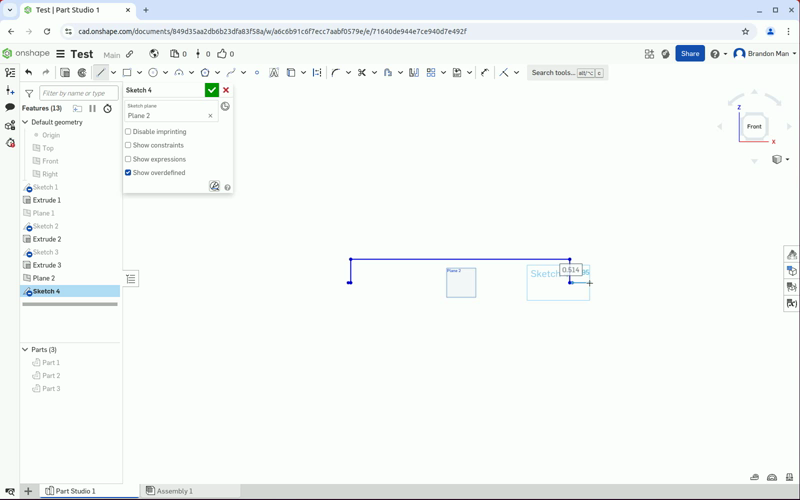
mouse_move(572, 257)
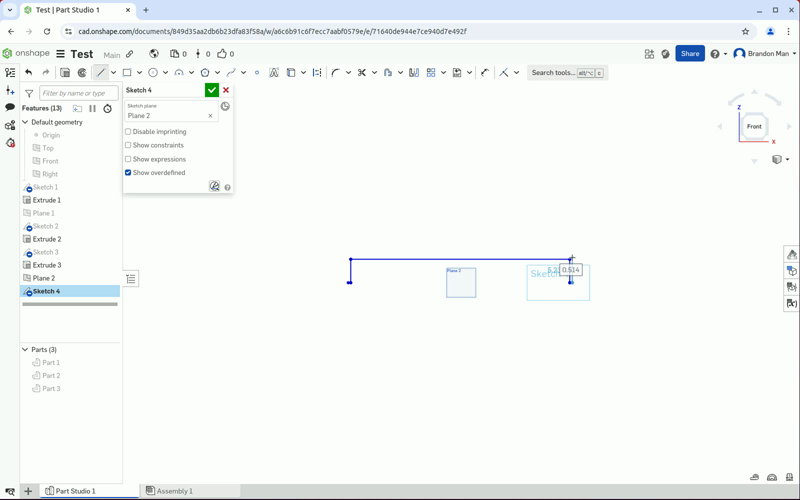
scroll(6)
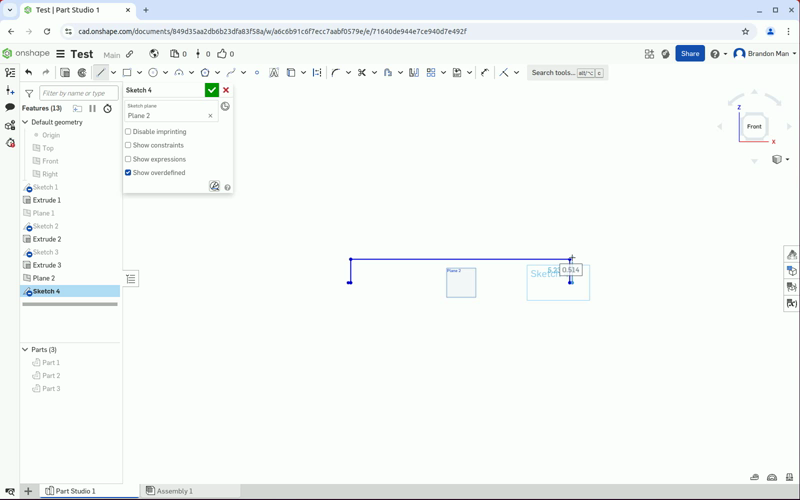
scroll(6)
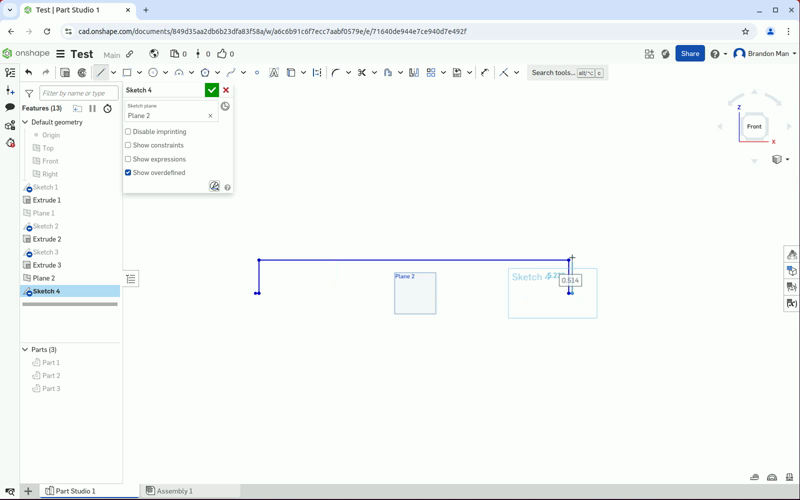
scroll(6)
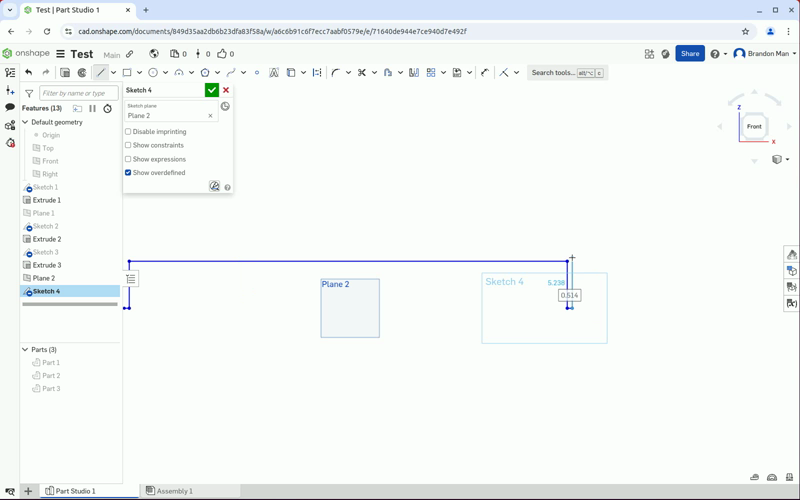
scroll(6)
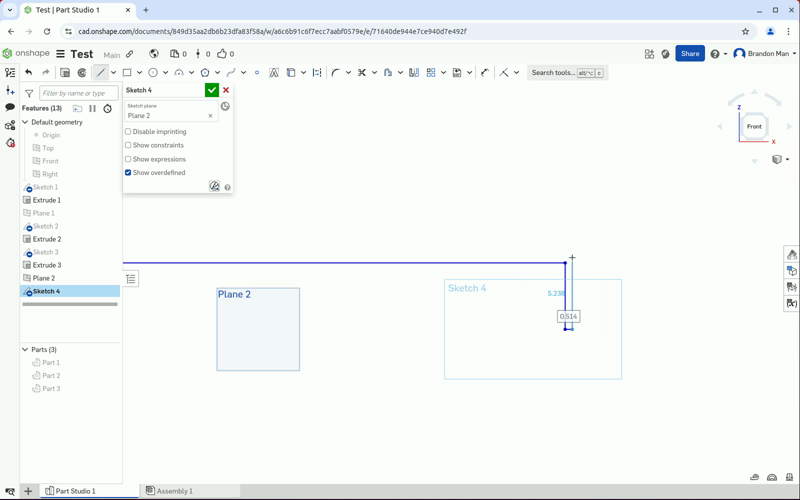
scroll(6)
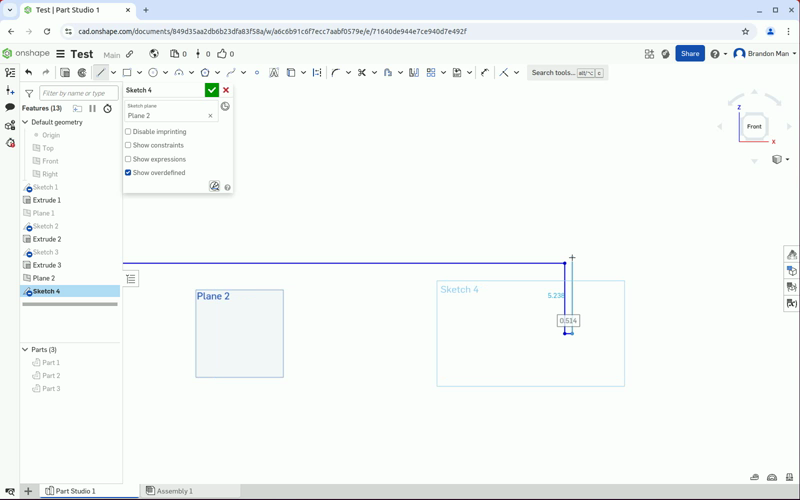
scroll(6)
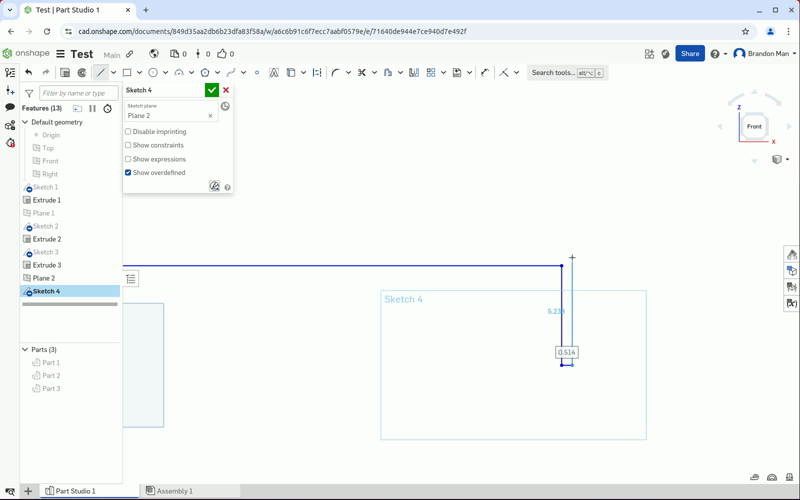
scroll(6)
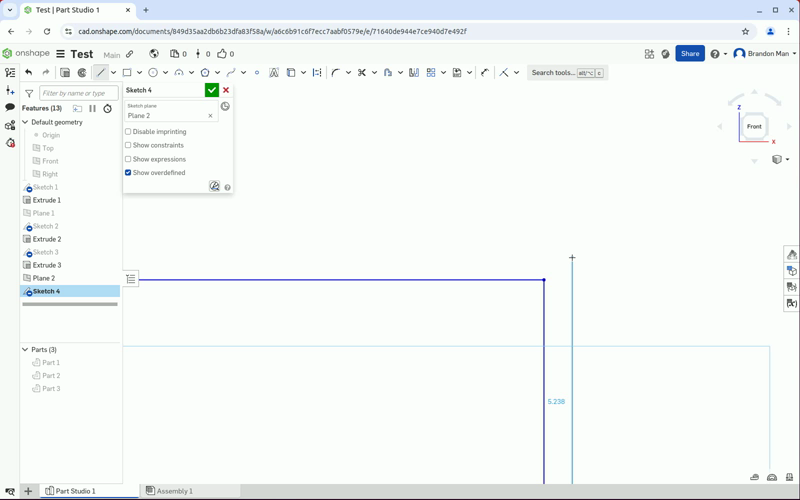
click(572, 257)
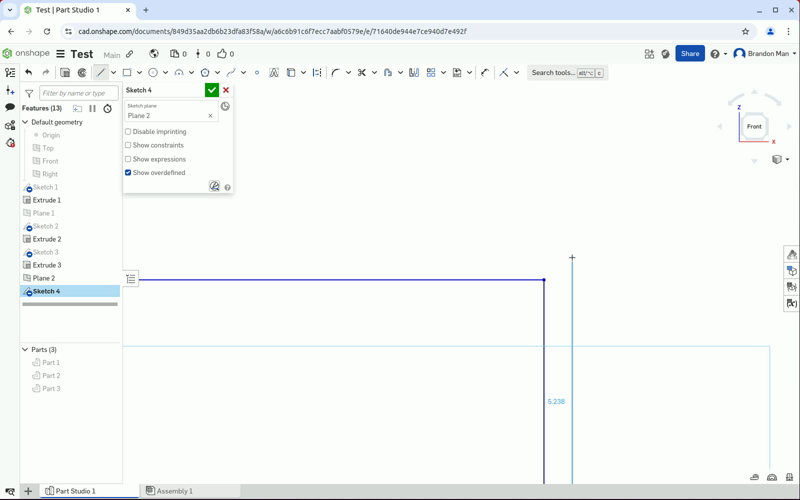
scroll(-6)
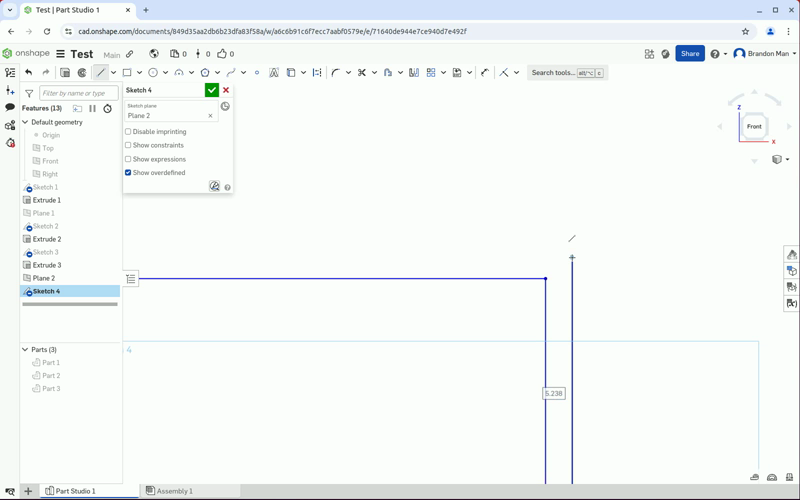
scroll(-6)
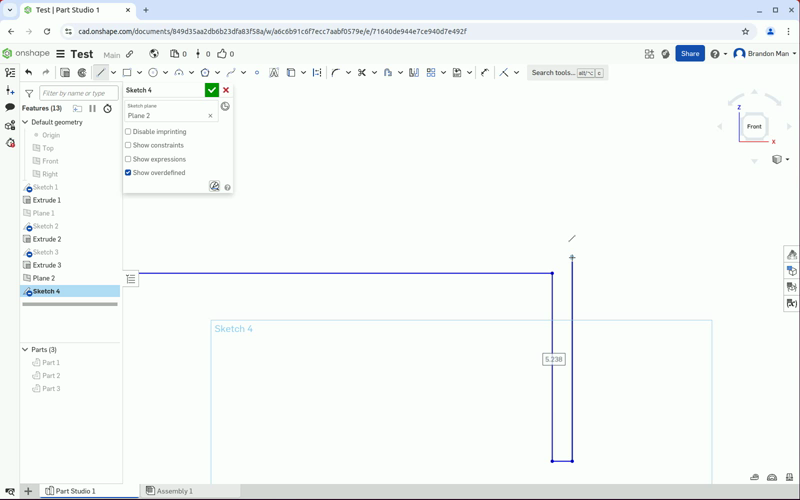
scroll(-6)
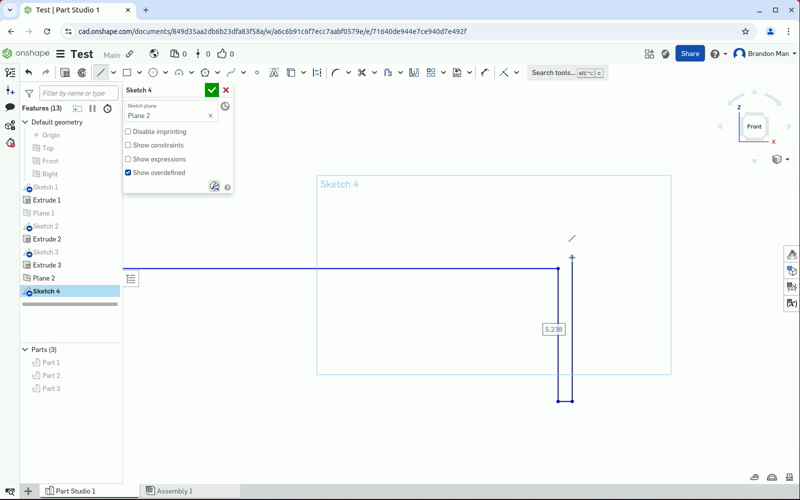
scroll(-6)
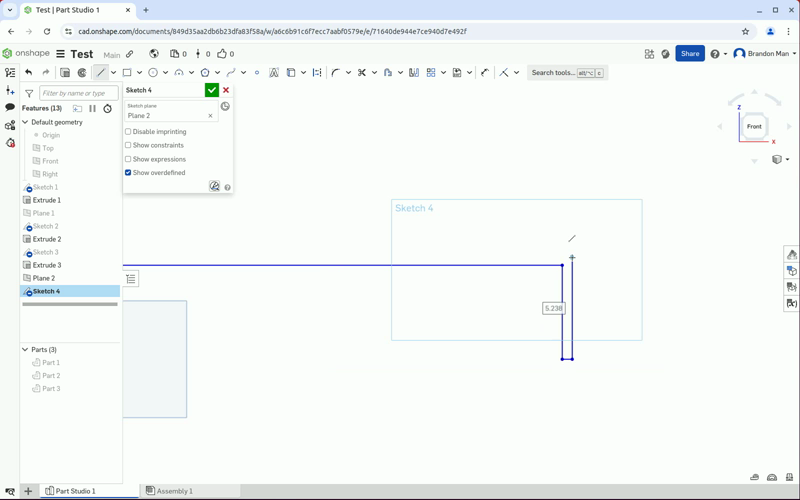
scroll(-6)
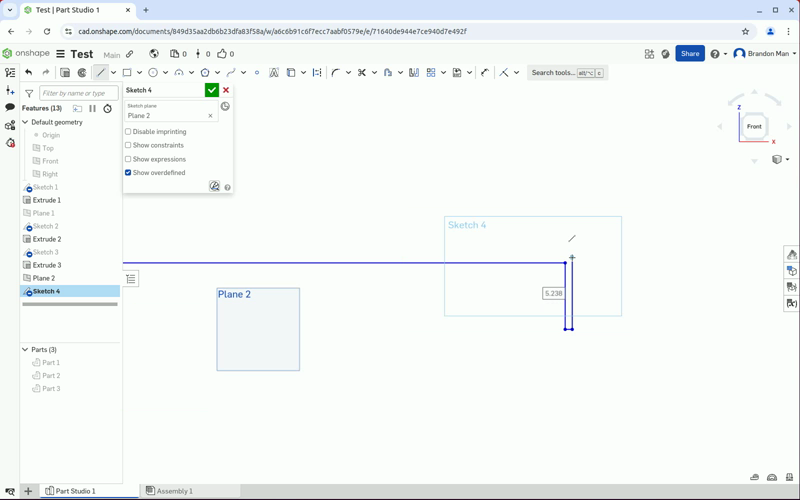
scroll(-6)
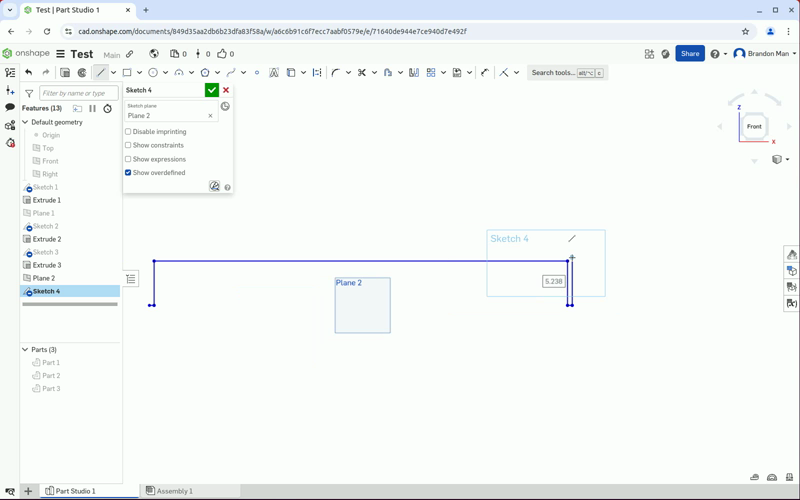
scroll(-6)
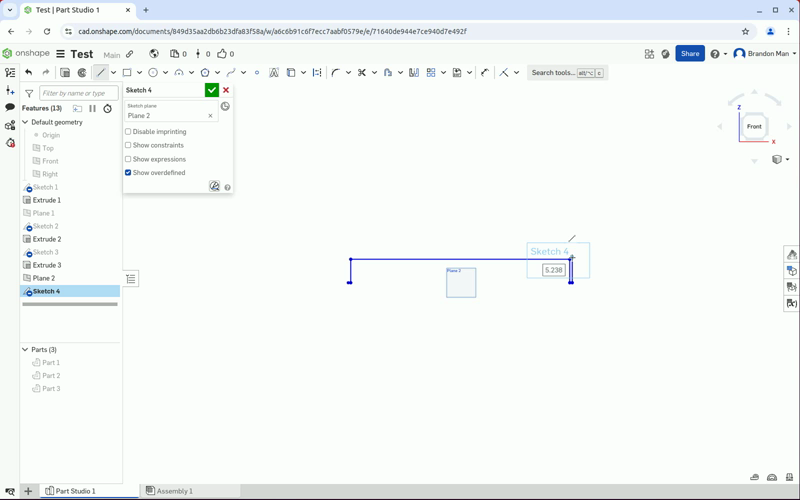
key_up(shift)
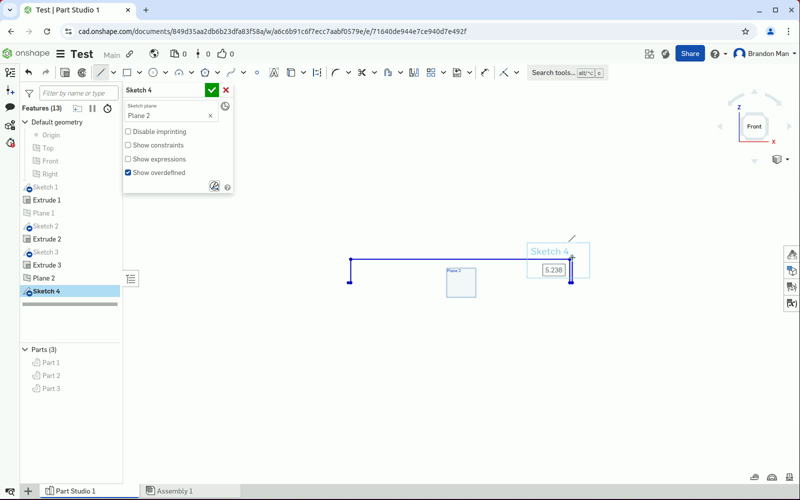
key_down(shift)
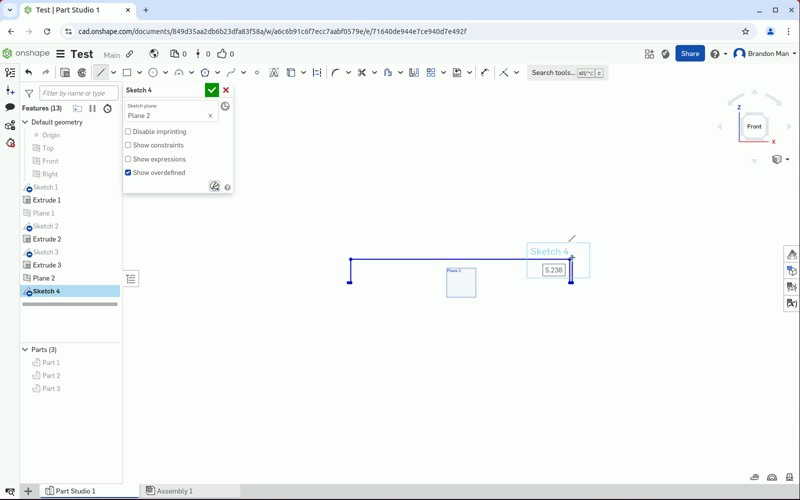
mouse_move(348, 257)
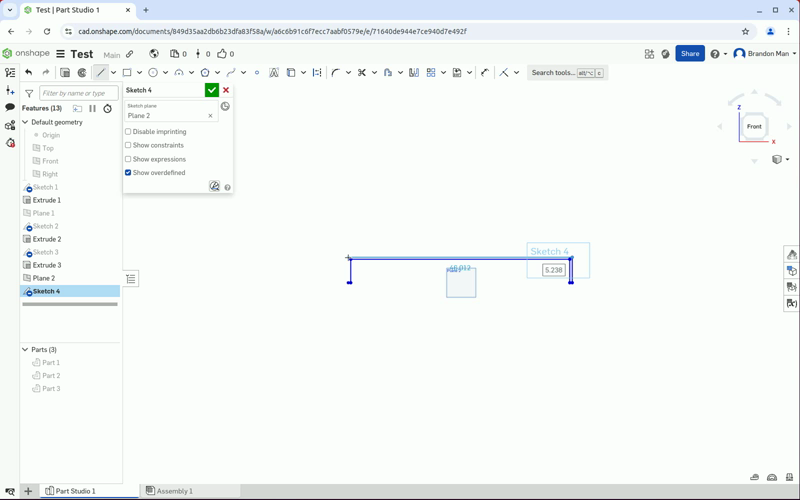
scroll(6)
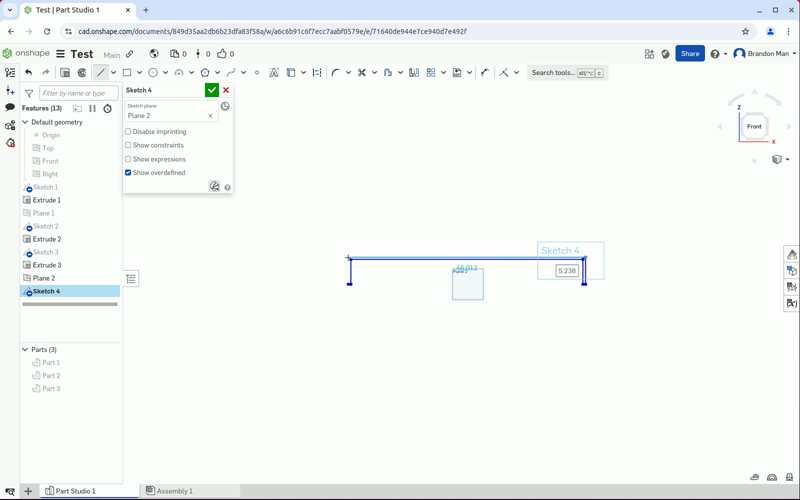
scroll(6)
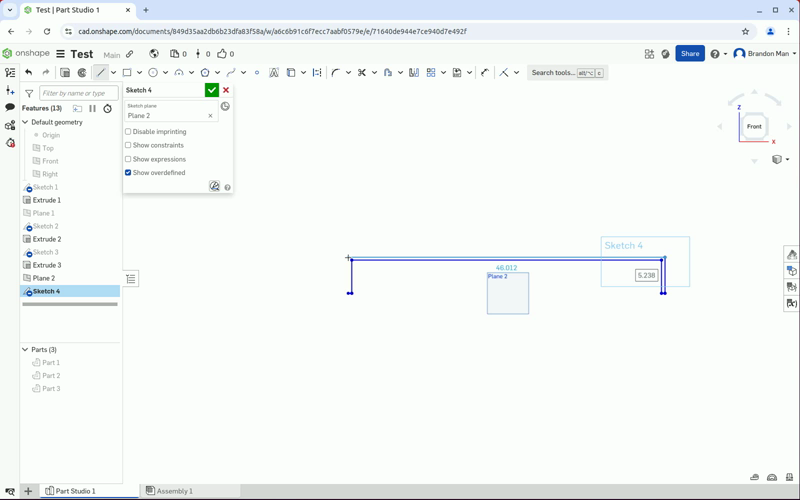
scroll(6)
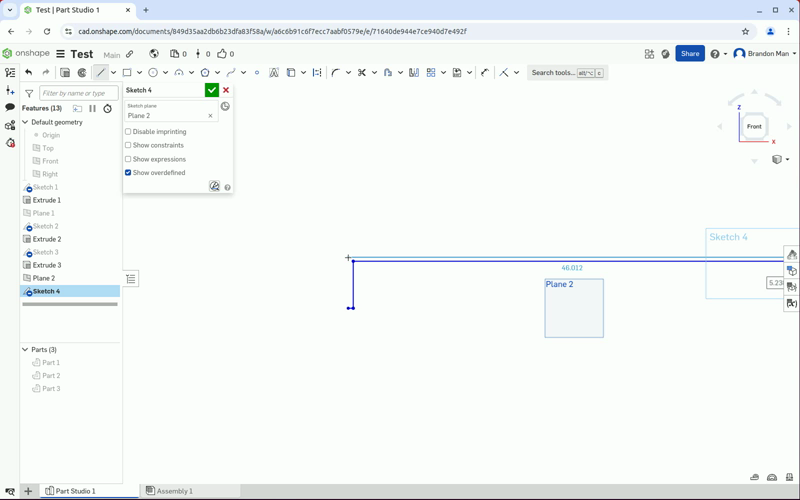
scroll(6)
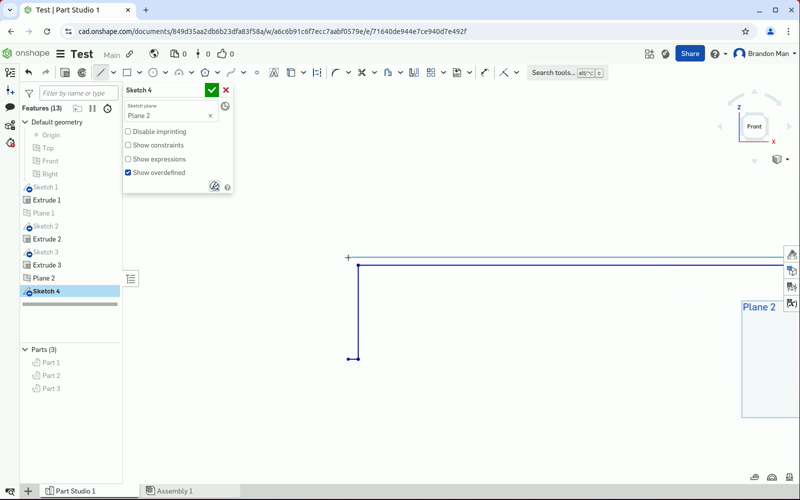
scroll(6)
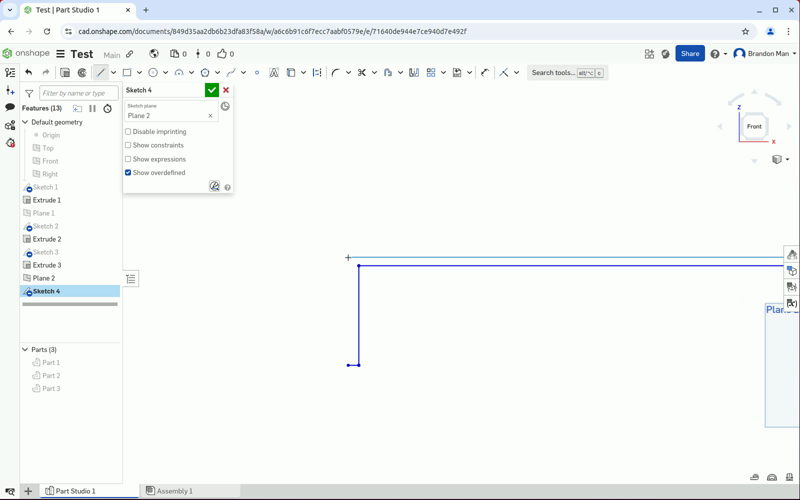
scroll(6)
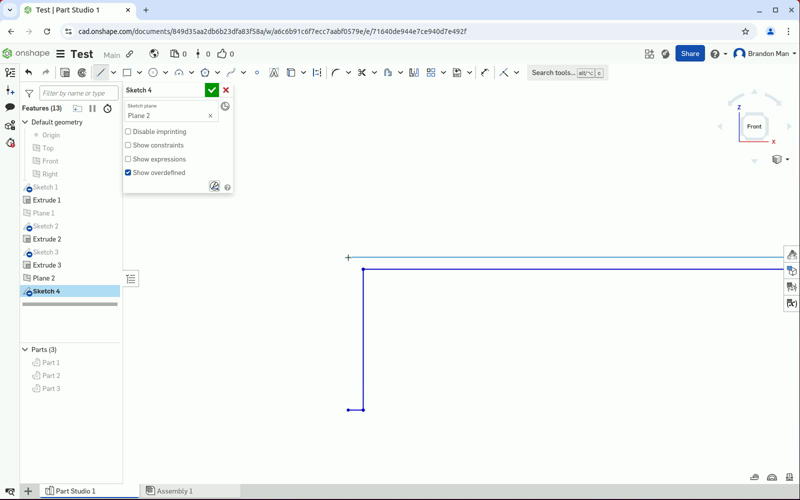
scroll(6)
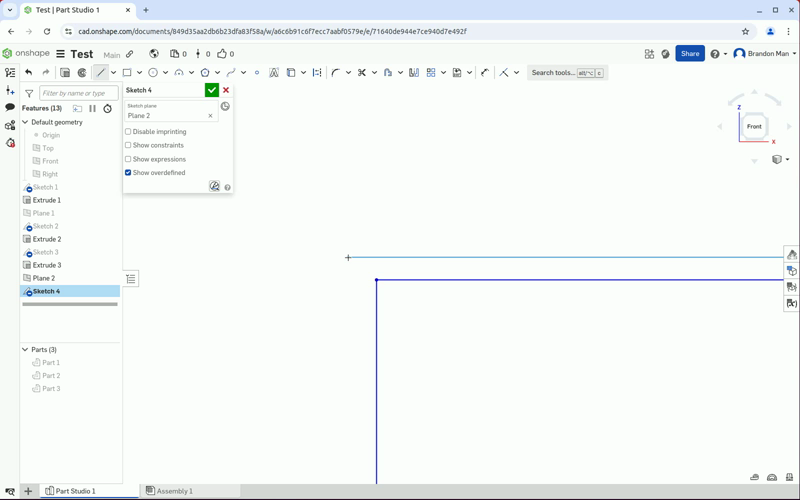
click(348, 257)
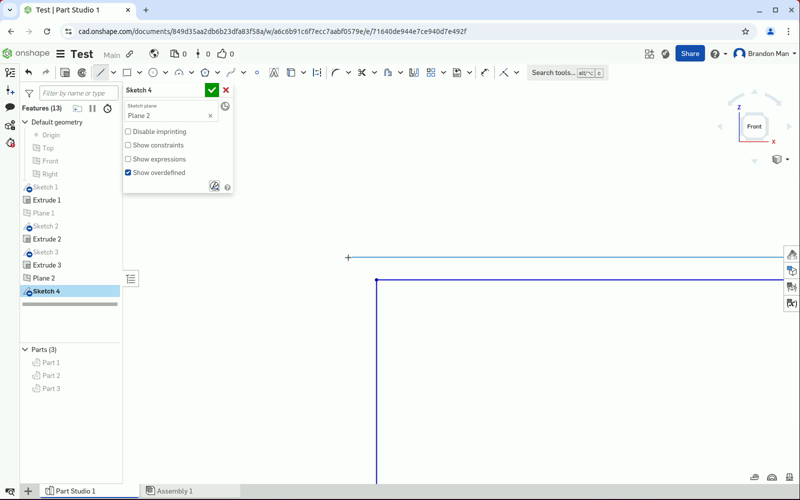
scroll(-6)
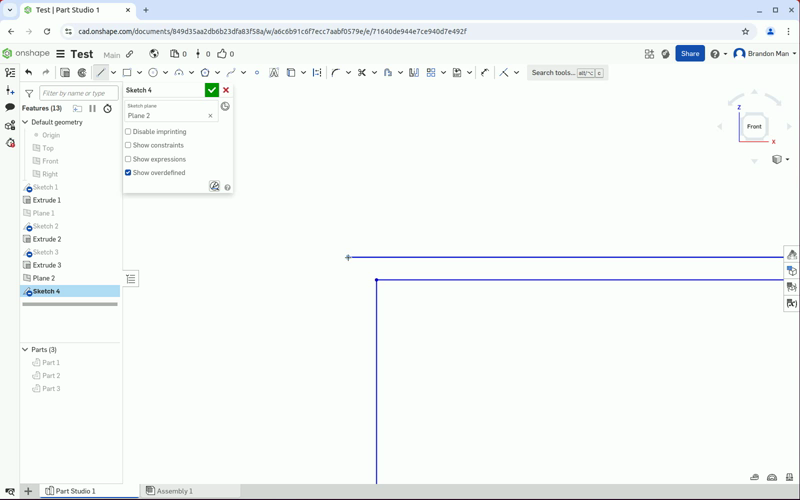
scroll(-6)
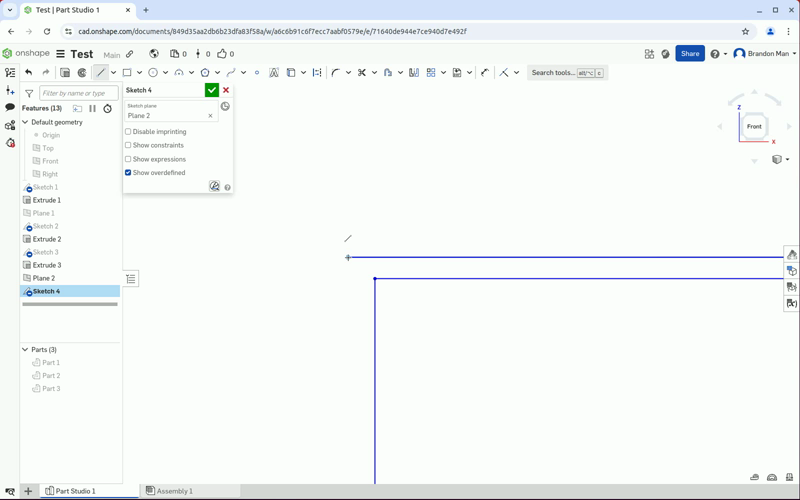
scroll(-6)
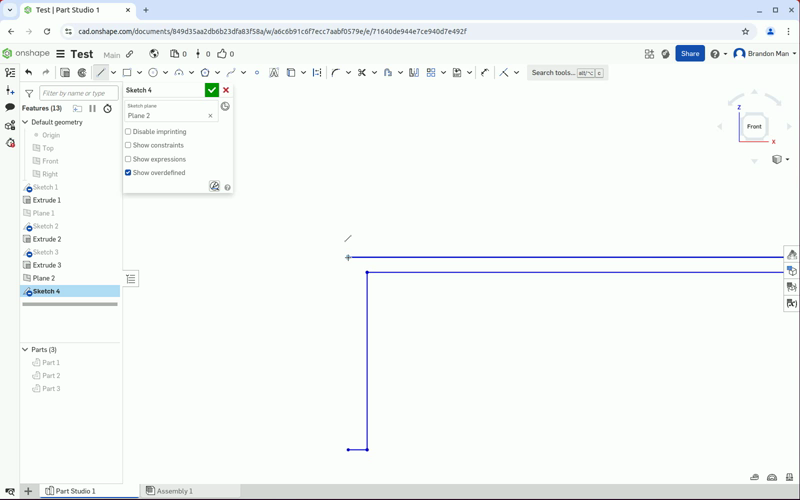
scroll(-6)
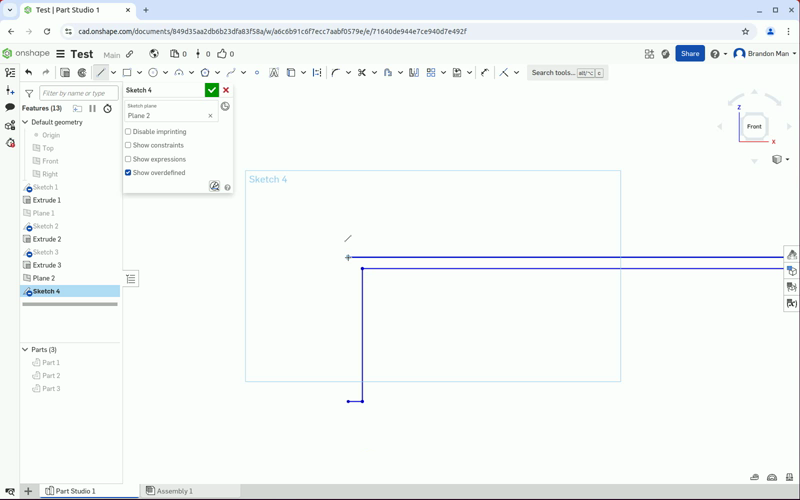
scroll(-6)
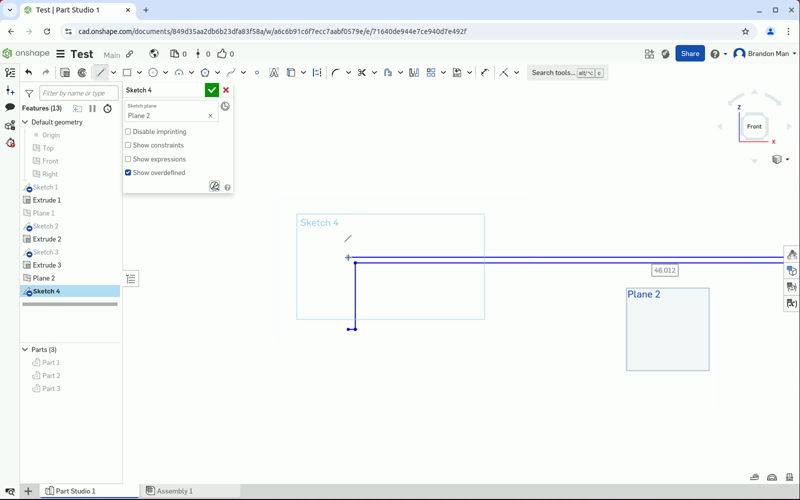
scroll(-6)
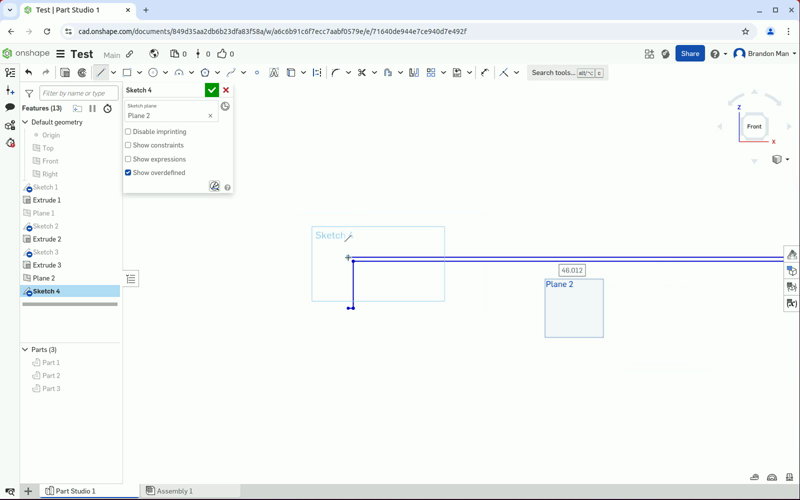
scroll(-6)
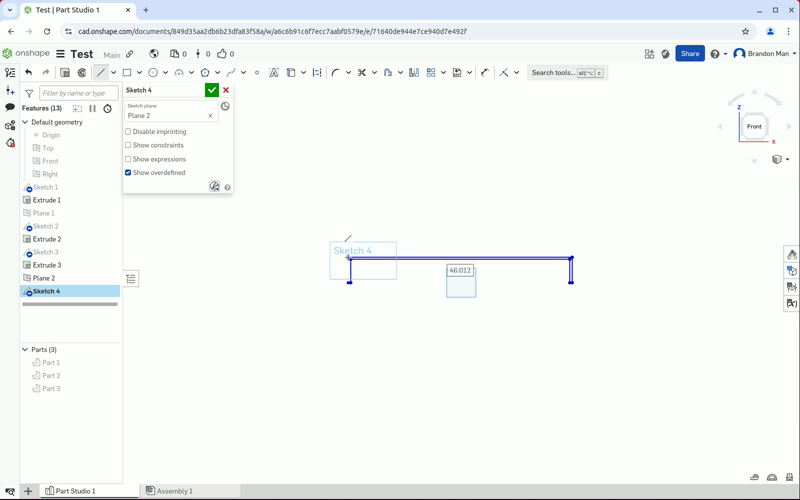
key_up(shift)
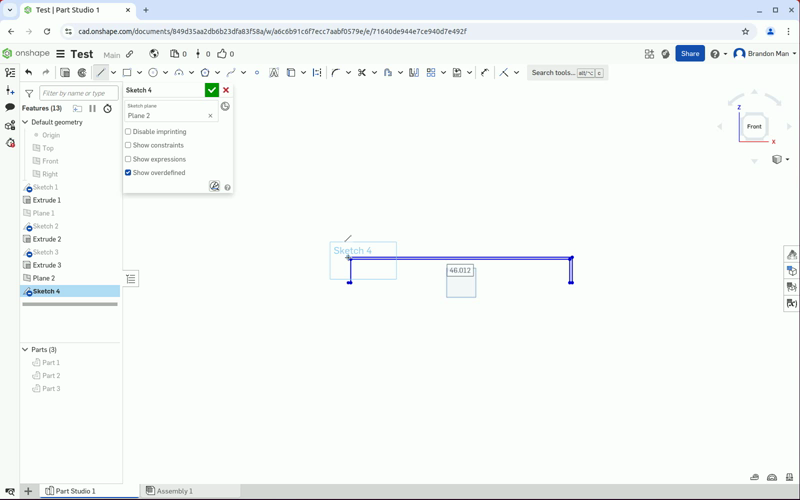
mouse_move(378, 257)
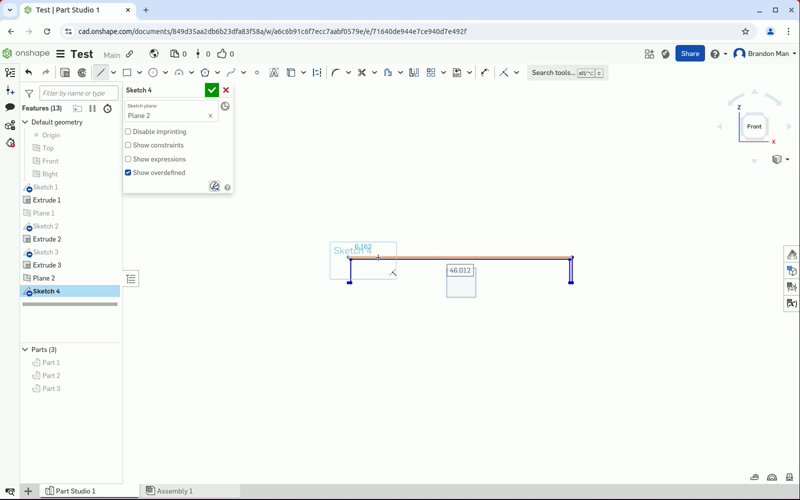
key_down(shift)
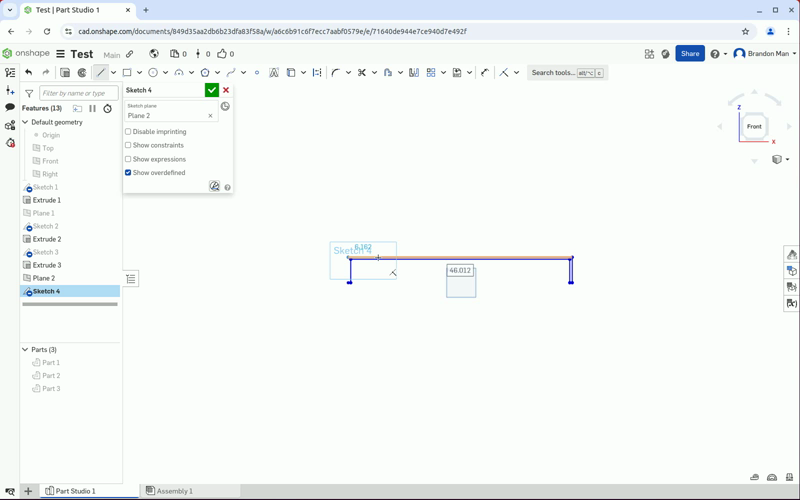
mouse_move(348, 282)
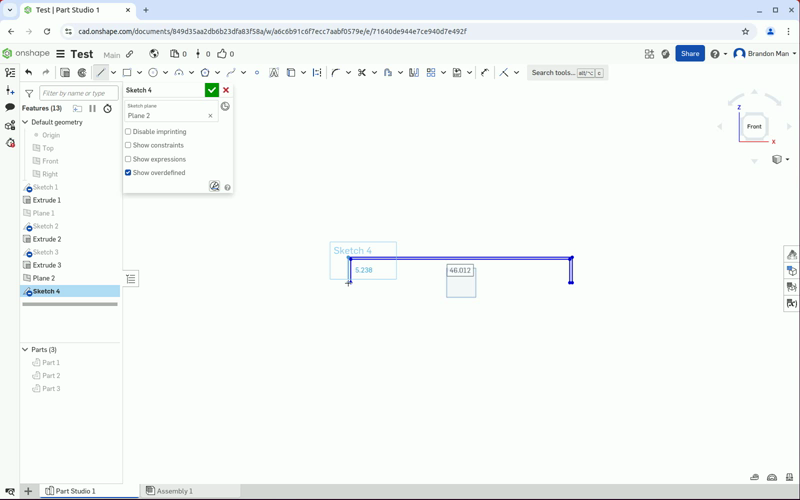
scroll(6)
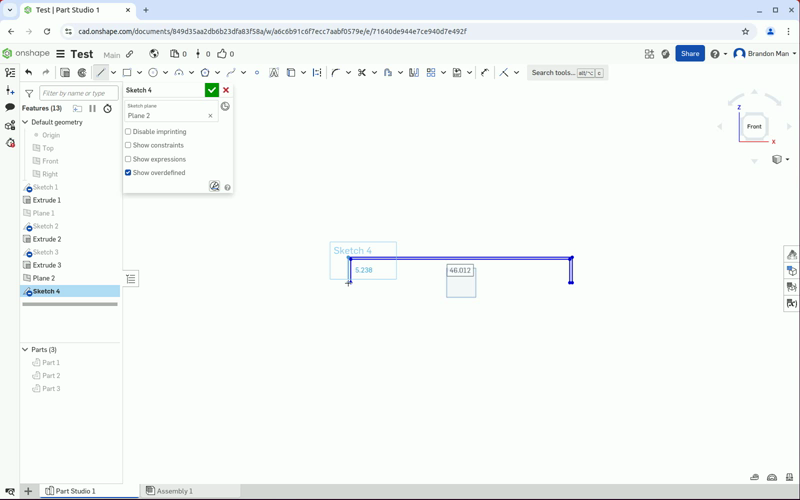
scroll(6)
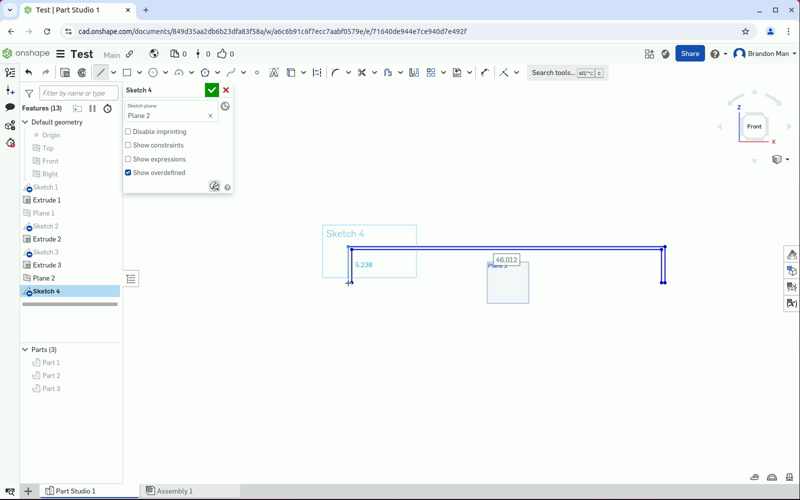
scroll(6)
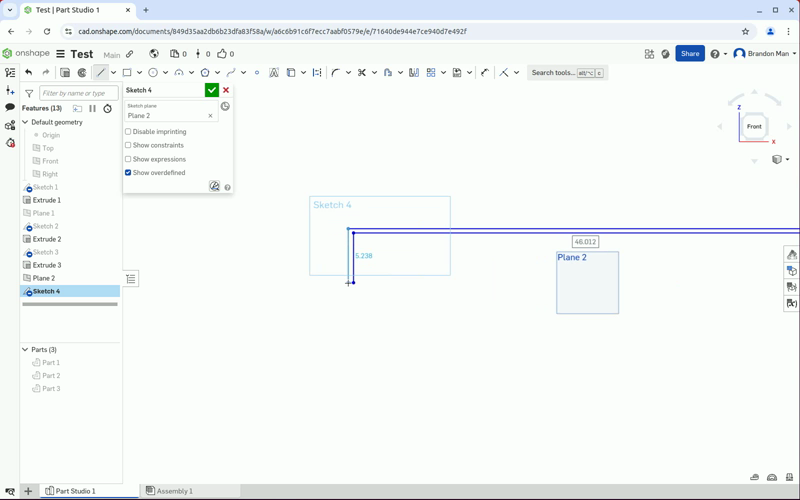
scroll(6)
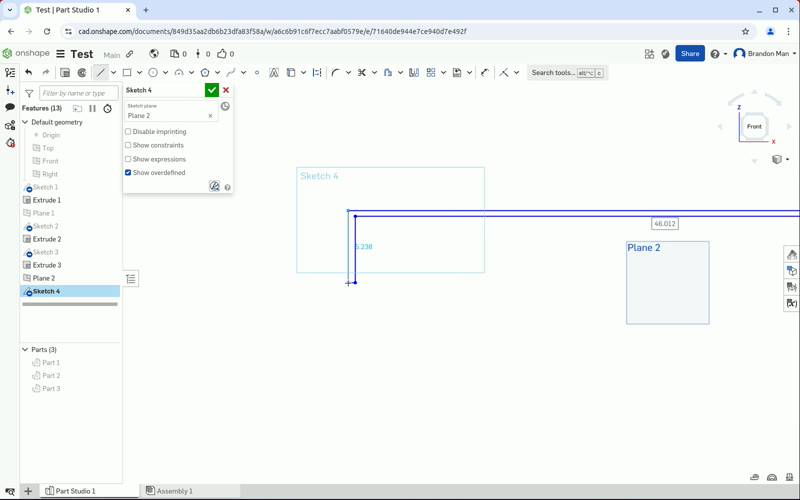
scroll(6)
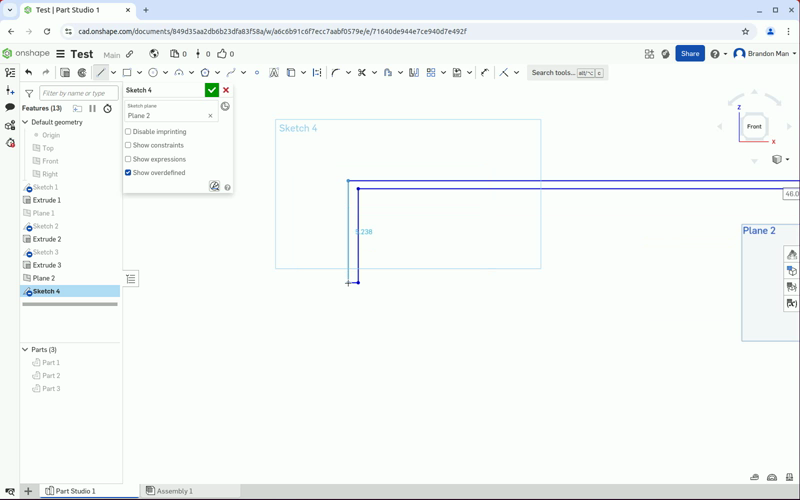
scroll(6)
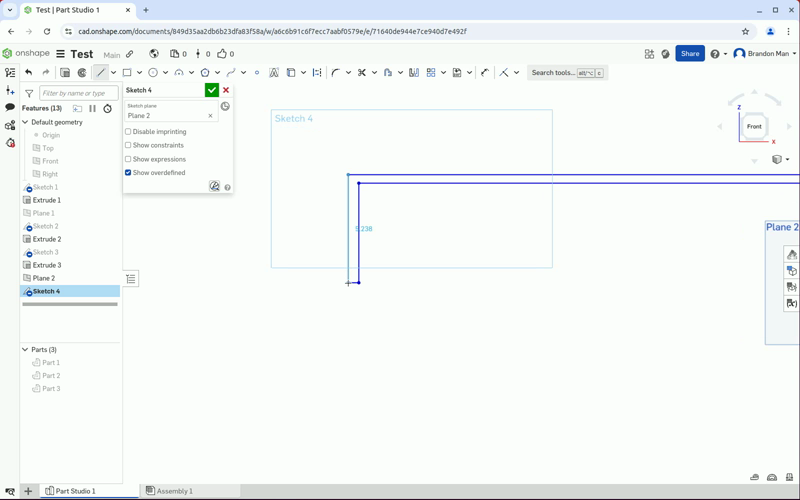
scroll(6)
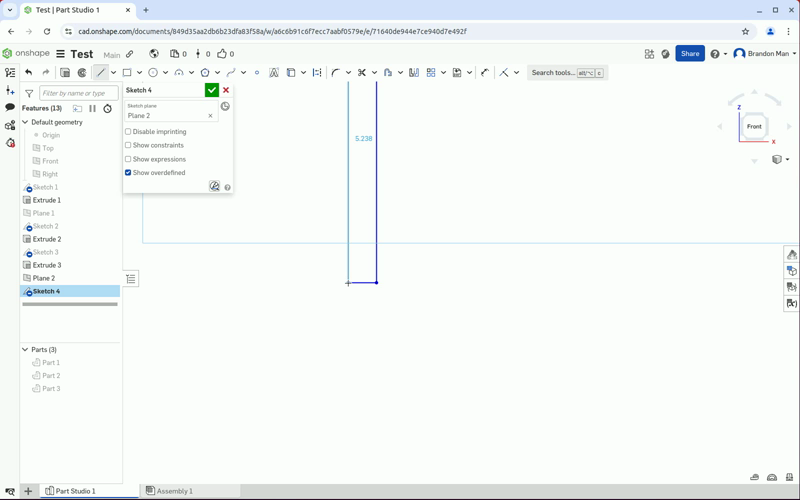
key_up(shift)
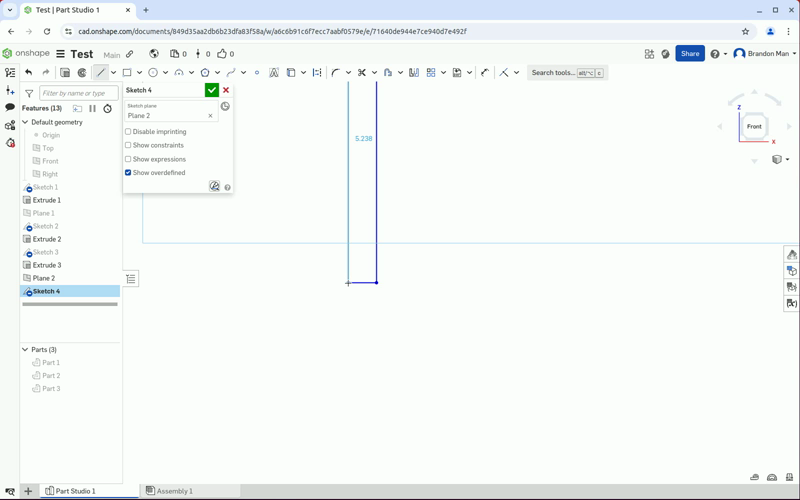
click(348, 282)
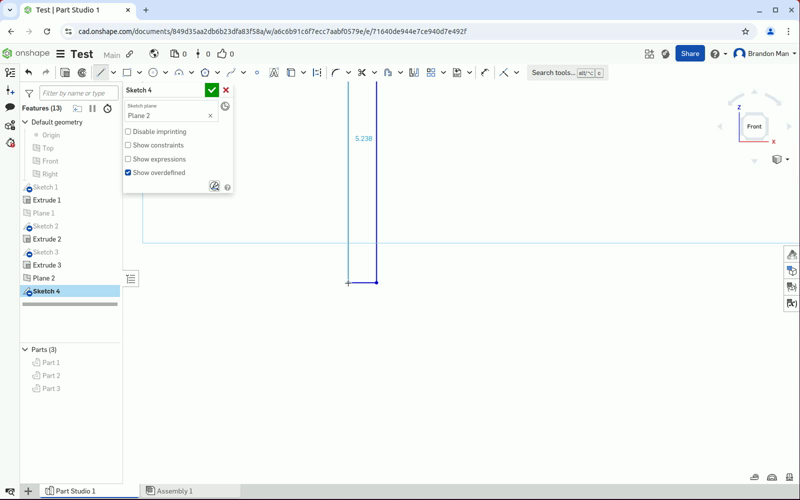
scroll(-6)
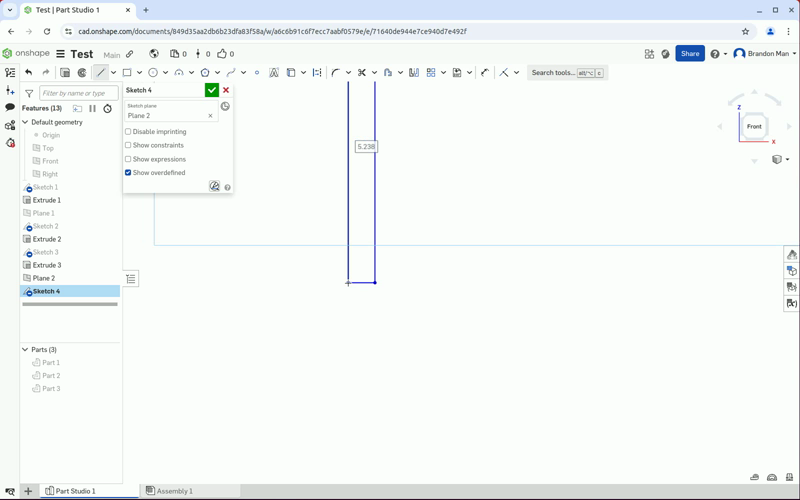
scroll(-6)
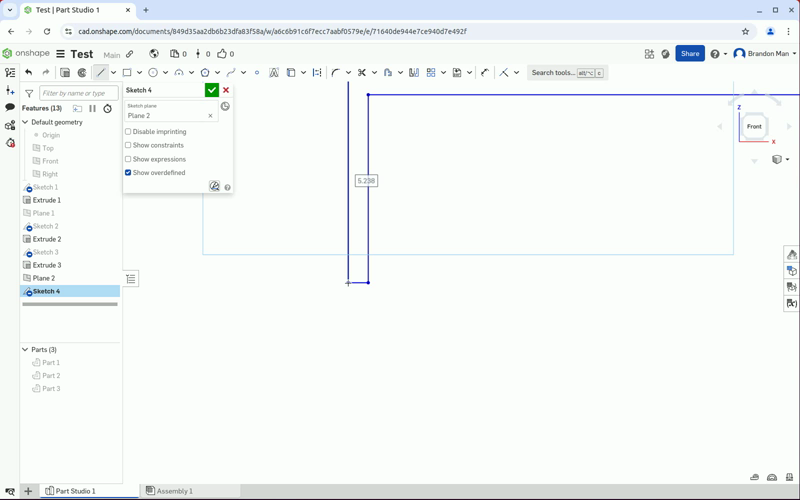
scroll(-6)
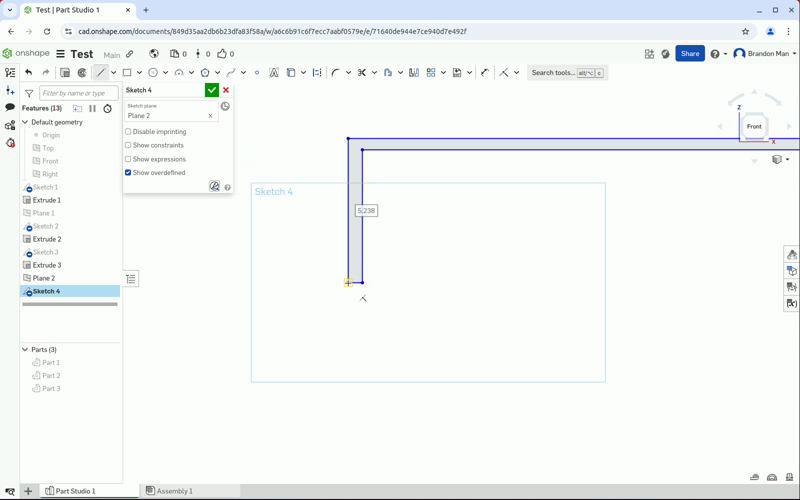
scroll(-6)
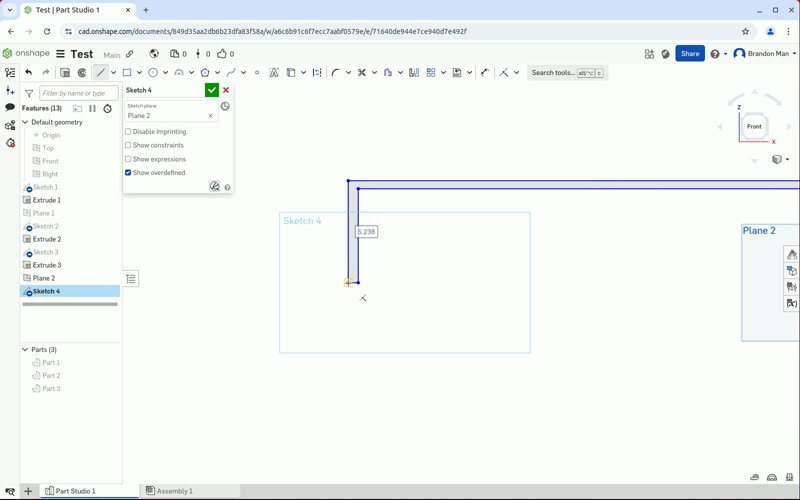
scroll(-6)
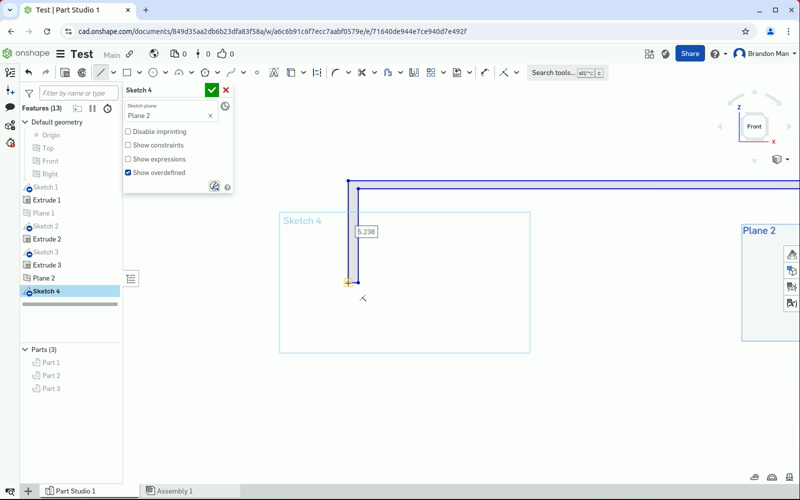
scroll(-6)
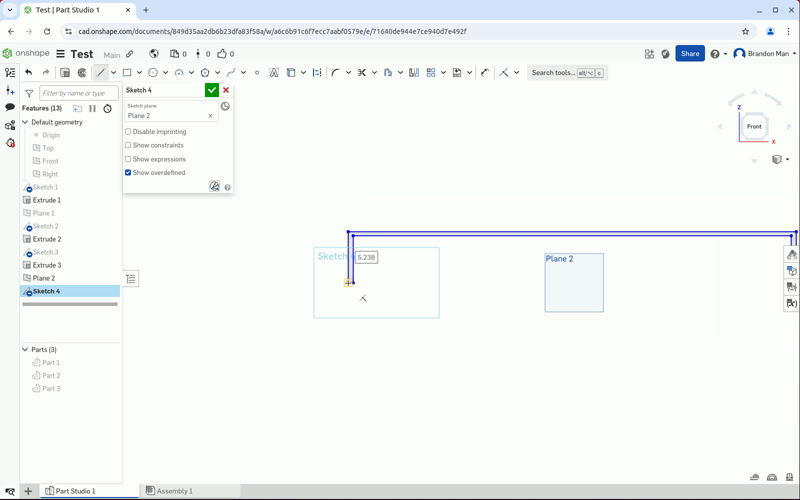
scroll(-6)
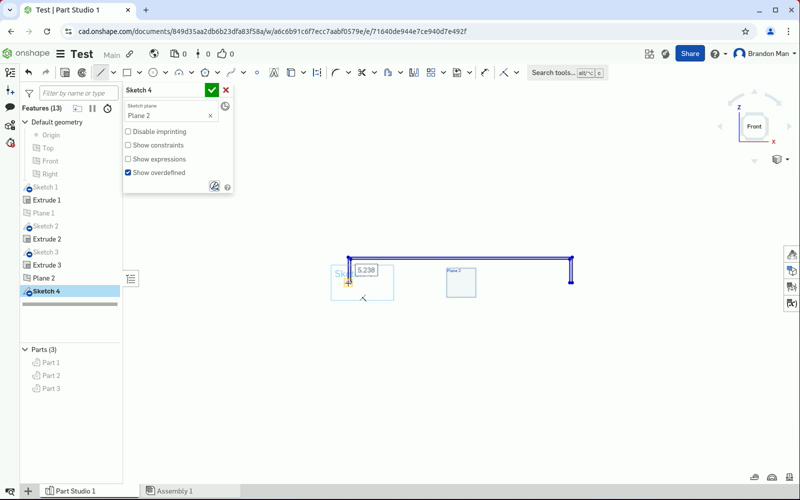
key(esc)
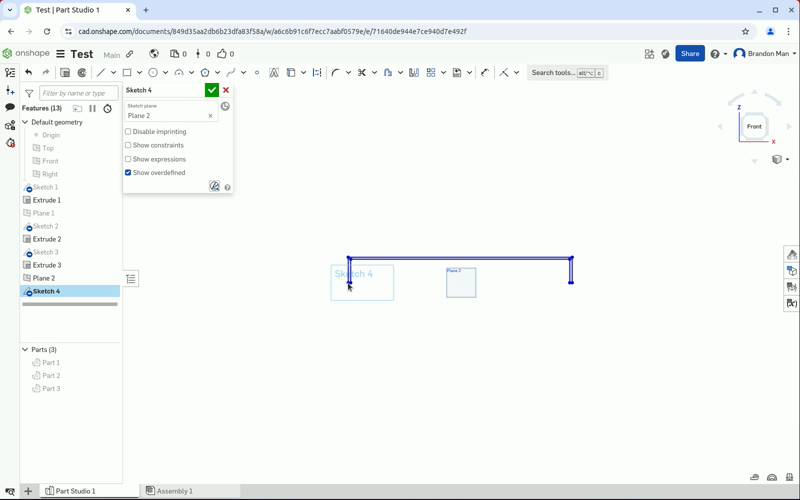
mouse_move(490, 258)
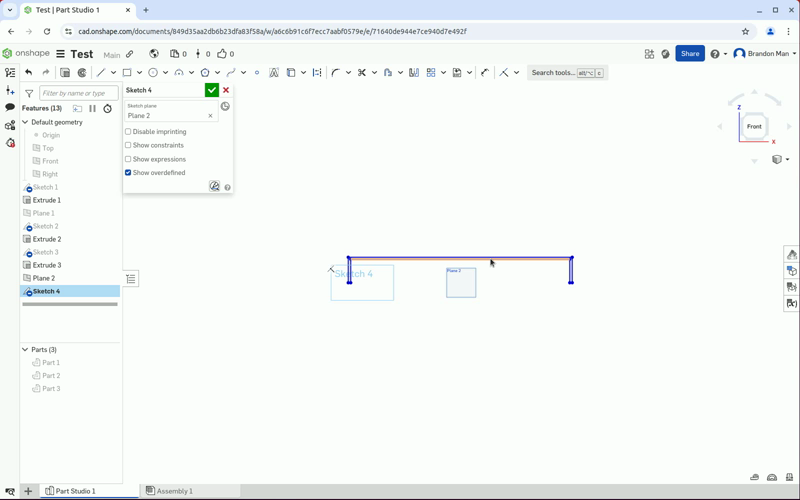
scroll(6)
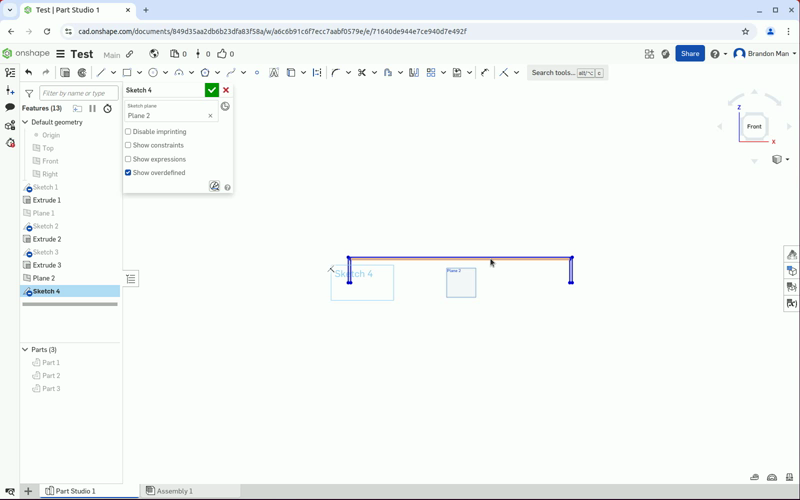
scroll(6)
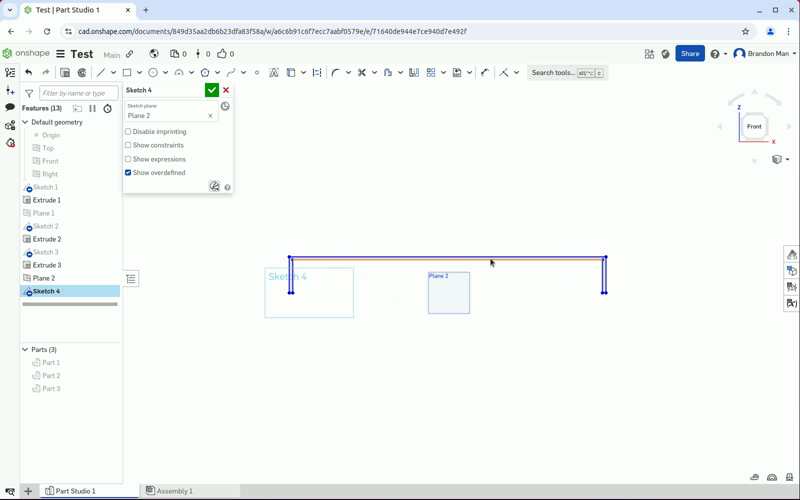
scroll(6)
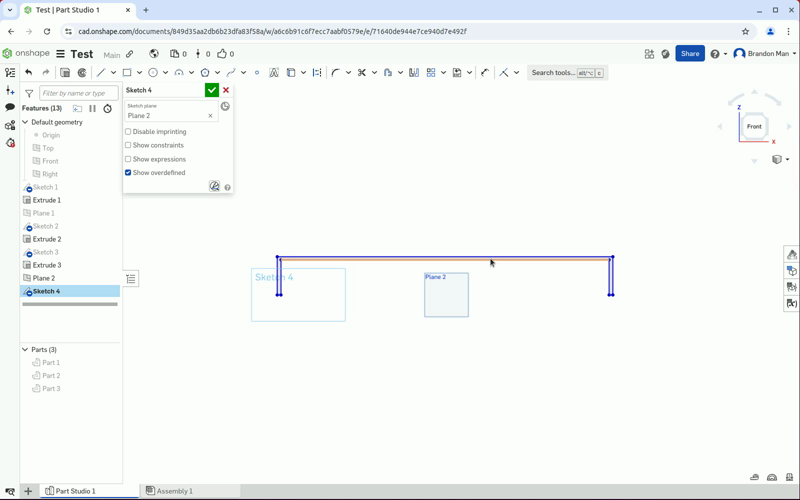
scroll(6)
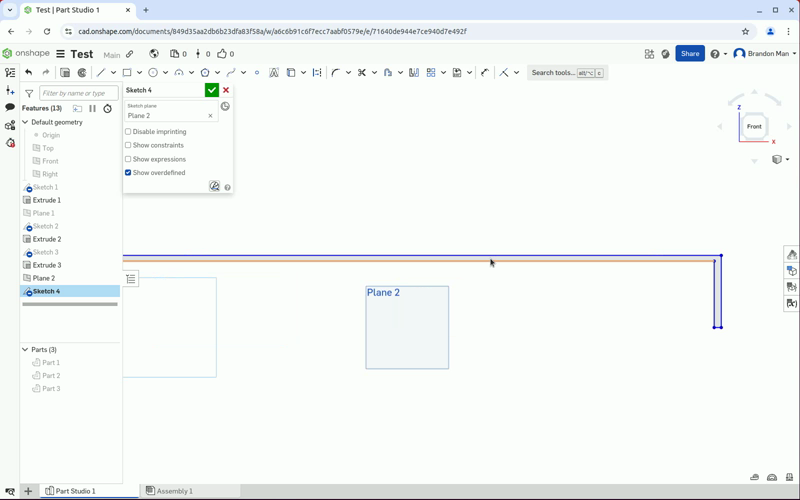
scroll(6)
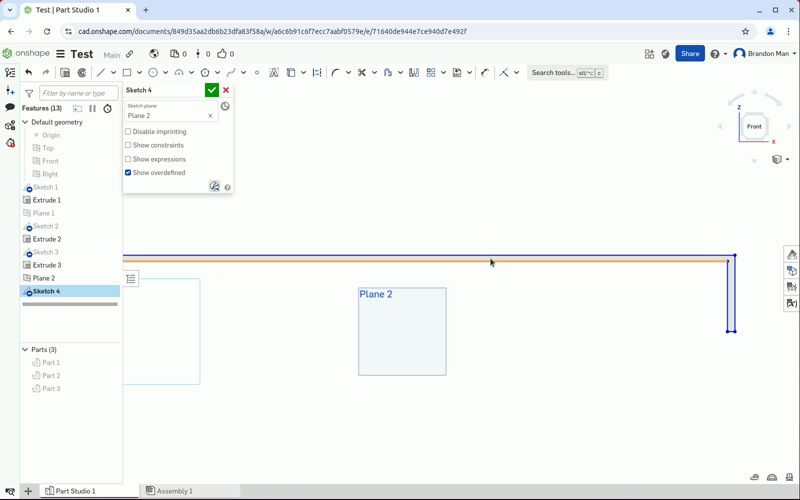
scroll(6)
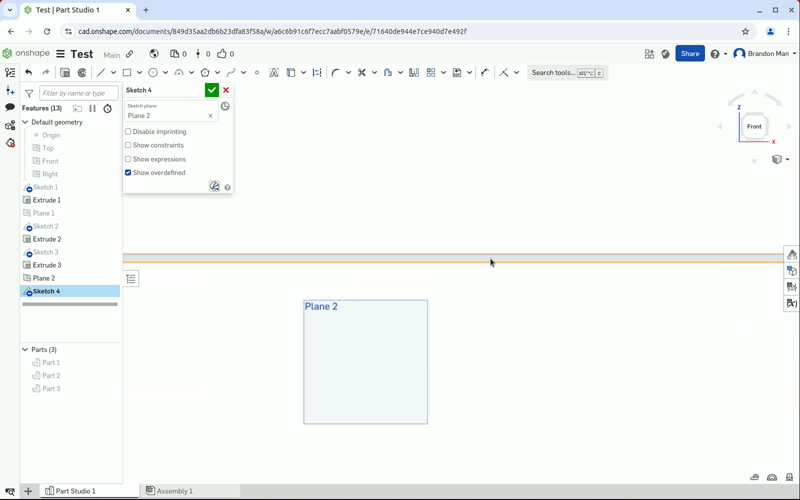
scroll(6)
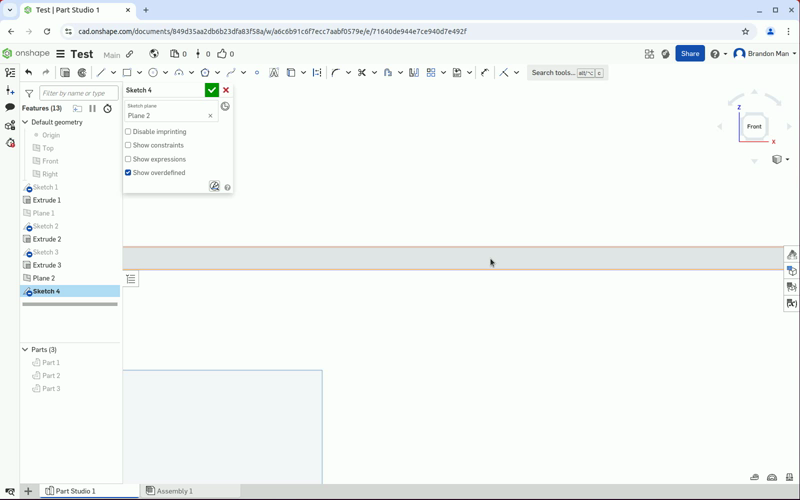
click(490, 258)
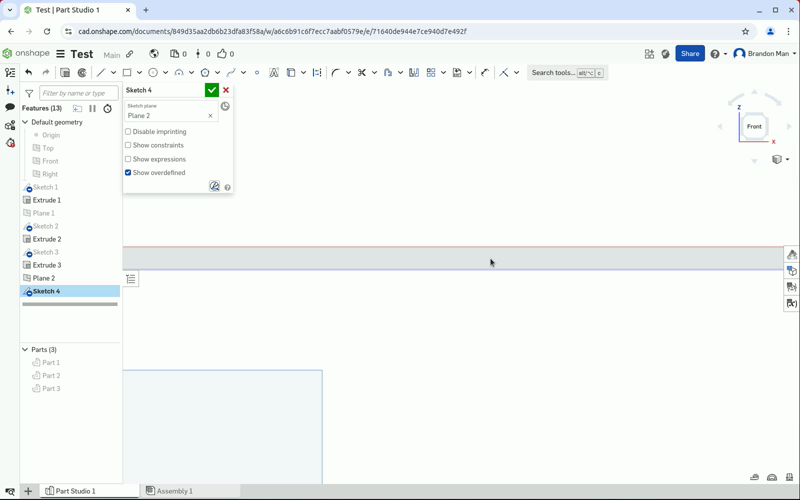
scroll(-6)
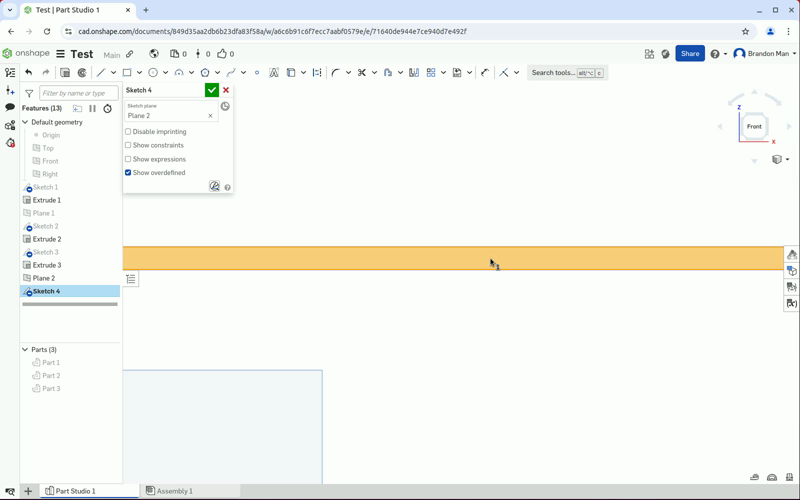
scroll(-6)
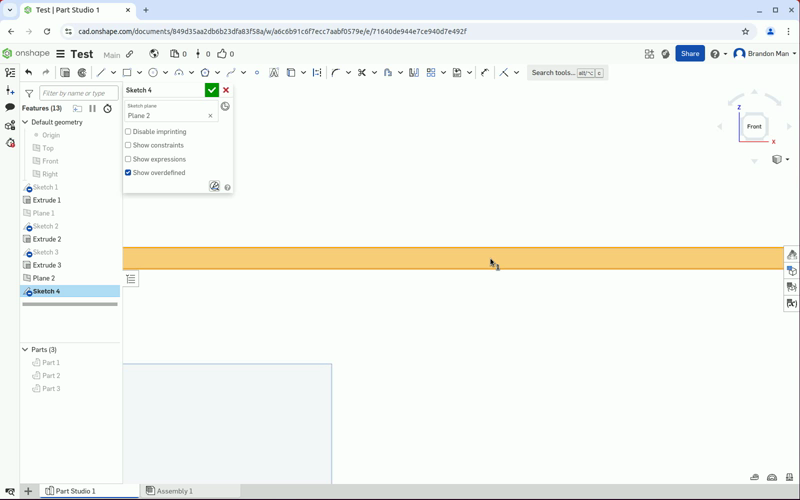
scroll(-6)
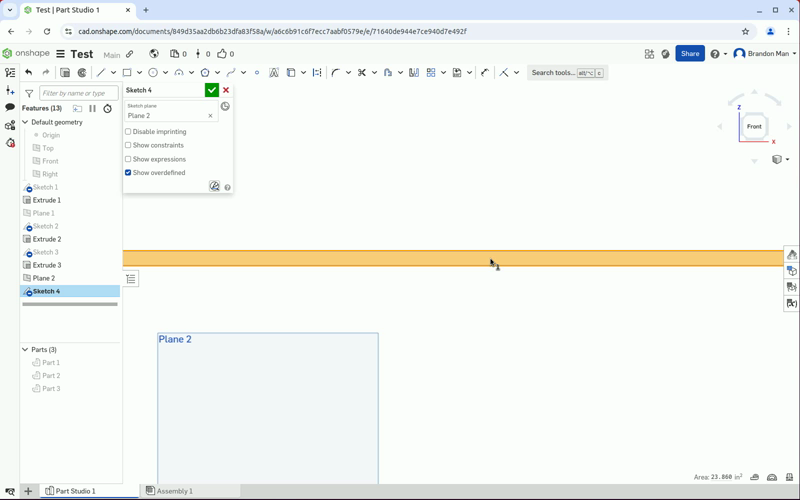
scroll(-6)
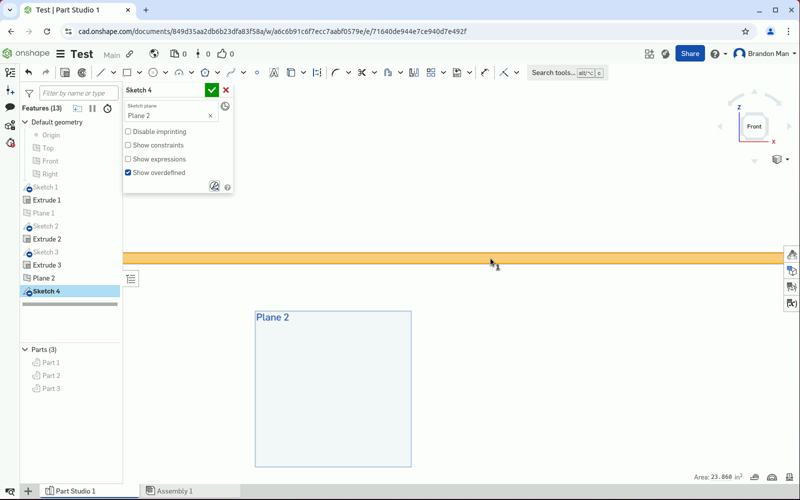
scroll(-6)
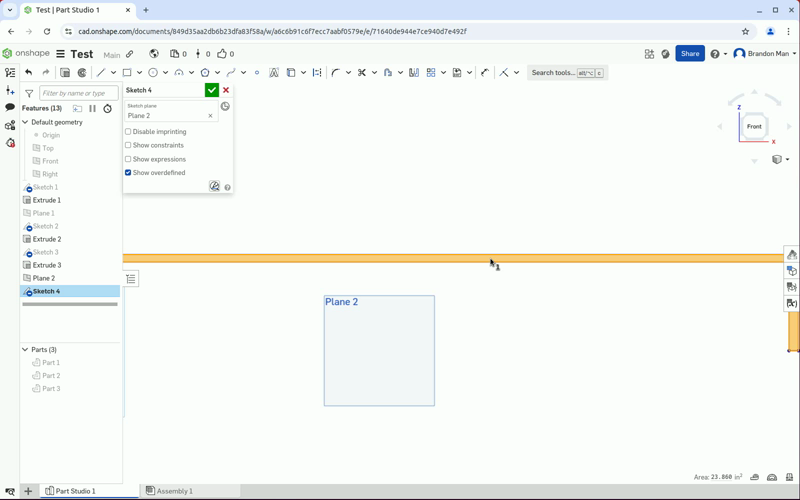
scroll(-6)
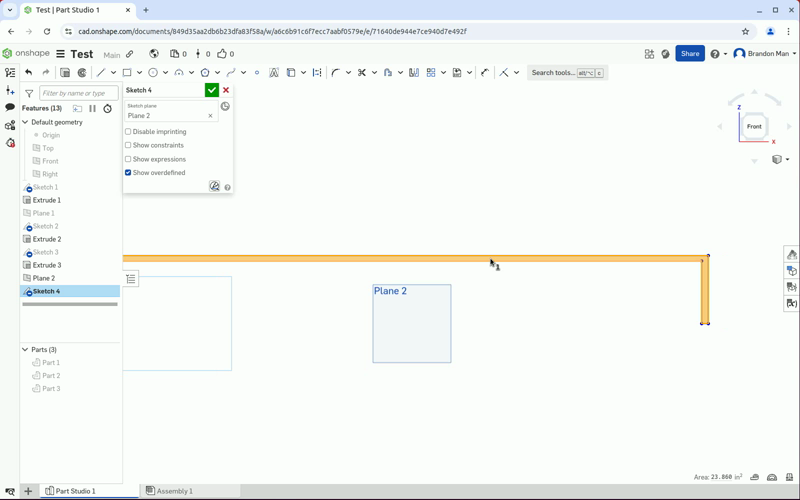
scroll(-6)
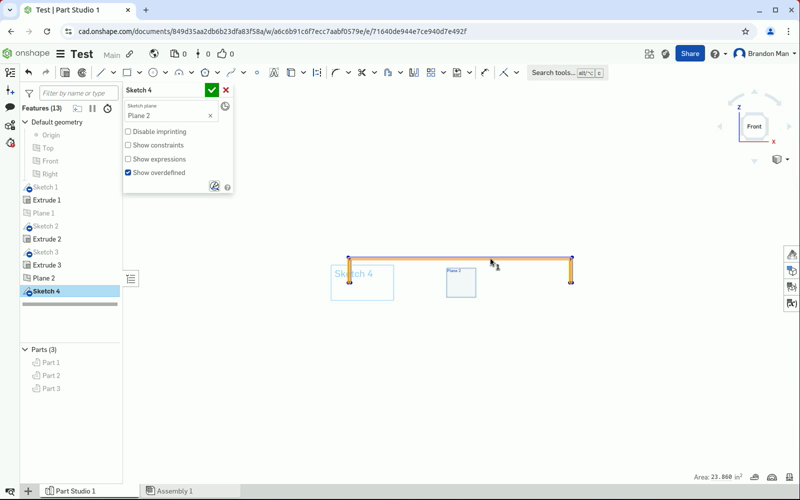
mouse_move(73, 352)
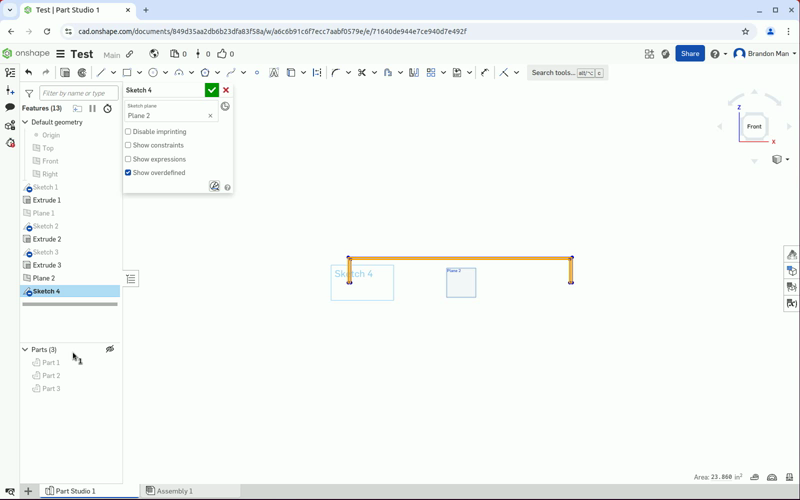
key(shift+y)
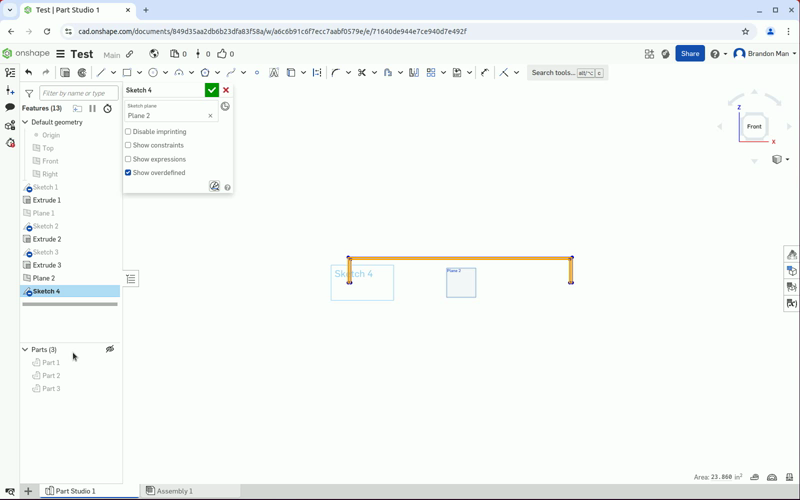
key(shift+e)
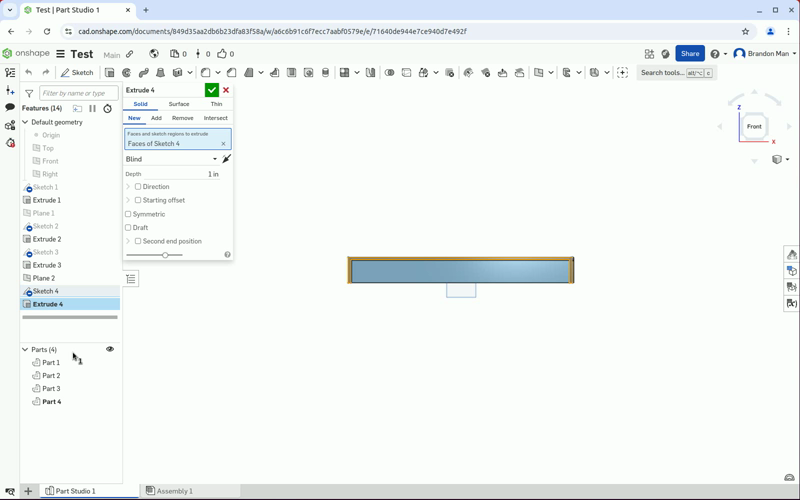
mouse_move(143, 106)
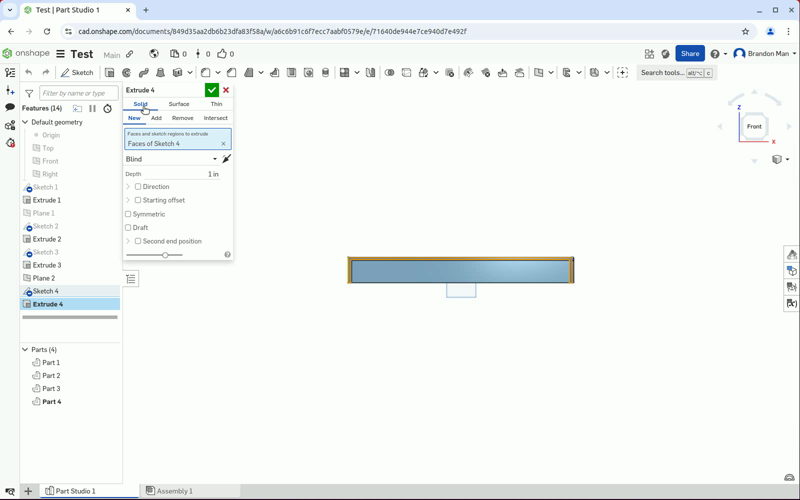
click(143, 106)
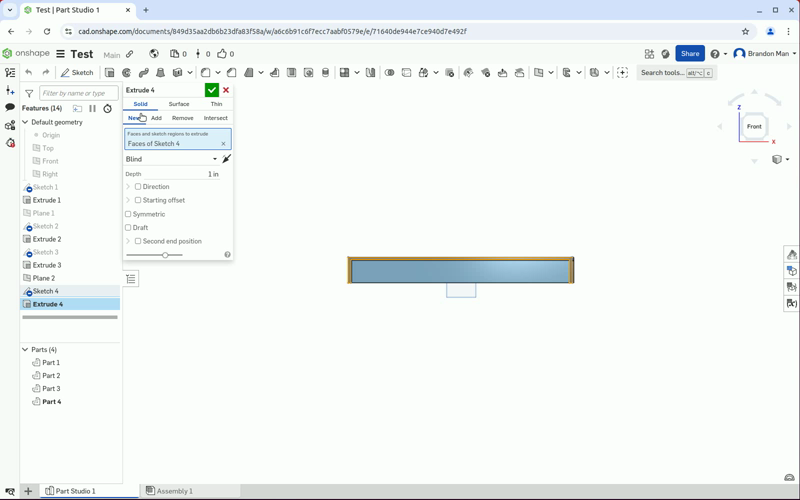
mouse_move(137, 120)
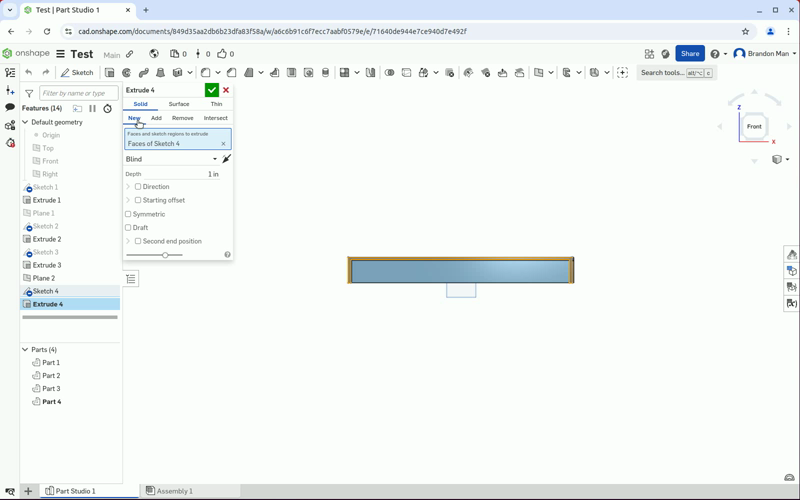
click(137, 120)
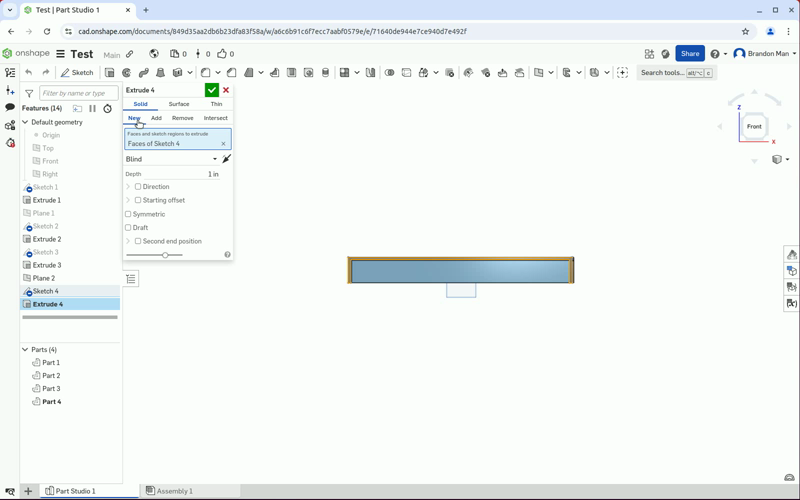
key(tab, 4)
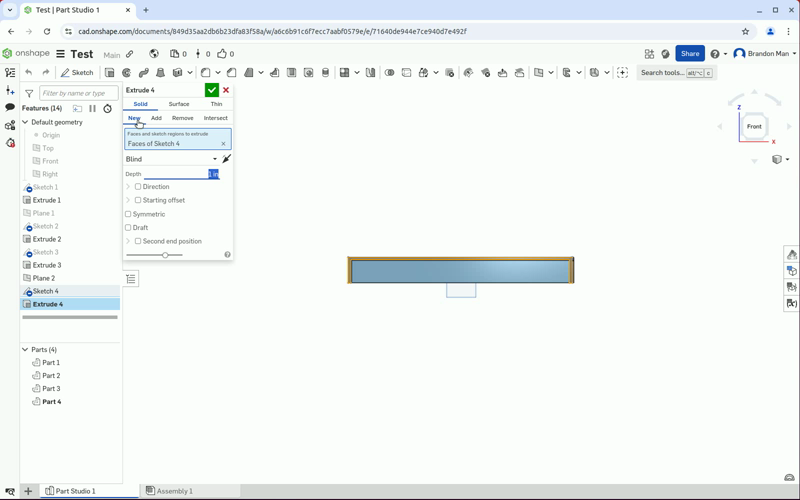
text(0.722)
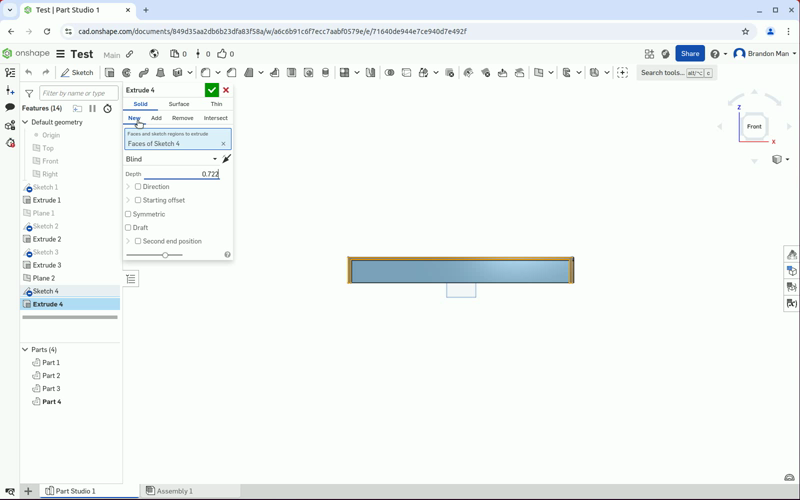
key(enter)
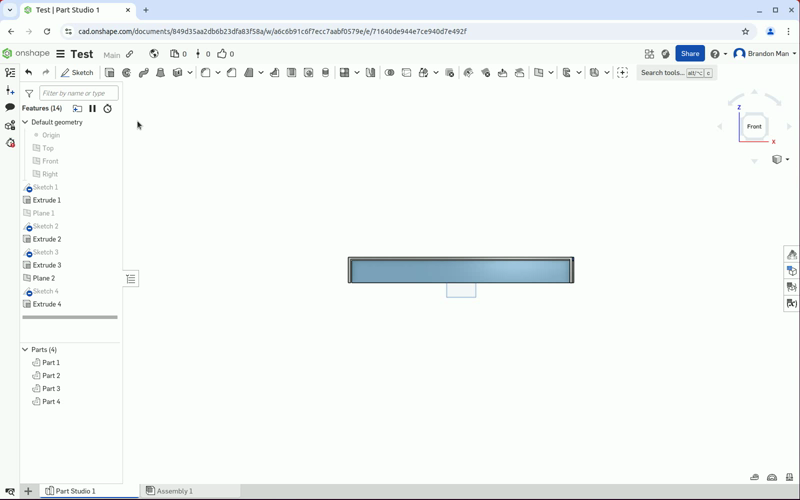
key(shift+h)
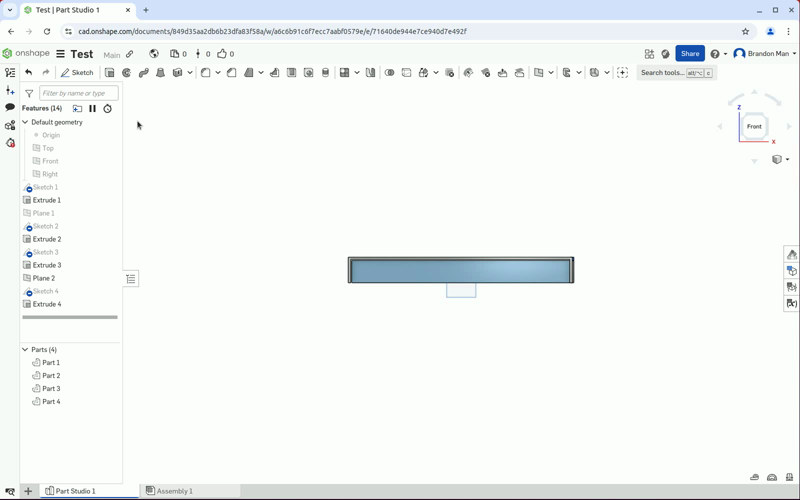
key(shift+h)
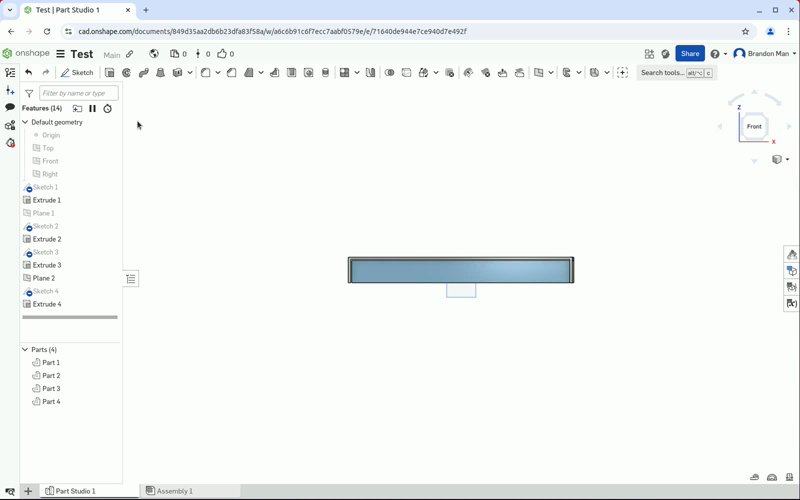
mouse_move(73, 189)
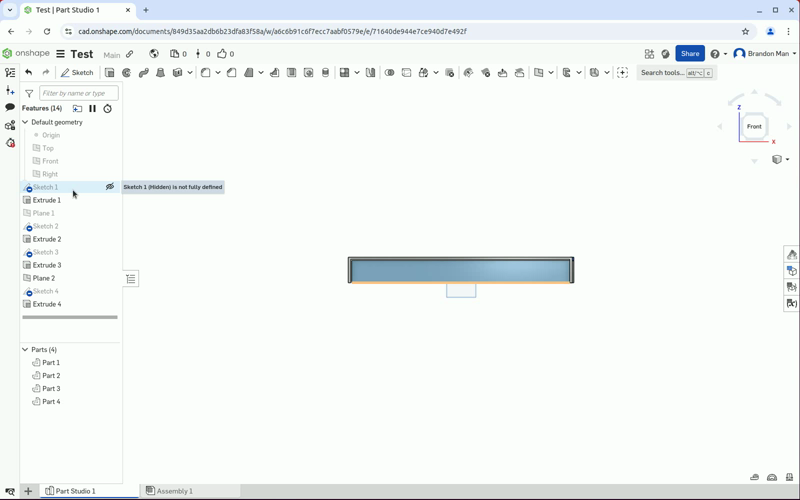
click(73, 189)
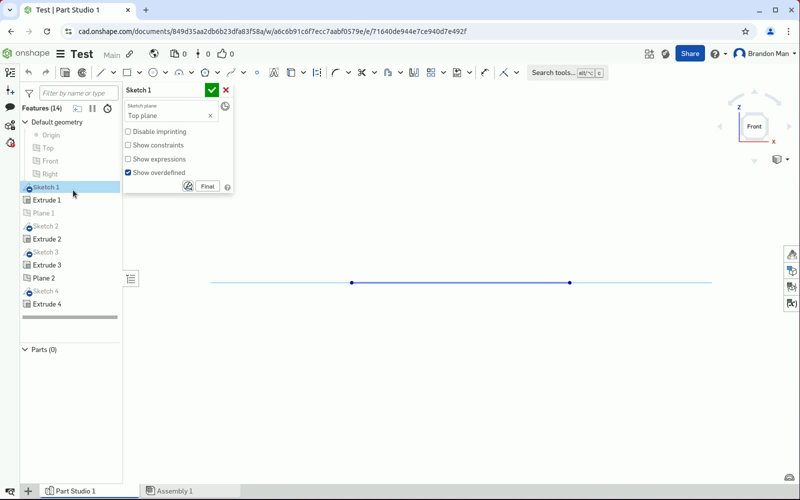
mouse_move(229, 92)
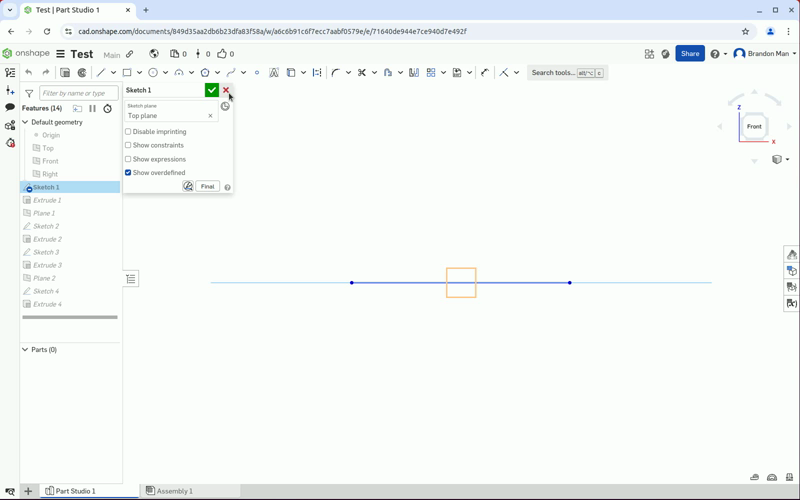
click(229, 92)
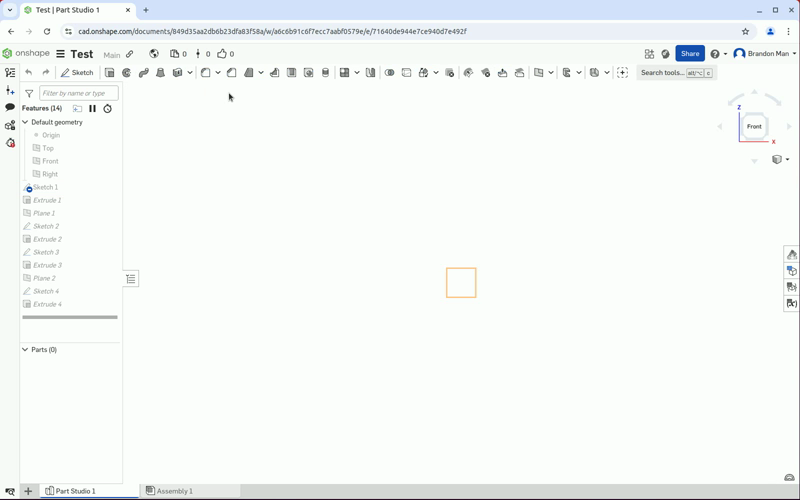
key(shift+s)
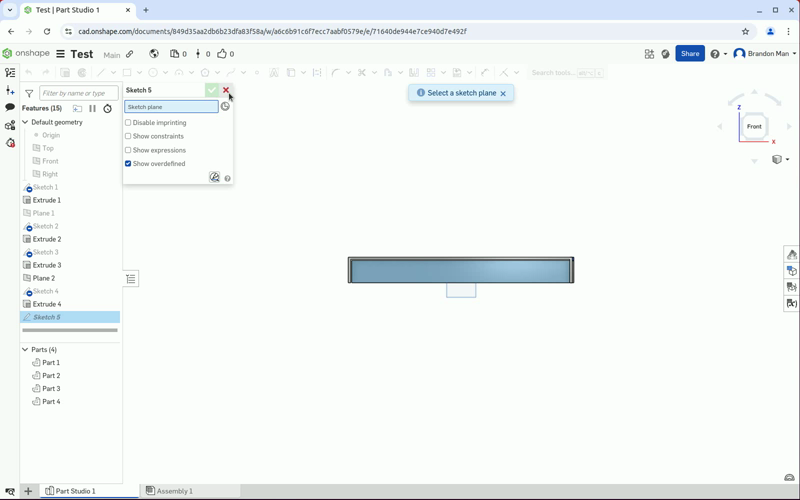
mouse_move(73, 280)
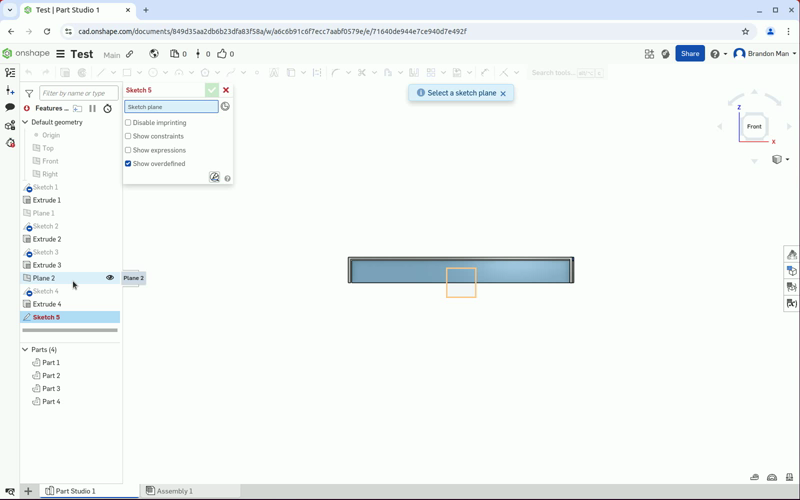
click(73, 280)
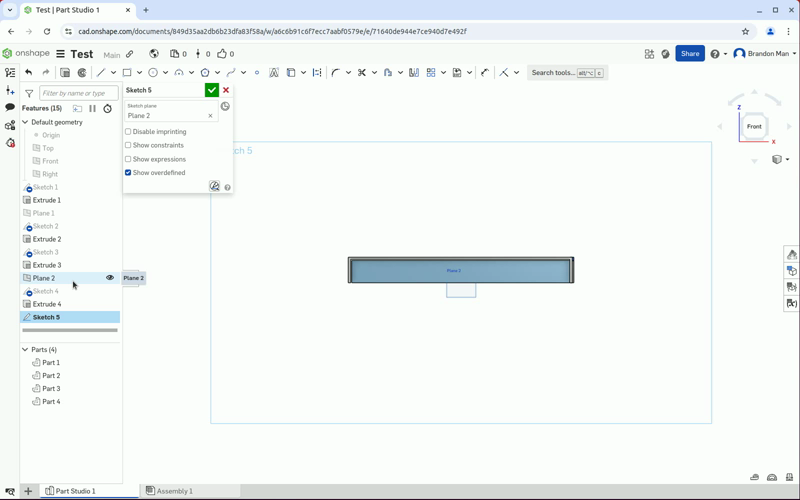
mouse_move(73, 352)
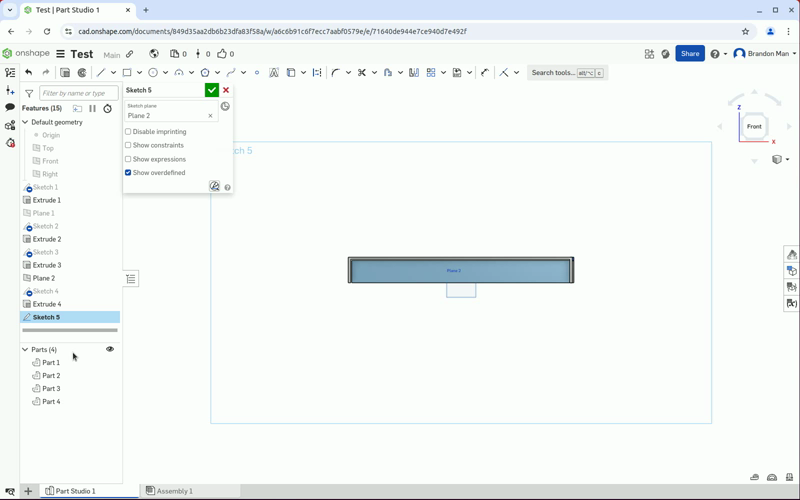
key(y)
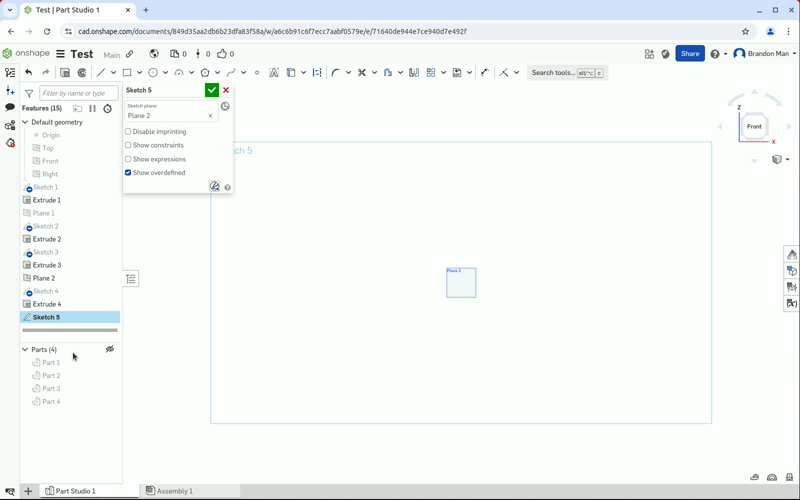
key(l)
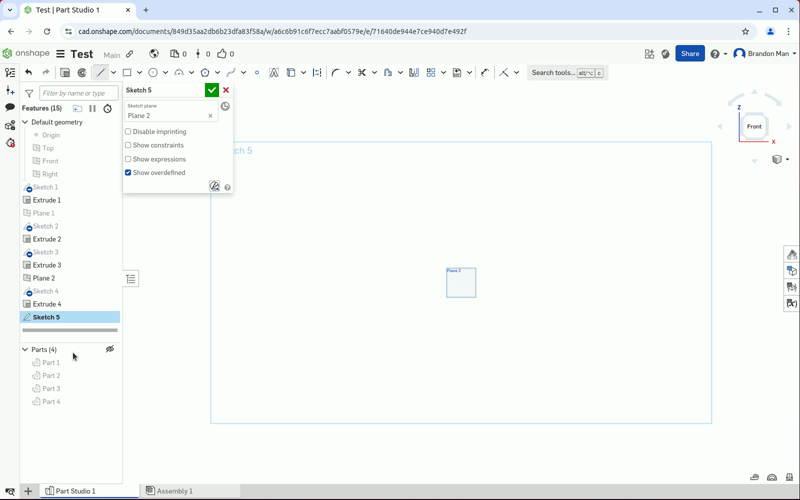
key_down(shift)
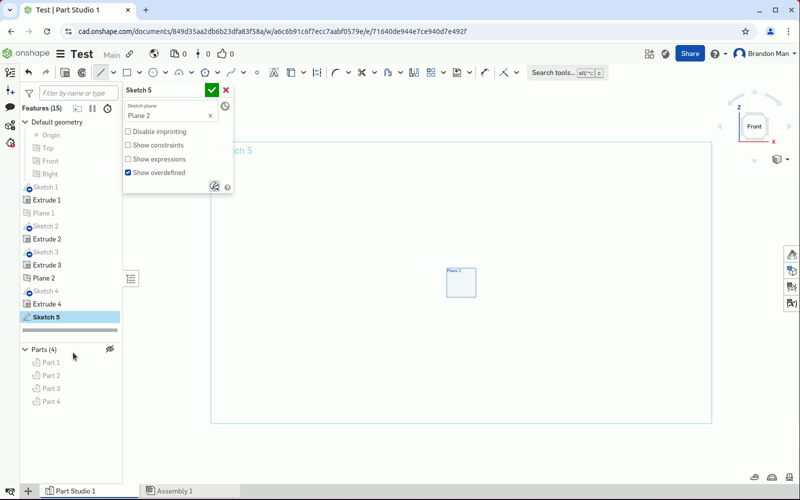
mouse_move(351, 282)
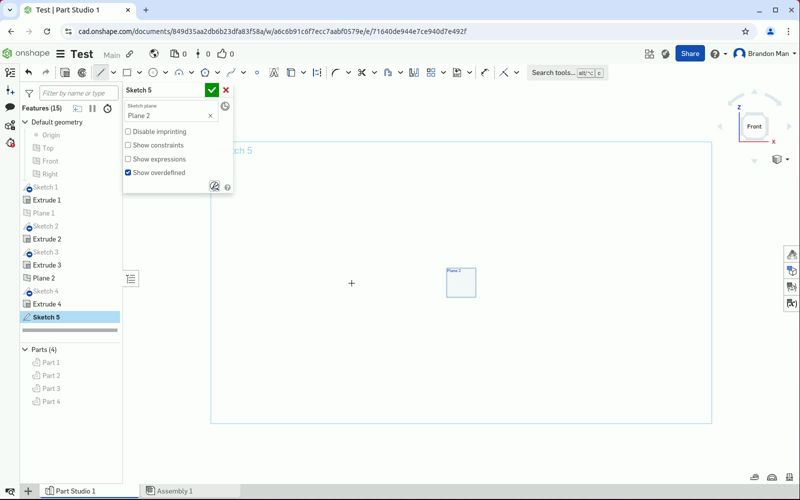
click(351, 282)
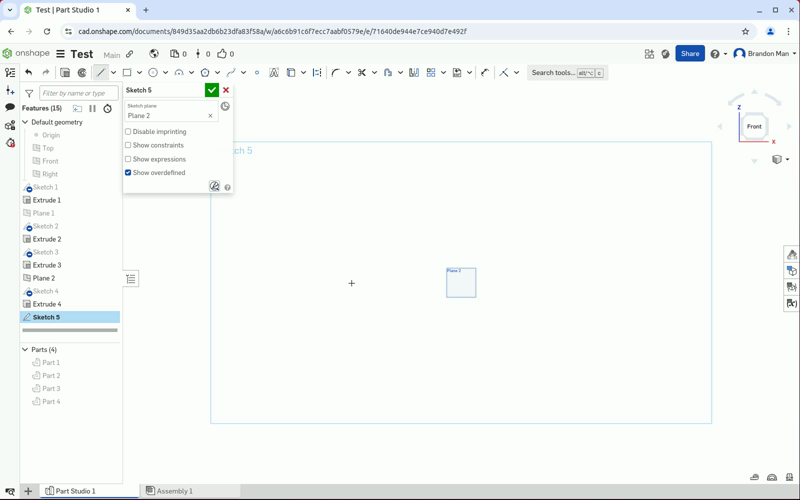
key_up(shift)
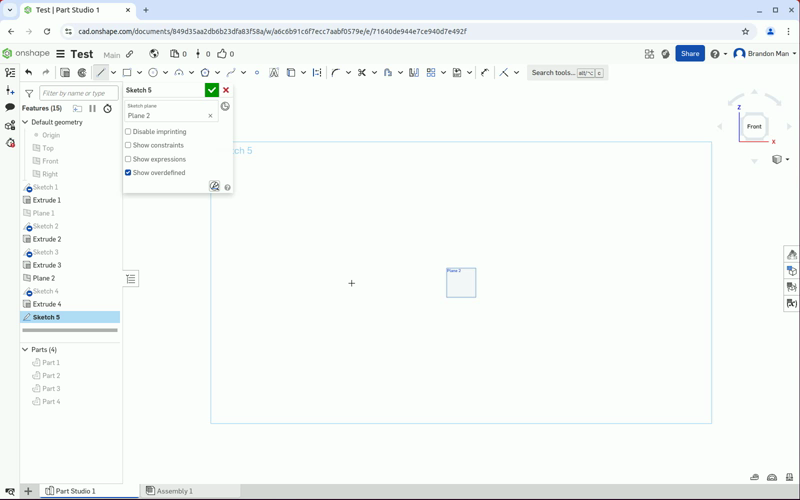
key_down(shift)
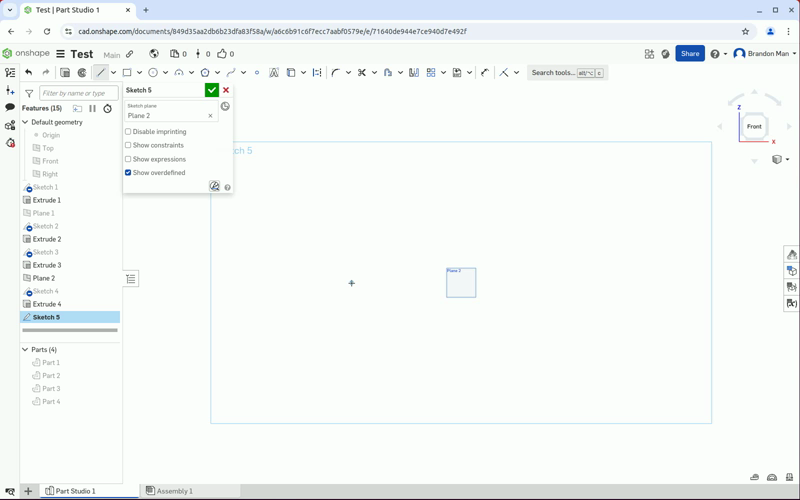
mouse_move(569, 282)
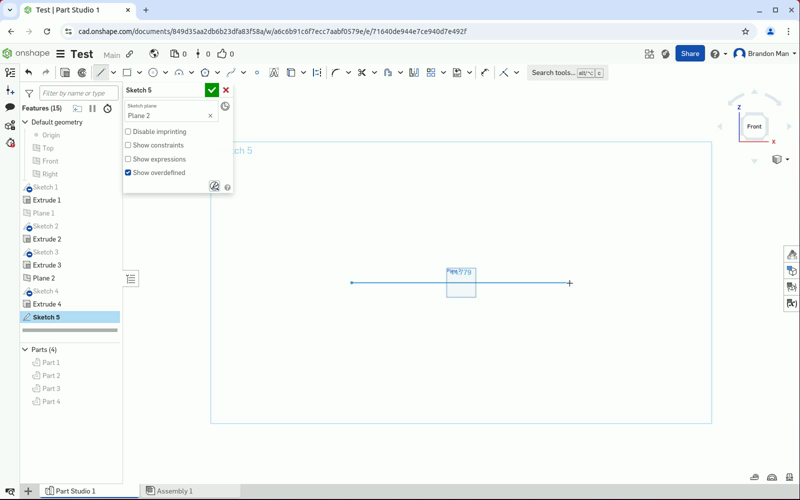
click(569, 282)
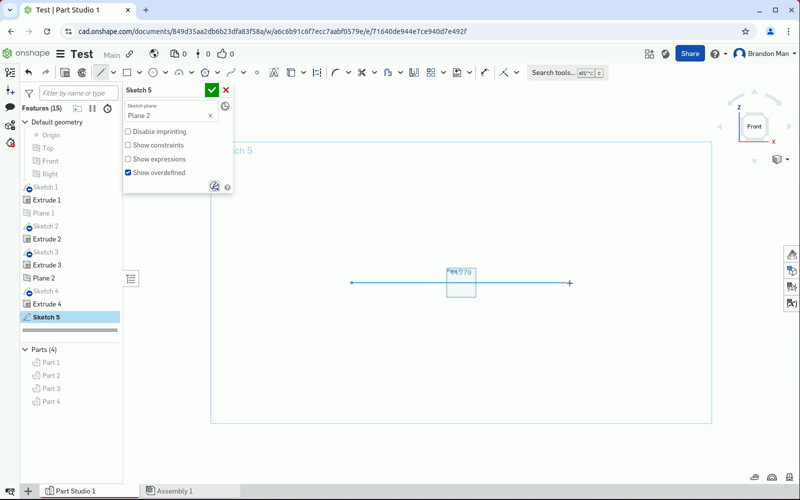
key_up(shift)
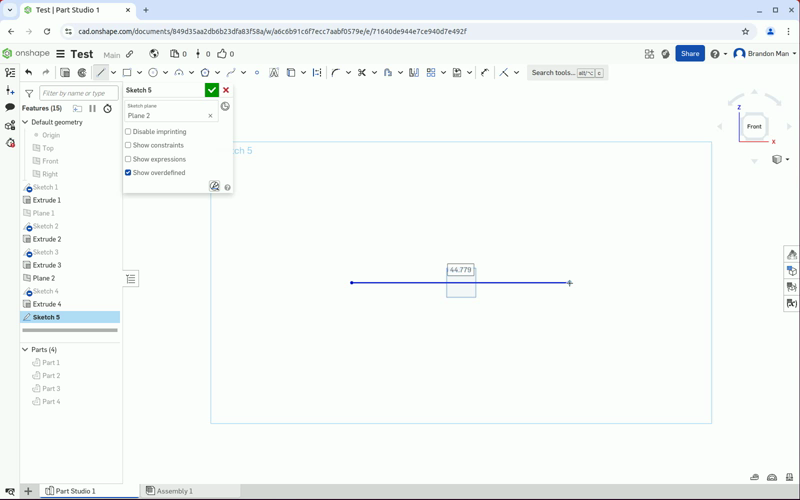
key_down(shift)
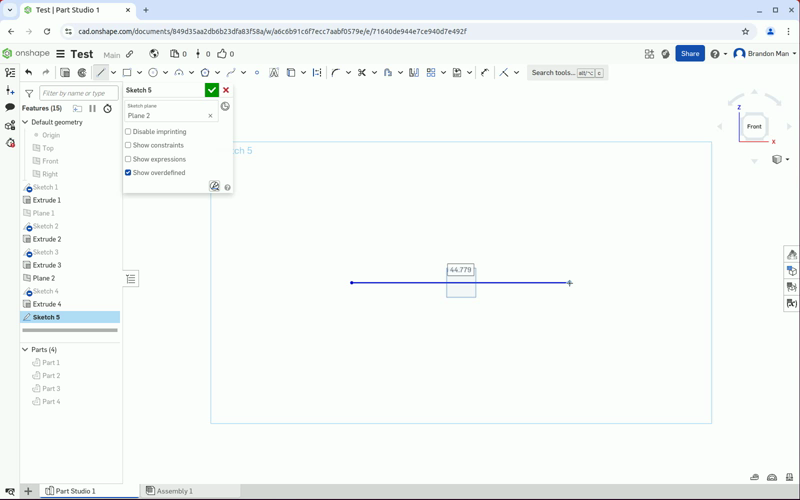
mouse_move(589, 282)
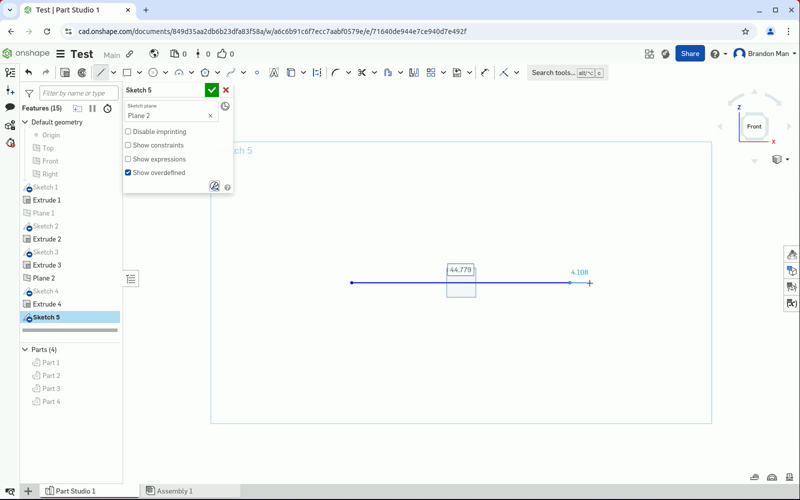
mouse_move(569, 260)
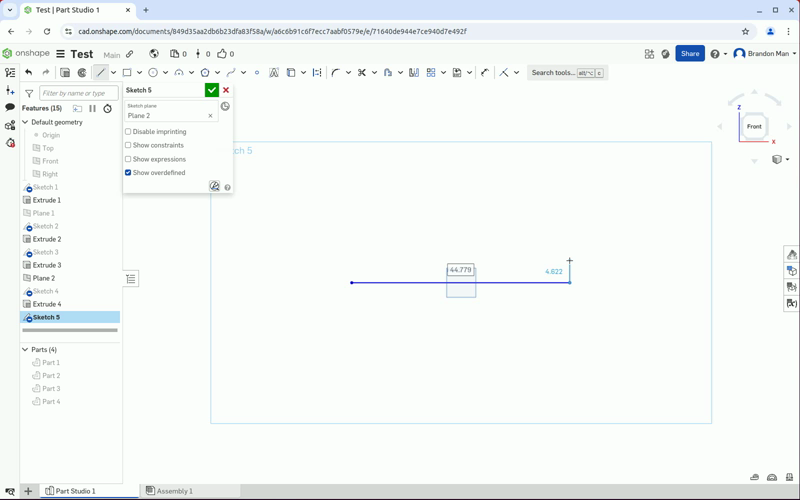
click(569, 260)
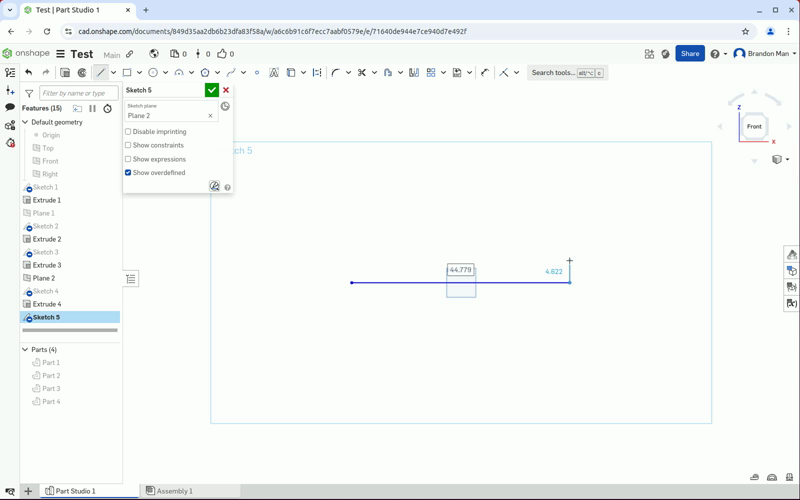
key_up(shift)
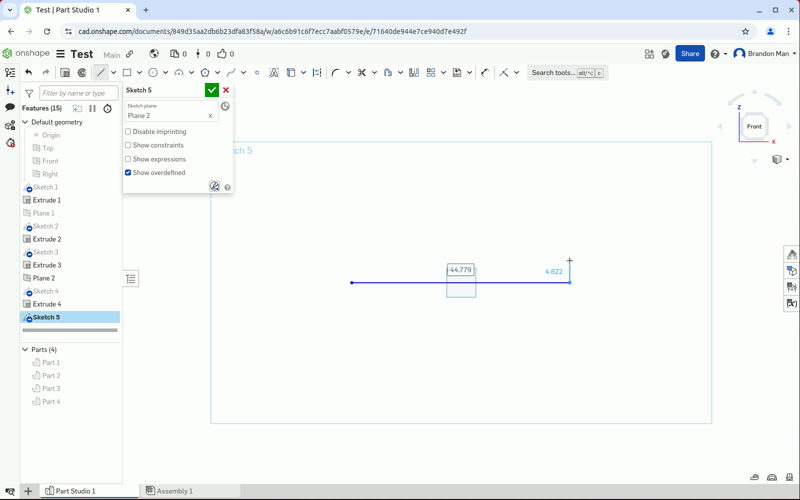
key_down(shift)
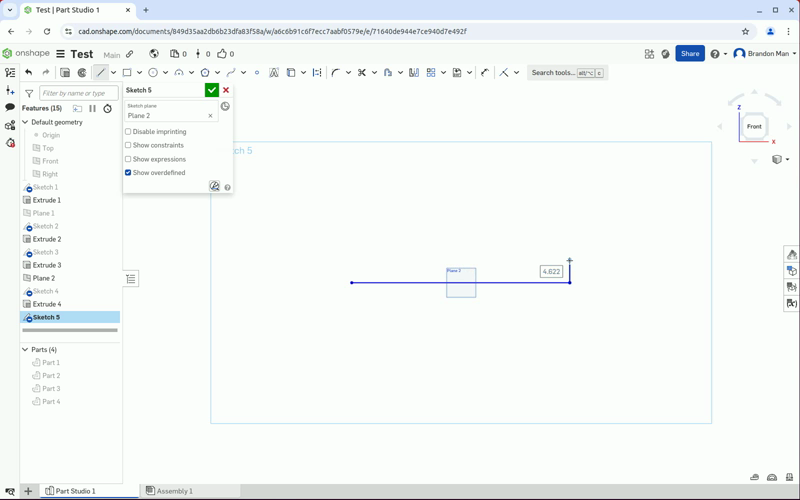
mouse_move(351, 260)
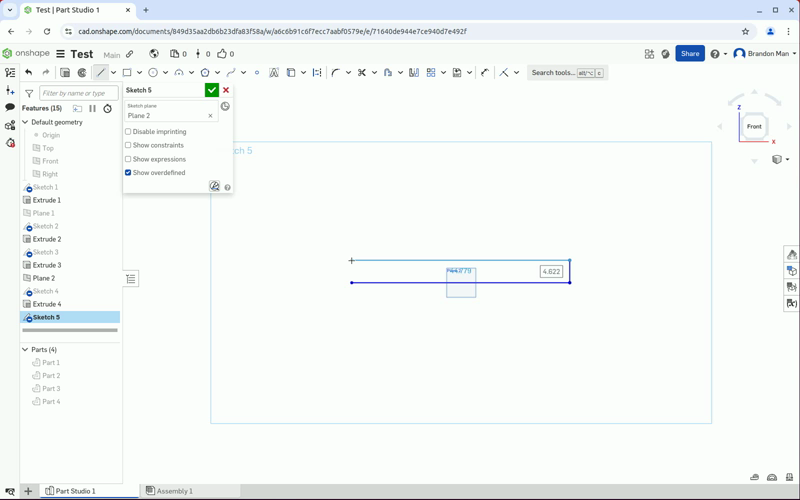
click(351, 260)
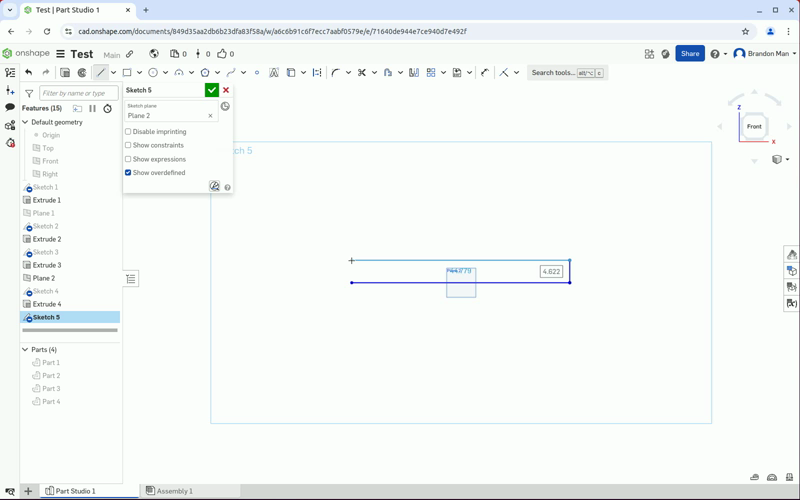
key_up(shift)
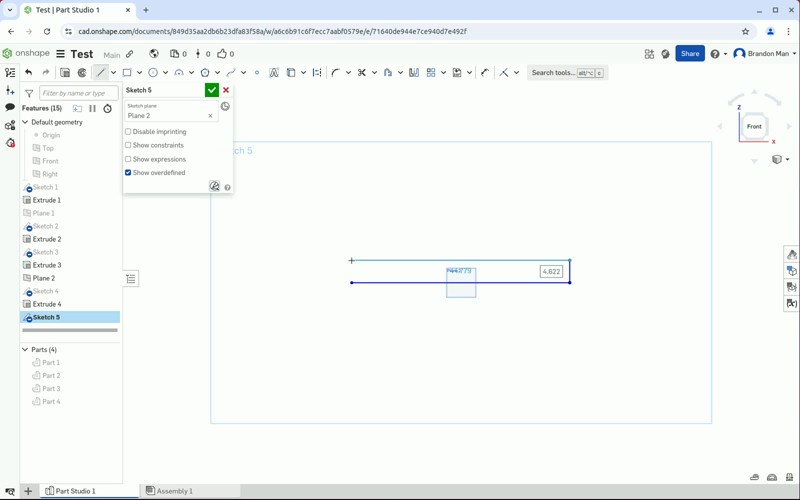
mouse_move(381, 260)
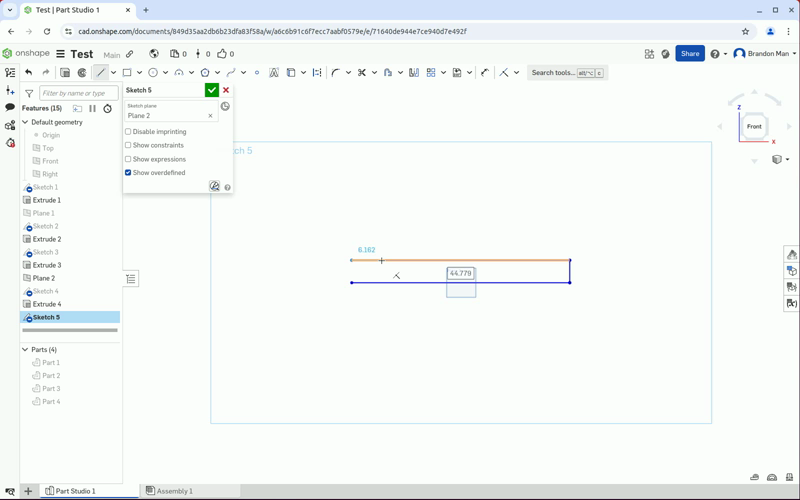
key_down(shift)
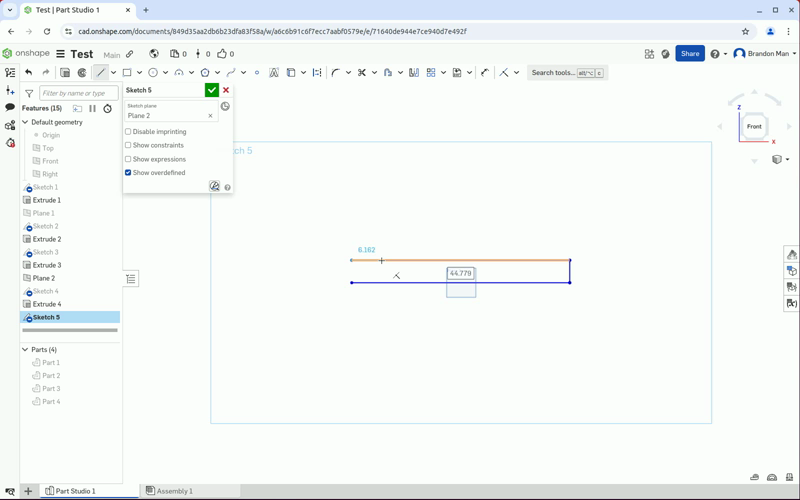
mouse_move(351, 282)
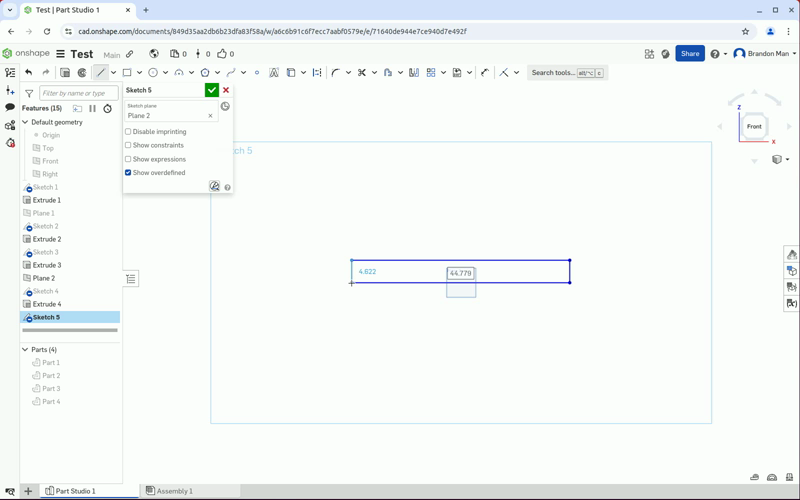
key_up(shift)
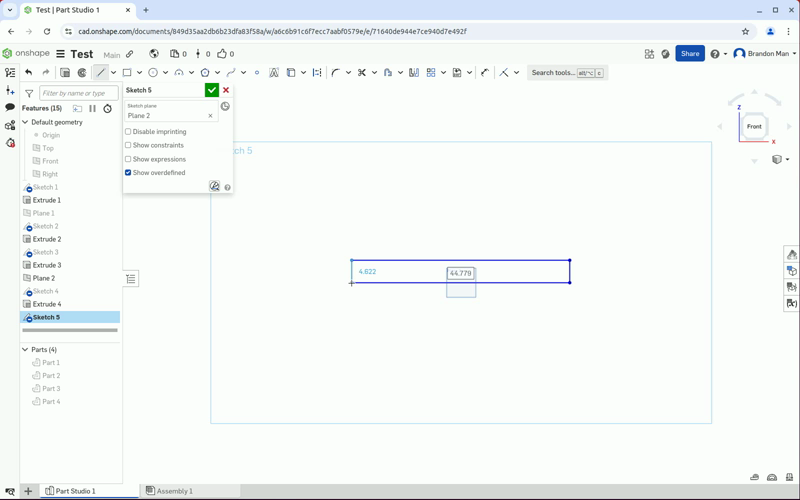
click(351, 282)
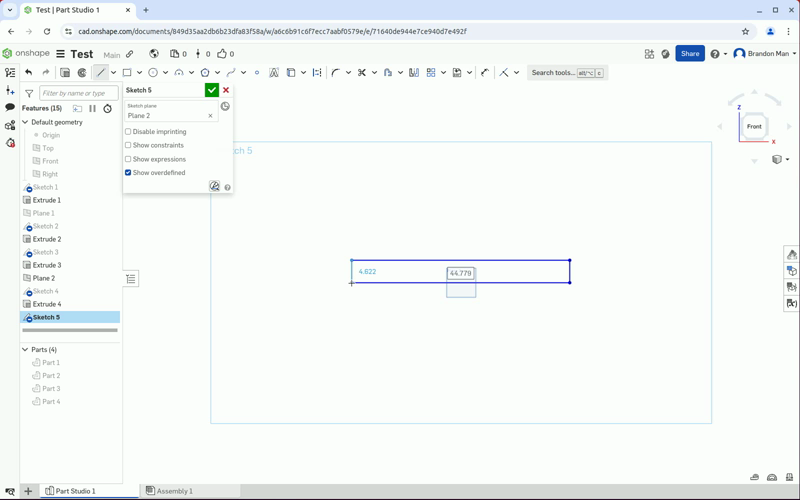
key(esc)
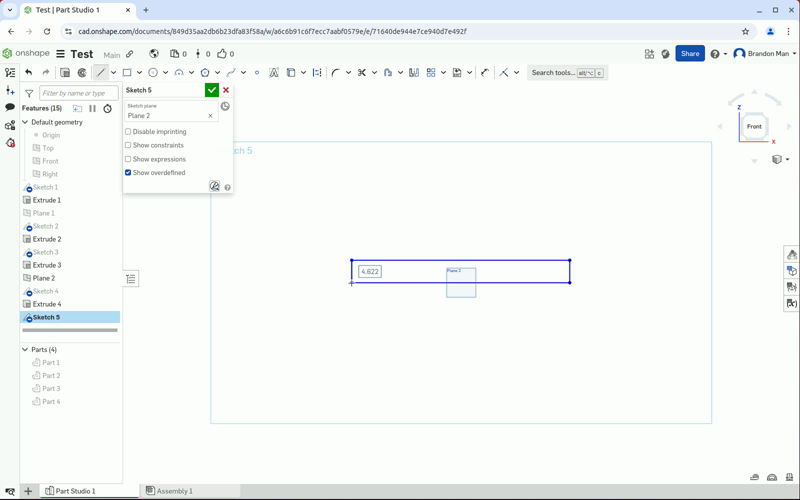
mouse_move(529, 276)
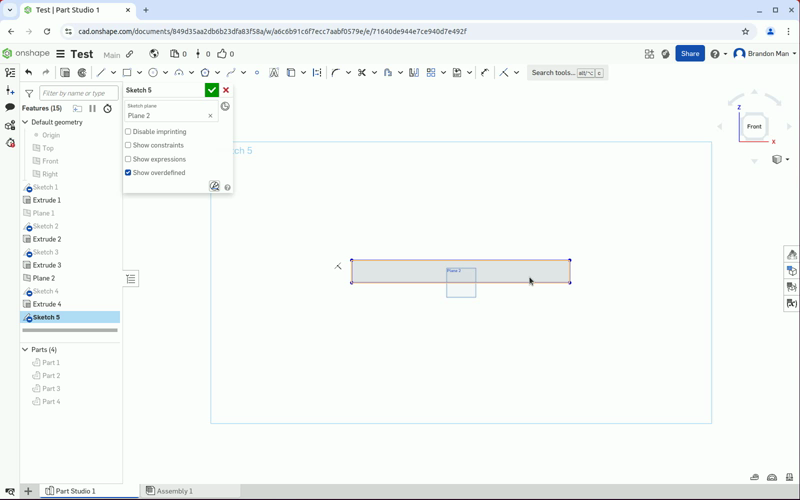
click(529, 276)
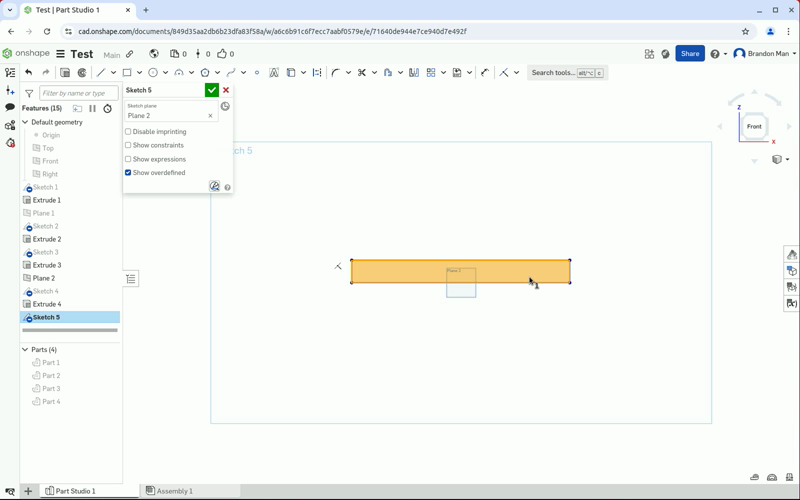
mouse_move(73, 352)
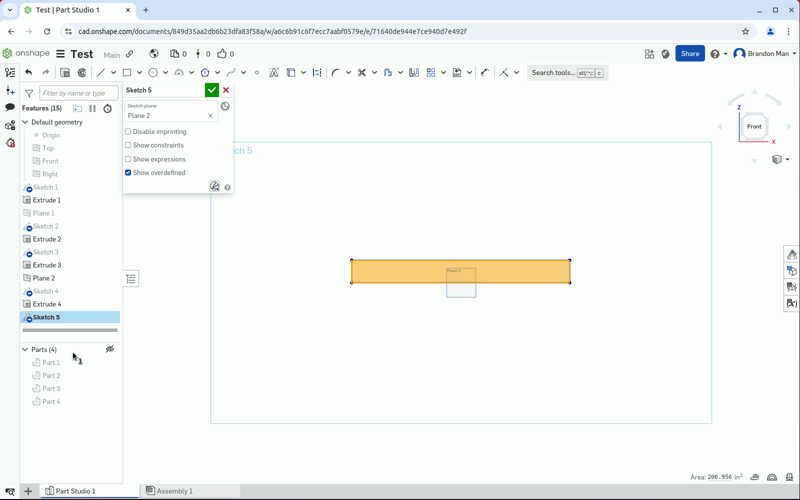
key(shift+y)
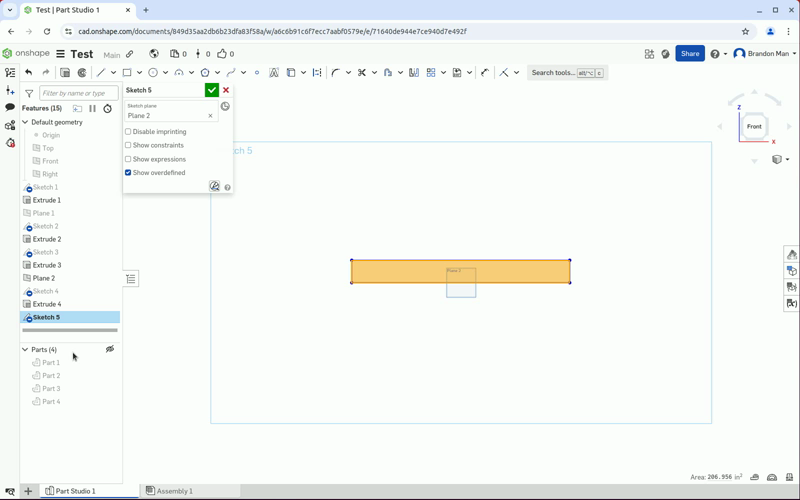
key(shift+e)
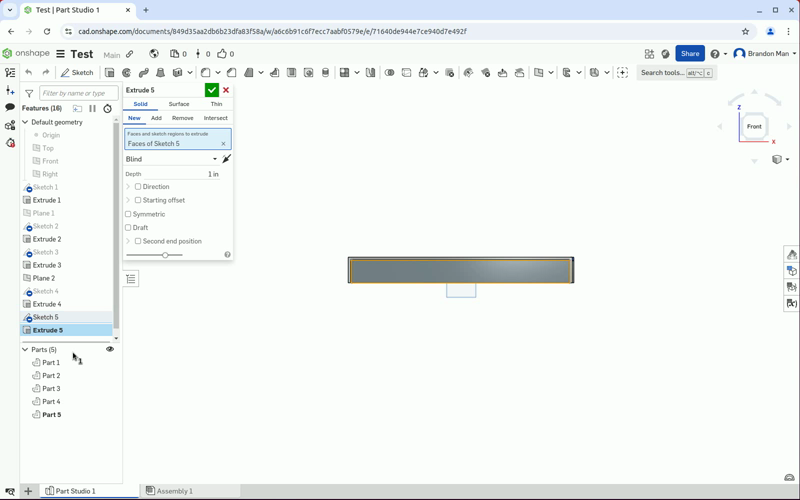
mouse_move(143, 106)
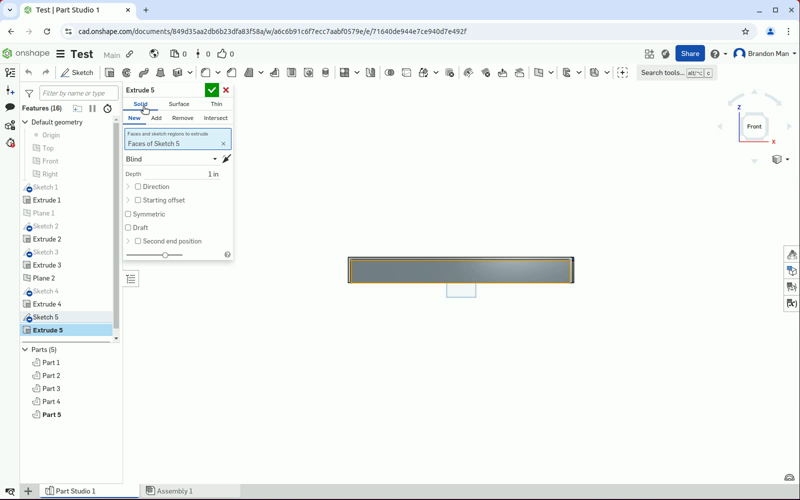
click(143, 106)
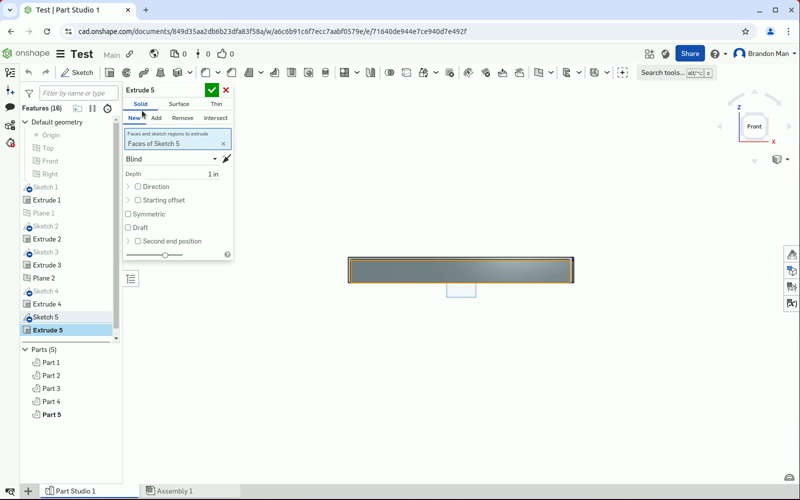
mouse_move(137, 120)
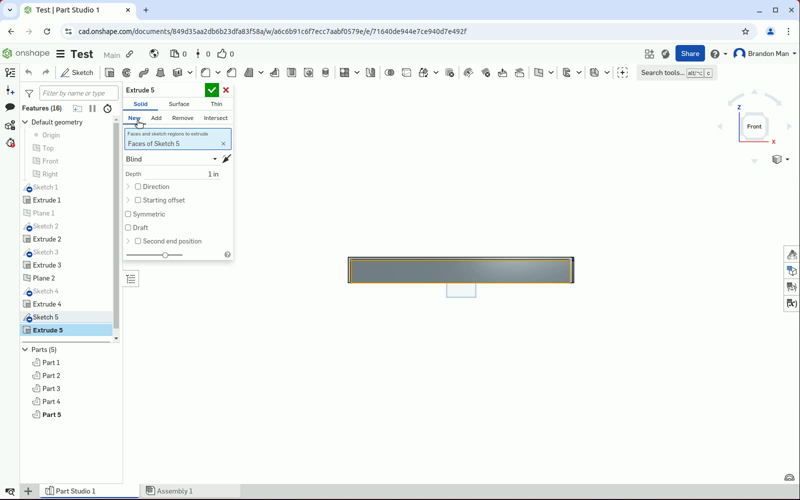
click(137, 120)
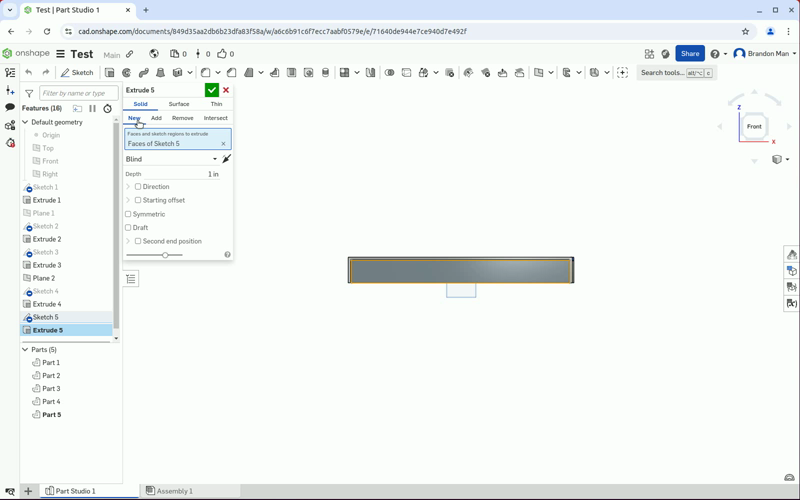
key(tab, 4)
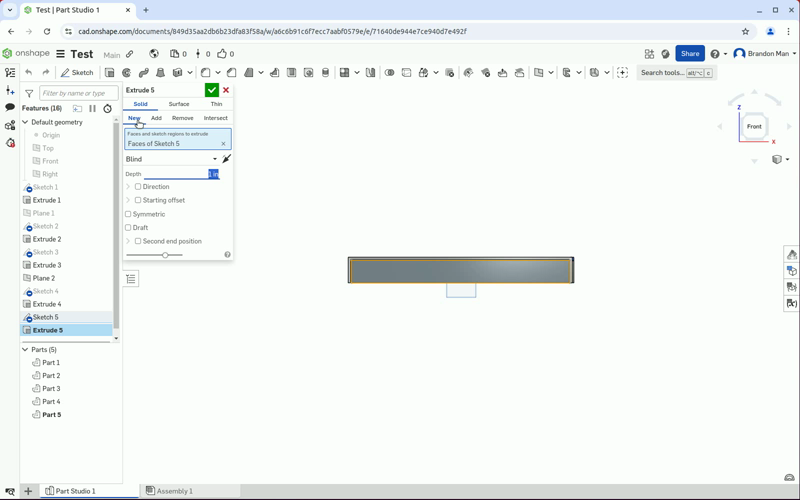
text(0.722)
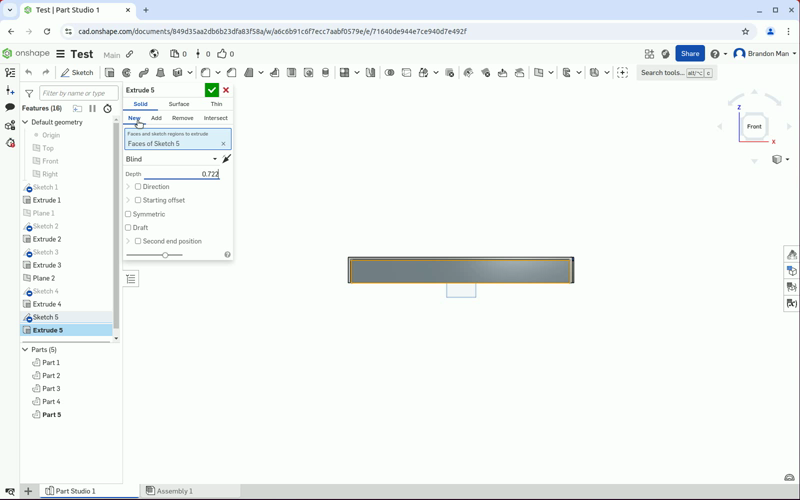
key(enter)
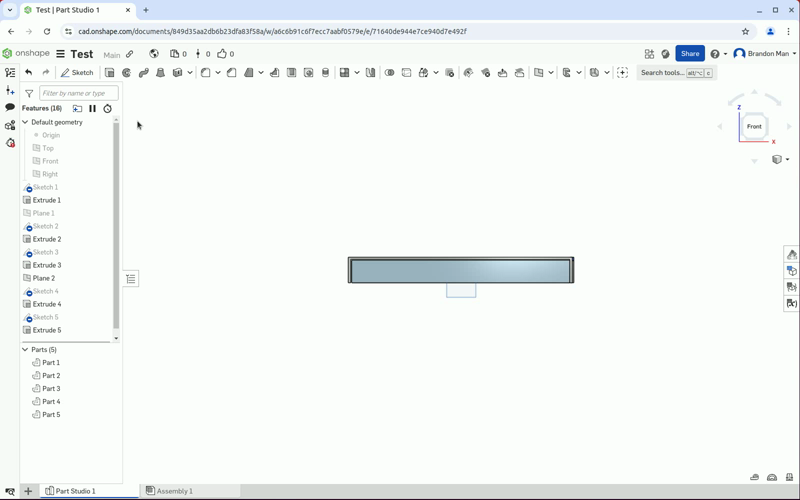
key(shift+h)
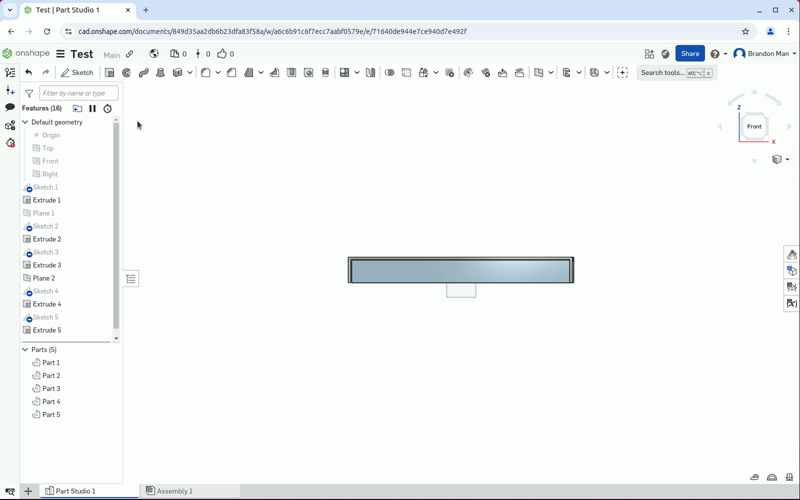
key(shift+h)
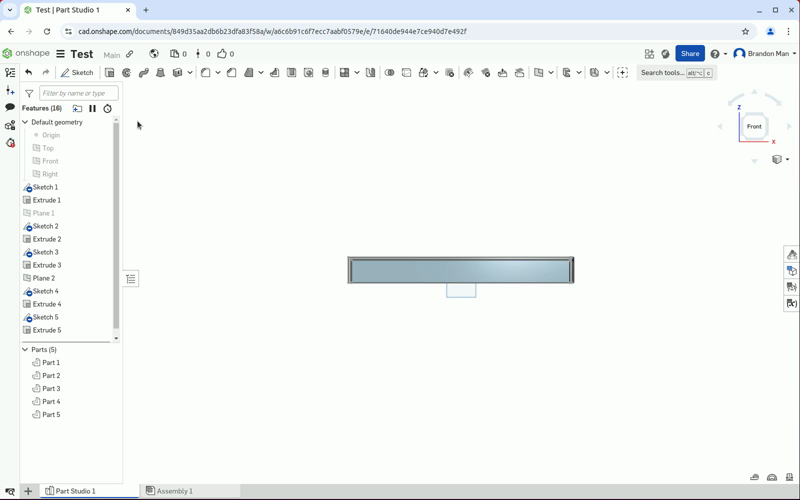
key(shift+7)
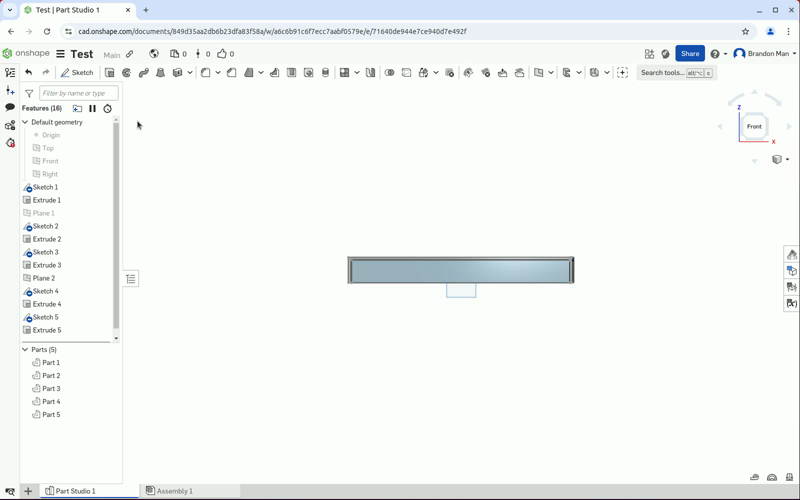
key(left, 2)
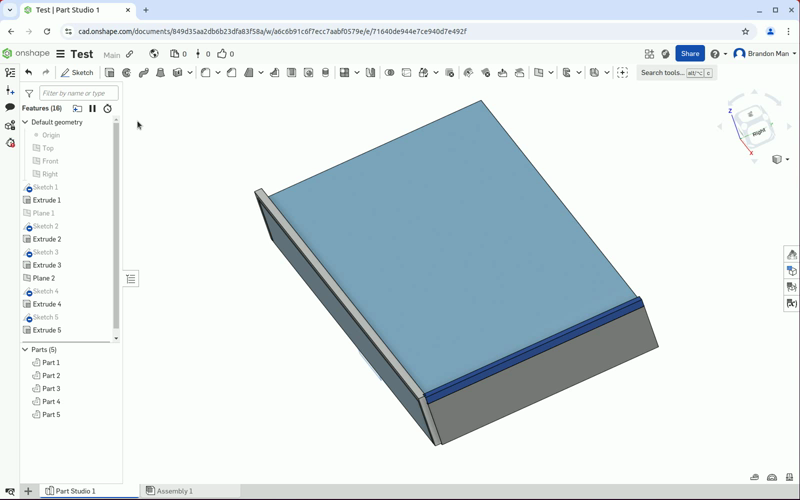
key(down, 2)
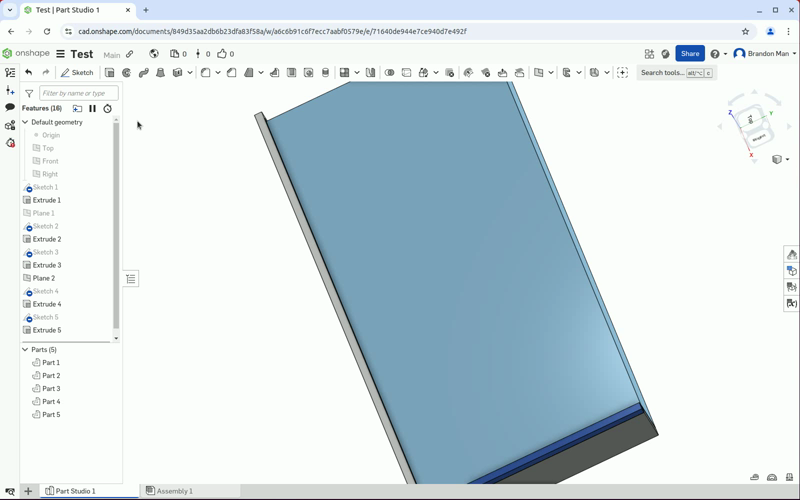
key(up, 2)
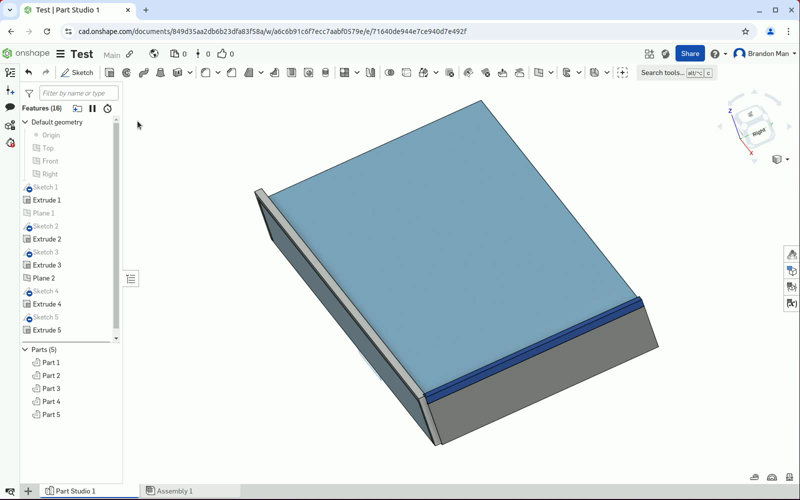
key(right, 2)
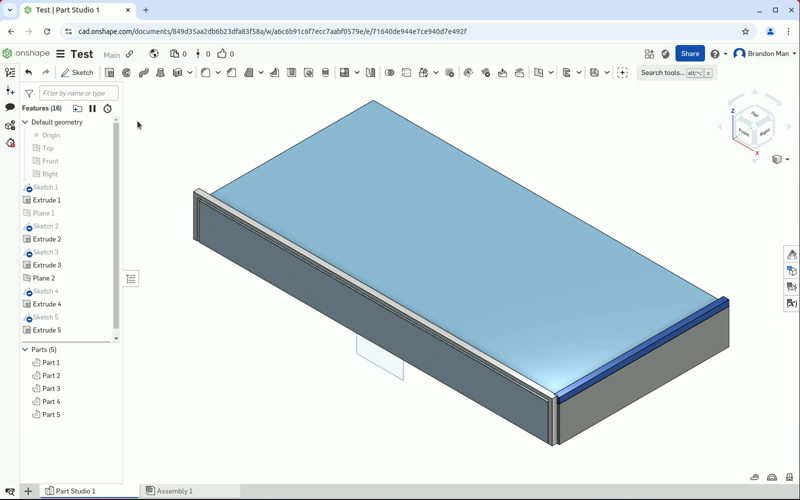
mouse_move(69, 189)
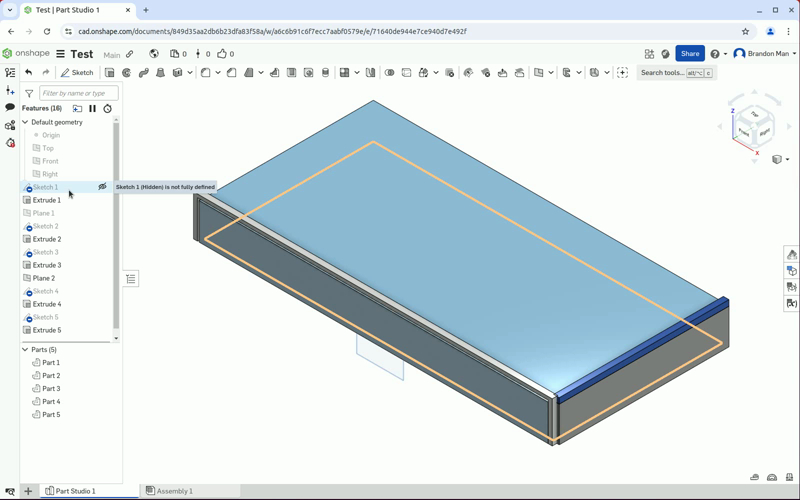
click(69, 189)